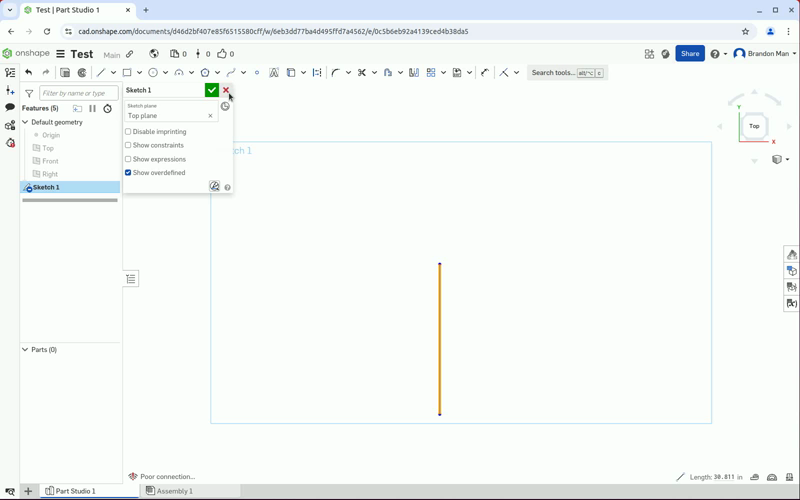
key(shift+h)
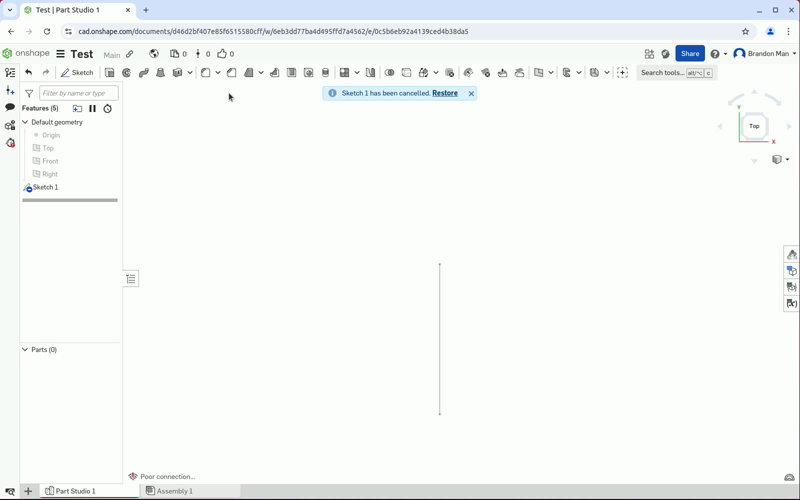
mouse_move(73, 352)
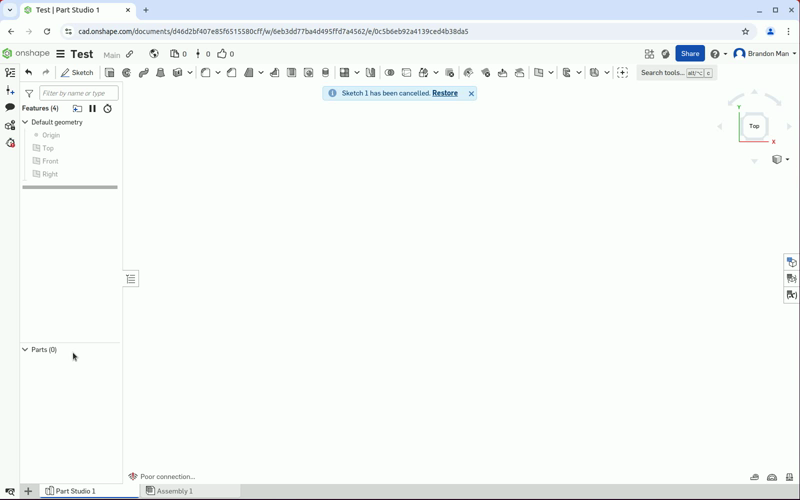
key(y)
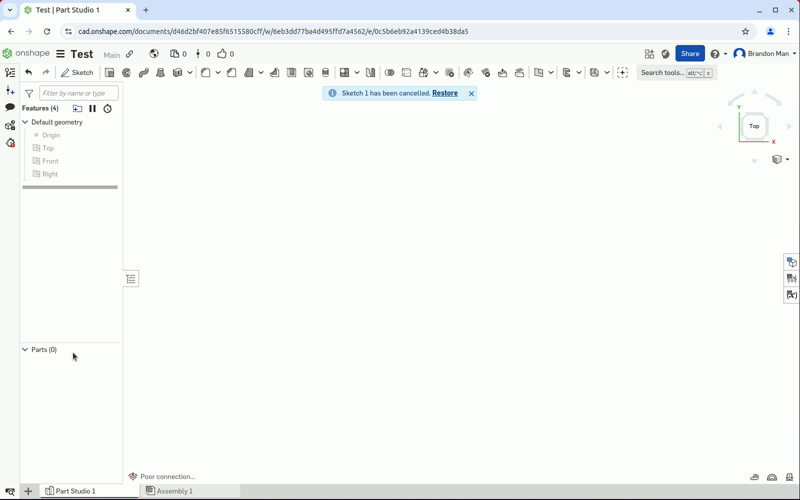
key(shift+p)
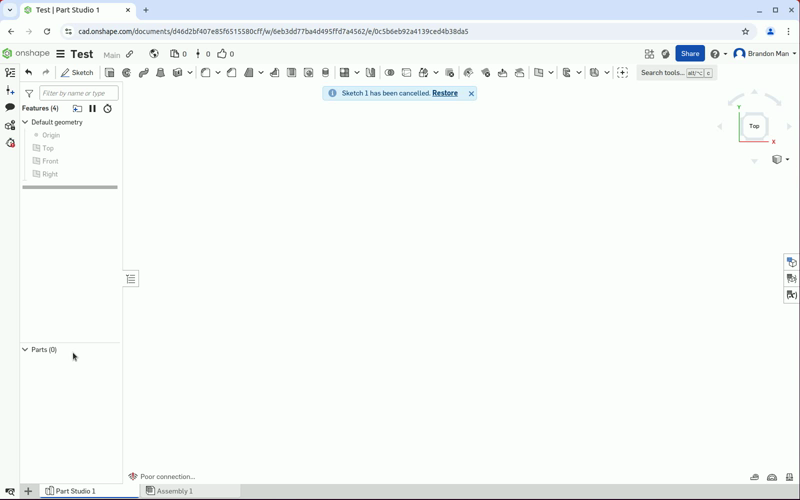
key(space)
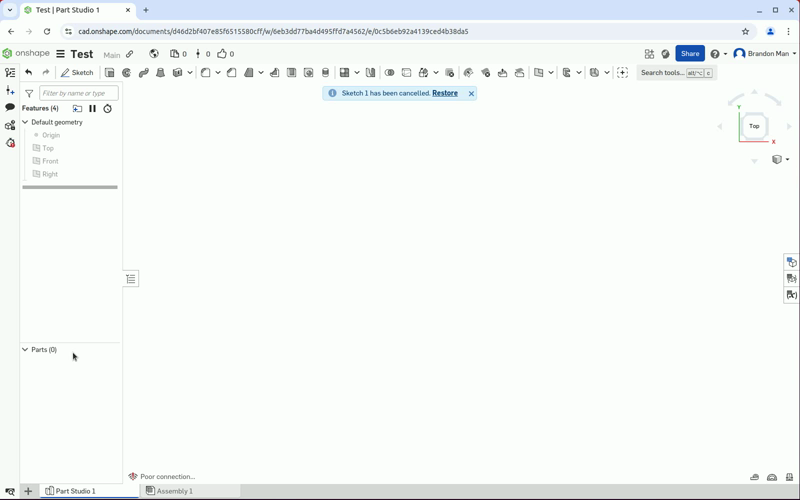
key_down(shift)
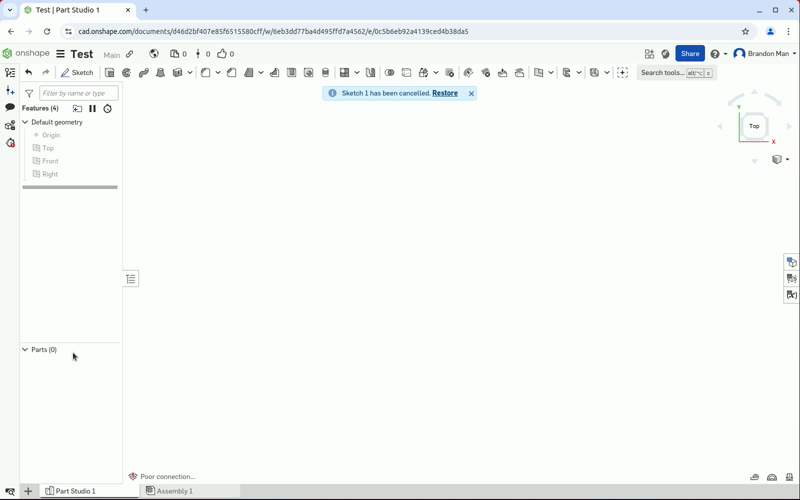
key(up)
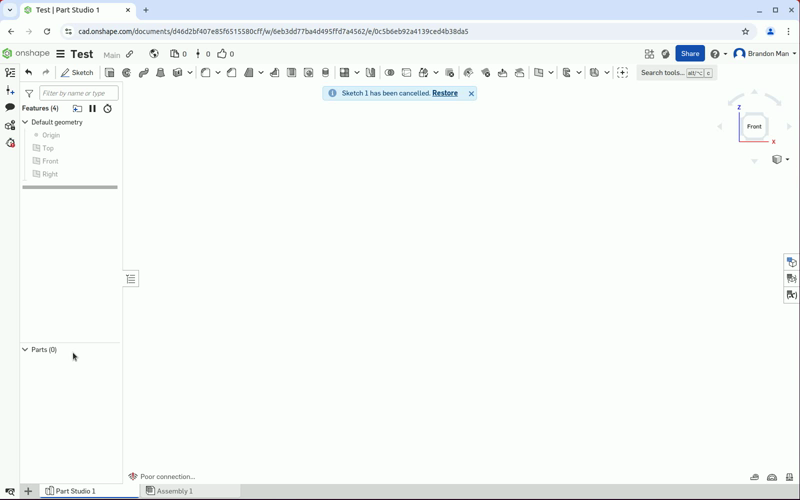
key_up(shift)
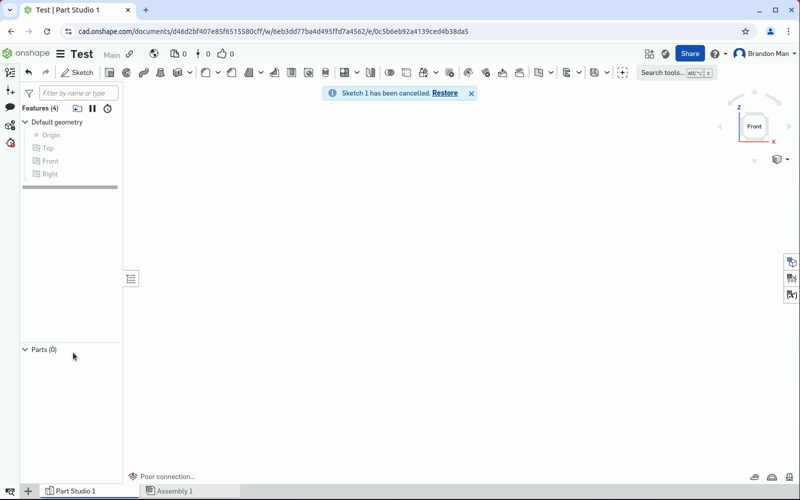
mouse_move(73, 352)
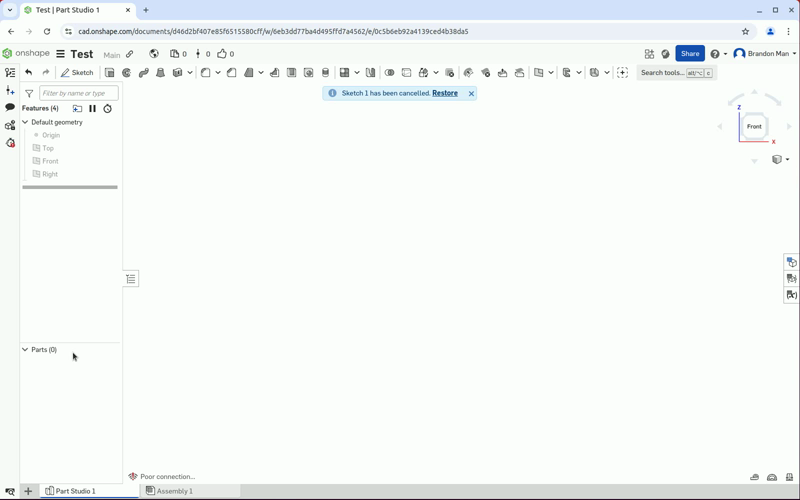
key(shift+y)
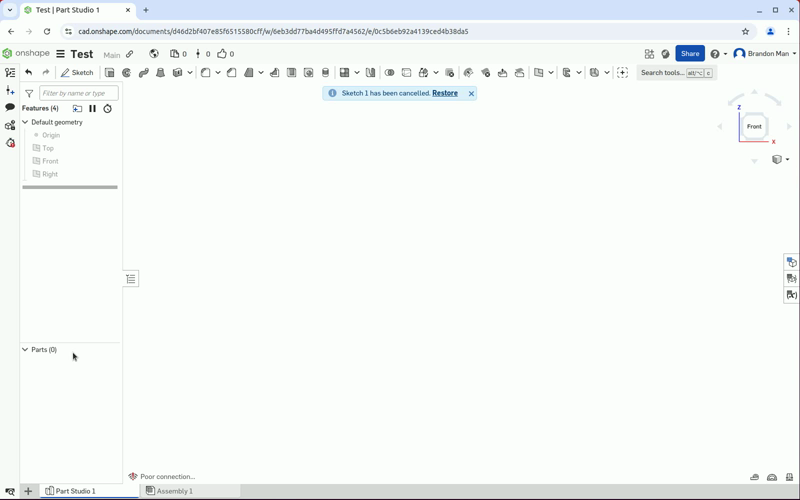
key(shift+s)
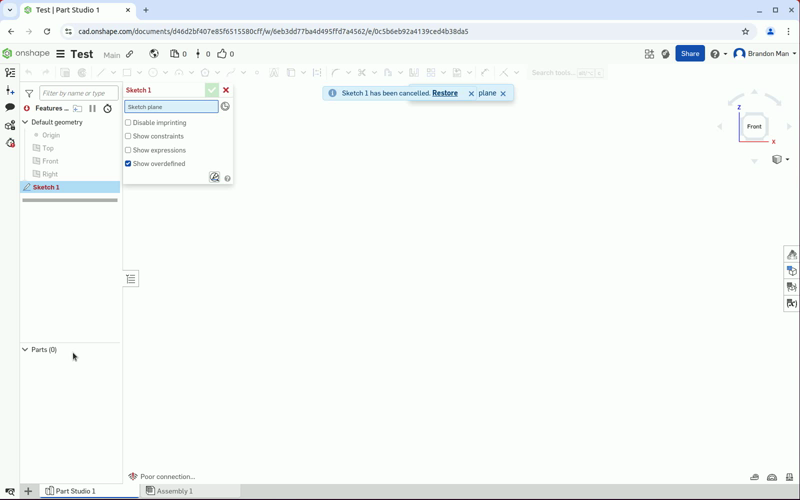
mouse_move(73, 163)
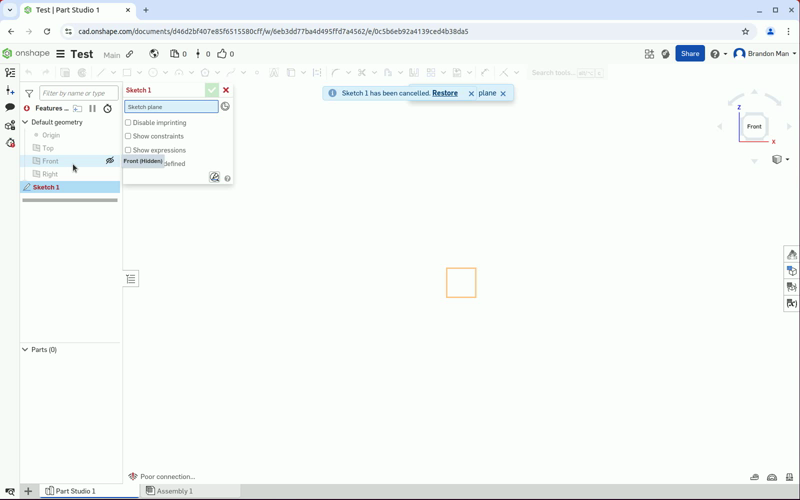
click(73, 163)
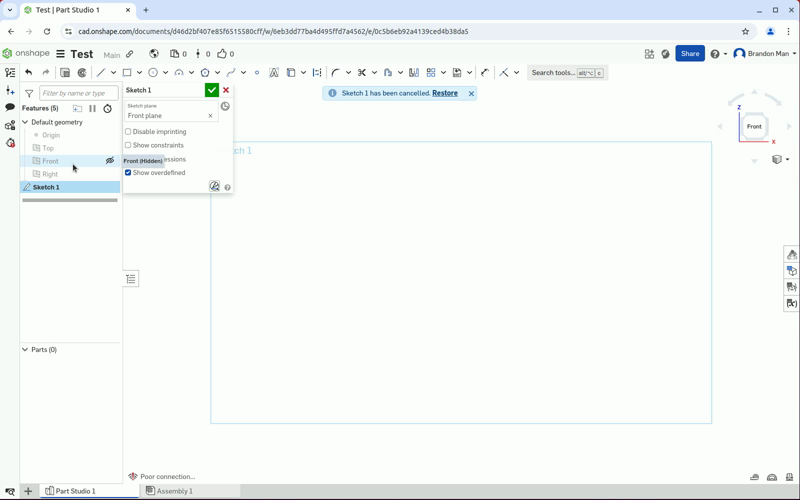
mouse_move(73, 352)
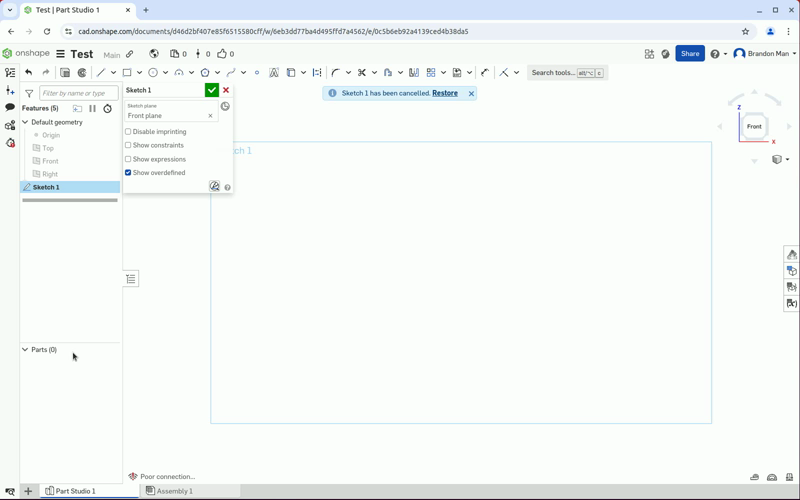
key(y)
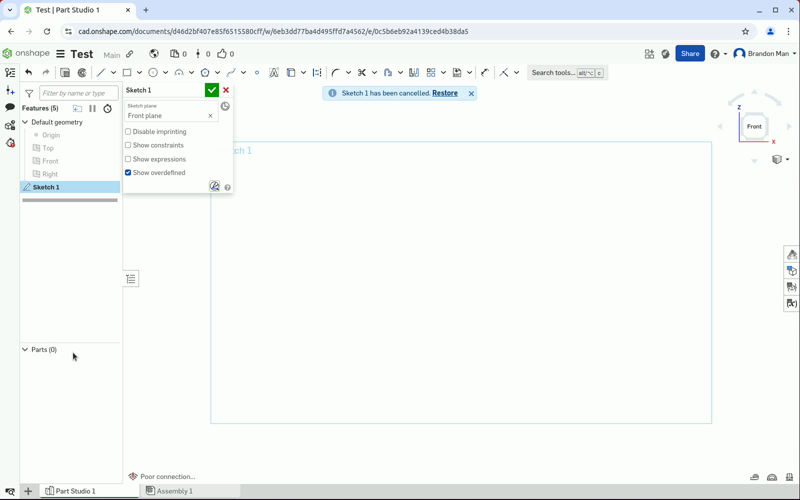
key(l)
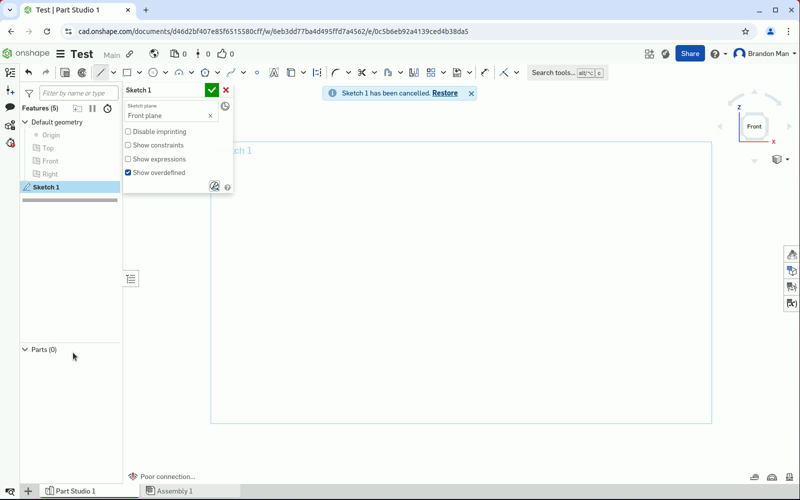
key_down(shift)
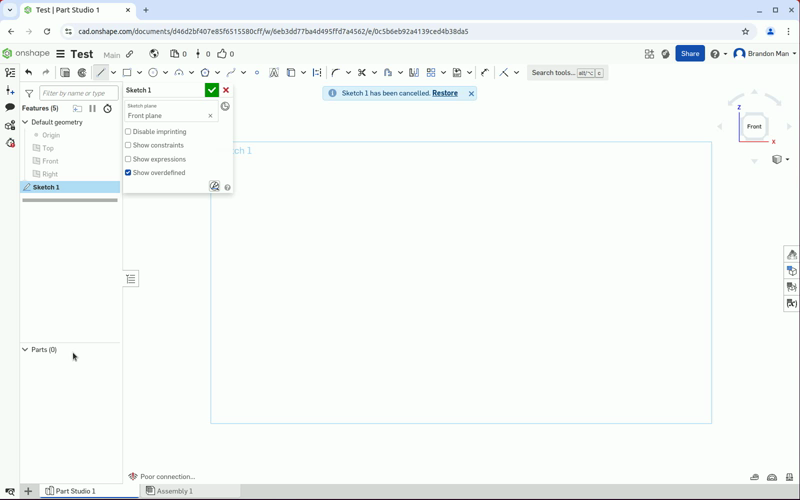
mouse_move(460, 232)
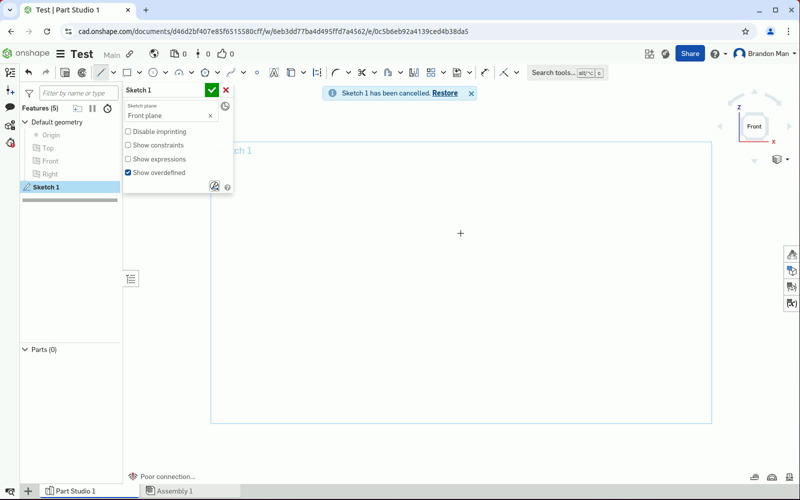
click(460, 232)
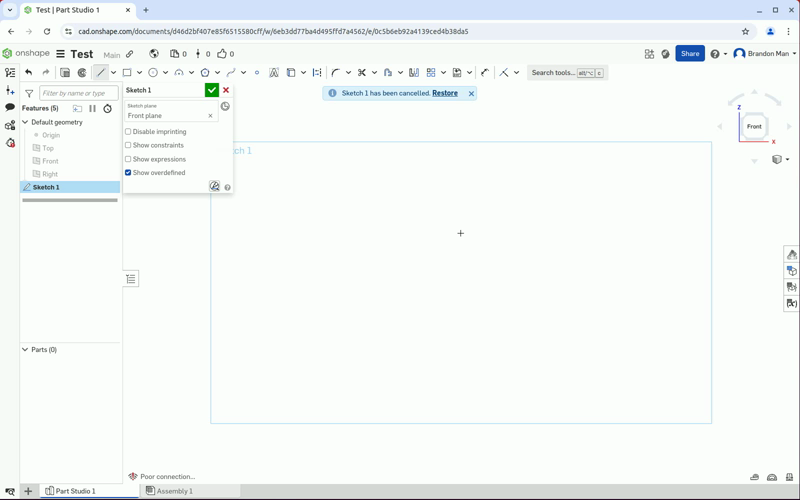
key_up(shift)
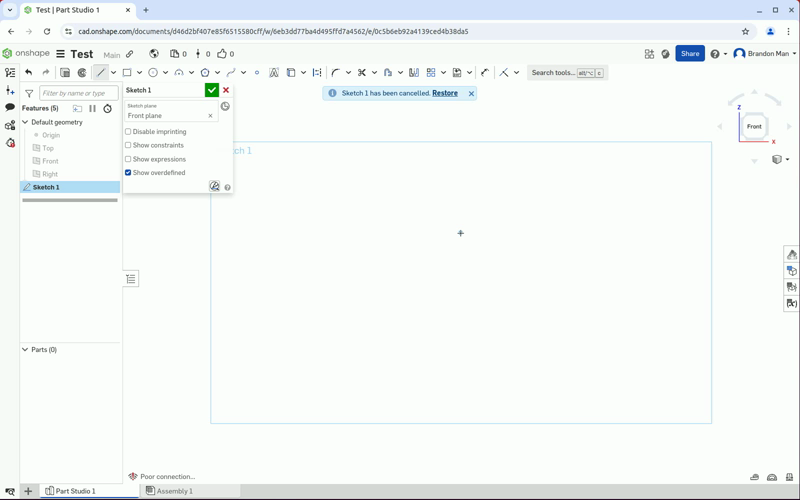
key_down(shift)
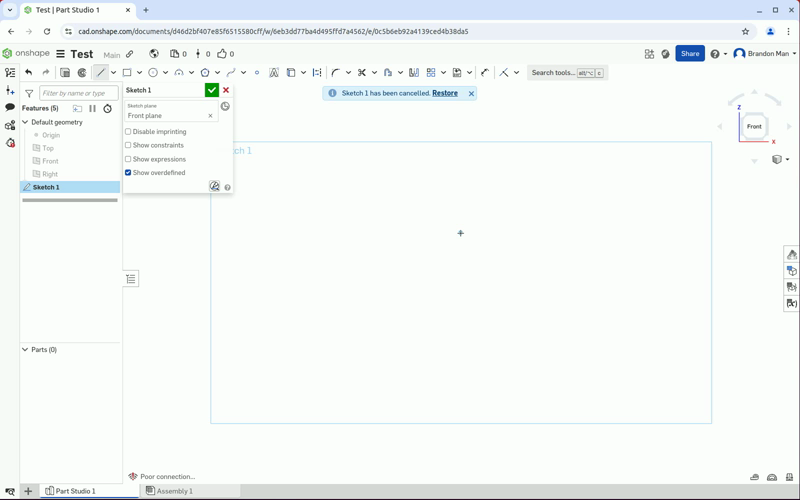
mouse_move(490, 232)
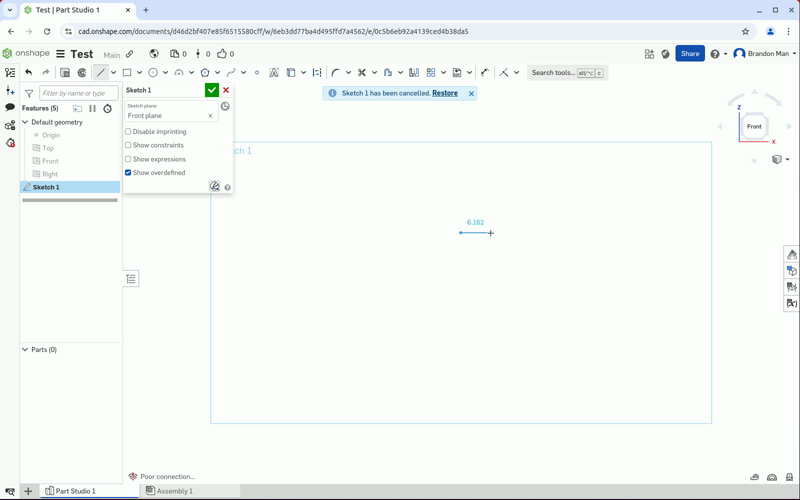
mouse_move(471, 232)
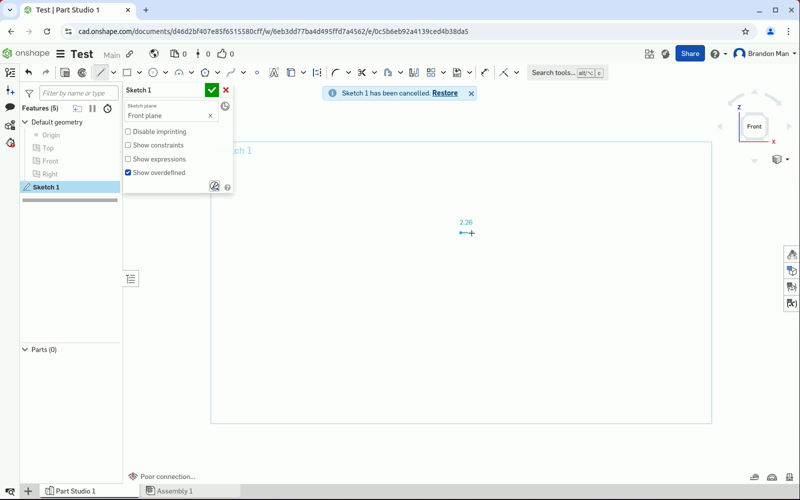
click(471, 232)
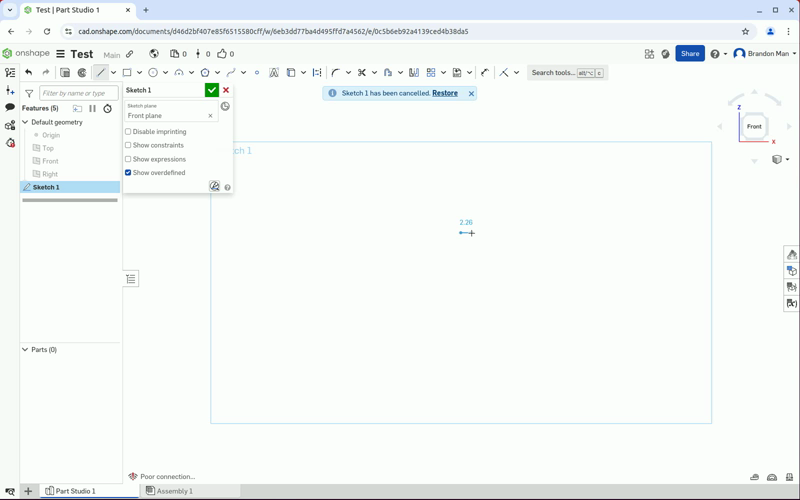
key_up(shift)
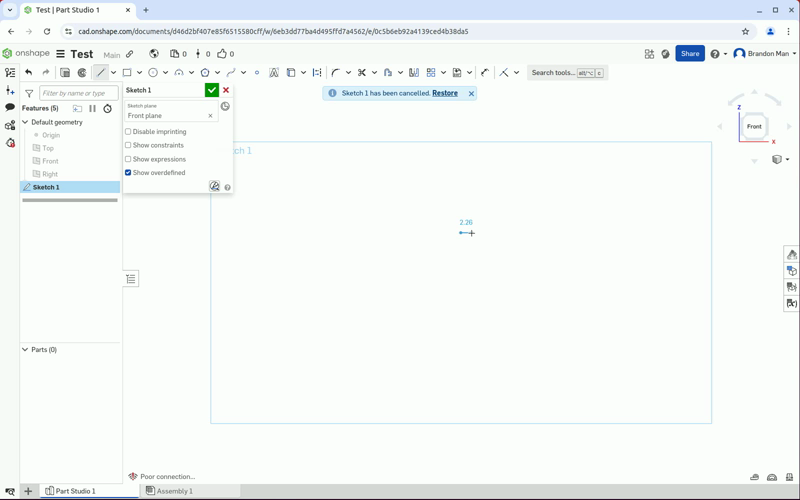
key_down(shift)
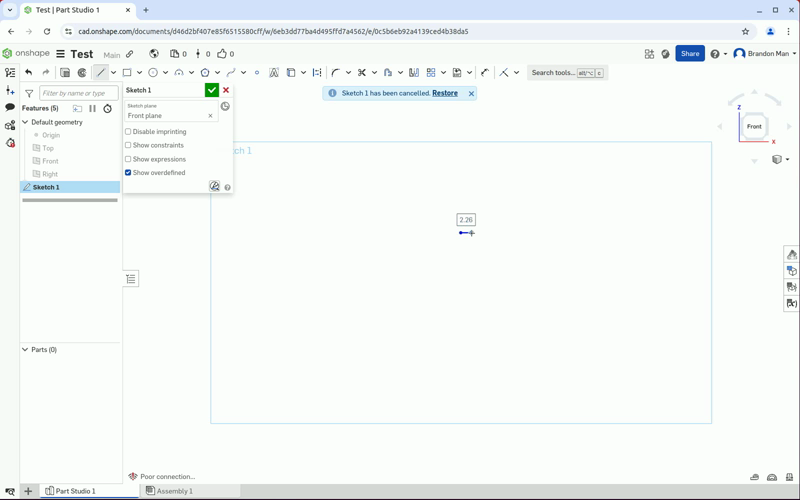
mouse_move(501, 232)
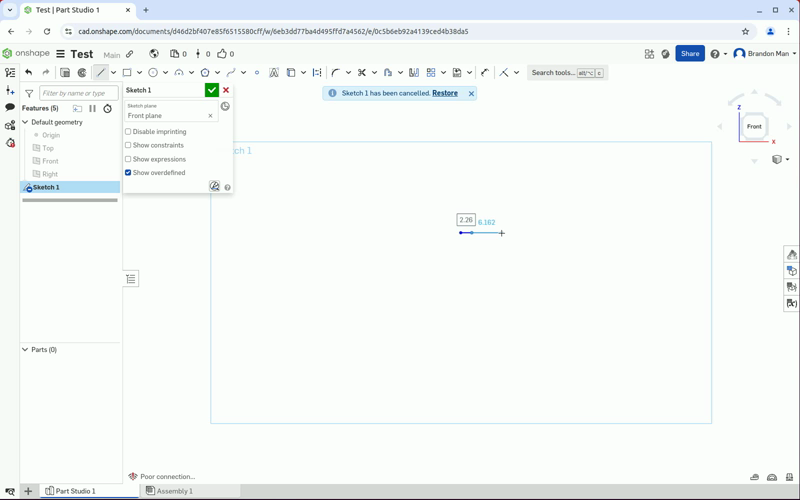
mouse_move(471, 261)
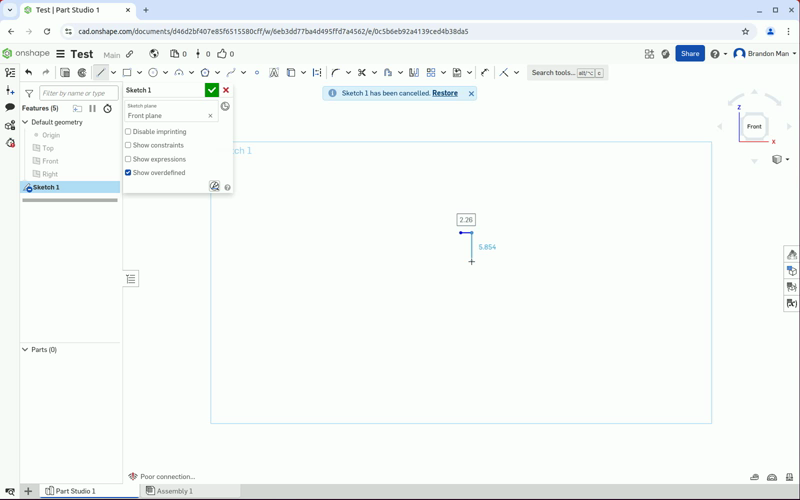
click(471, 261)
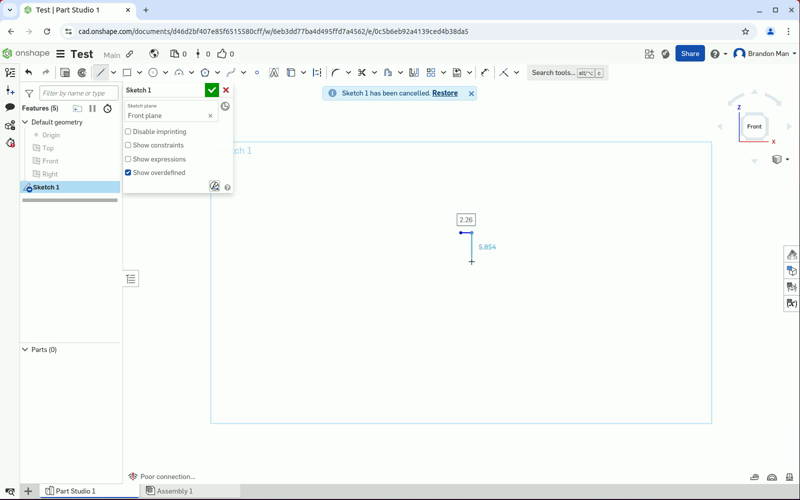
key_up(shift)
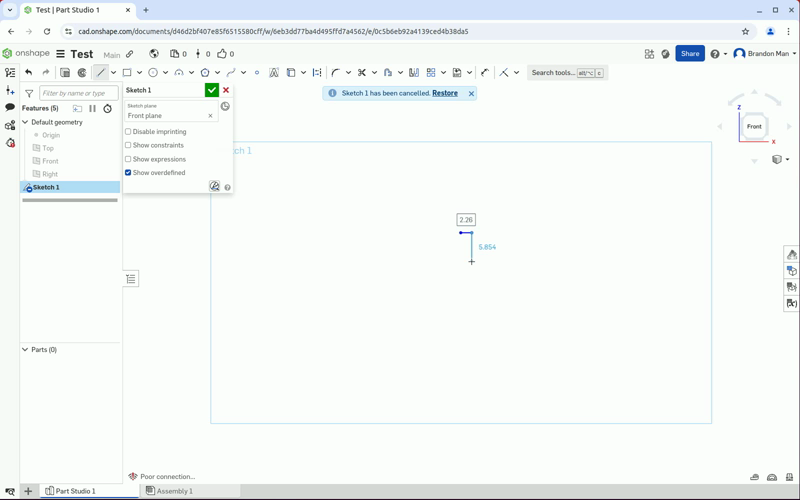
key_down(shift)
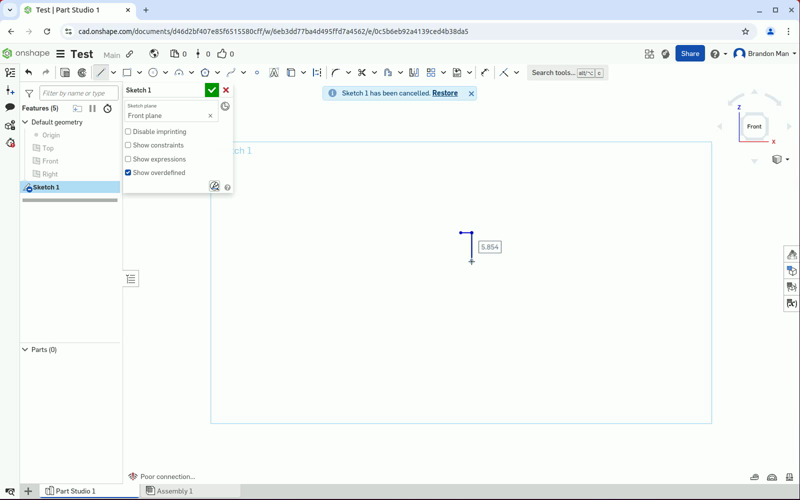
mouse_move(501, 261)
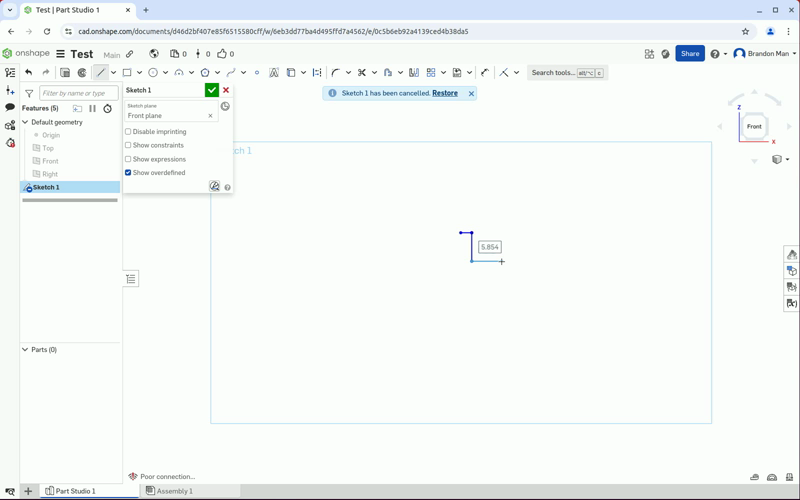
mouse_move(471, 271)
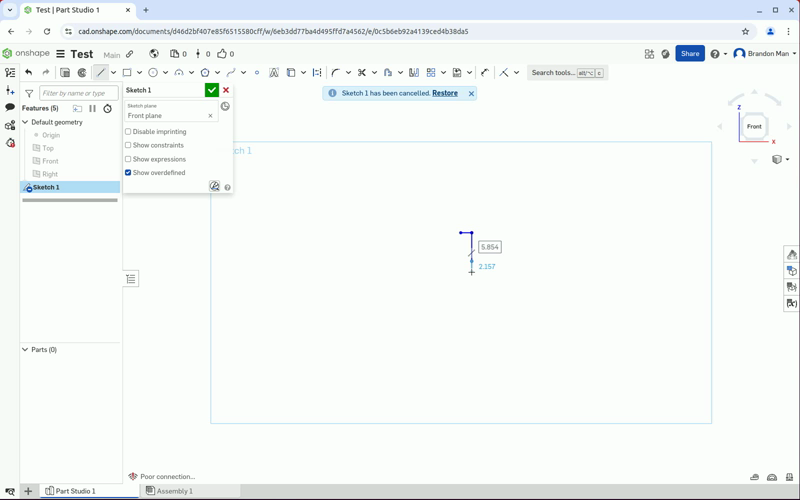
click(471, 271)
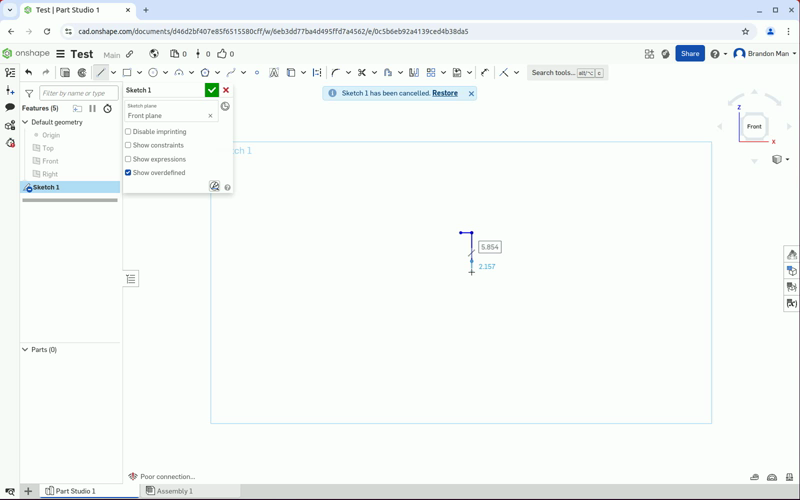
key_up(shift)
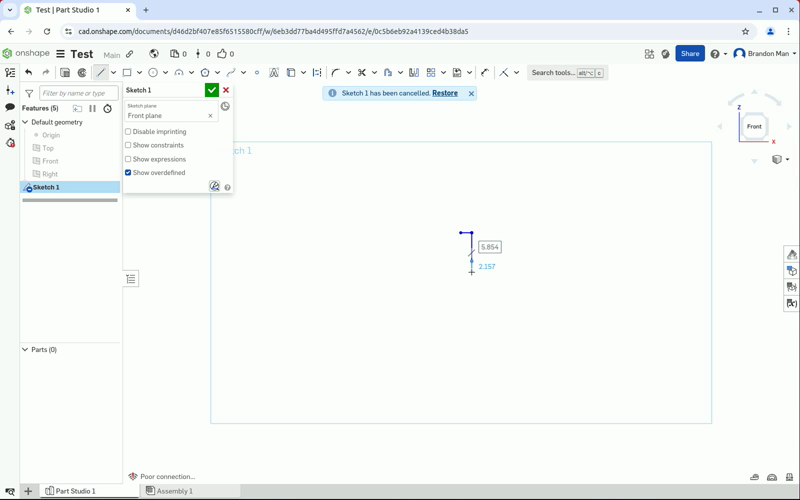
key_down(shift)
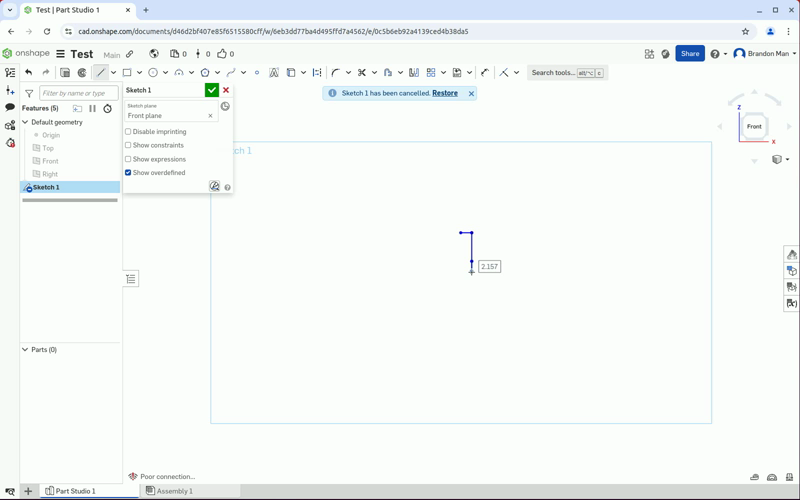
mouse_move(501, 271)
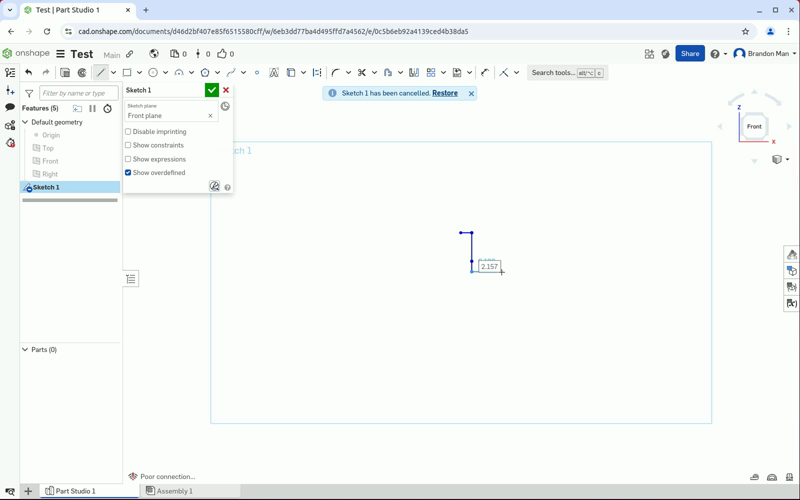
mouse_move(523, 271)
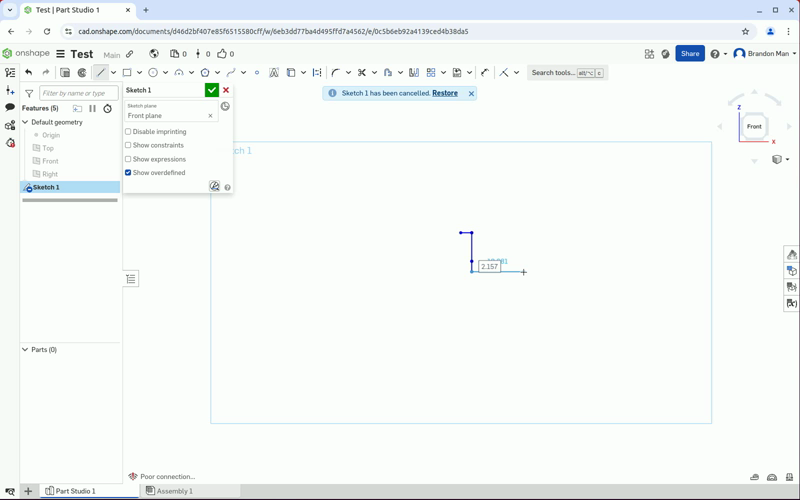
click(523, 271)
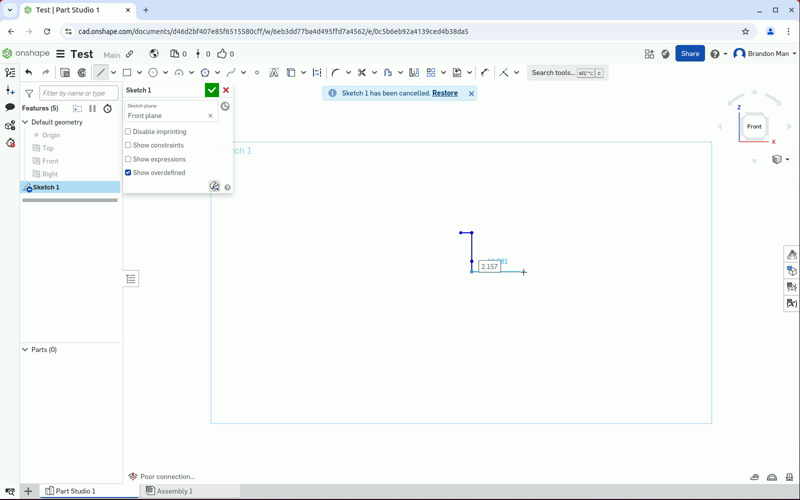
key_up(shift)
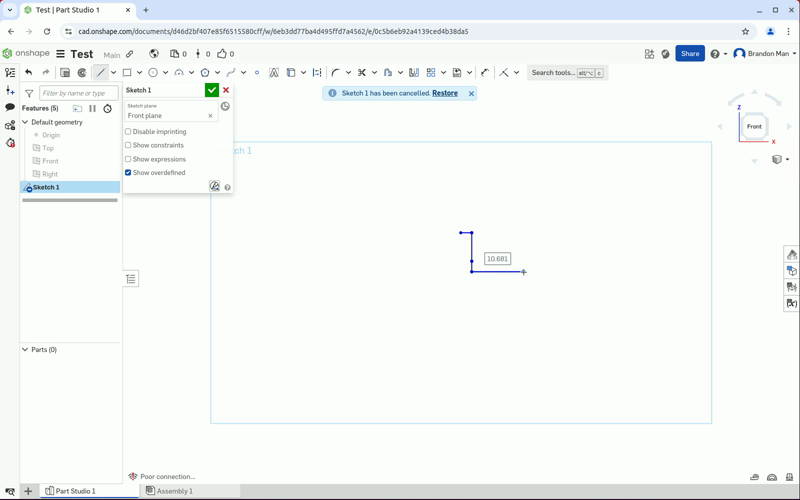
key_down(shift)
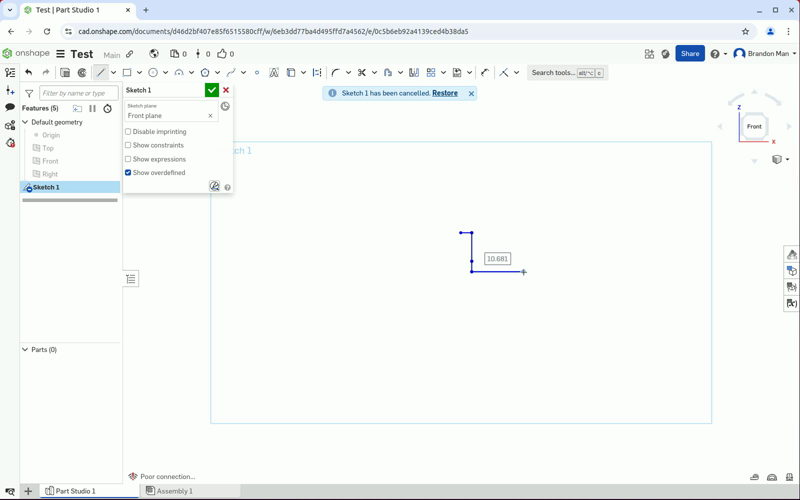
mouse_move(553, 271)
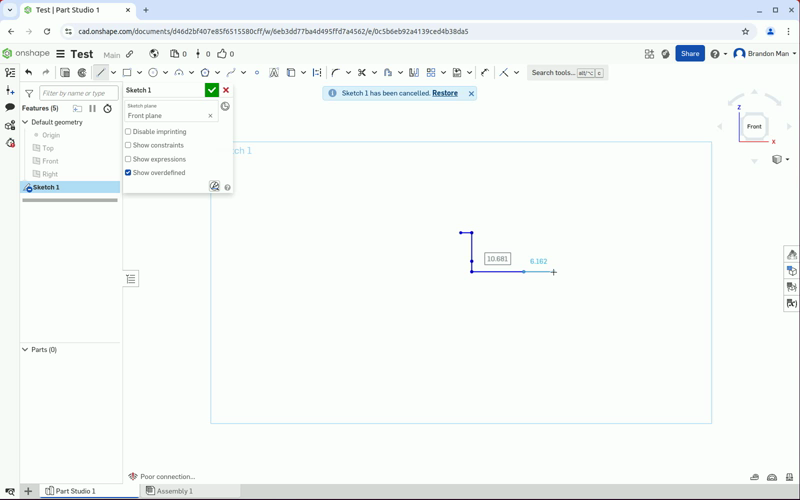
mouse_move(573, 271)
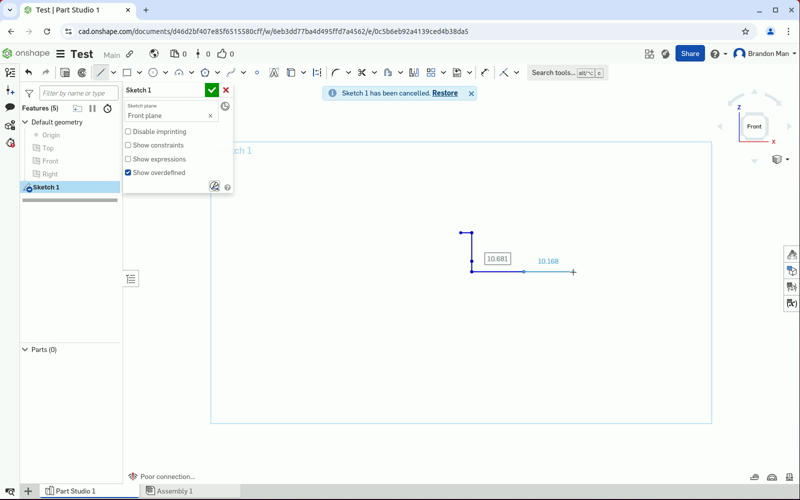
click(573, 271)
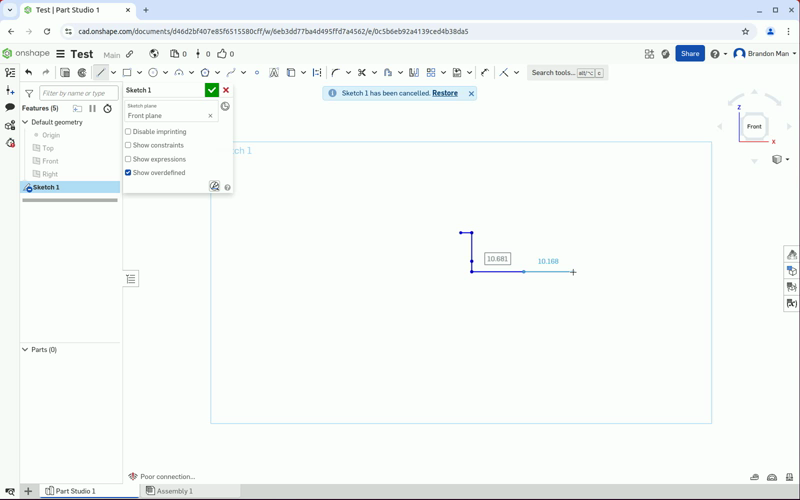
key_up(shift)
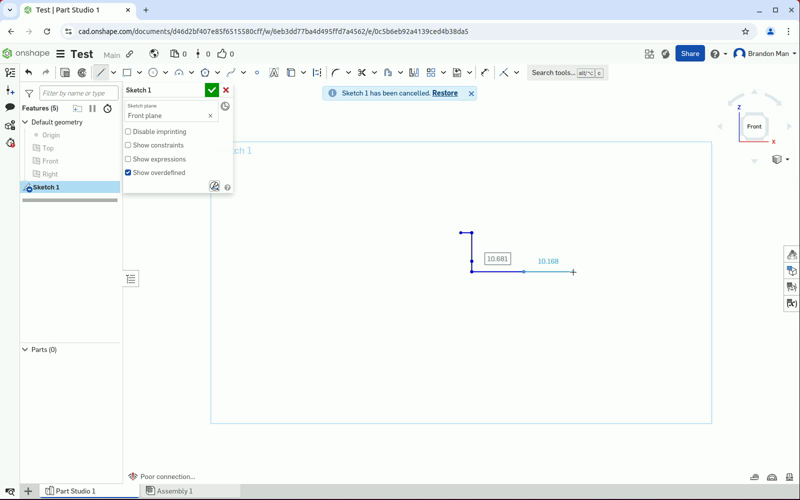
key_down(shift)
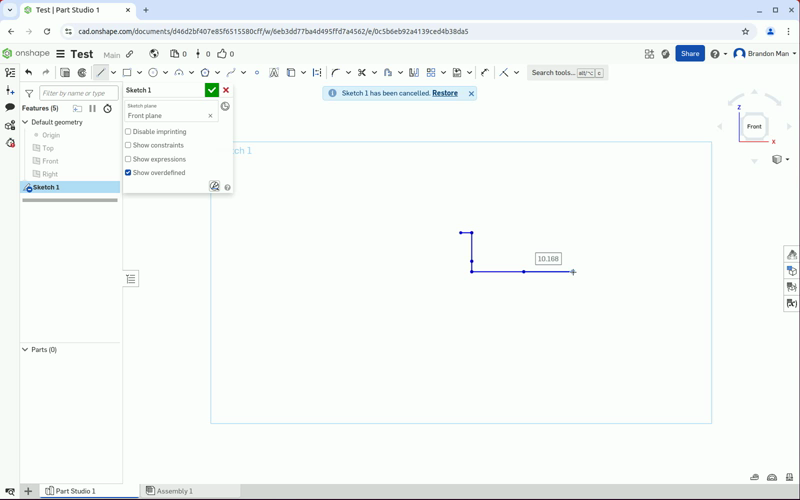
mouse_move(589, 271)
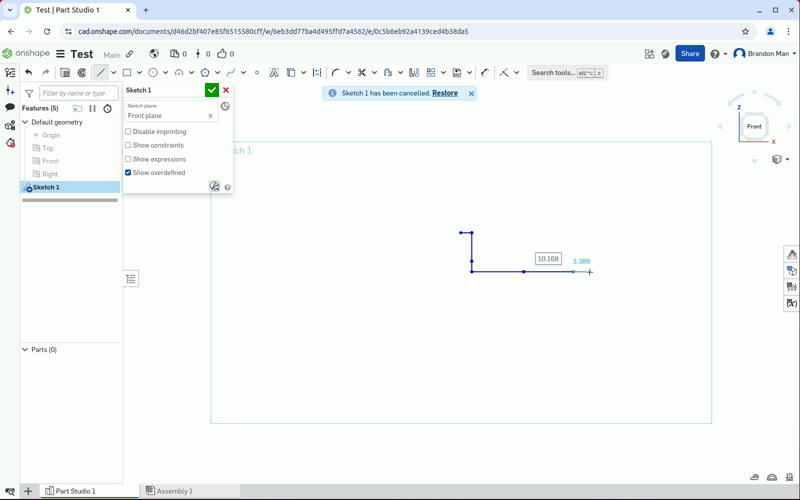
mouse_move(573, 244)
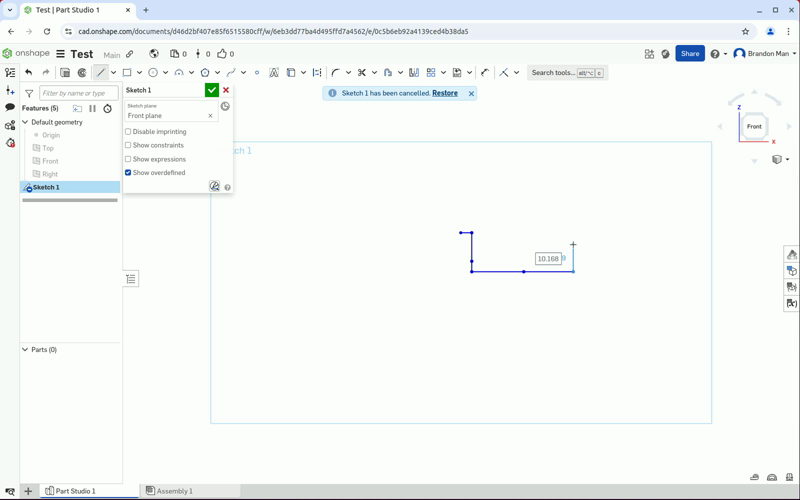
click(573, 244)
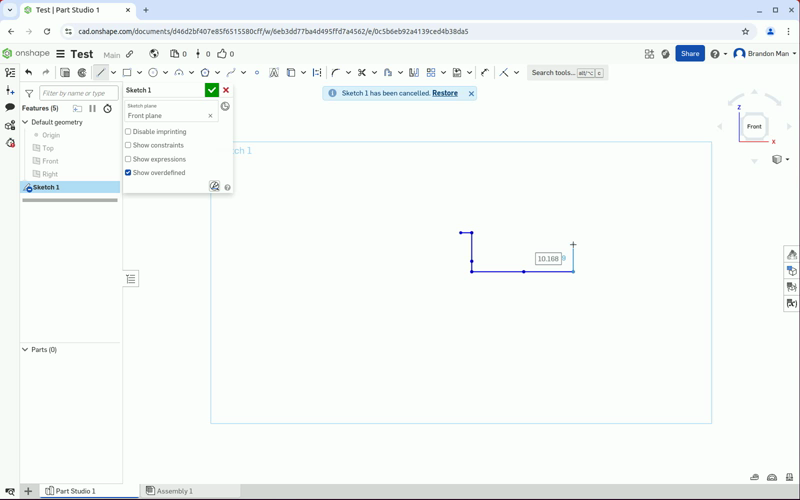
key_up(shift)
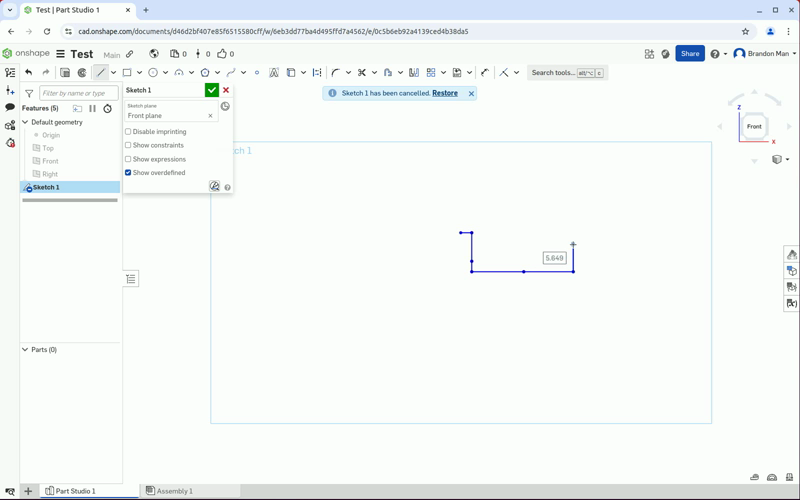
key_down(shift)
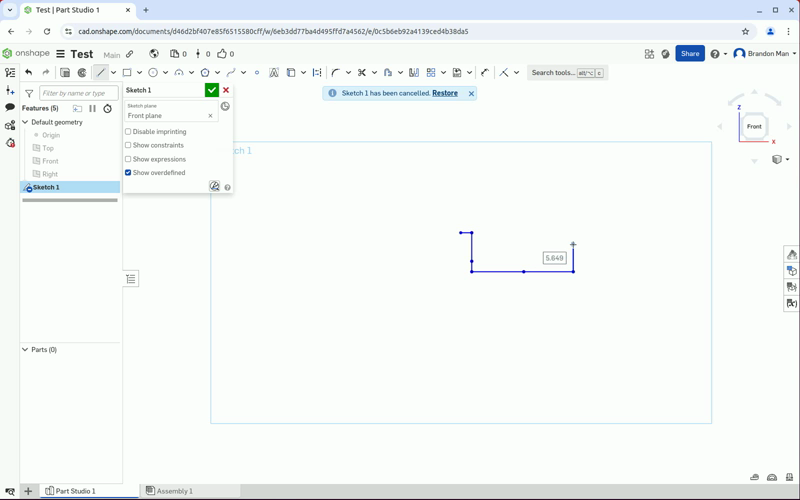
mouse_move(491, 222)
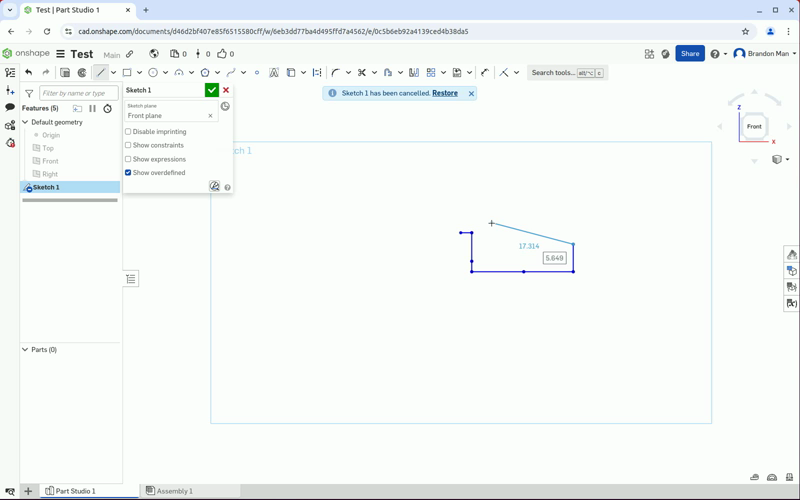
click(491, 222)
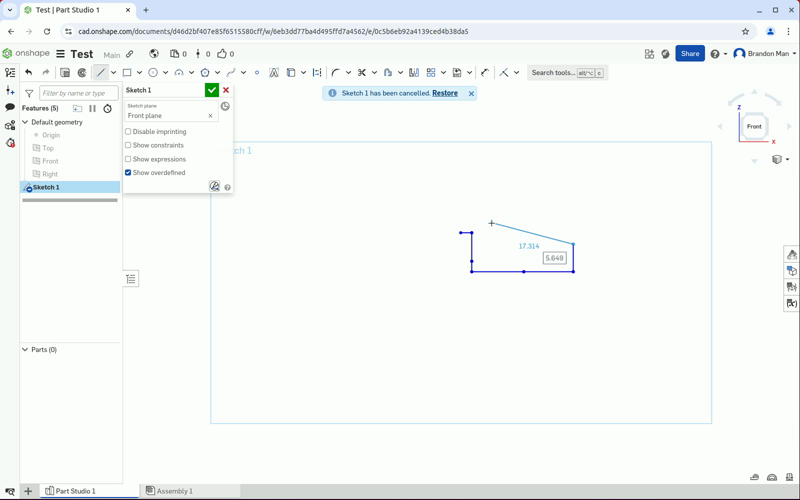
key_up(shift)
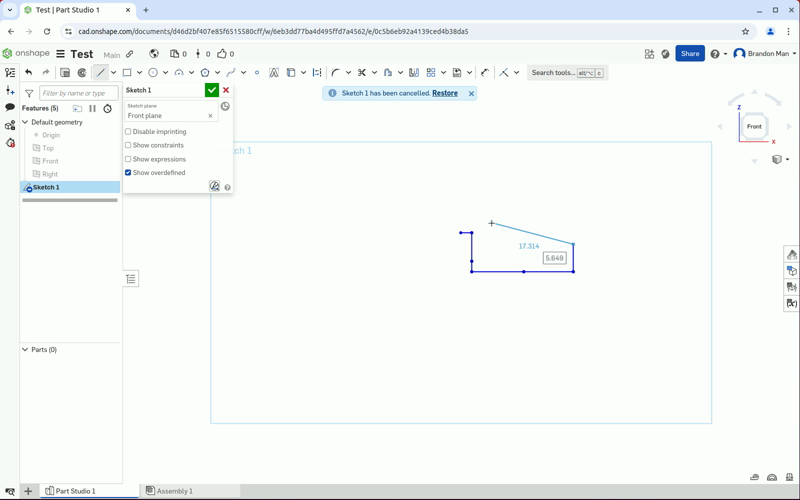
key_down(shift)
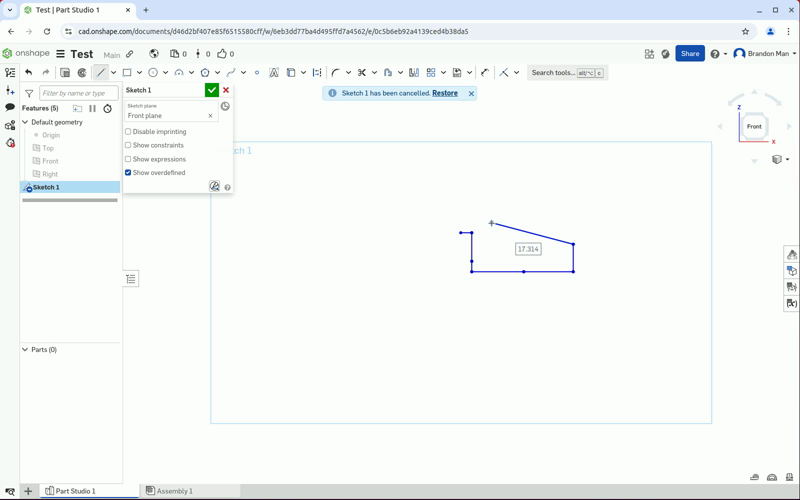
mouse_move(521, 222)
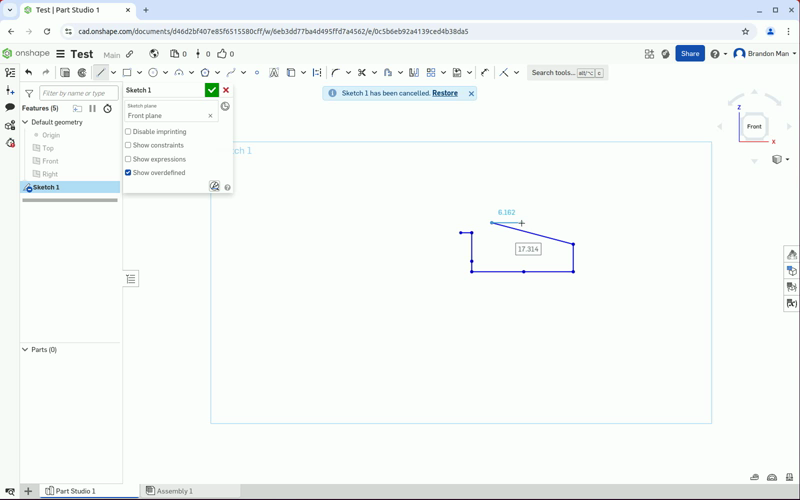
mouse_move(460, 222)
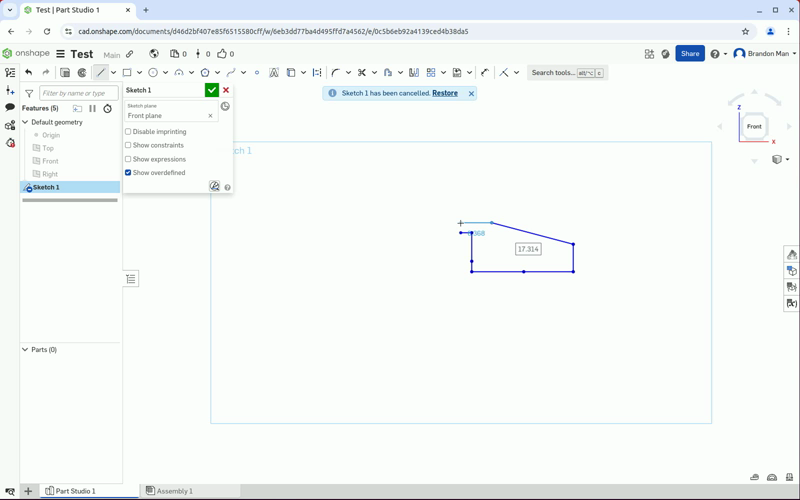
click(460, 222)
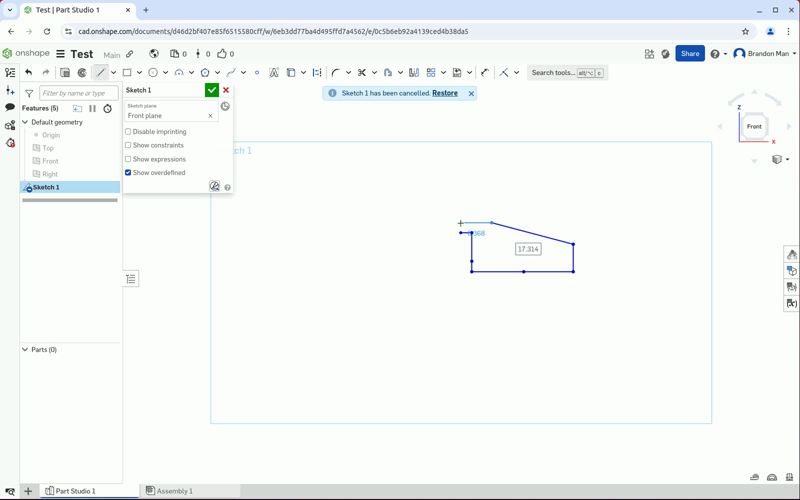
key_up(shift)
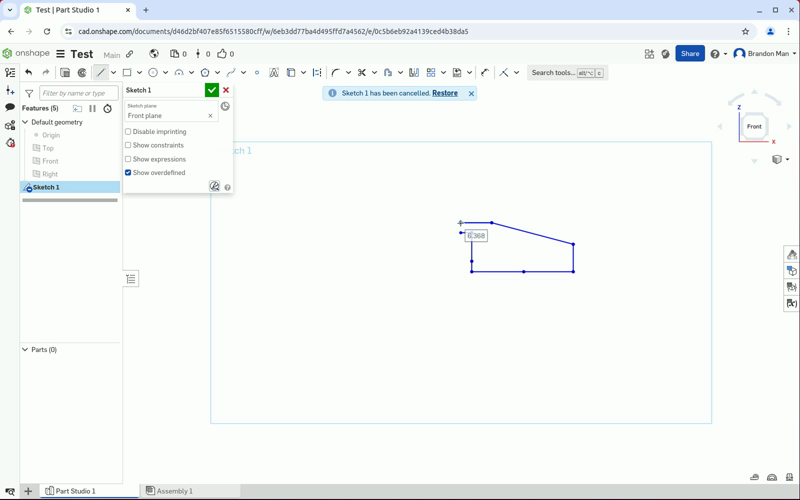
mouse_move(490, 222)
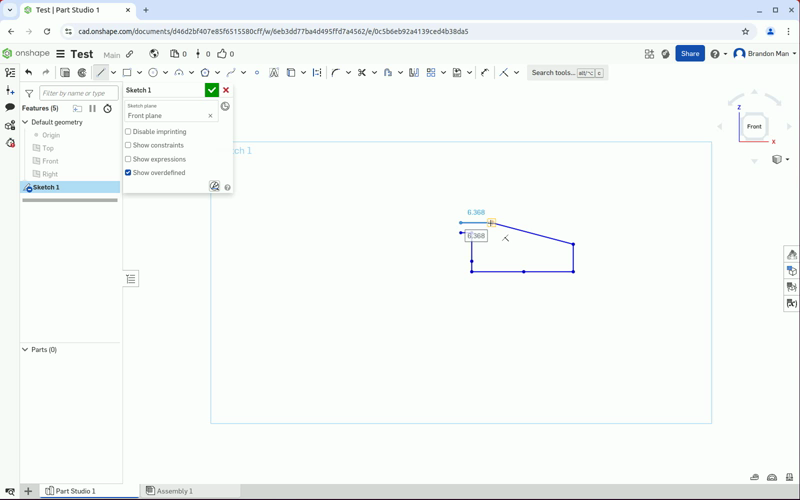
key_down(shift)
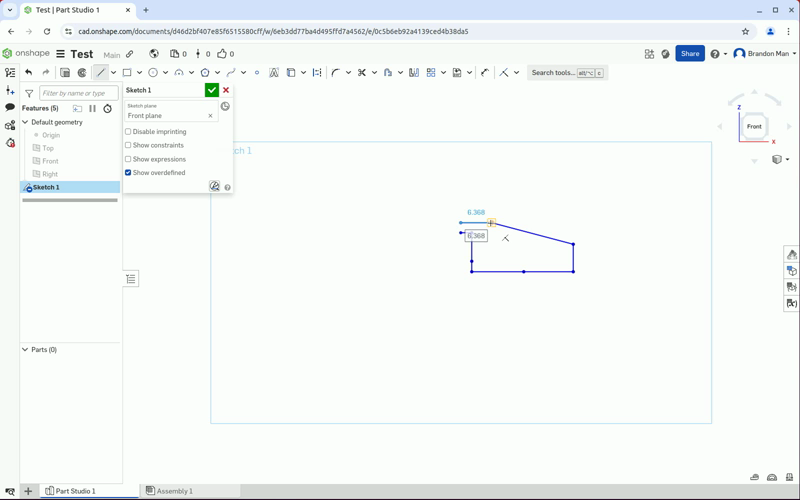
mouse_move(460, 232)
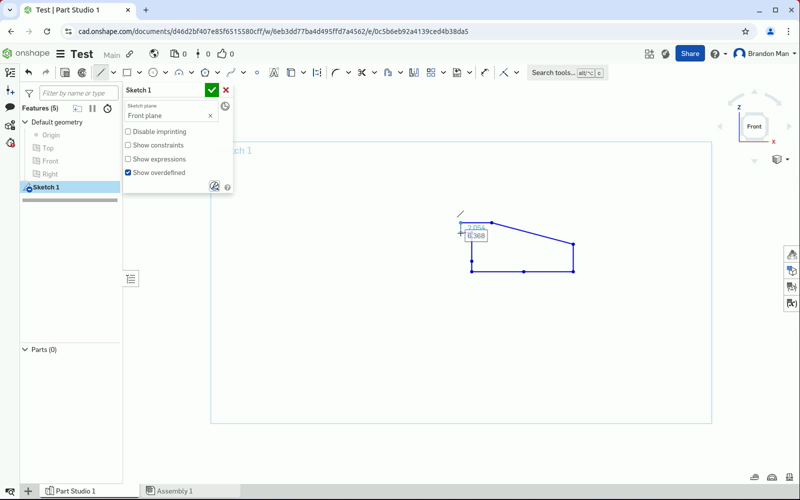
key_up(shift)
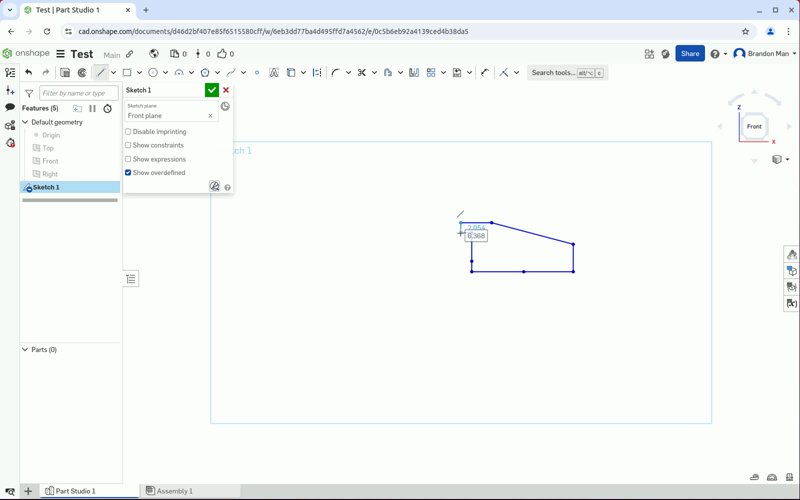
click(460, 232)
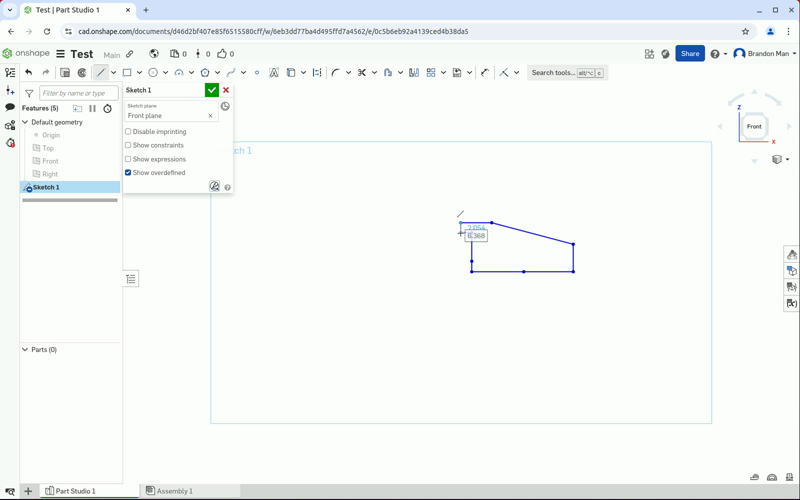
key(esc)
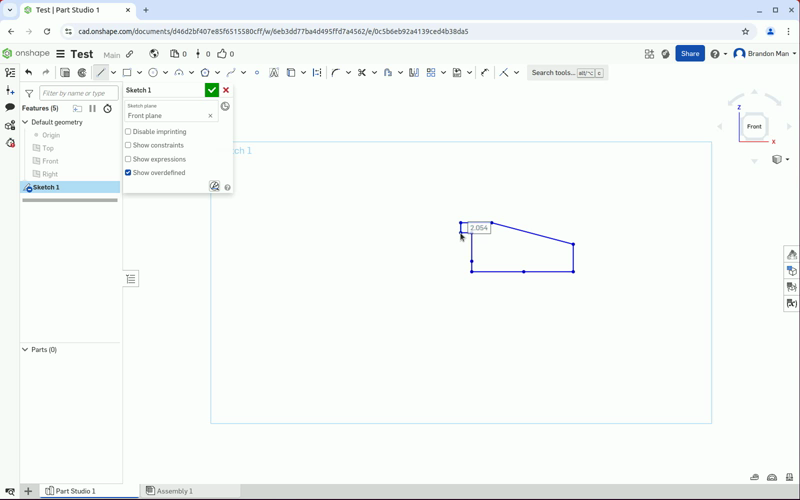
key(c)
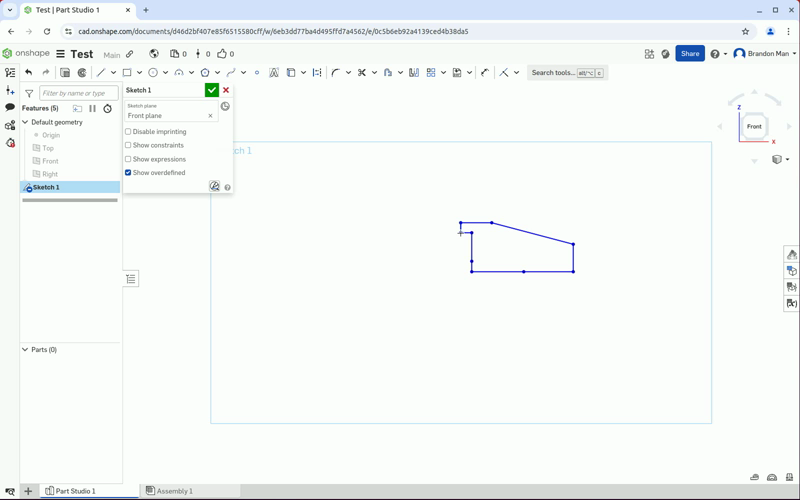
key_down(shift)
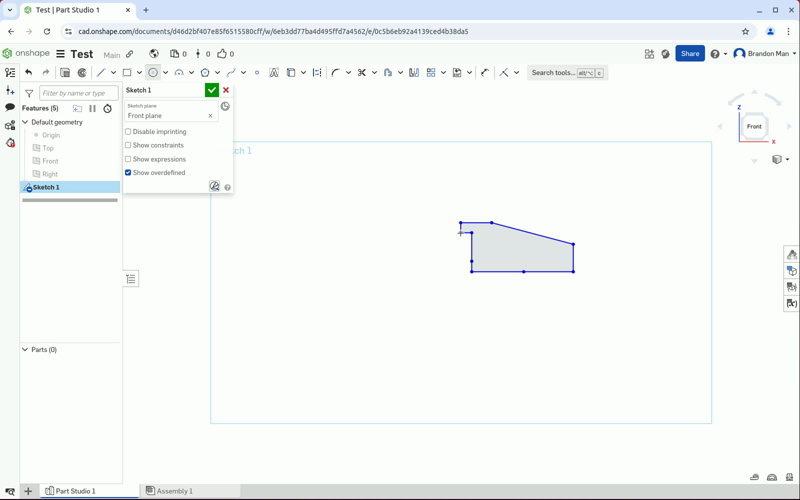
mouse_move(554, 263)
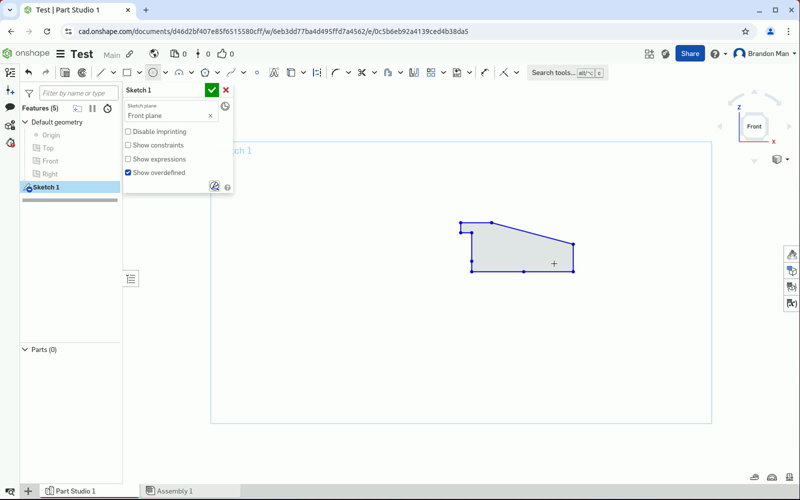
click(554, 263)
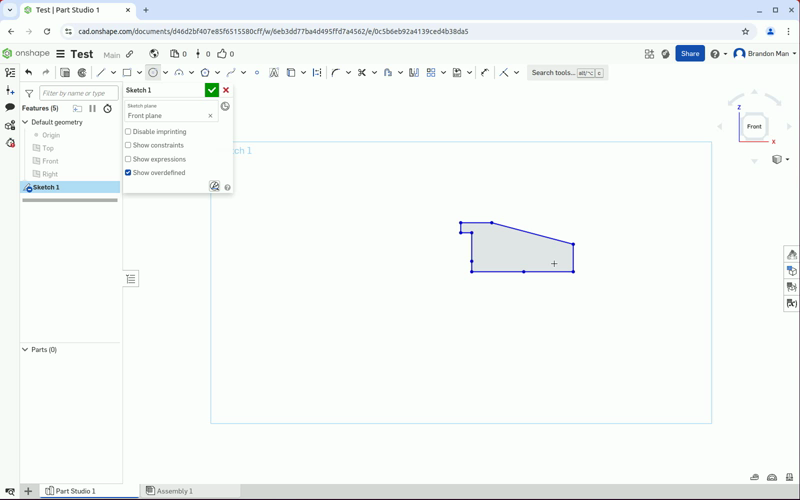
key_up(shift)
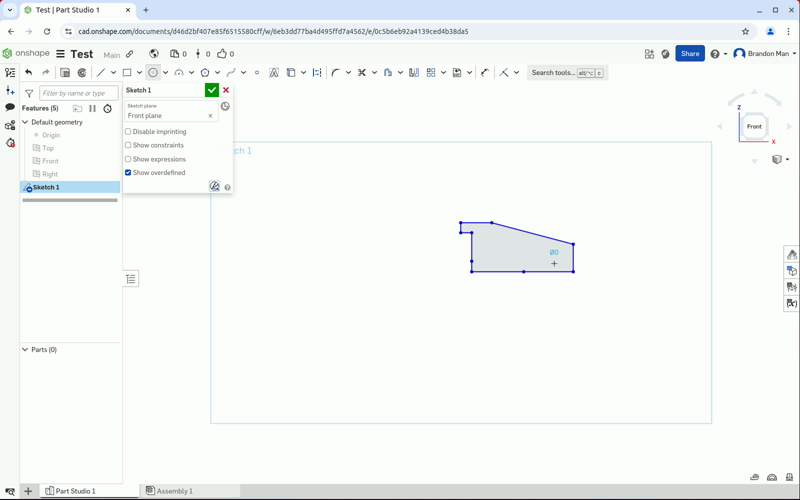
mouse_move(562, 263)
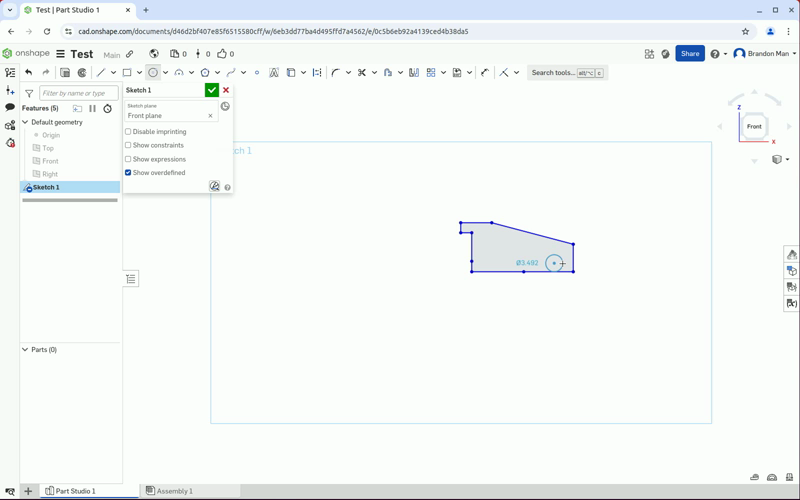
click(562, 263)
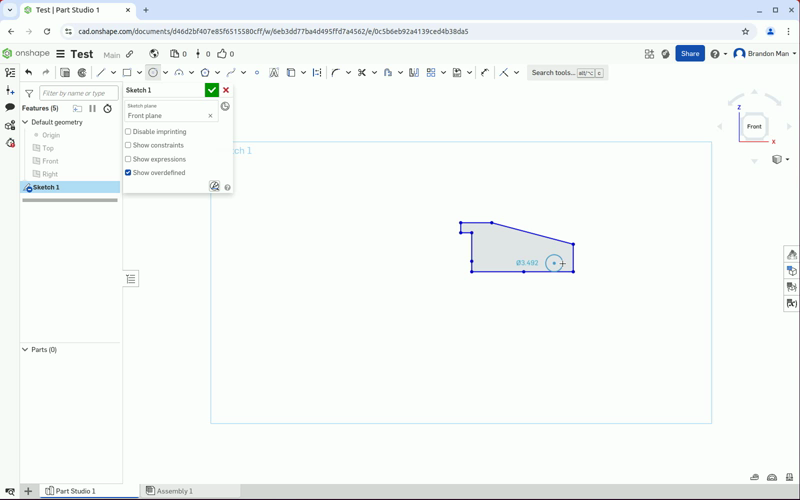
key(esc)
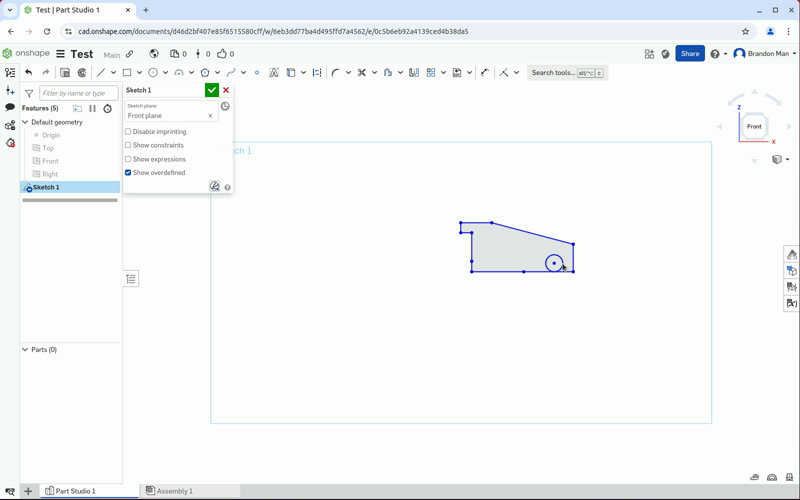
mouse_move(485, 234)
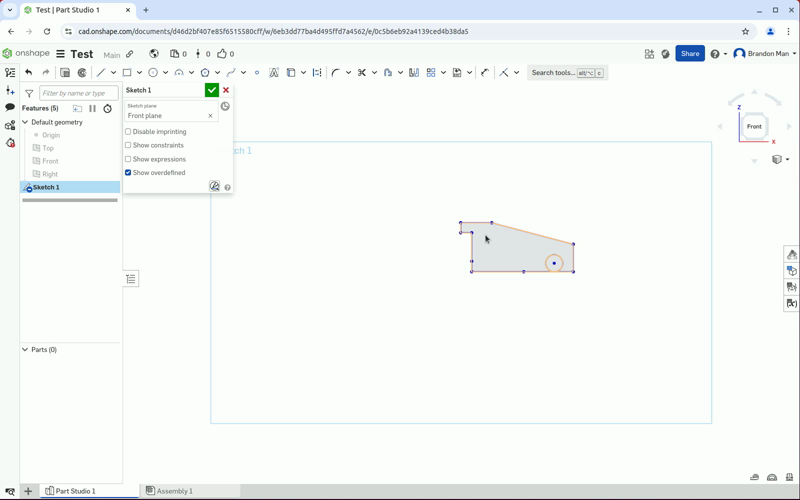
click(485, 234)
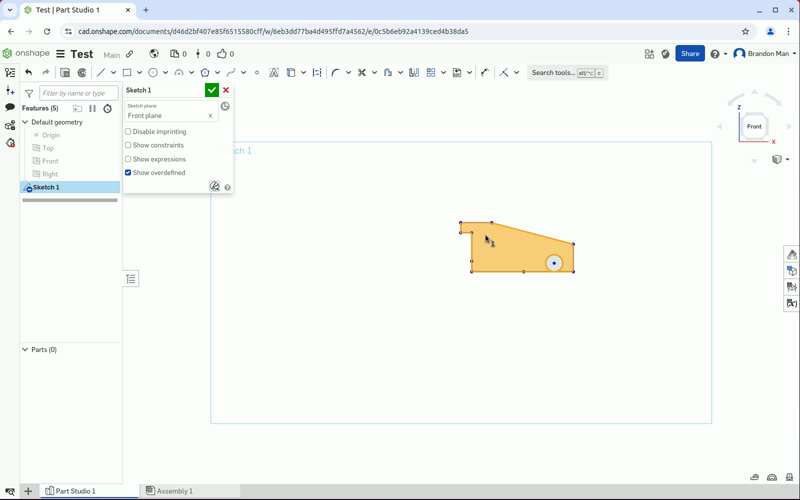
mouse_move(73, 352)
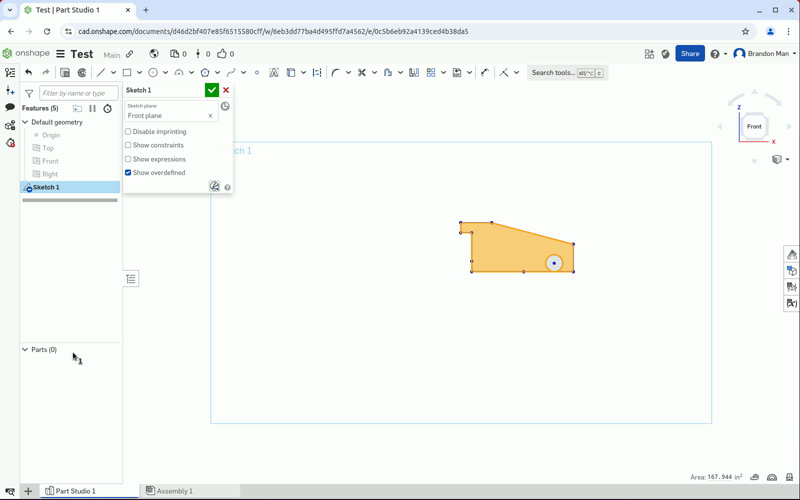
key(shift+y)
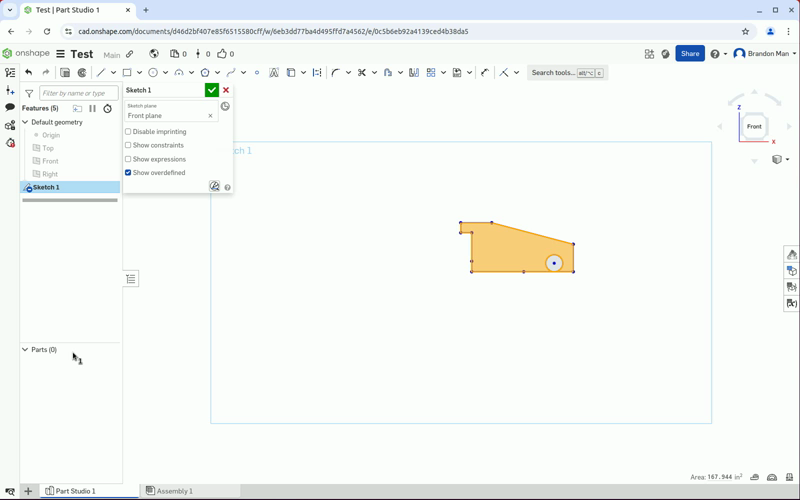
key(shift+e)
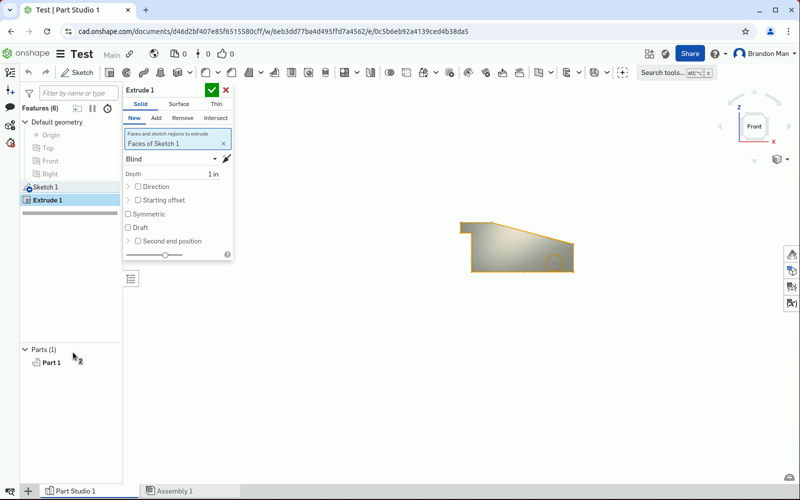
mouse_move(143, 106)
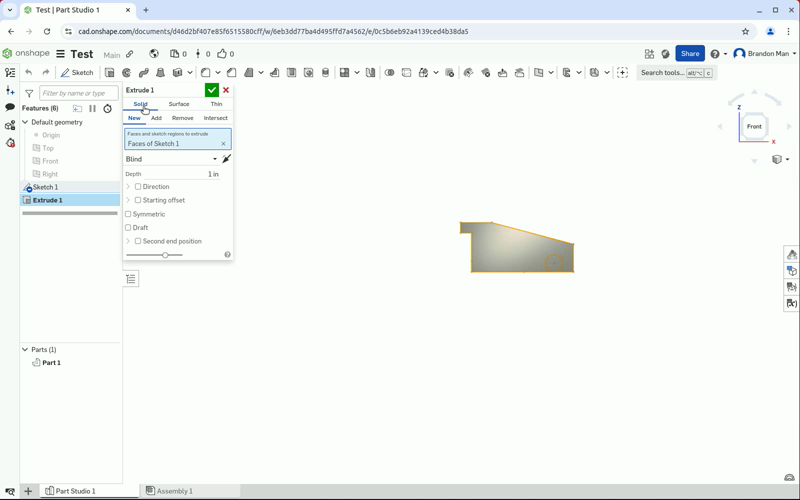
click(143, 106)
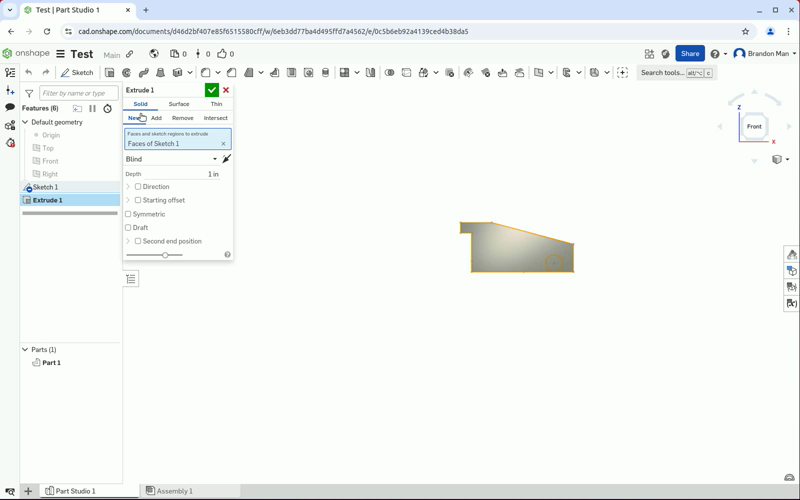
mouse_move(137, 120)
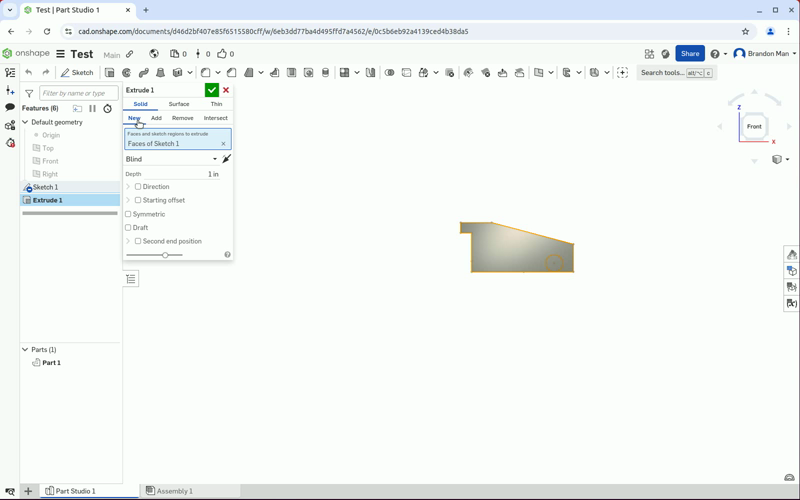
click(137, 120)
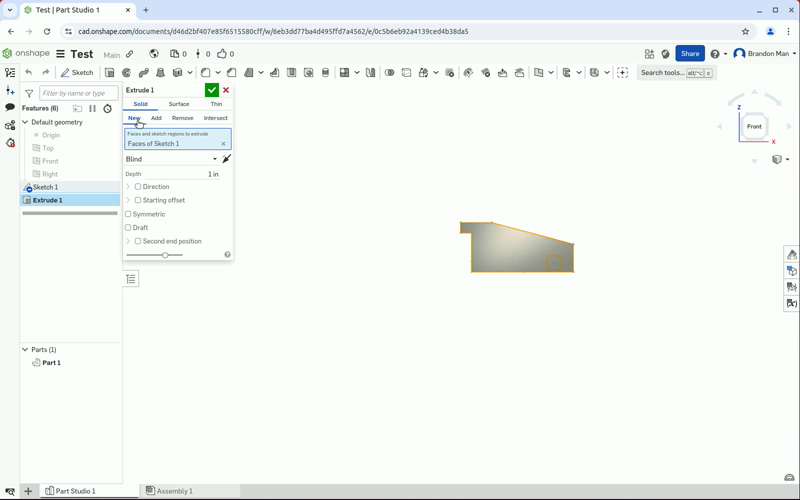
key(tab, 4)
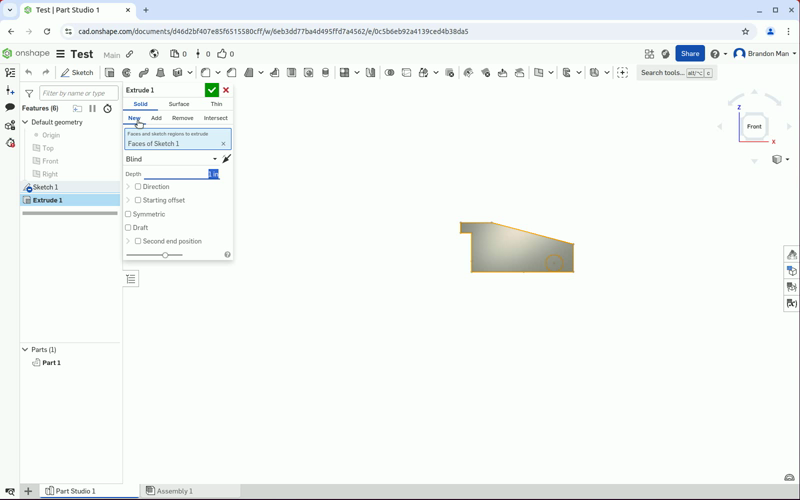
text(2.166)
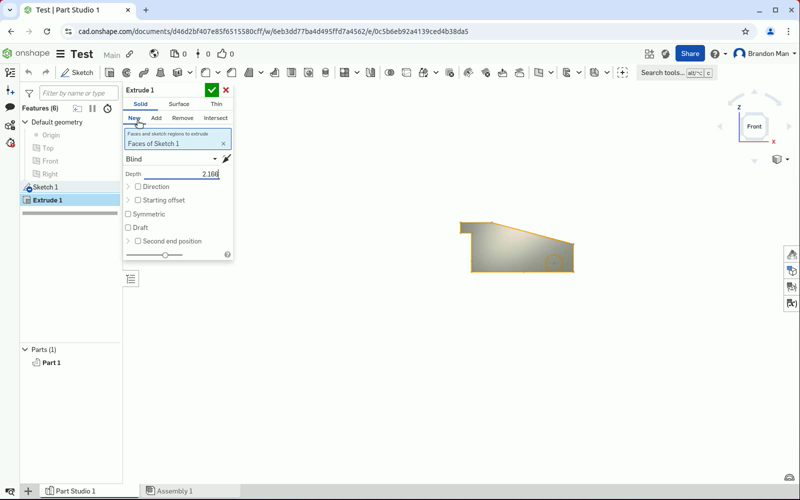
key(enter)
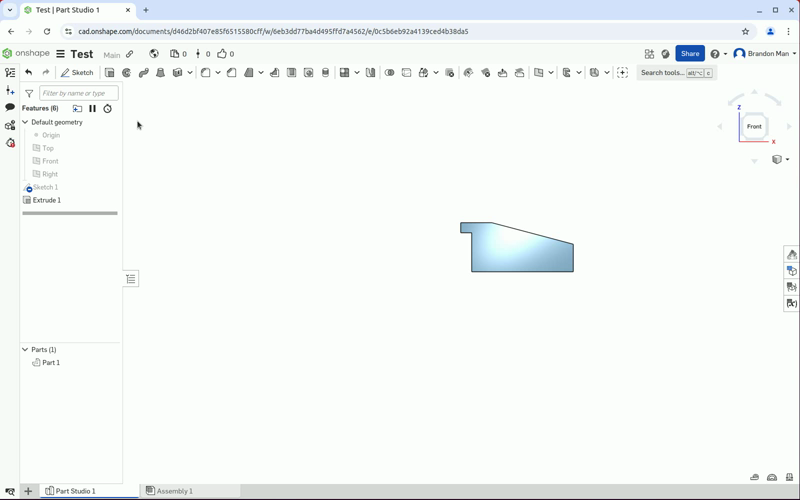
key(shift+h)
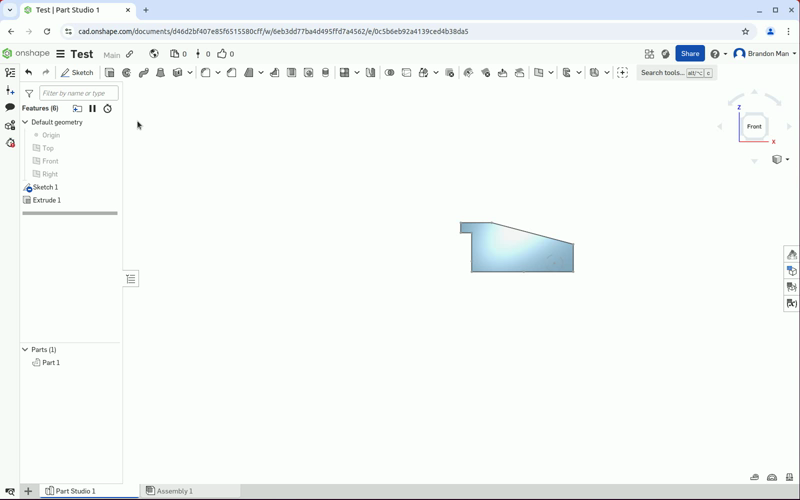
key(shift+h)
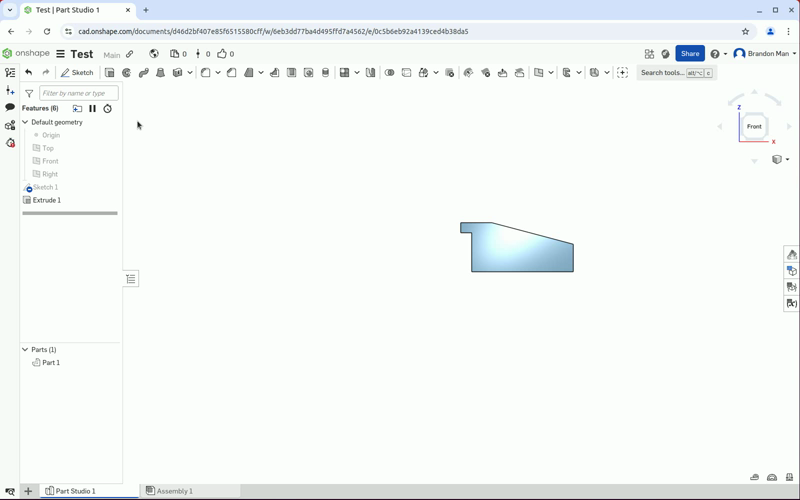
mouse_move(73, 189)
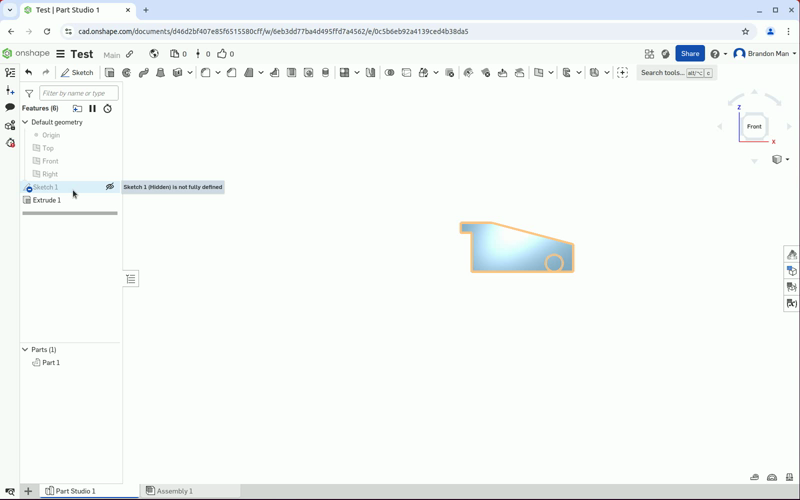
click(73, 189)
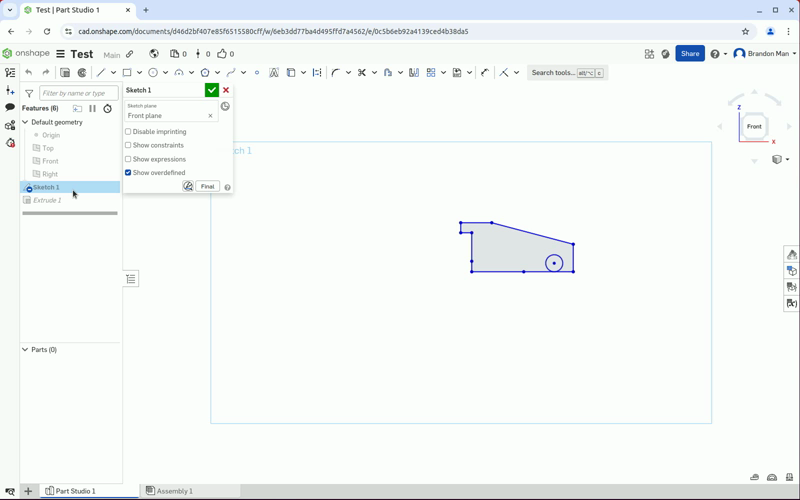
mouse_move(229, 92)
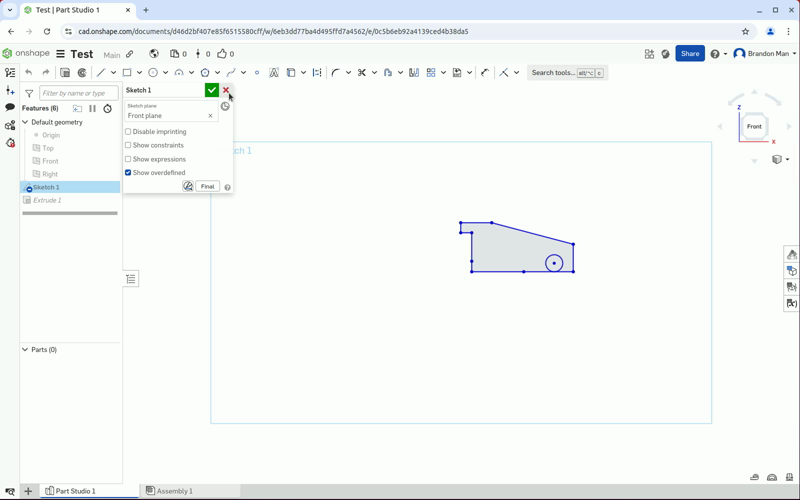
click(229, 92)
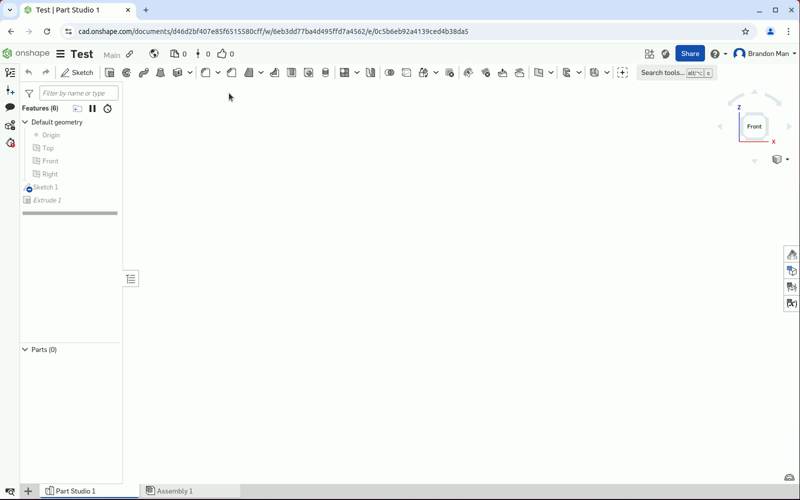
mouse_move(73, 352)
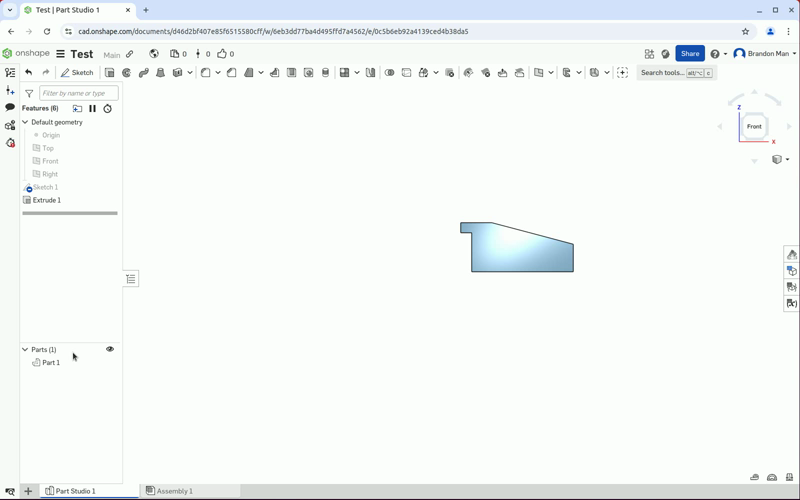
key(y)
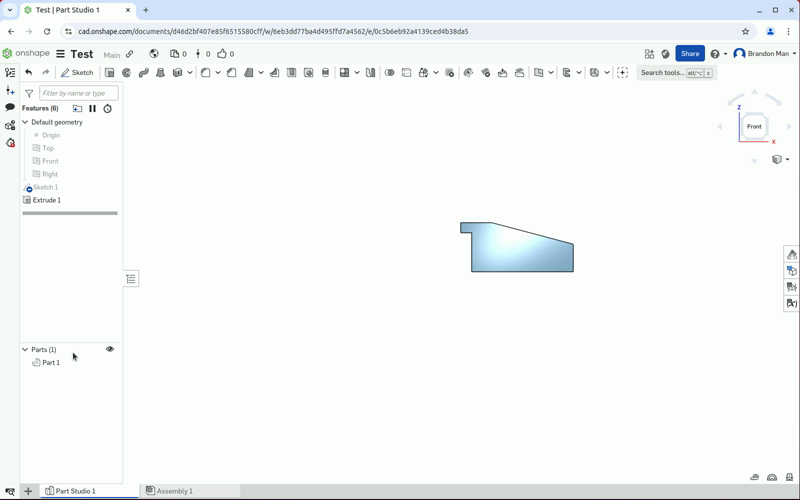
key(shift+p)
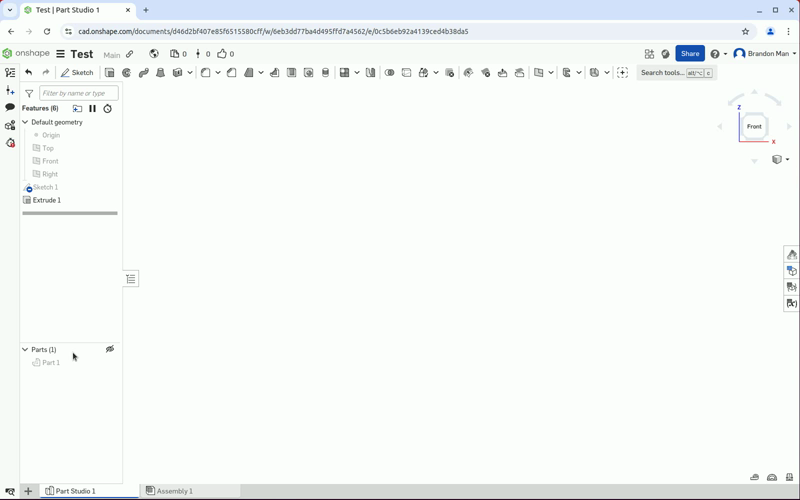
key(space)
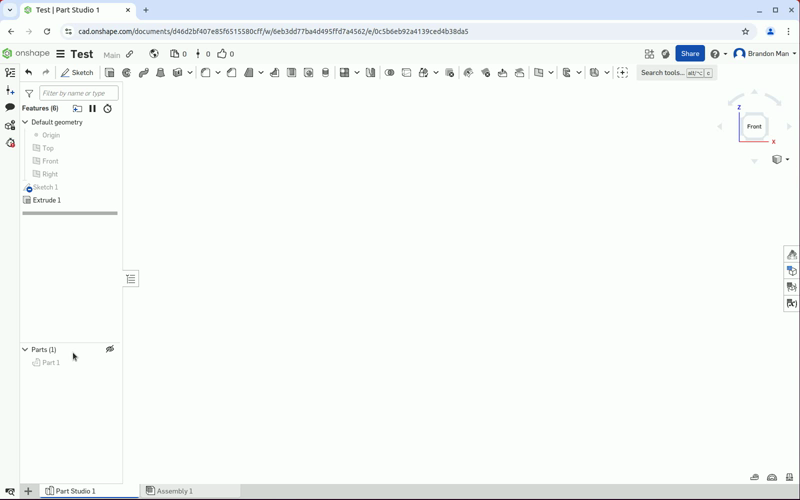
key_down(shift)
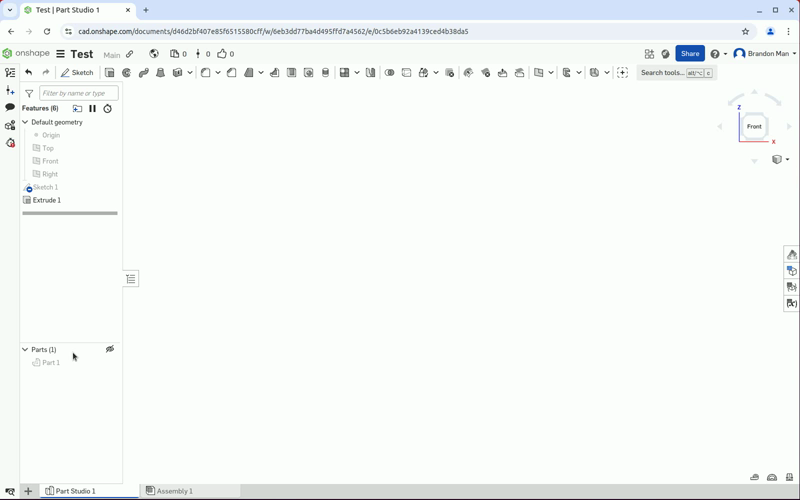
key(left)
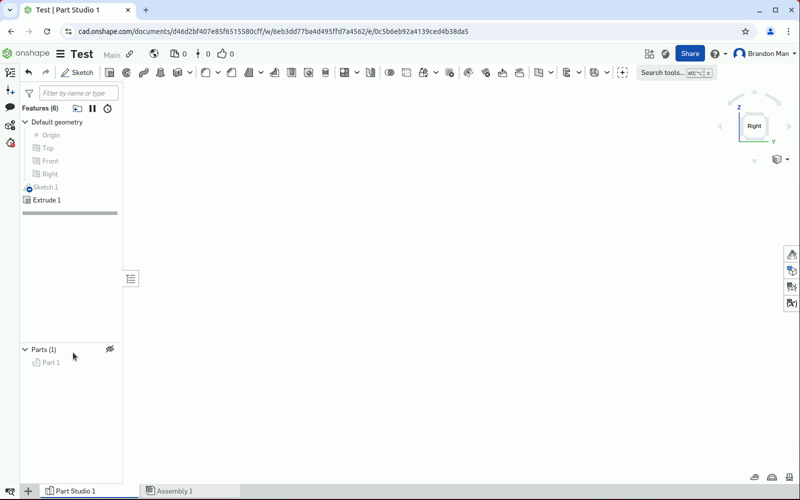
key_up(shift)
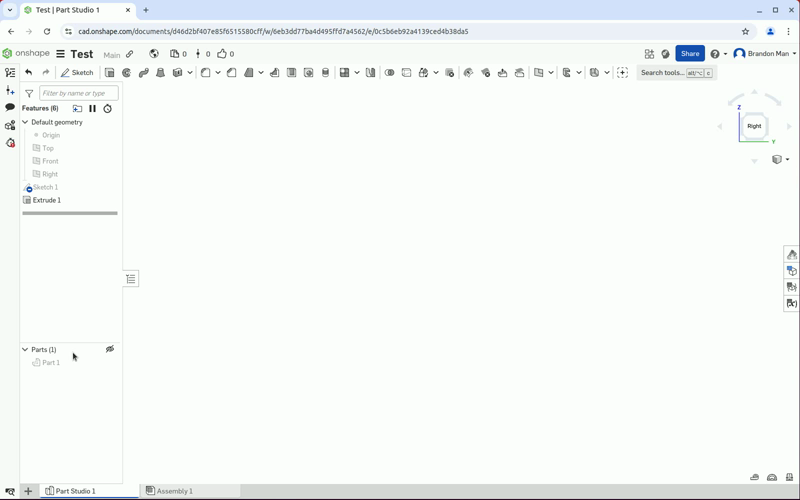
mouse_move(73, 352)
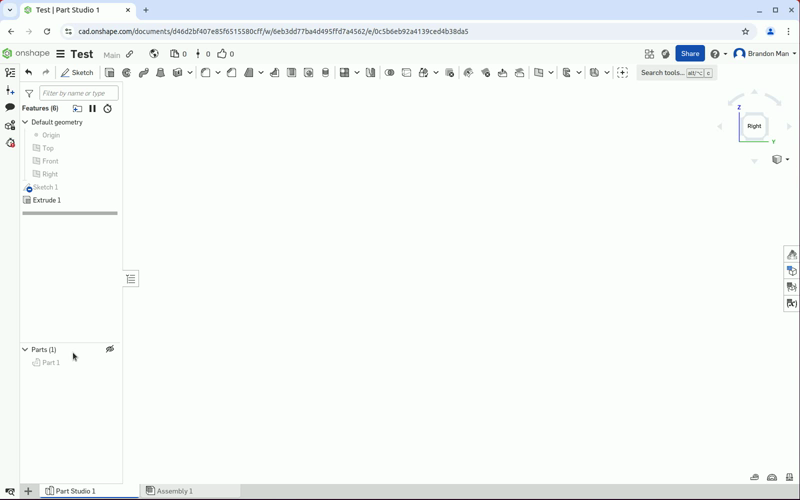
key(shift+y)
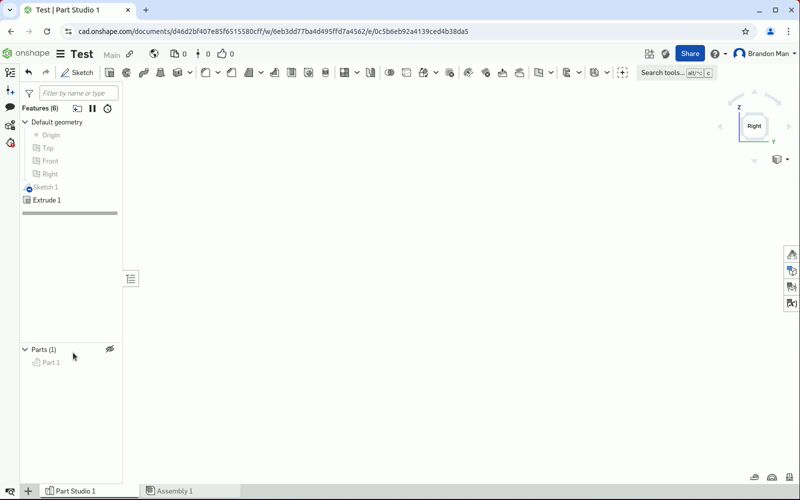
key(shift+s)
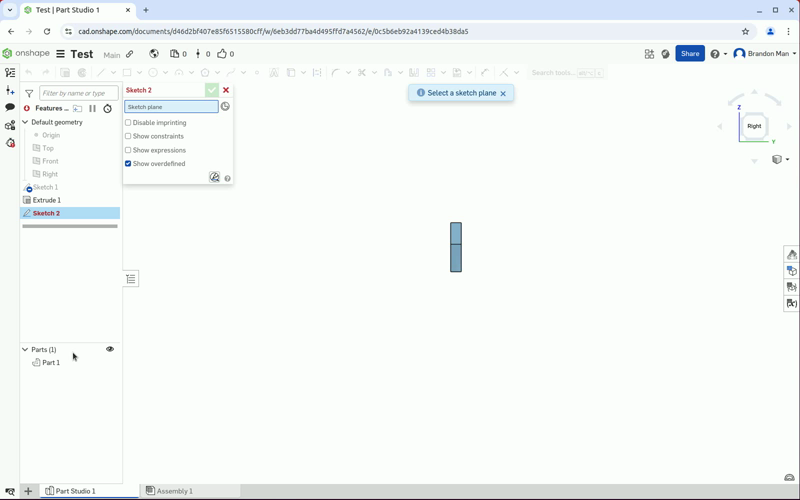
mouse_move(73, 176)
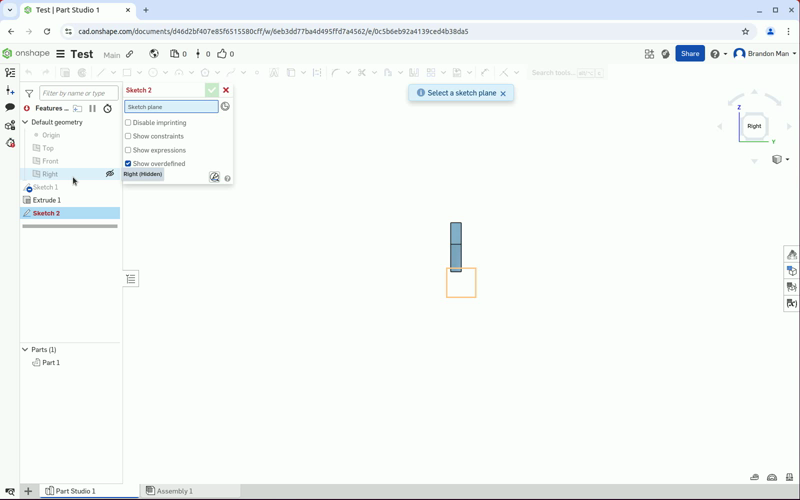
click(73, 176)
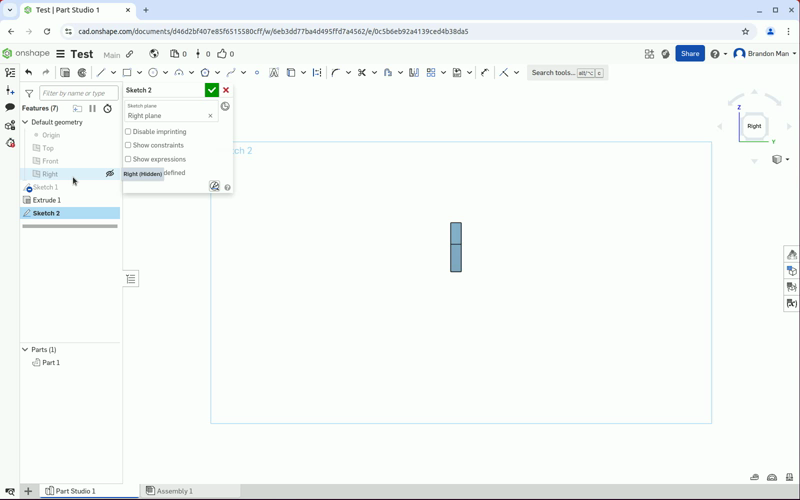
mouse_move(73, 352)
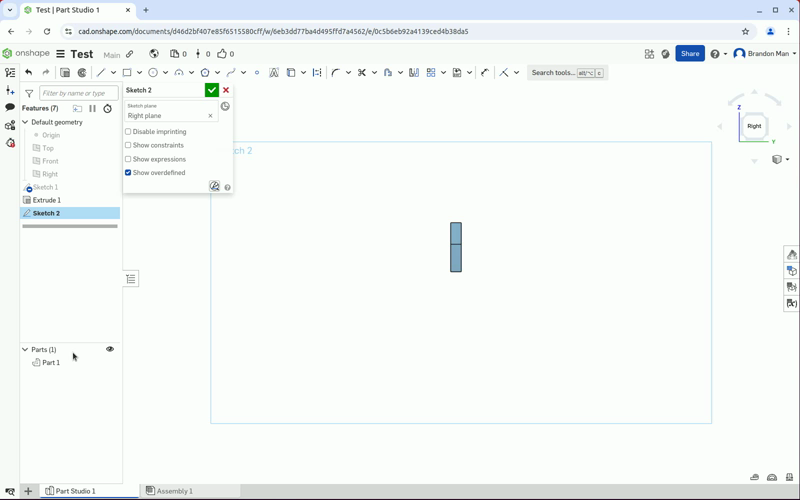
key(y)
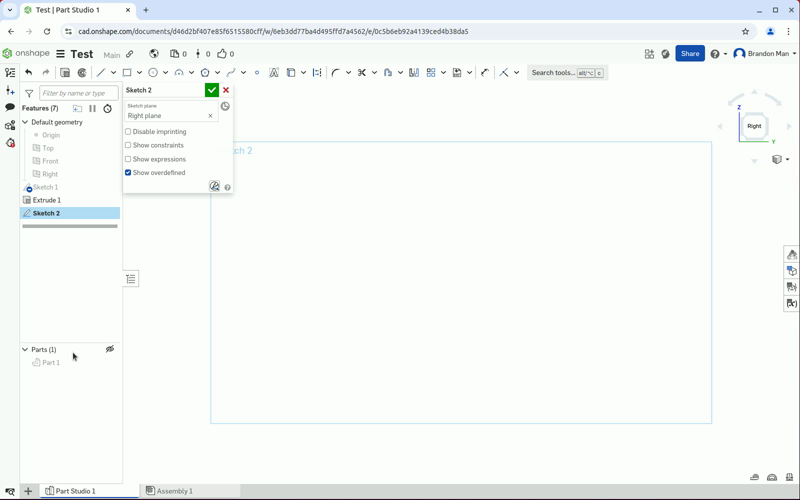
key(l)
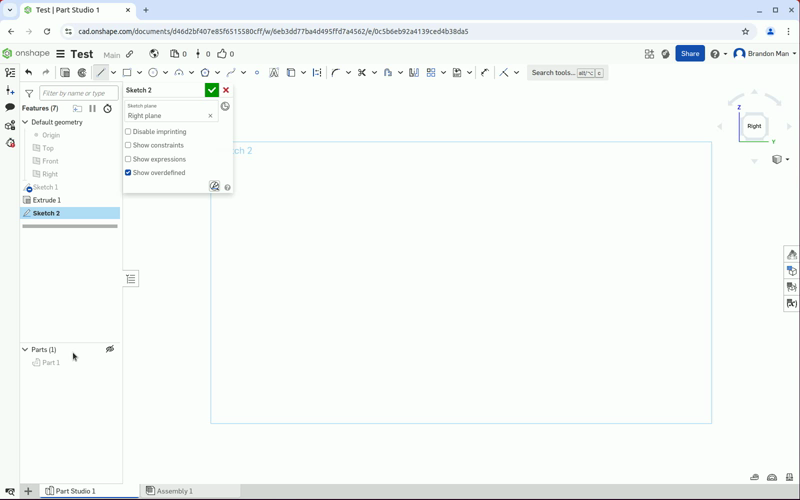
key_down(shift)
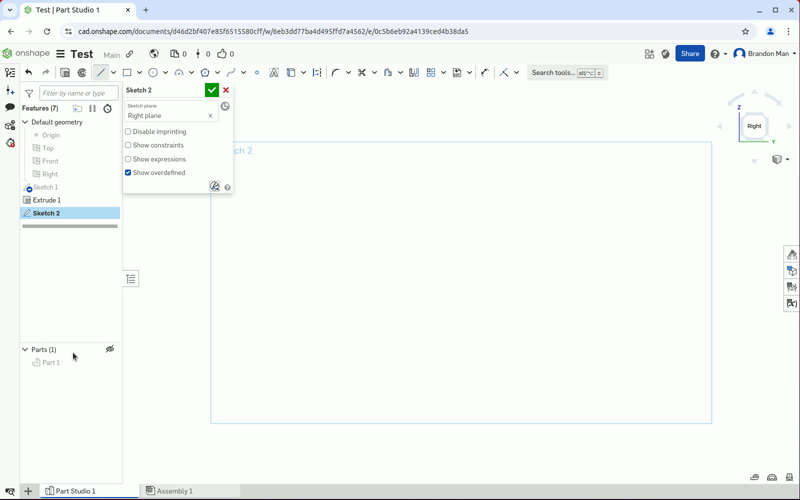
mouse_move(417, 272)
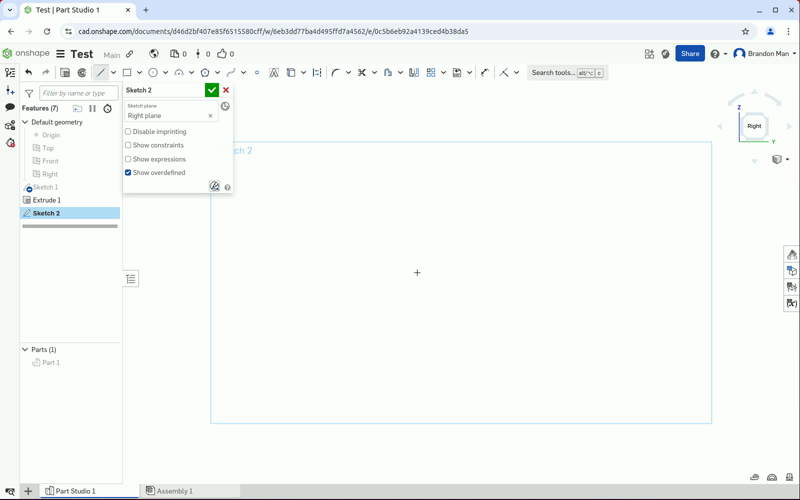
click(417, 272)
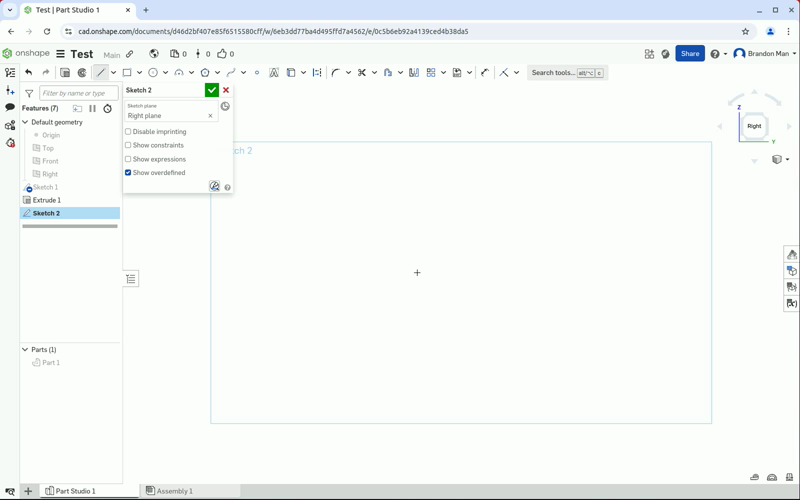
key_up(shift)
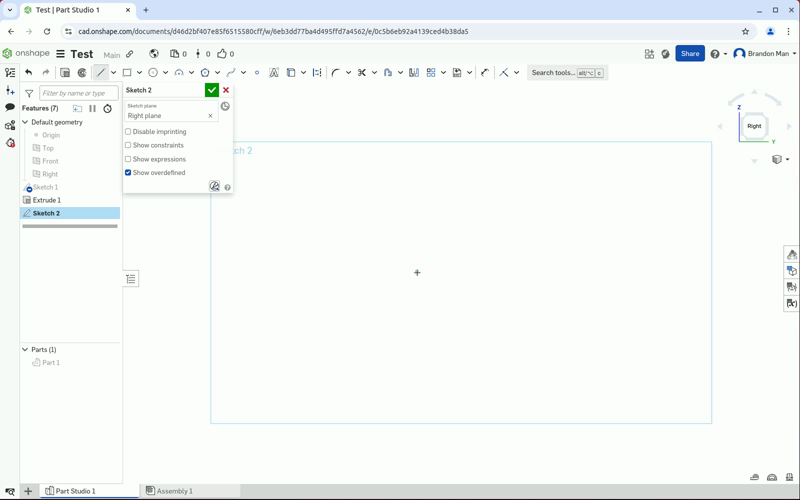
key_down(shift)
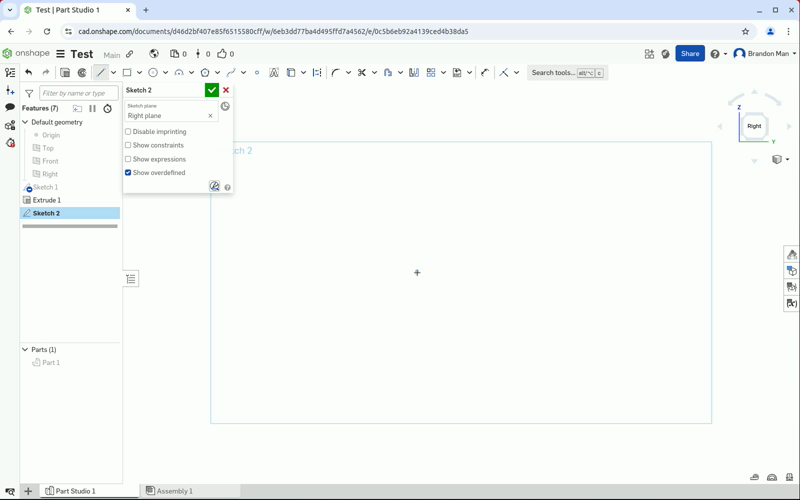
mouse_move(447, 272)
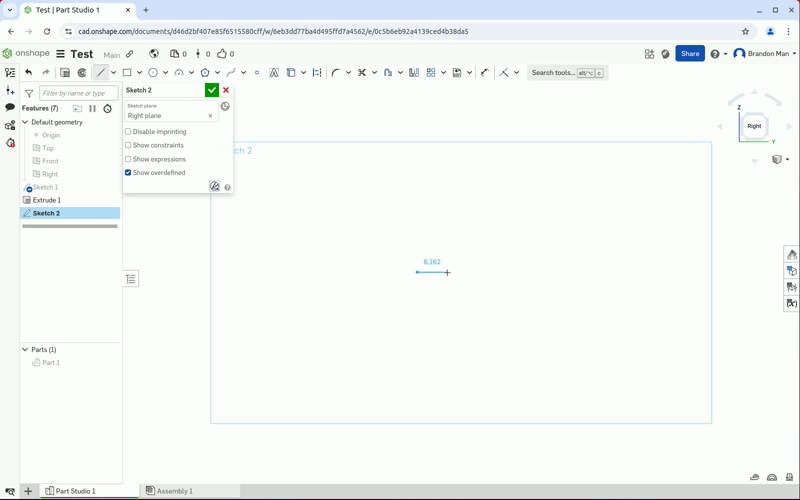
mouse_move(450, 272)
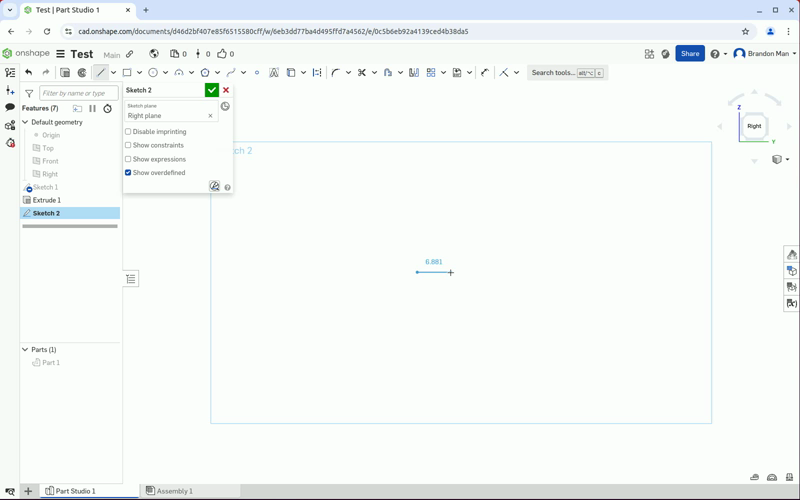
click(450, 272)
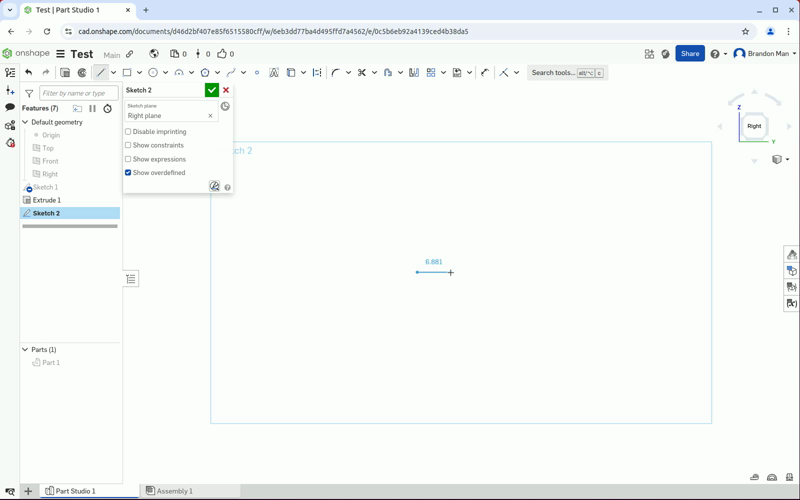
key_up(shift)
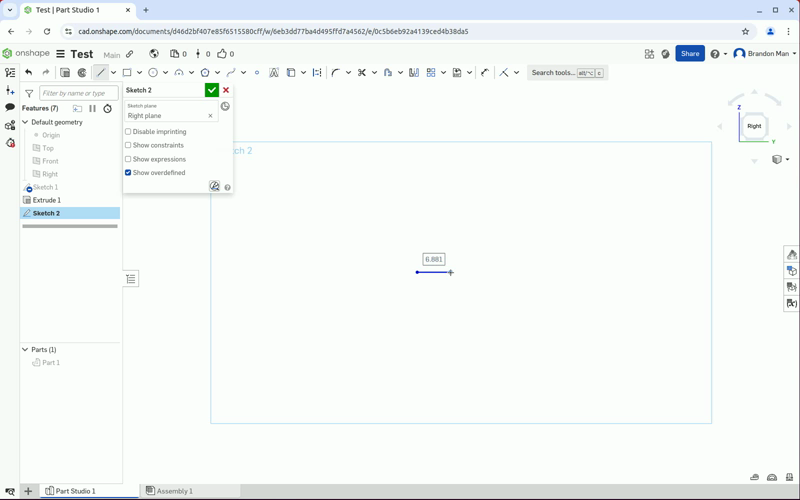
key_down(shift)
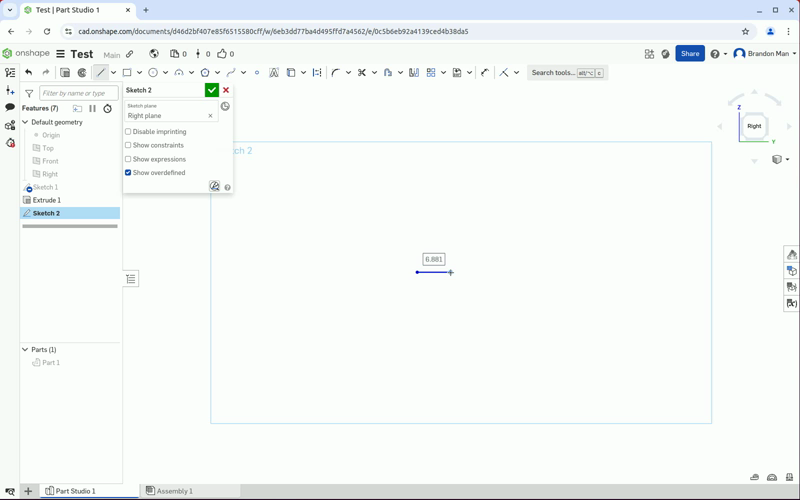
mouse_move(480, 272)
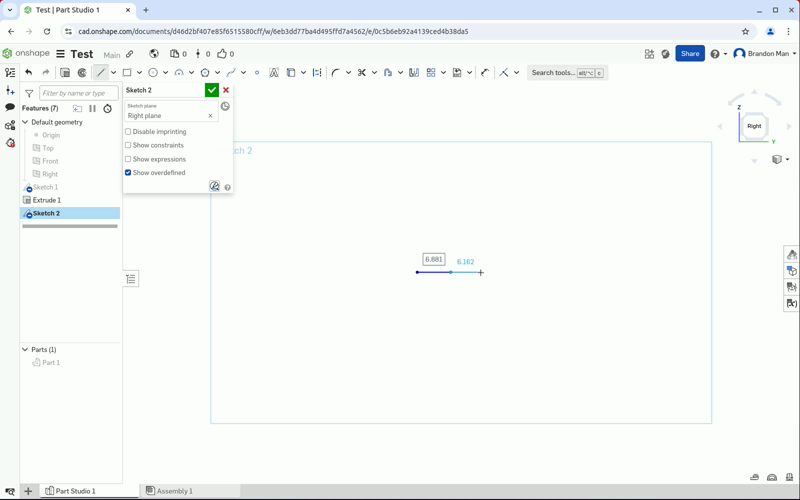
mouse_move(450, 245)
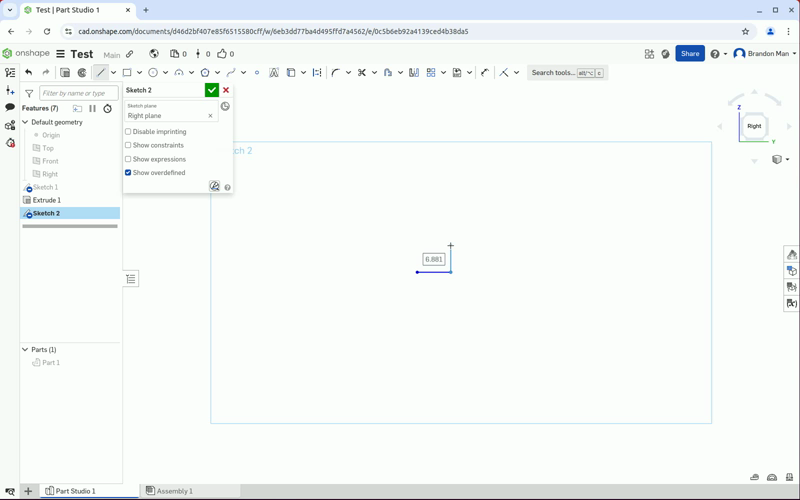
click(450, 245)
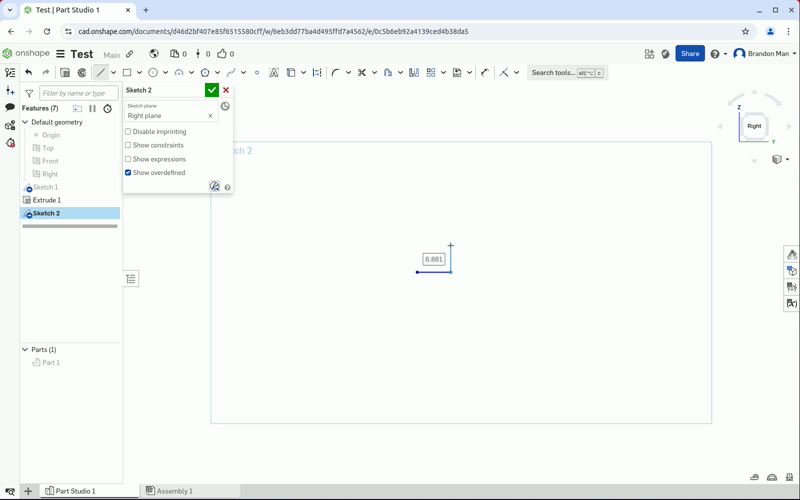
key_up(shift)
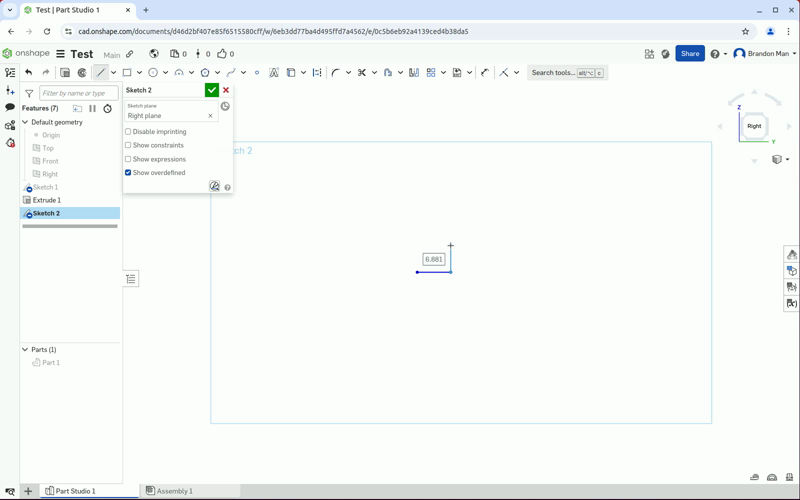
key_down(shift)
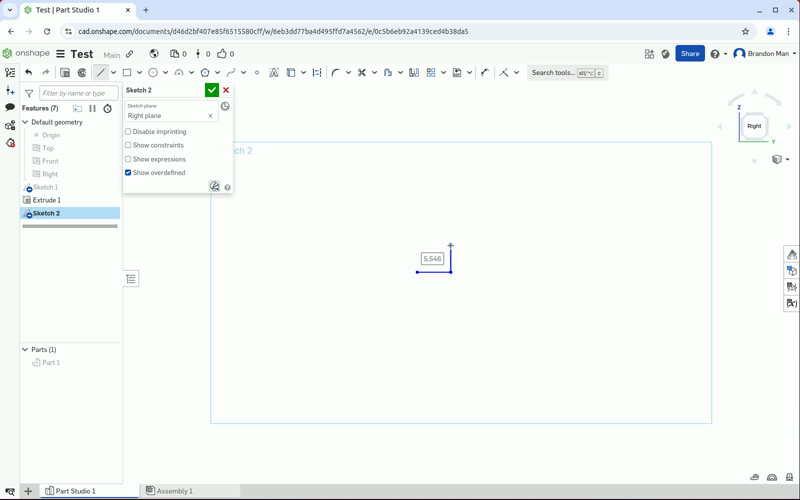
mouse_move(480, 245)
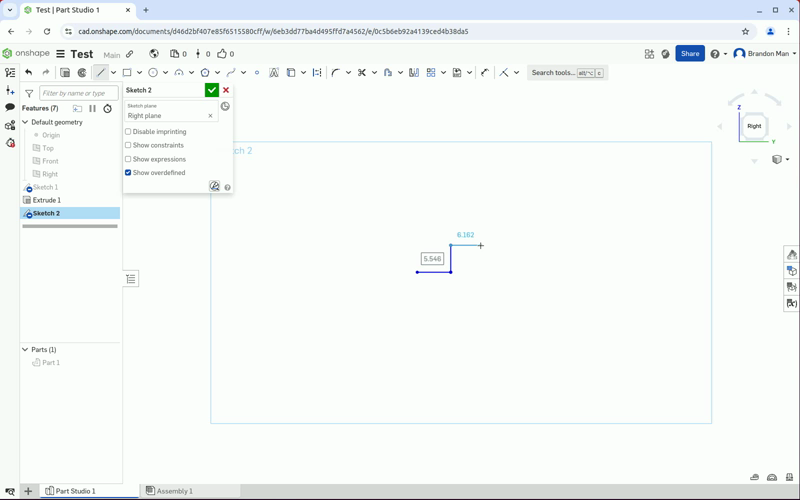
mouse_move(450, 233)
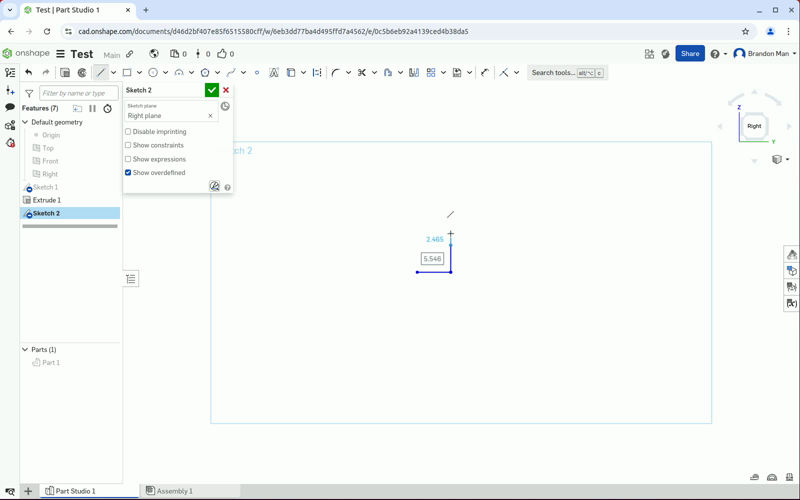
click(450, 233)
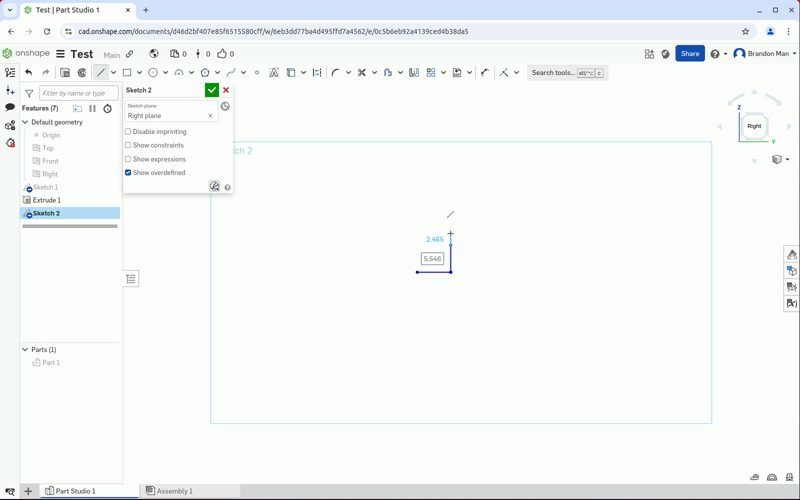
key_up(shift)
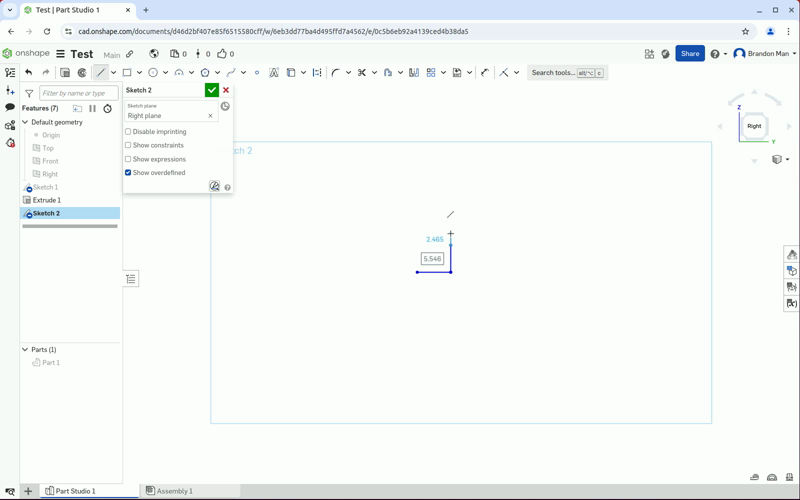
key_down(shift)
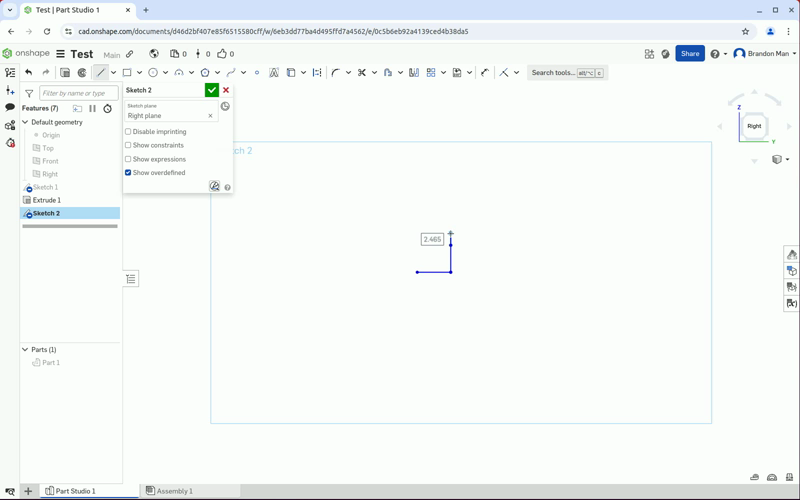
mouse_move(480, 233)
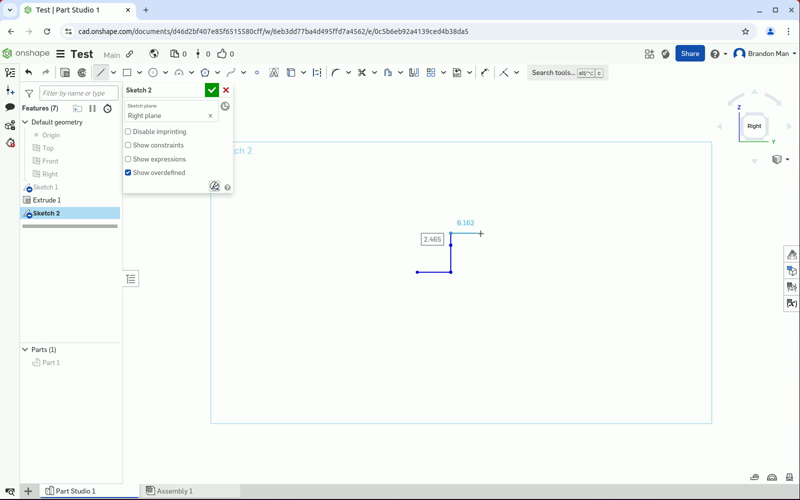
mouse_move(433, 233)
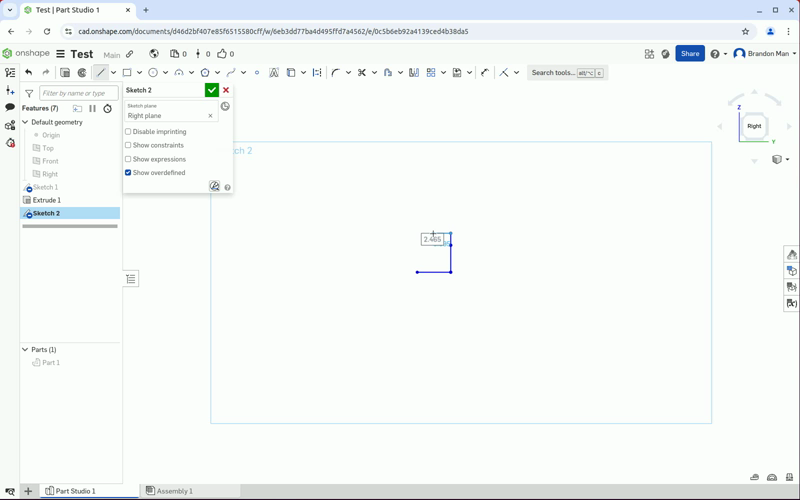
click(433, 233)
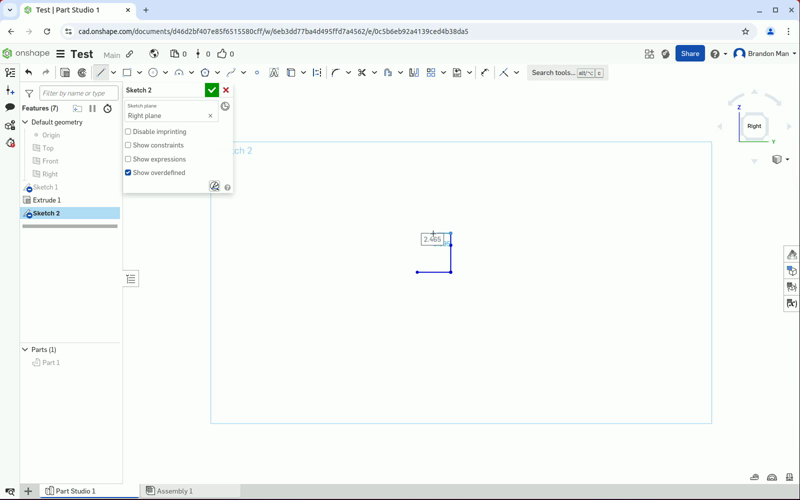
key_up(shift)
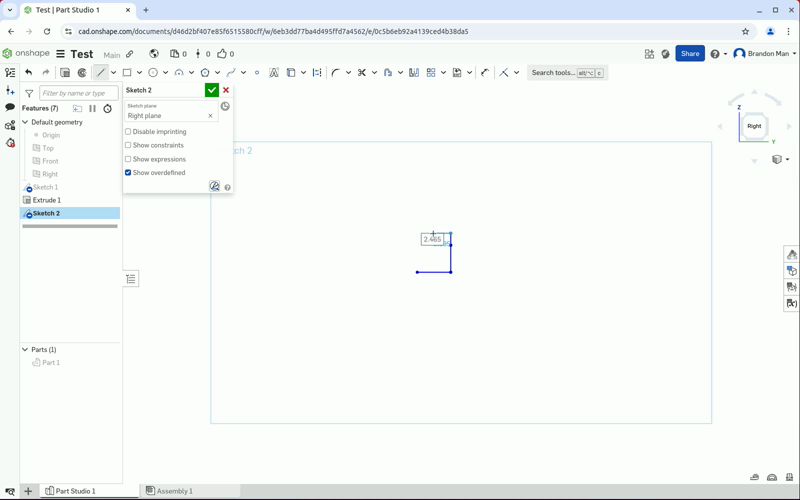
key_down(shift)
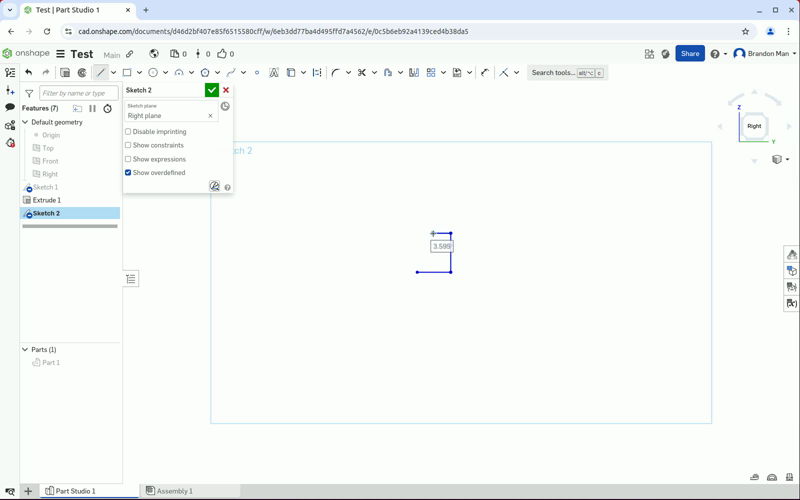
mouse_move(463, 233)
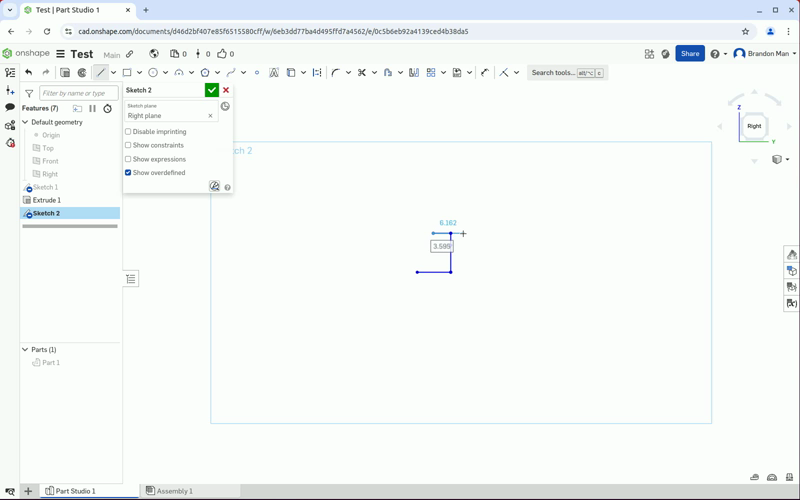
mouse_move(417, 261)
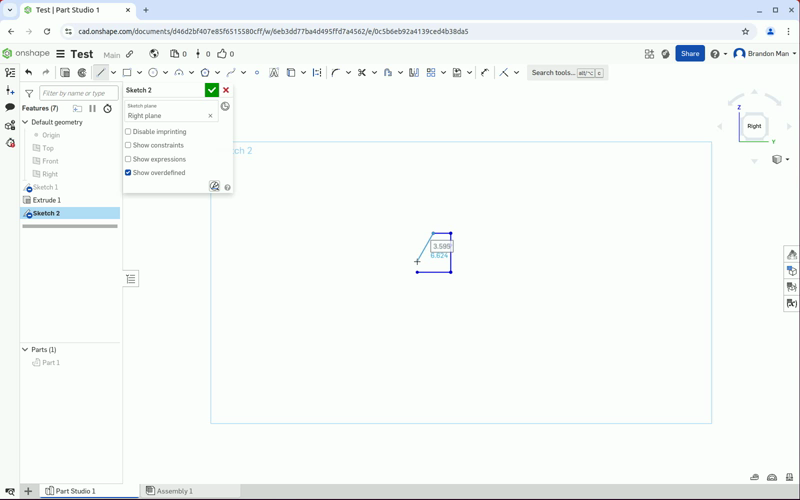
click(417, 261)
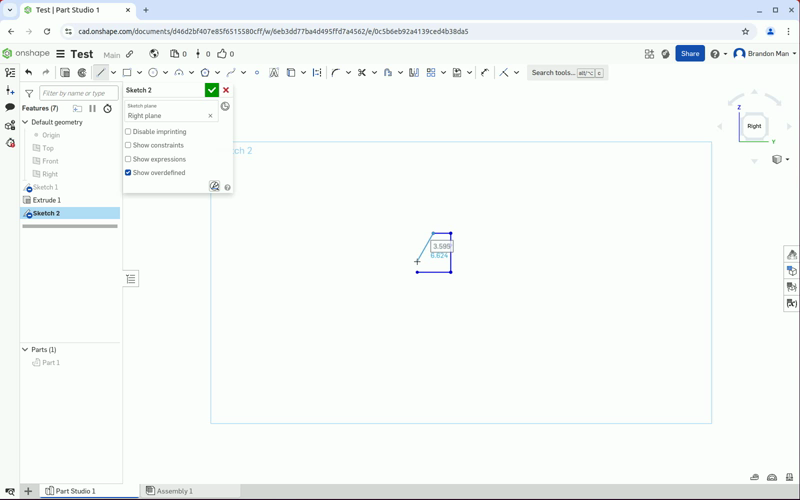
key_up(shift)
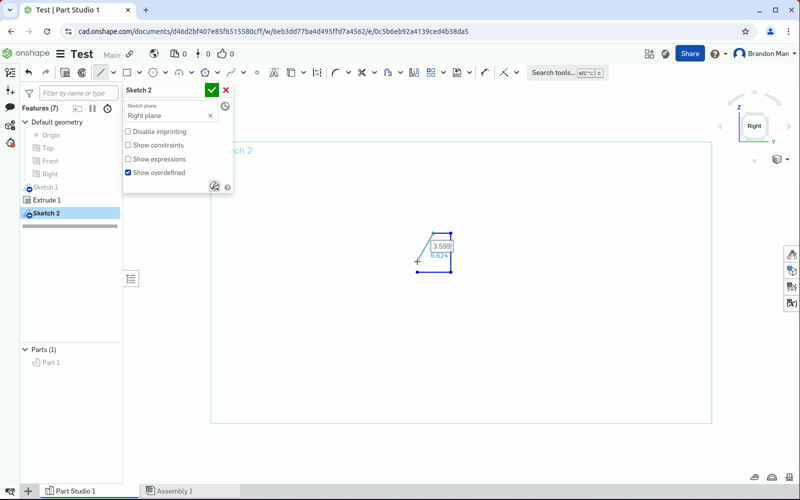
mouse_move(447, 261)
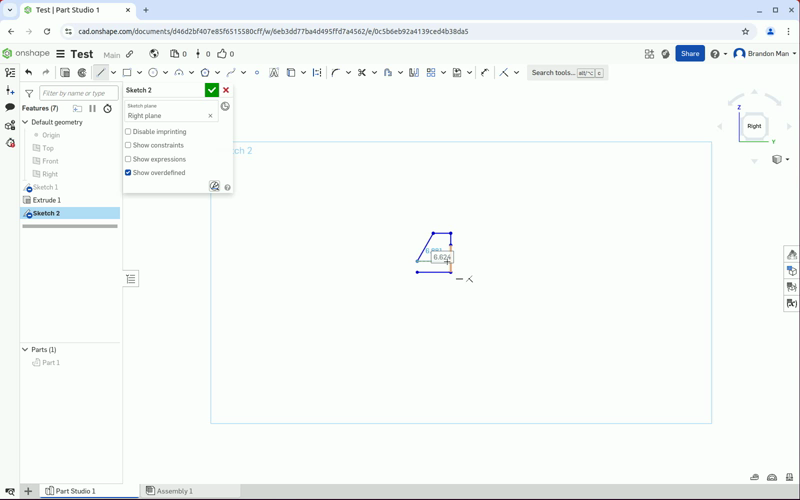
key_down(shift)
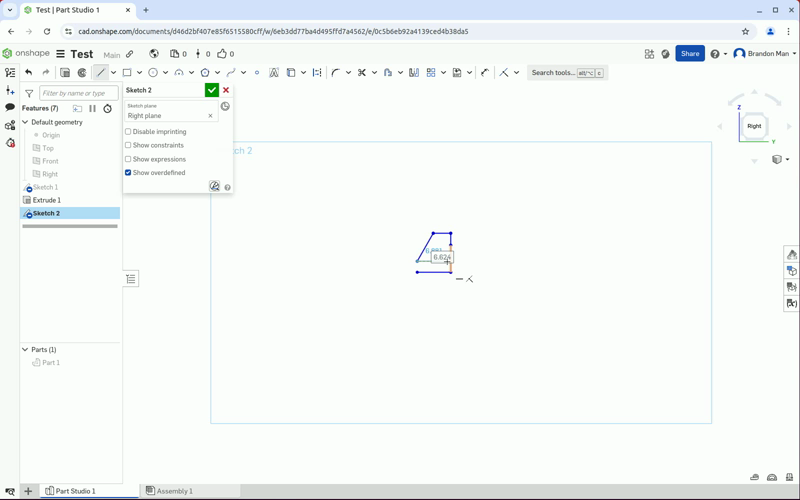
mouse_move(417, 272)
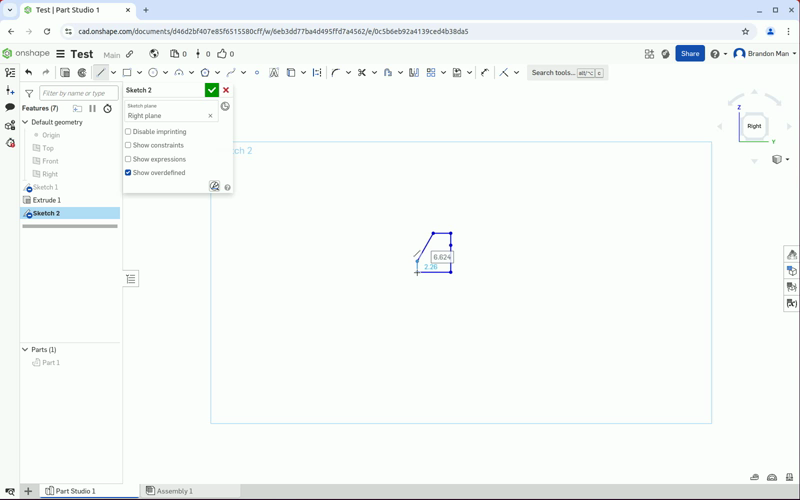
key_up(shift)
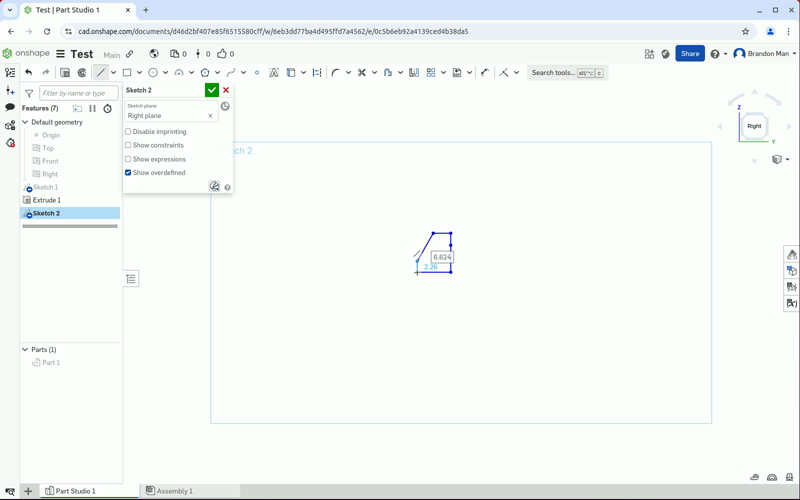
click(417, 272)
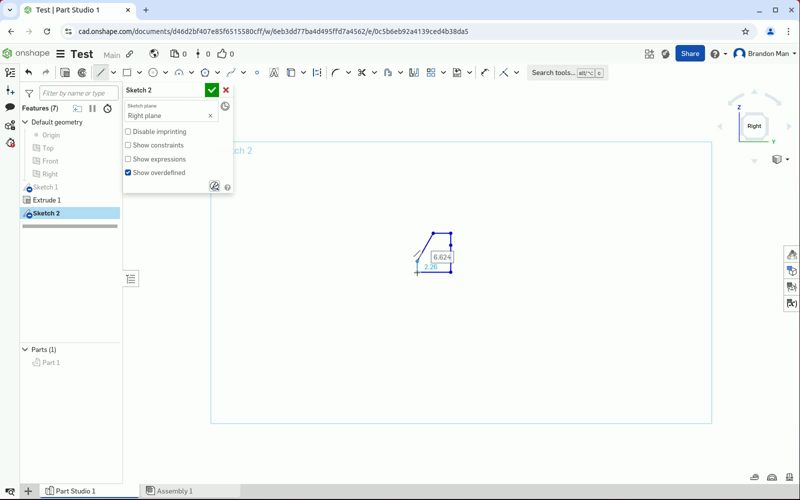
key(esc)
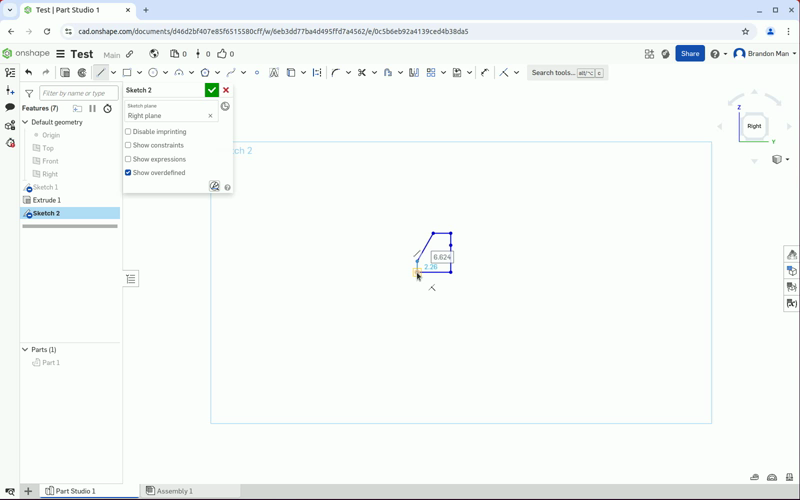
mouse_move(434, 265)
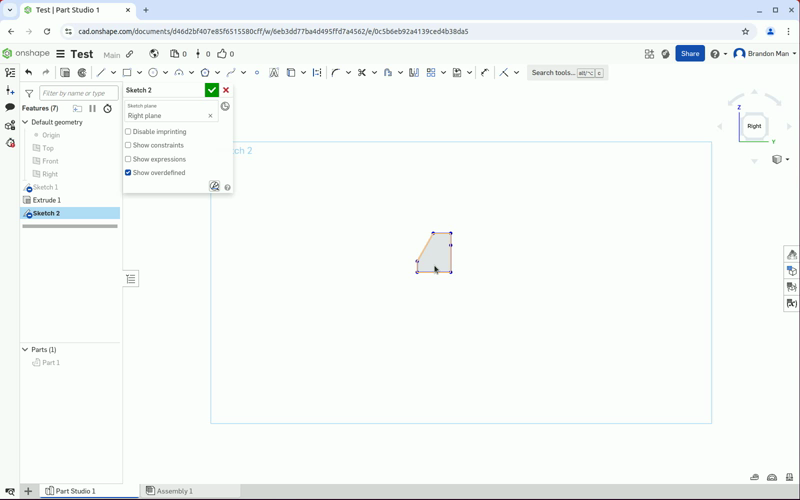
scroll(6)
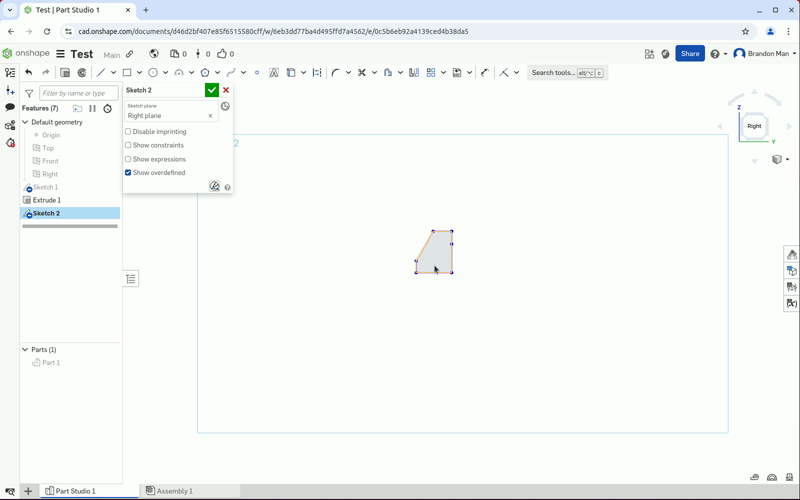
scroll(6)
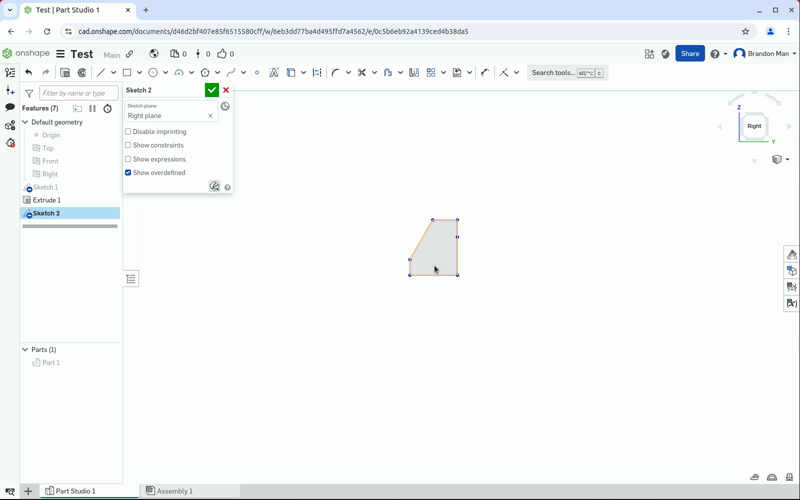
scroll(6)
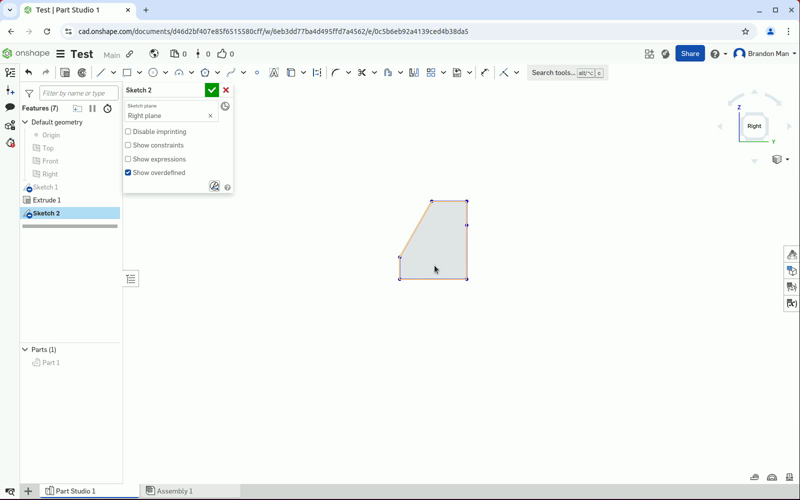
scroll(6)
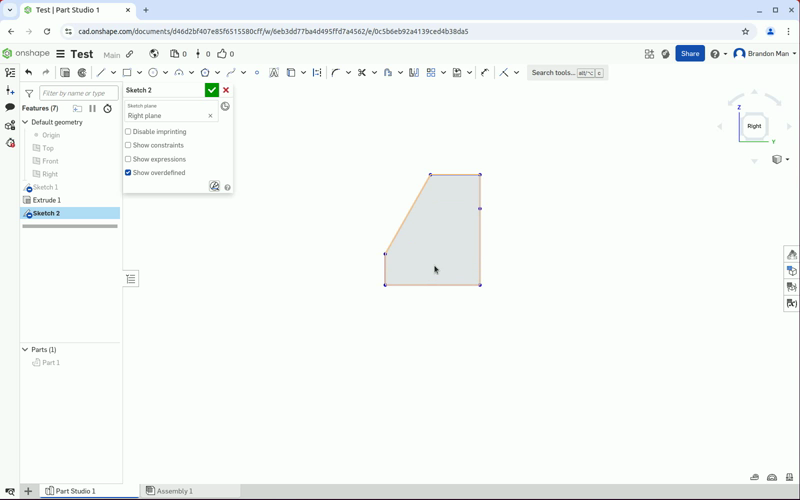
scroll(6)
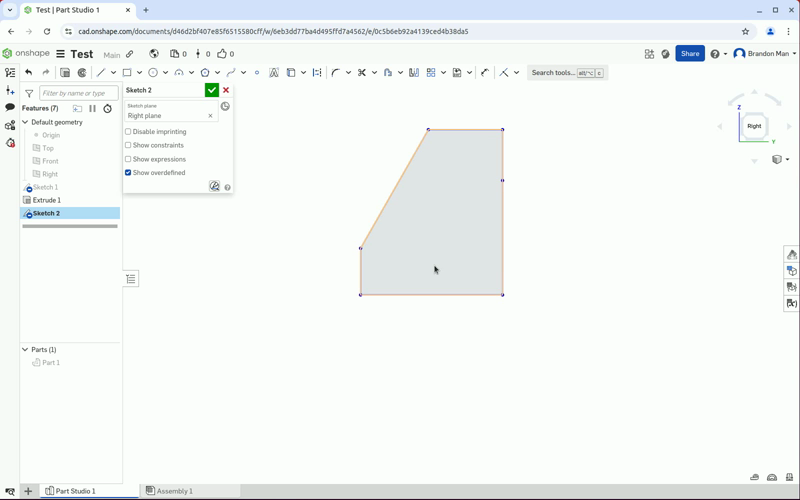
scroll(6)
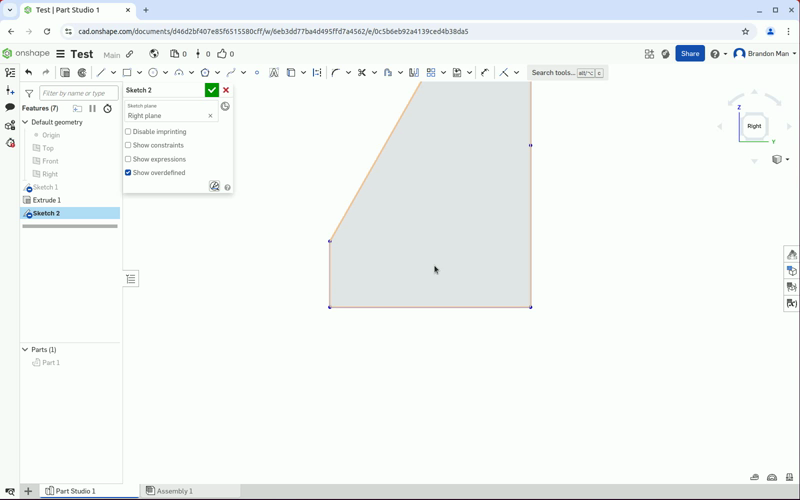
scroll(6)
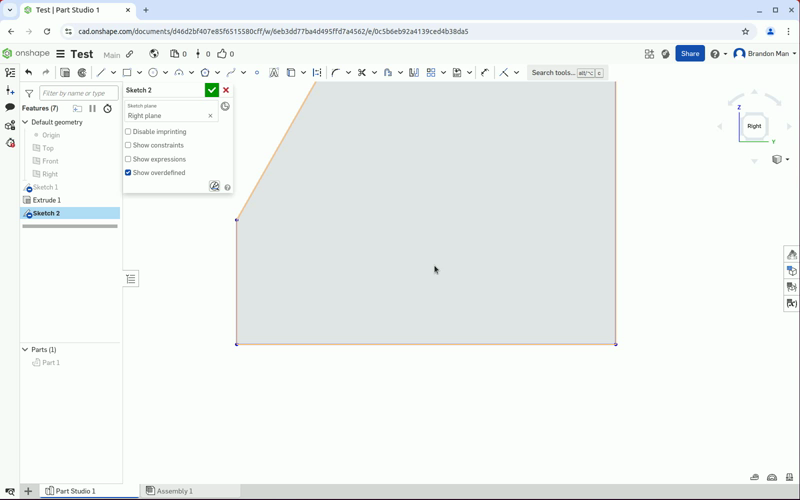
click(434, 265)
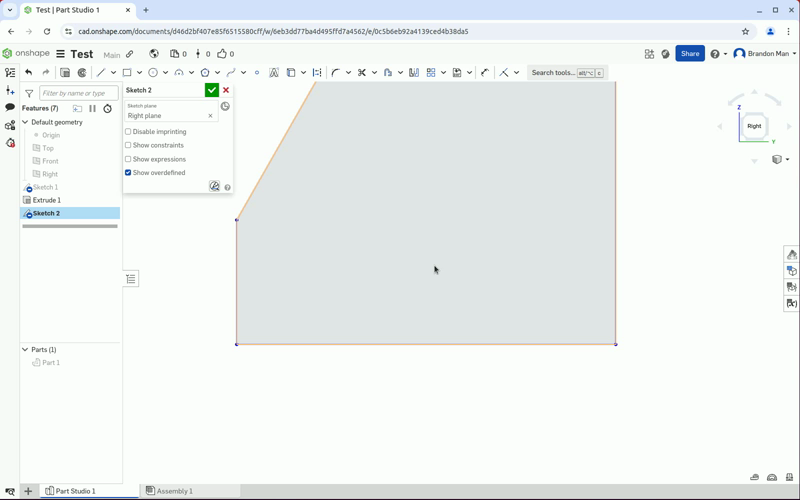
scroll(-6)
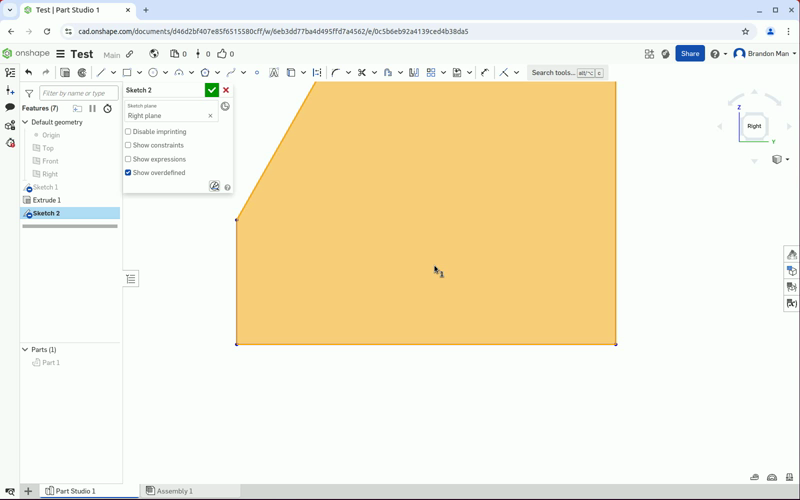
scroll(-6)
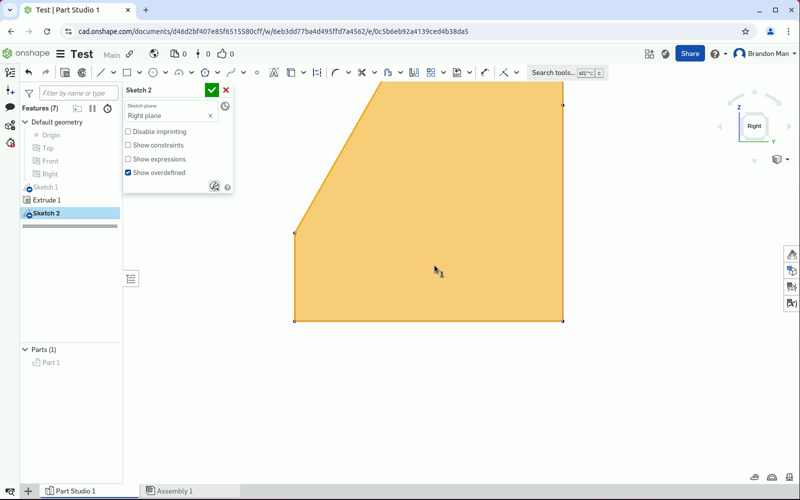
scroll(-6)
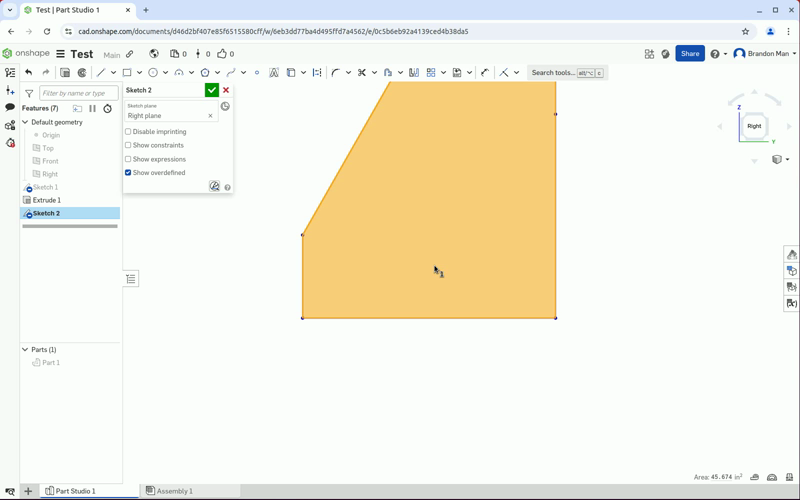
scroll(-6)
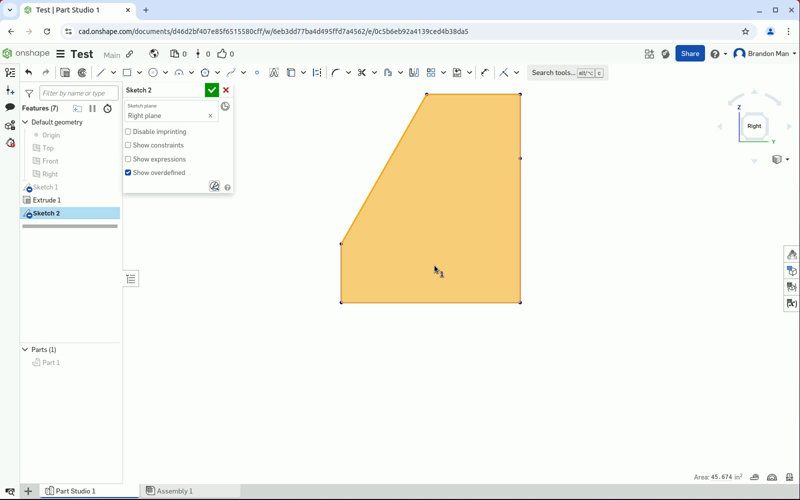
scroll(-6)
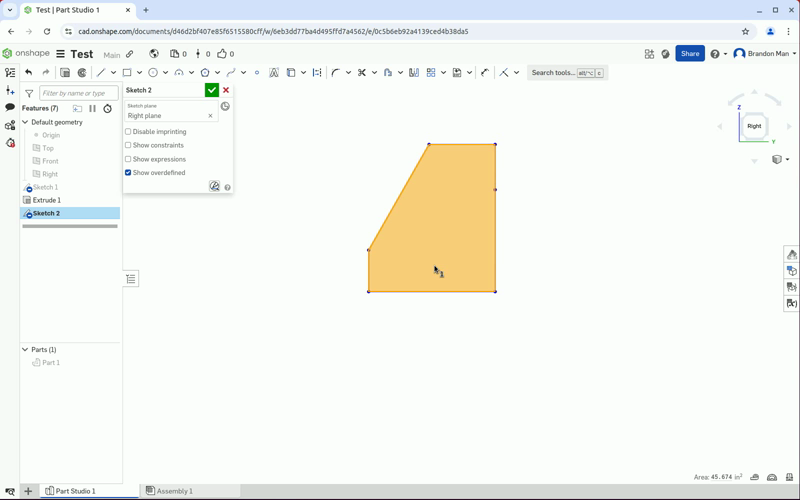
scroll(-6)
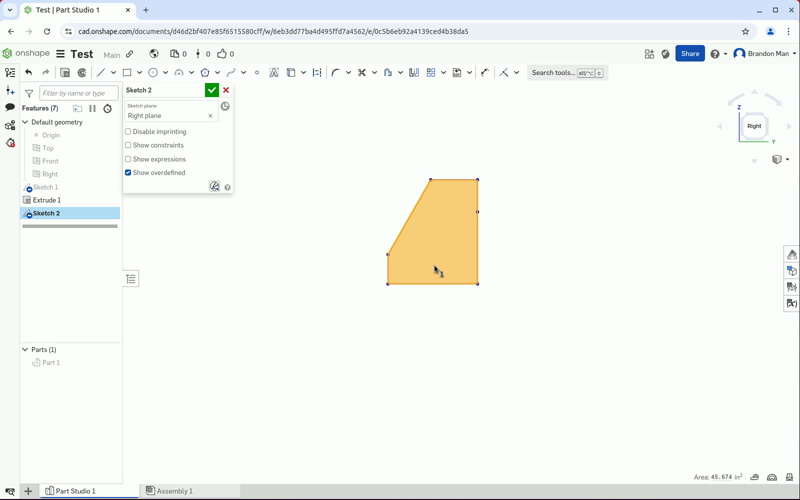
scroll(-6)
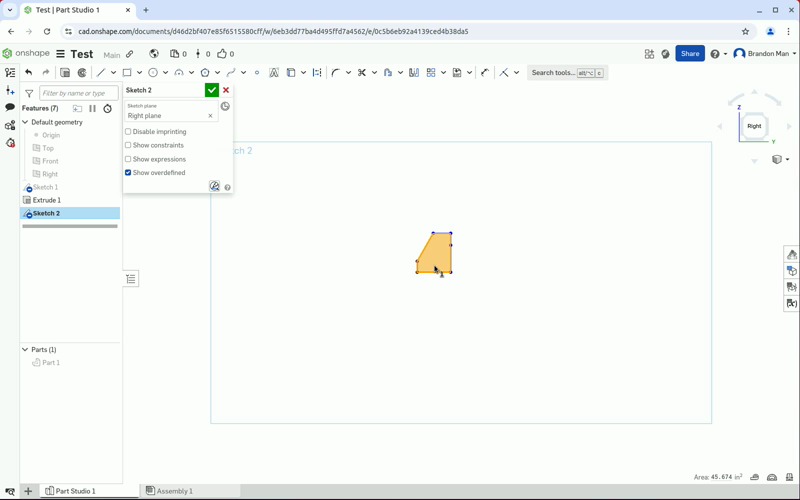
mouse_move(73, 352)
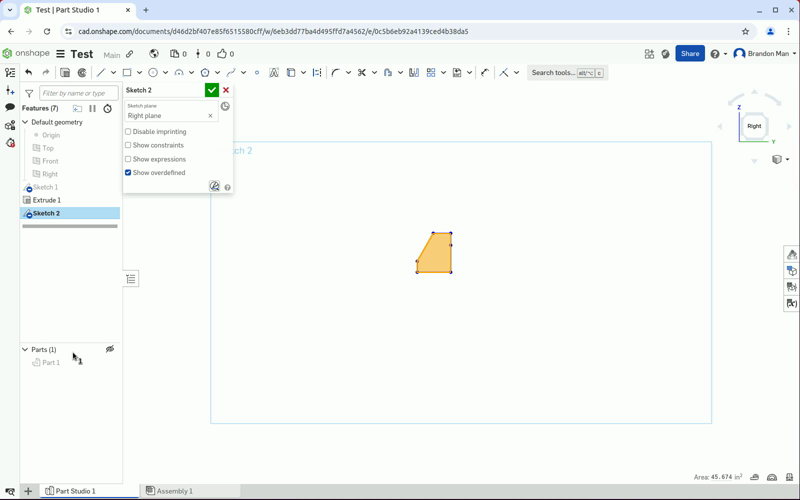
key(shift+y)
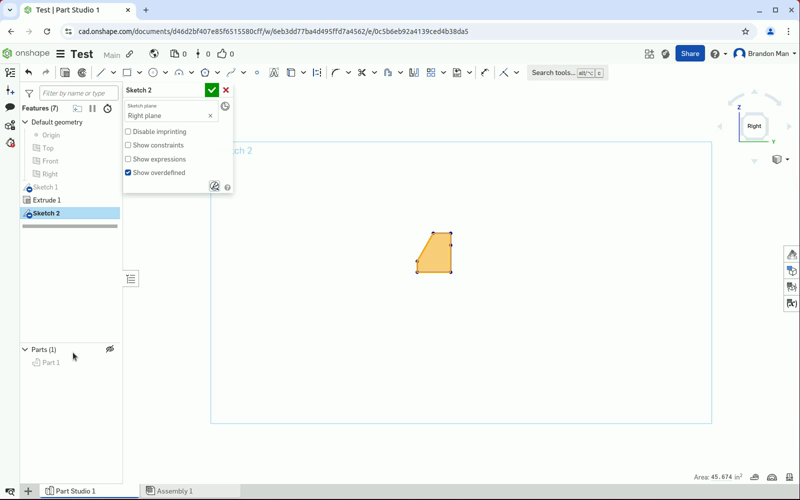
key(shift+e)
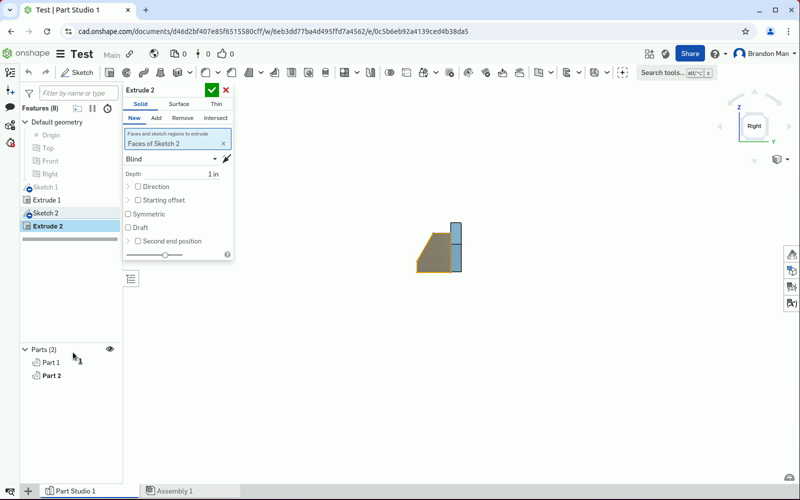
mouse_move(143, 106)
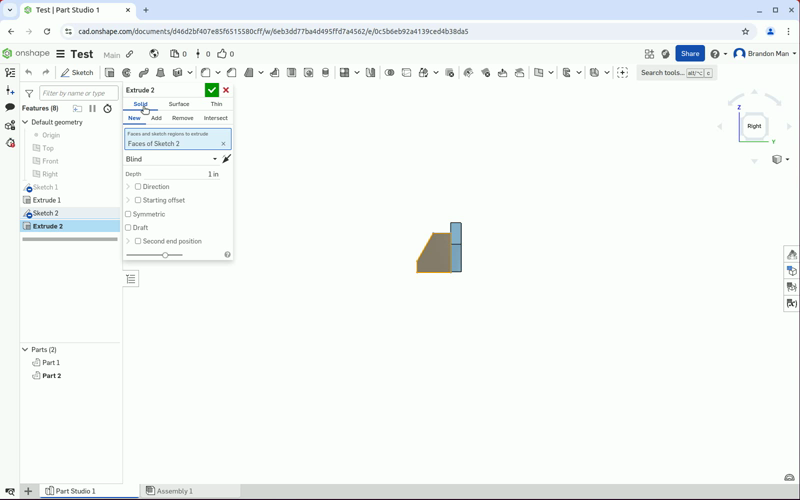
click(143, 106)
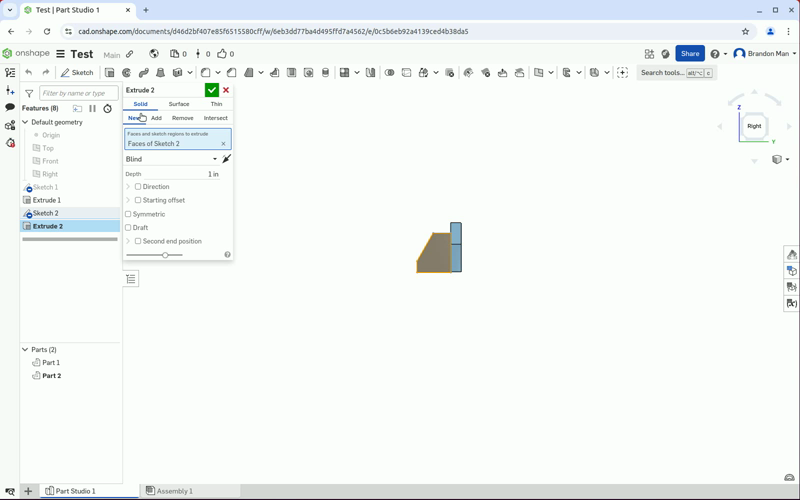
mouse_move(137, 120)
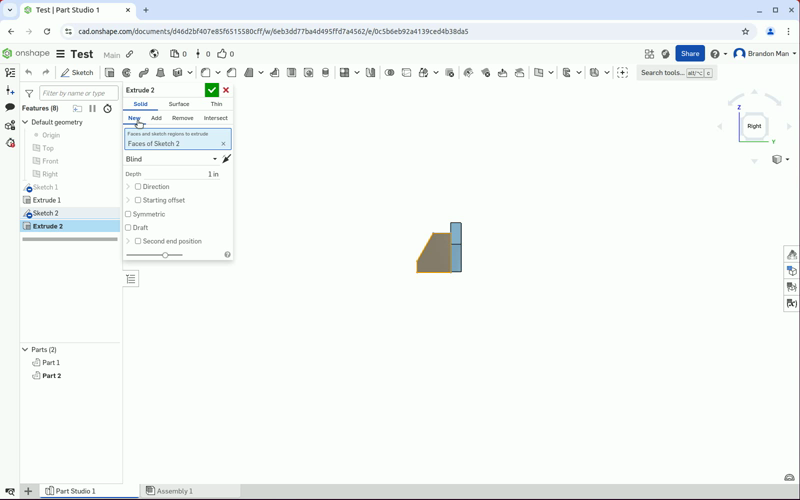
click(137, 120)
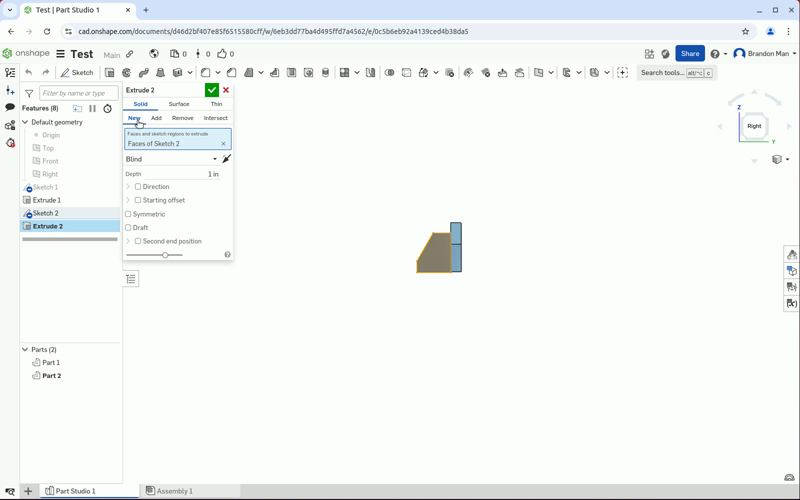
key(tab, 4)
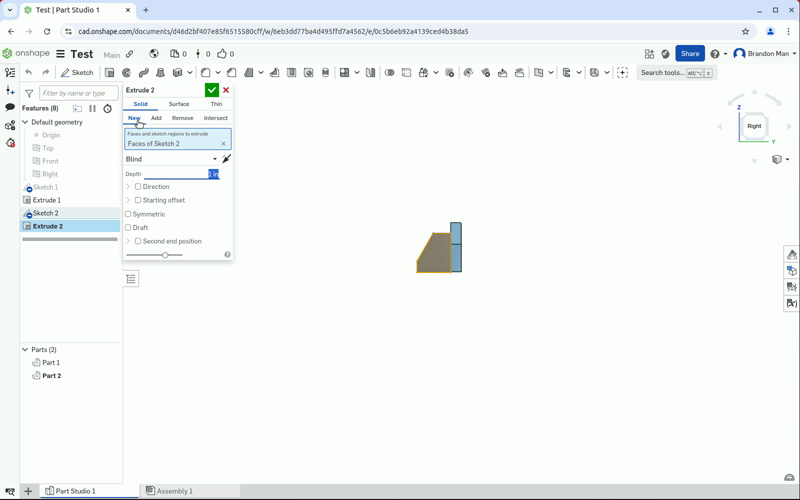
text(2.166)
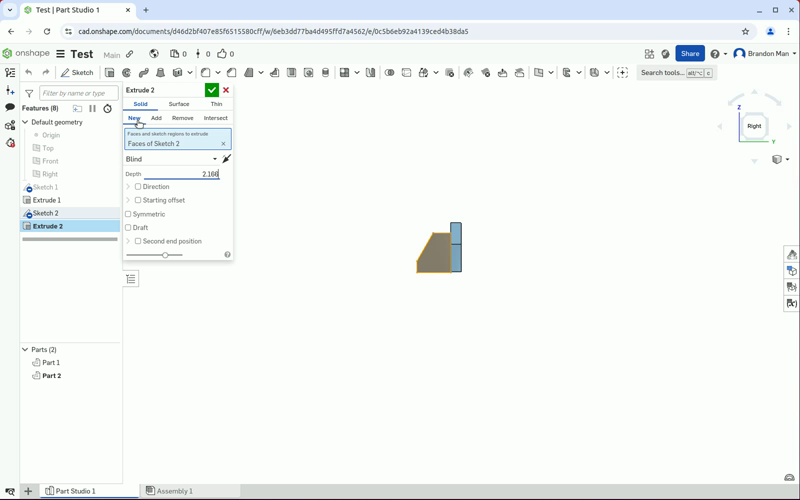
key(enter)
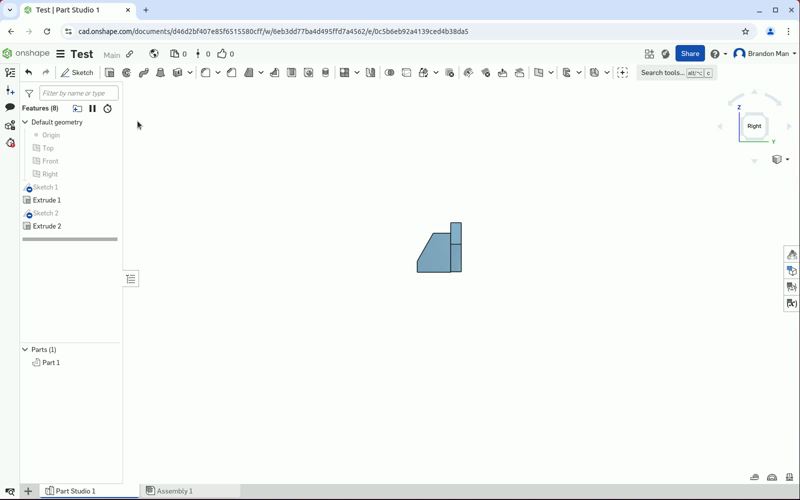
key(shift+h)
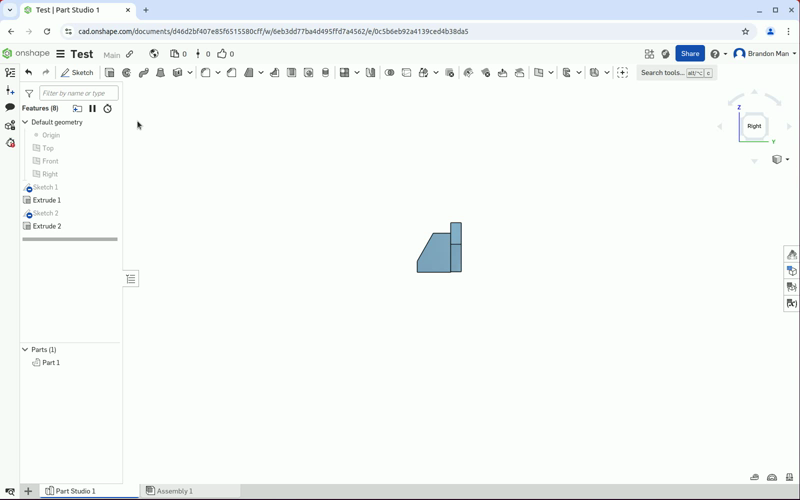
key(shift+h)
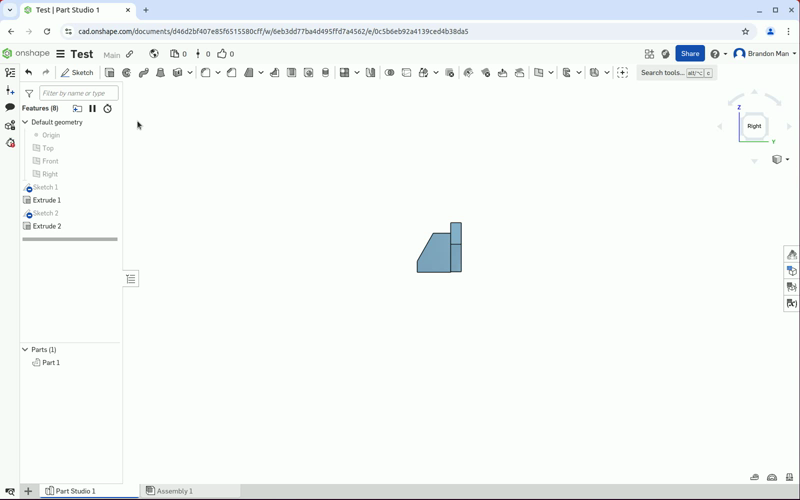
mouse_move(73, 189)
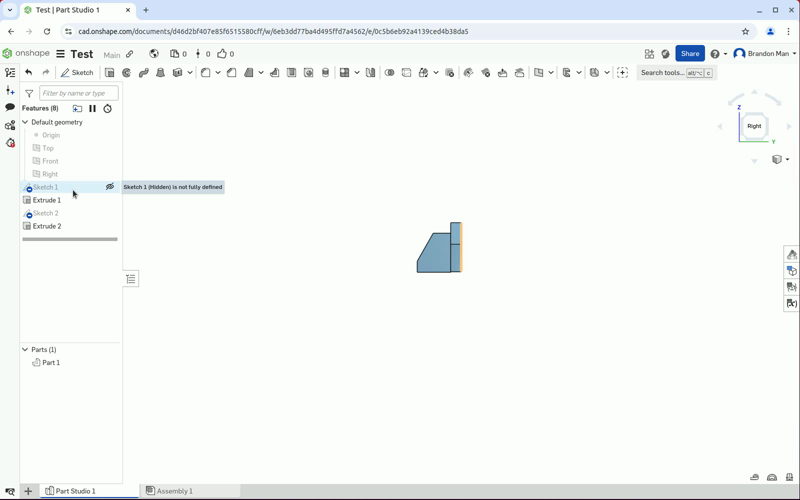
click(73, 189)
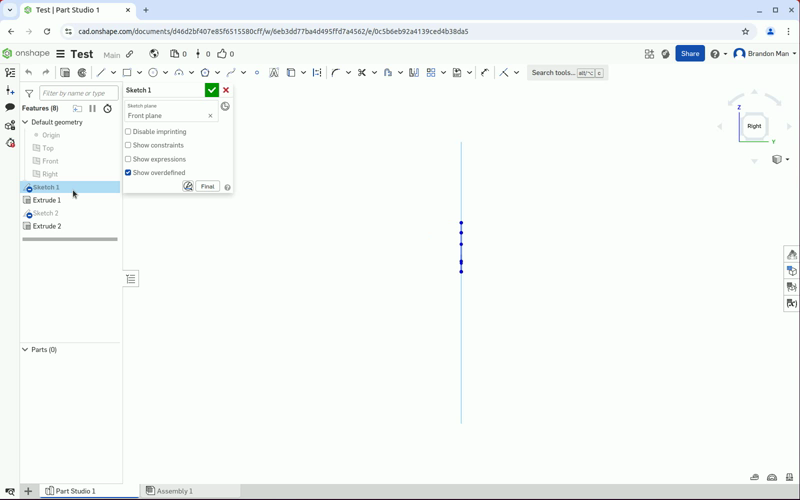
mouse_move(229, 92)
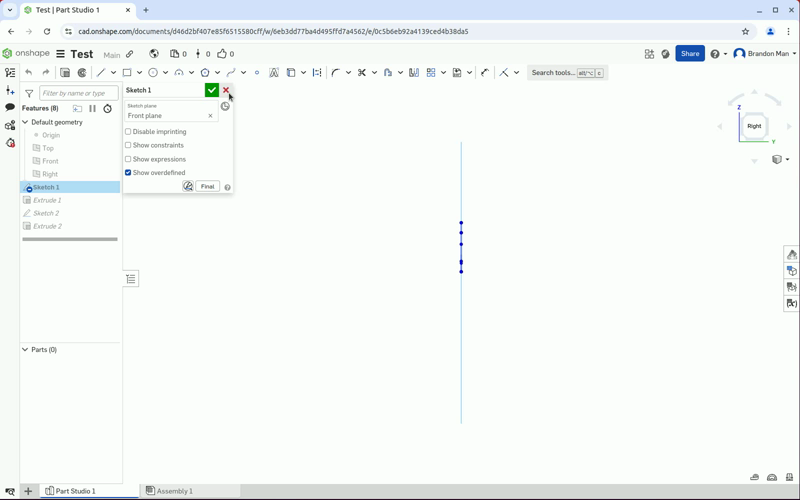
click(229, 92)
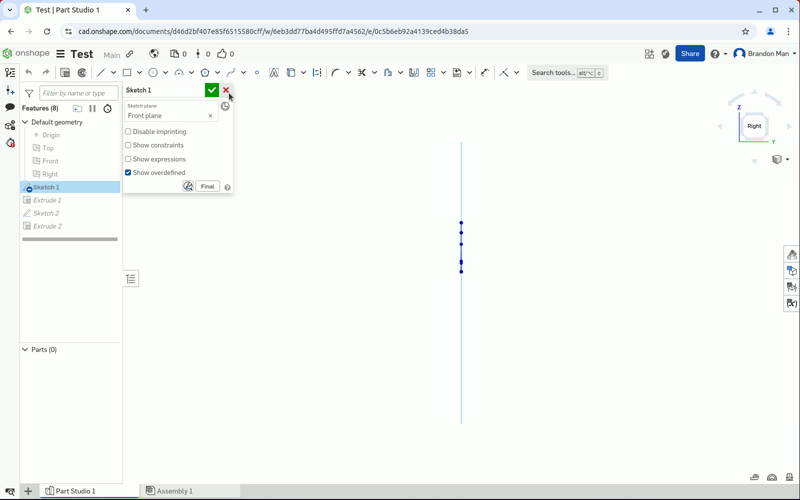
key(shift+s)
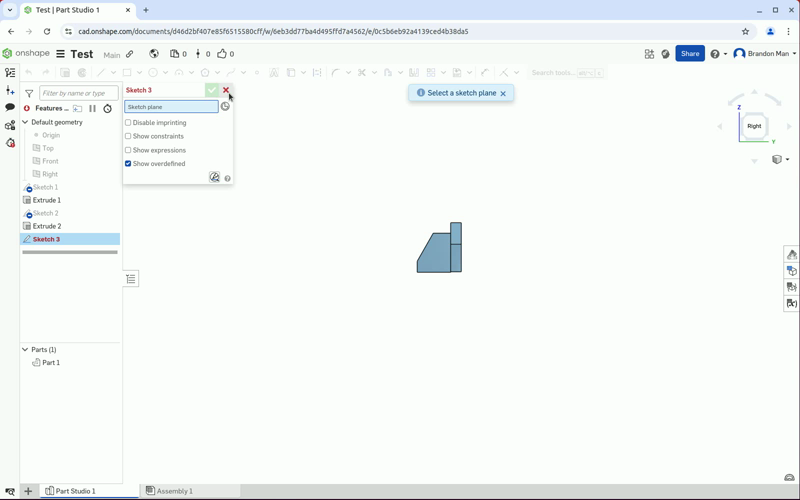
mouse_move(73, 176)
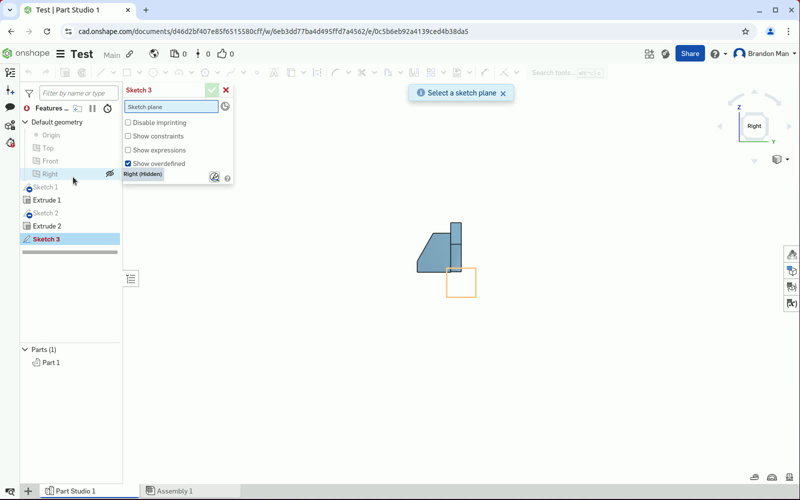
click(73, 176)
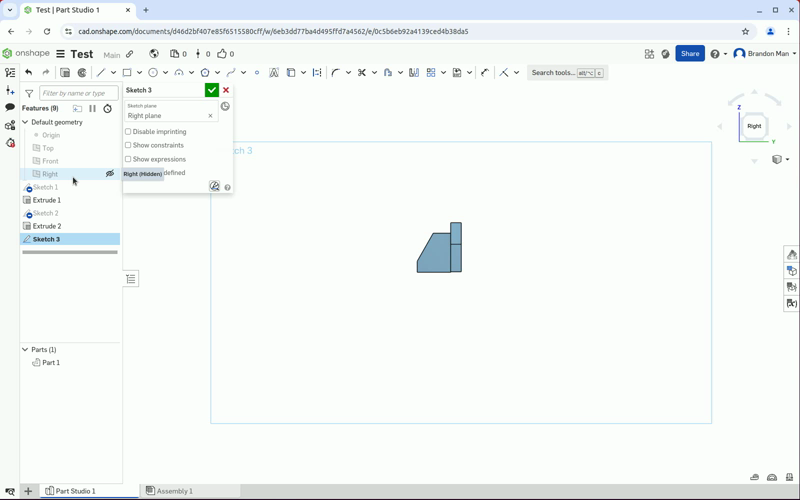
mouse_move(73, 352)
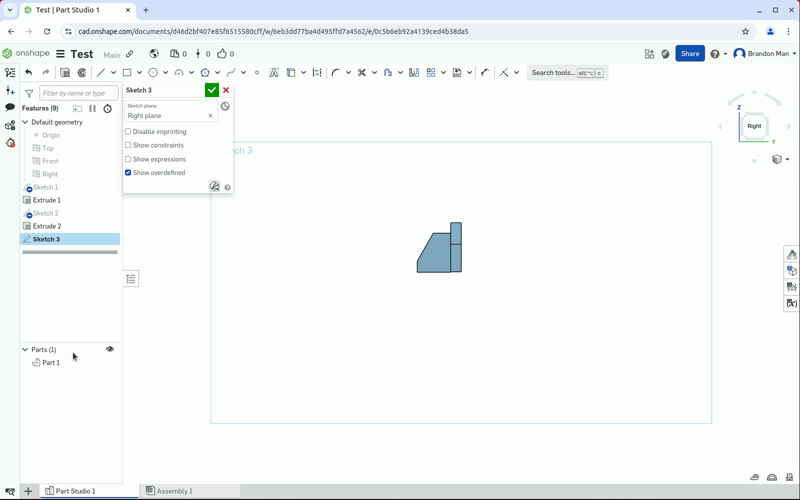
key(y)
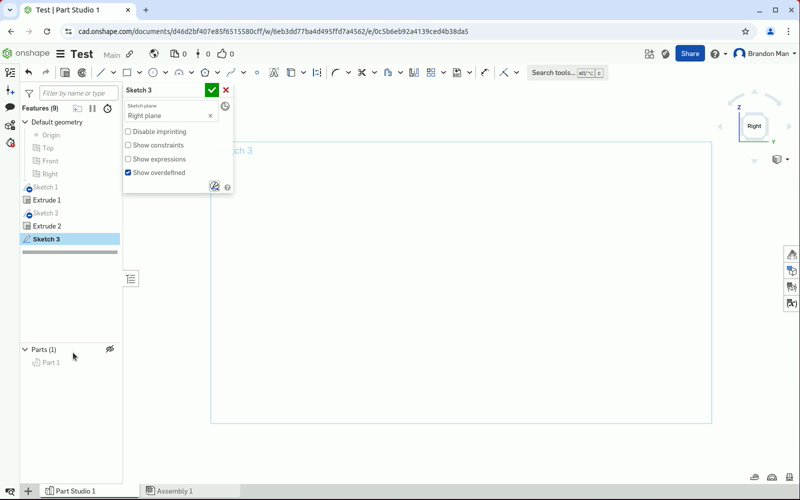
key(l)
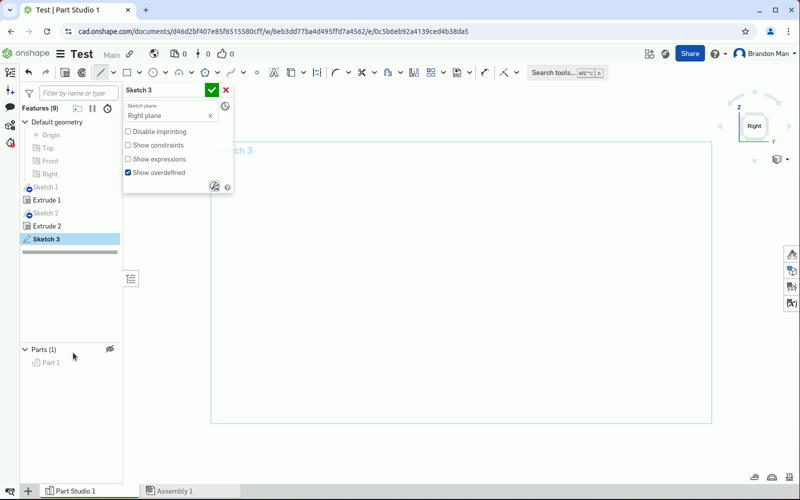
key_down(shift)
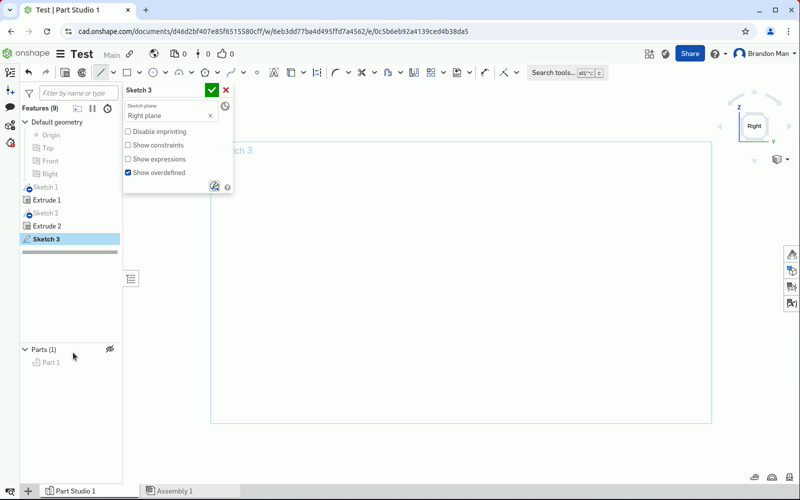
mouse_move(417, 282)
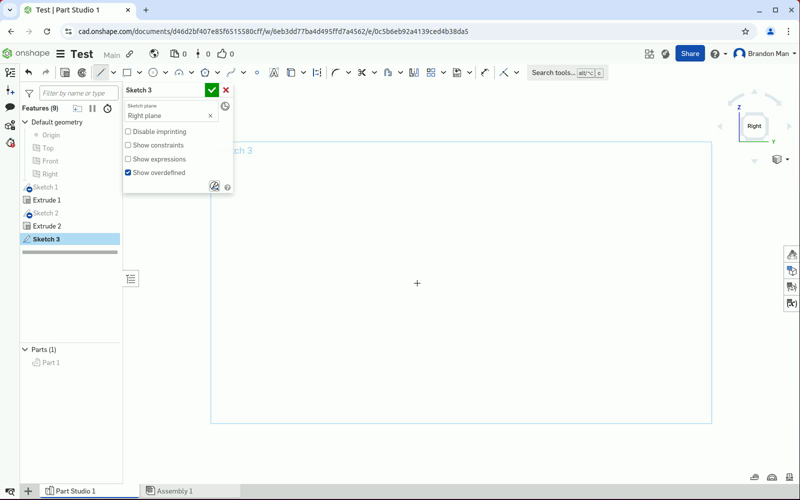
click(417, 282)
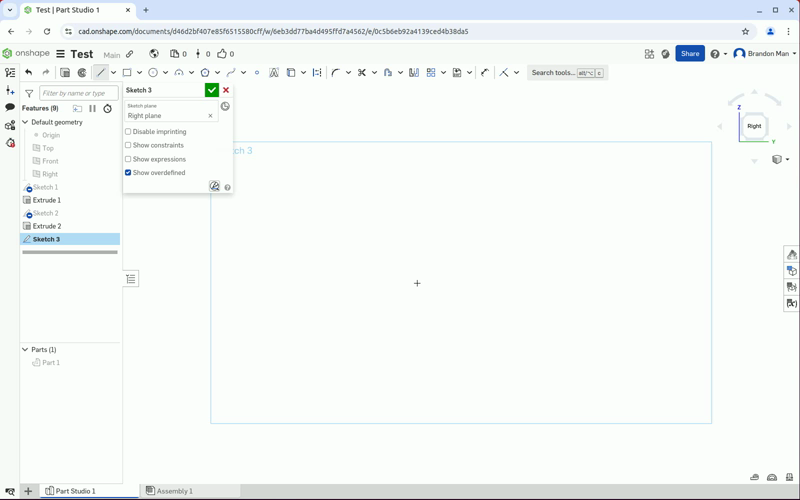
key_up(shift)
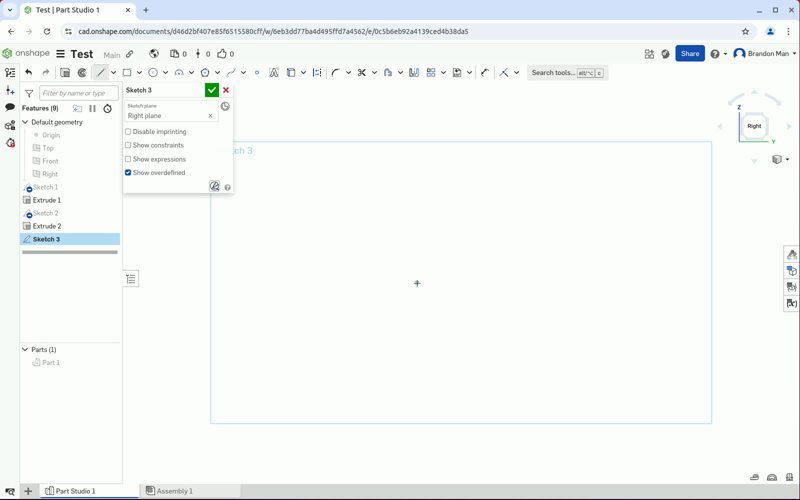
key_down(shift)
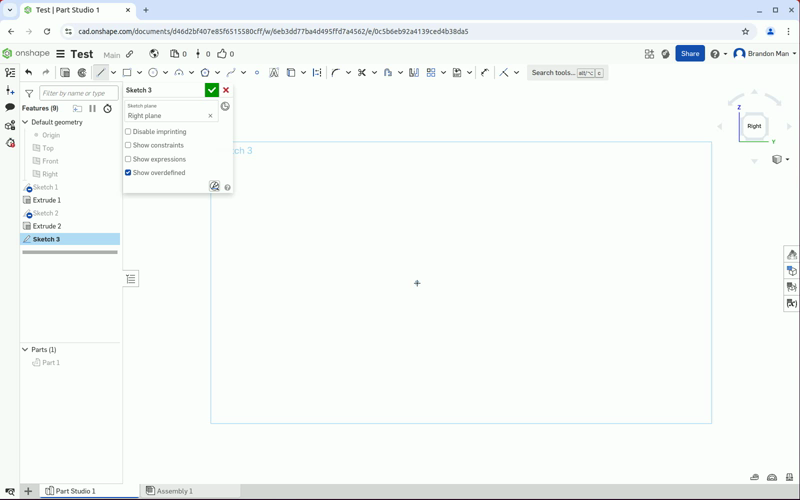
mouse_move(447, 282)
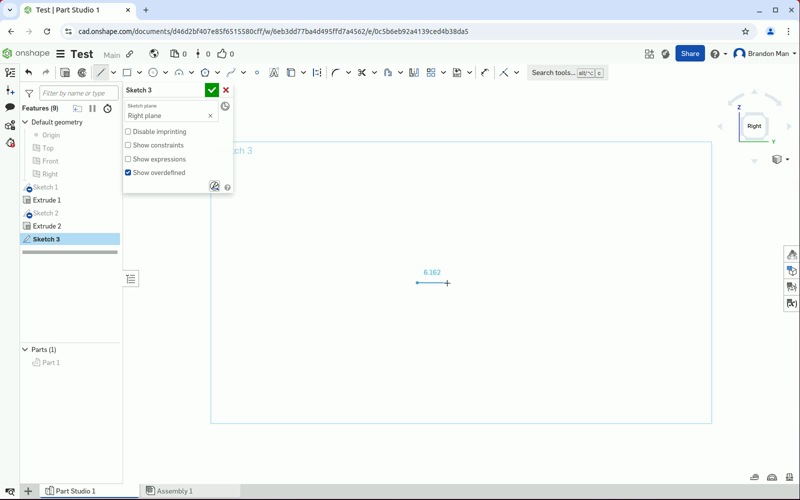
mouse_move(451, 282)
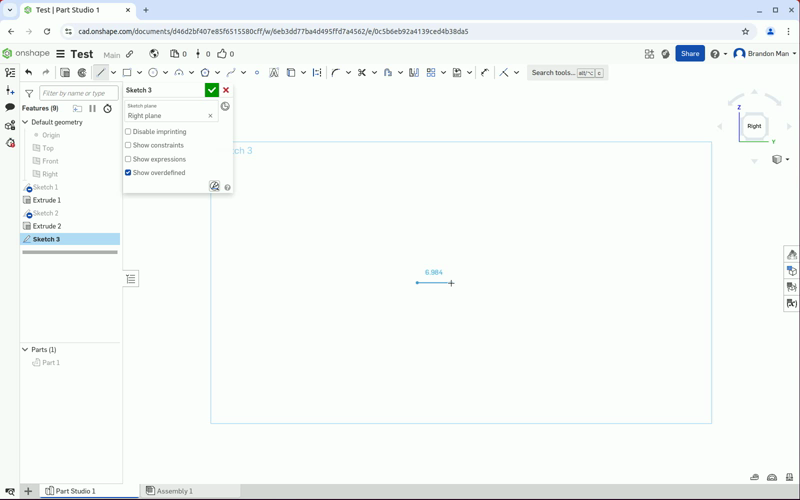
click(451, 282)
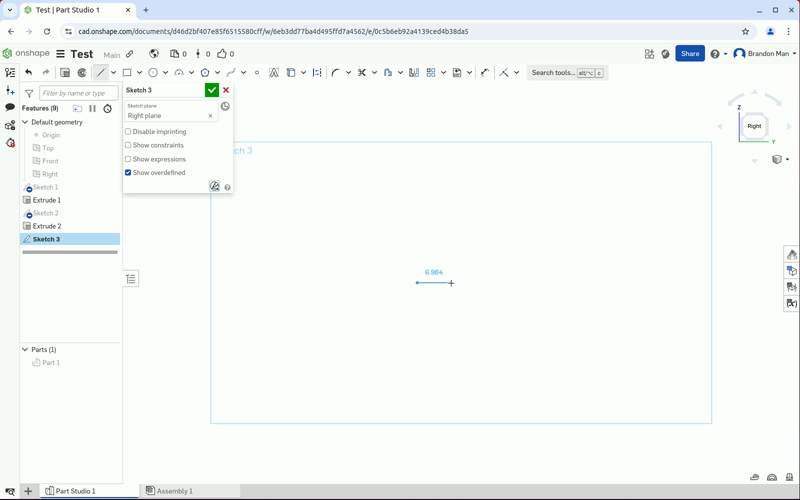
key_up(shift)
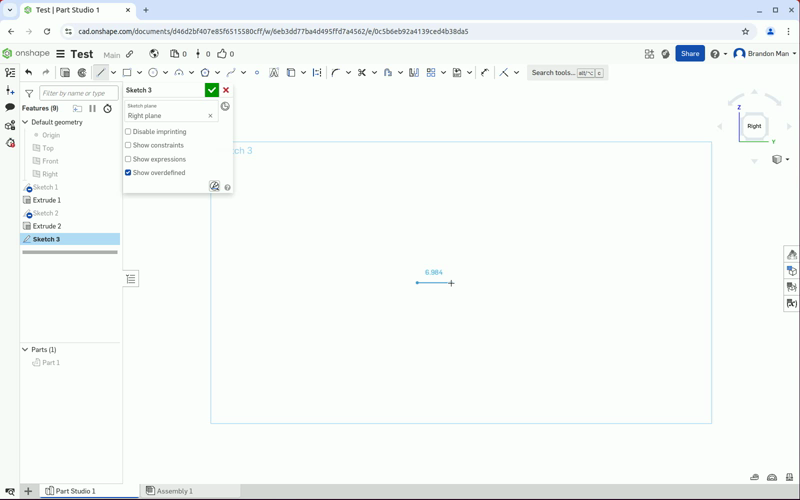
key_down(shift)
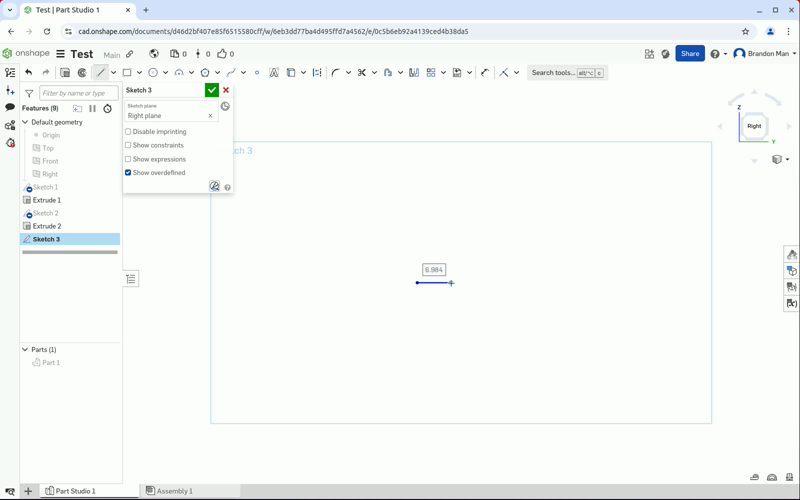
mouse_move(481, 282)
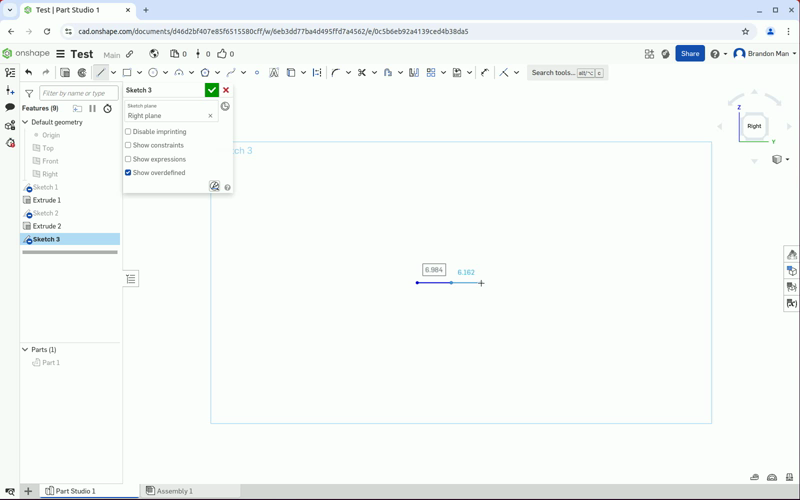
mouse_move(451, 271)
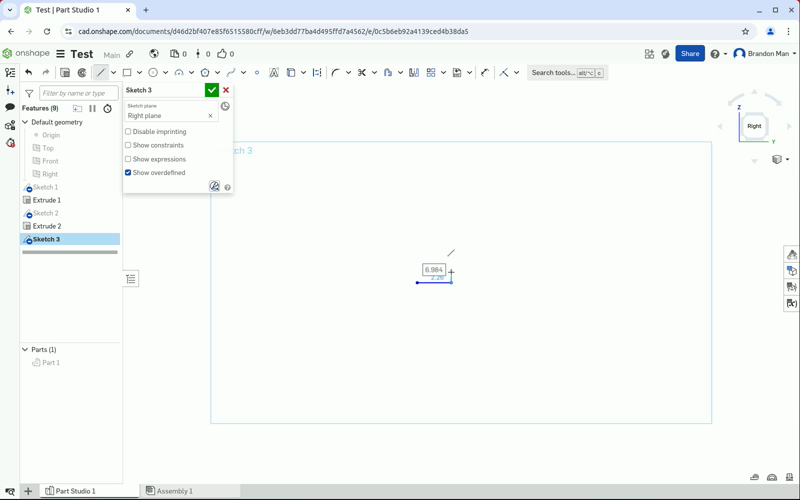
click(451, 271)
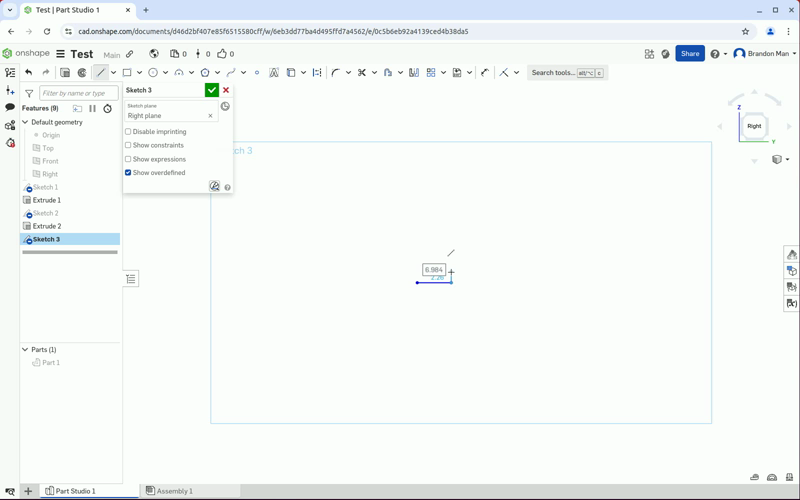
key_up(shift)
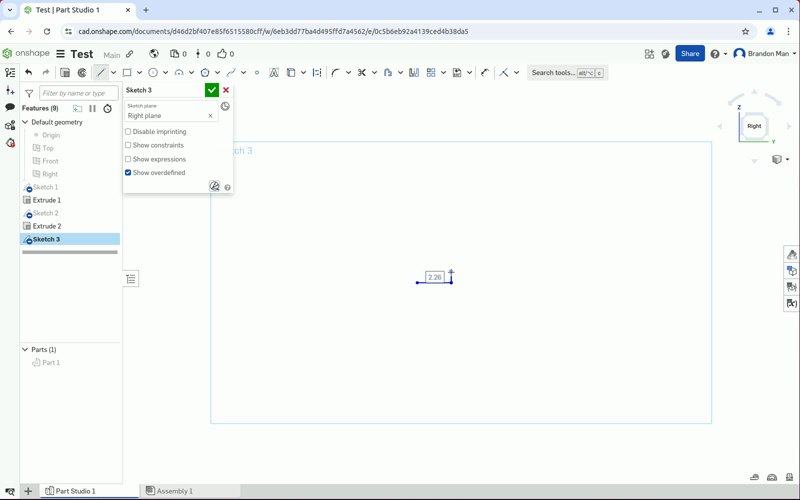
key_down(shift)
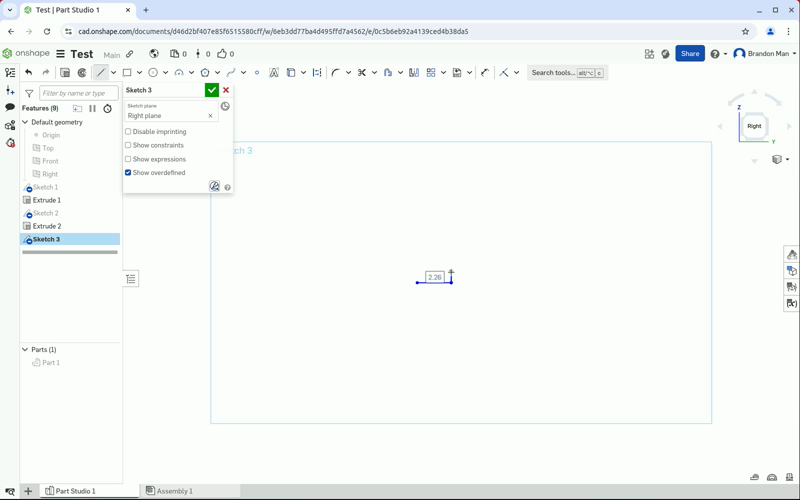
mouse_move(481, 271)
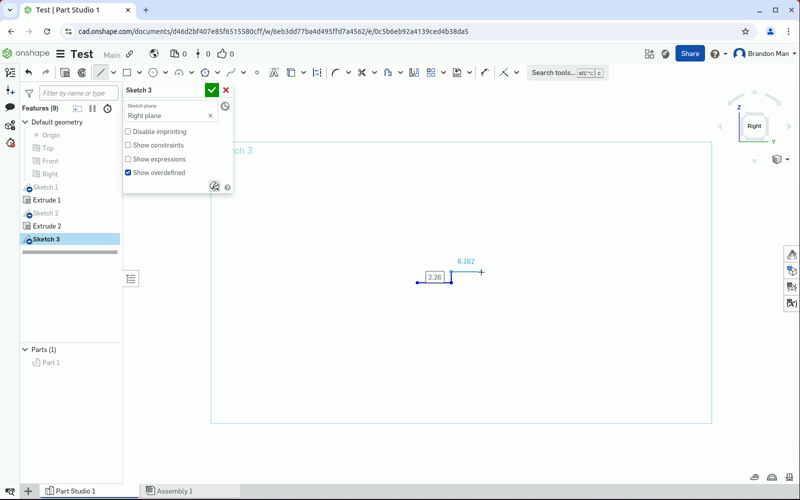
mouse_move(417, 271)
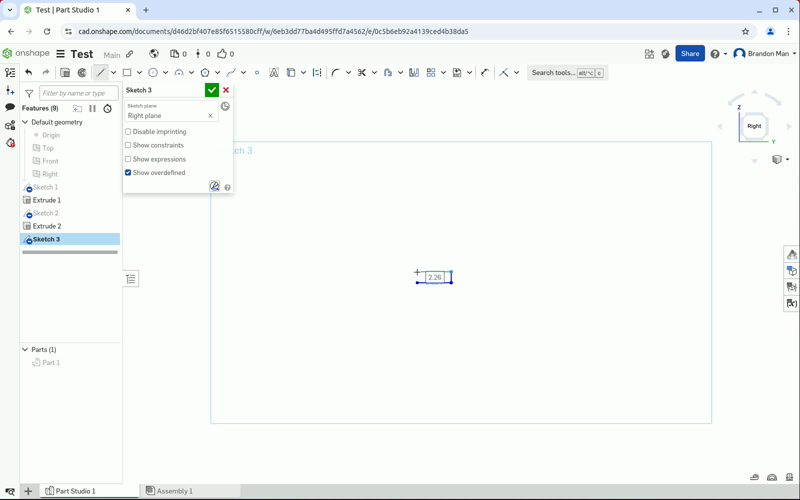
click(417, 271)
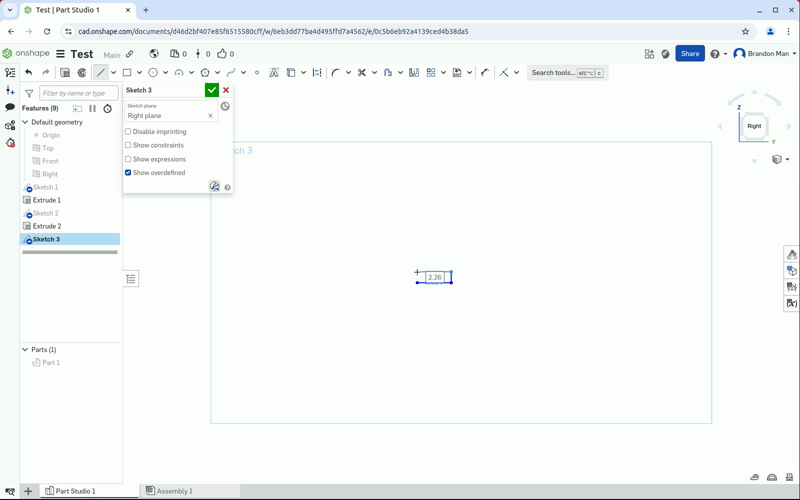
key_up(shift)
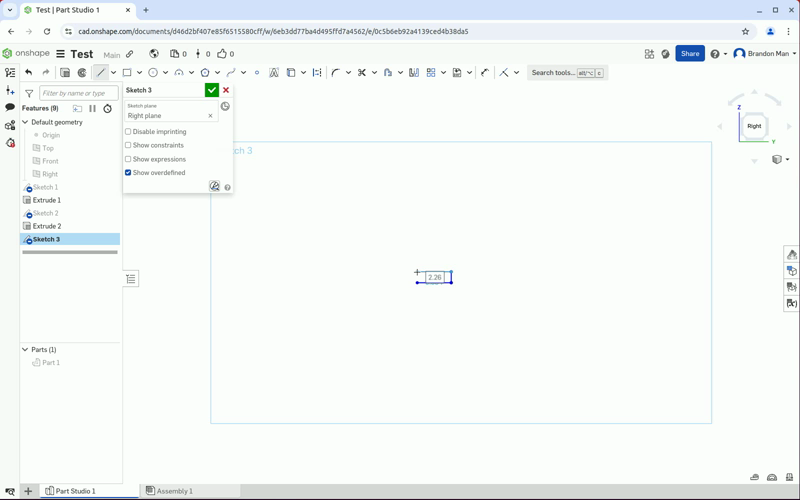
mouse_move(447, 271)
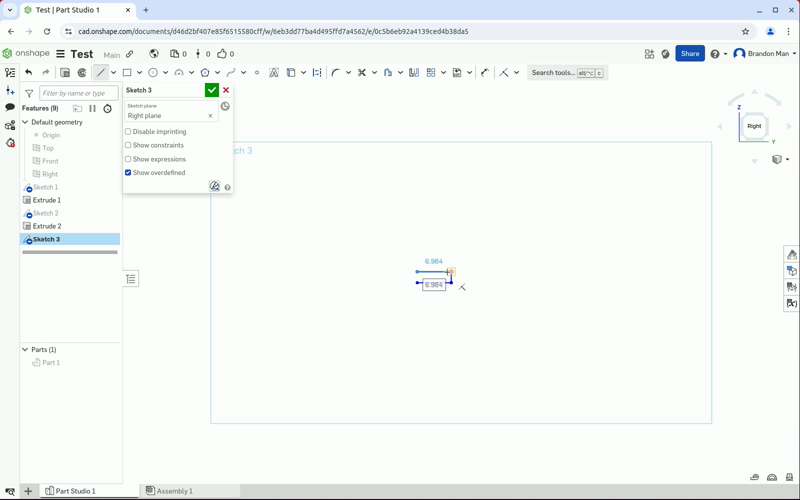
key_down(shift)
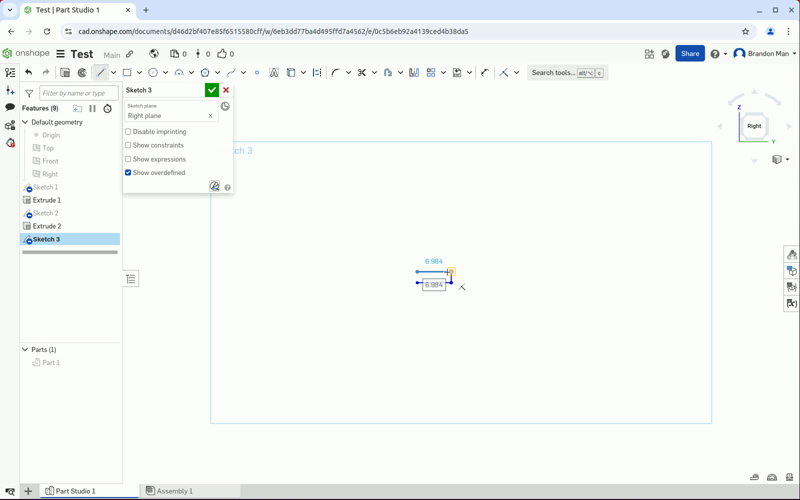
mouse_move(417, 282)
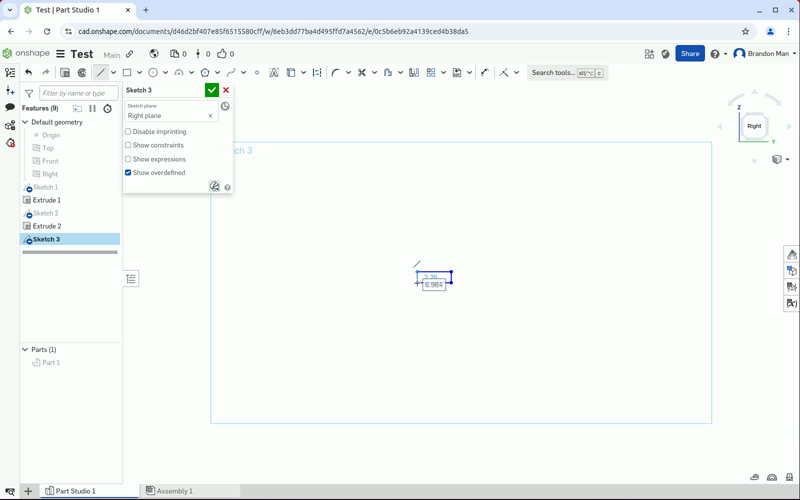
key_up(shift)
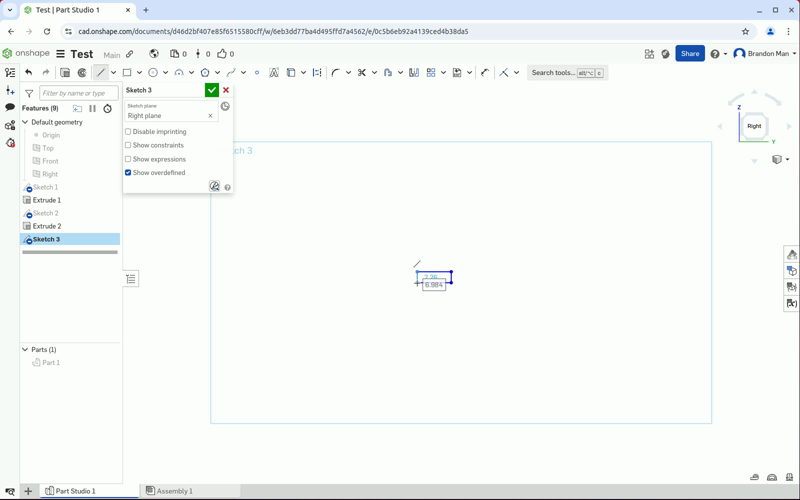
click(417, 282)
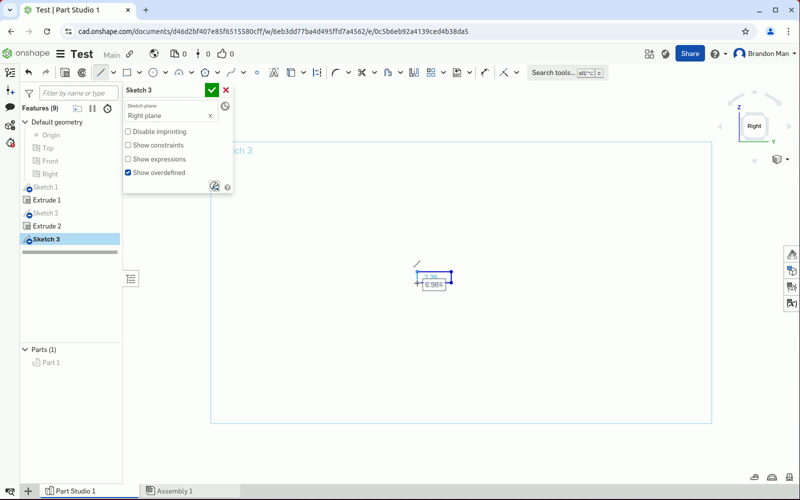
key(esc)
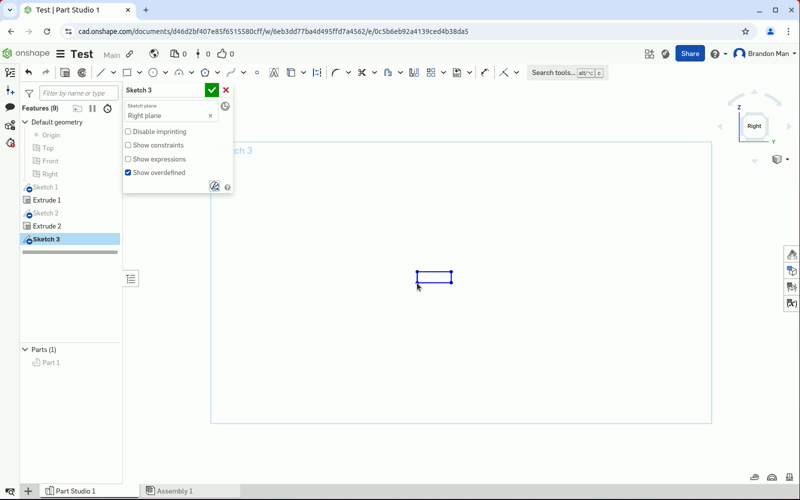
mouse_move(424, 274)
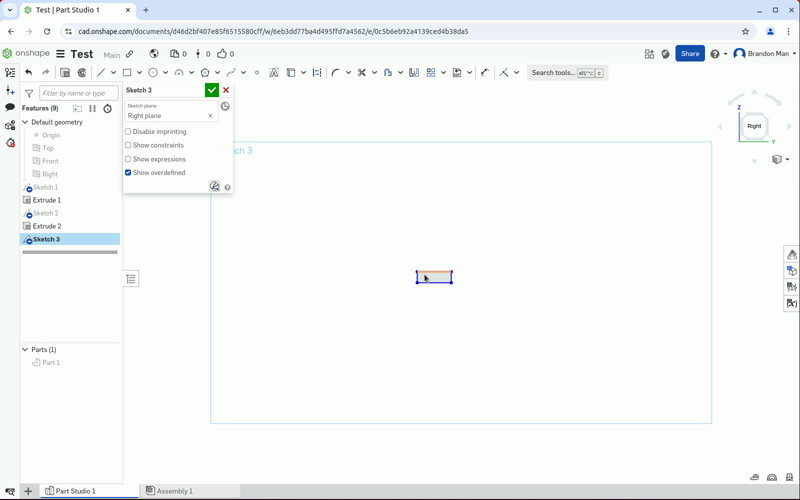
scroll(6)
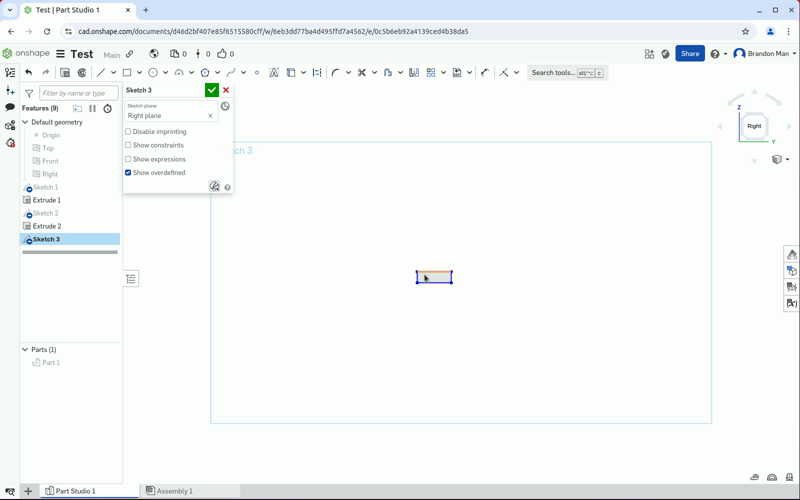
scroll(6)
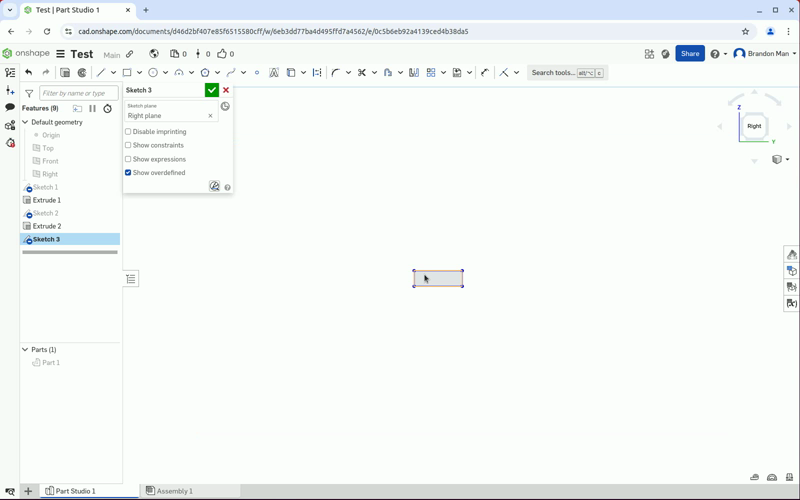
scroll(6)
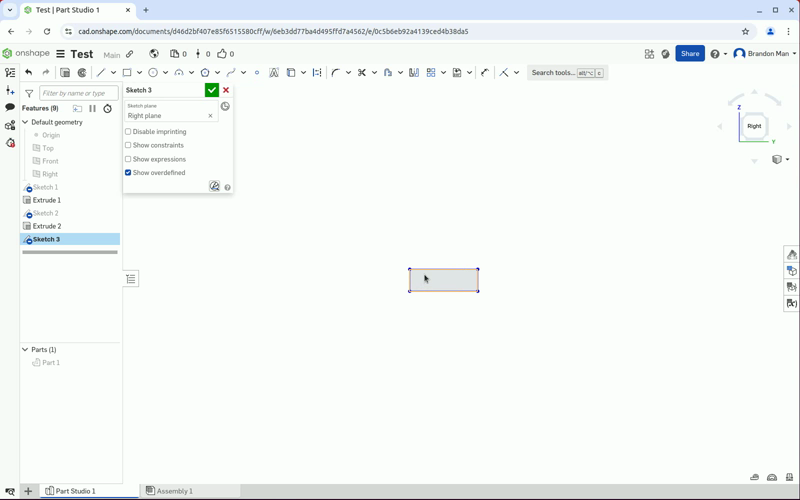
scroll(6)
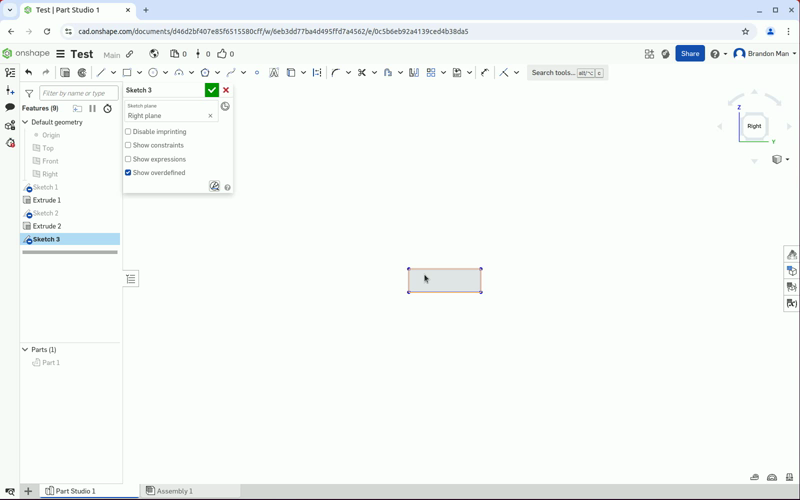
scroll(6)
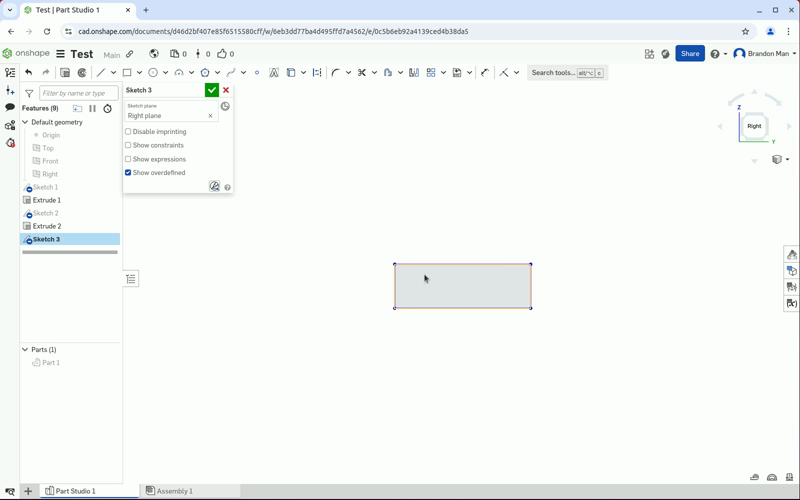
scroll(6)
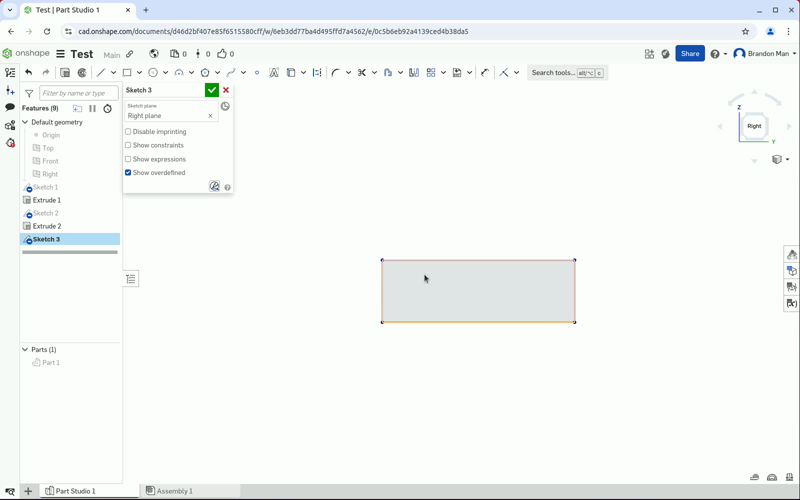
scroll(6)
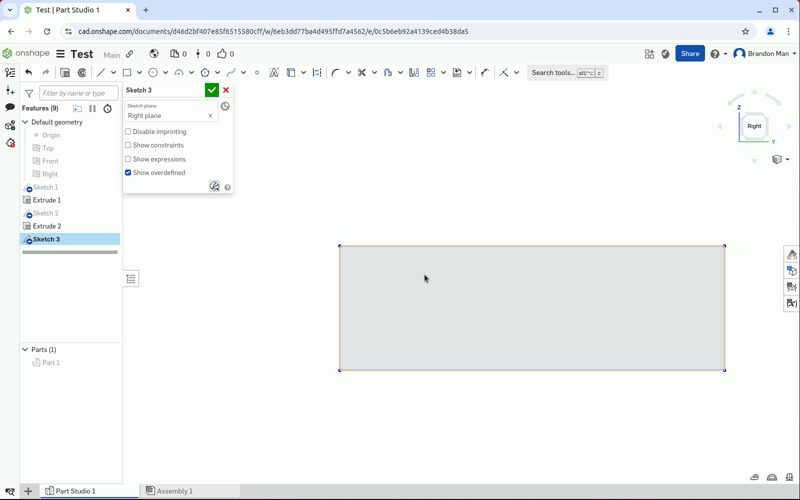
click(424, 274)
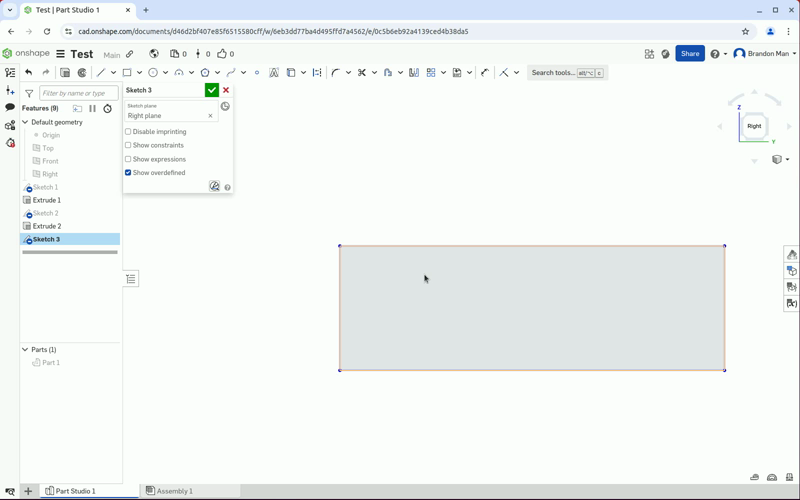
scroll(-6)
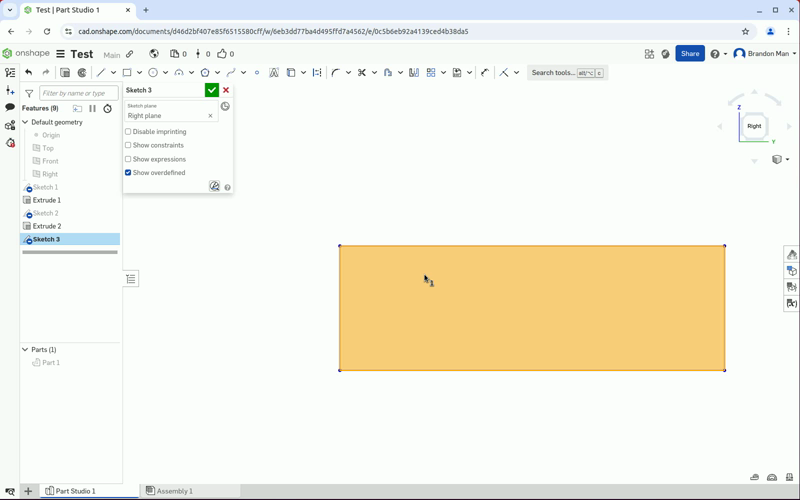
scroll(-6)
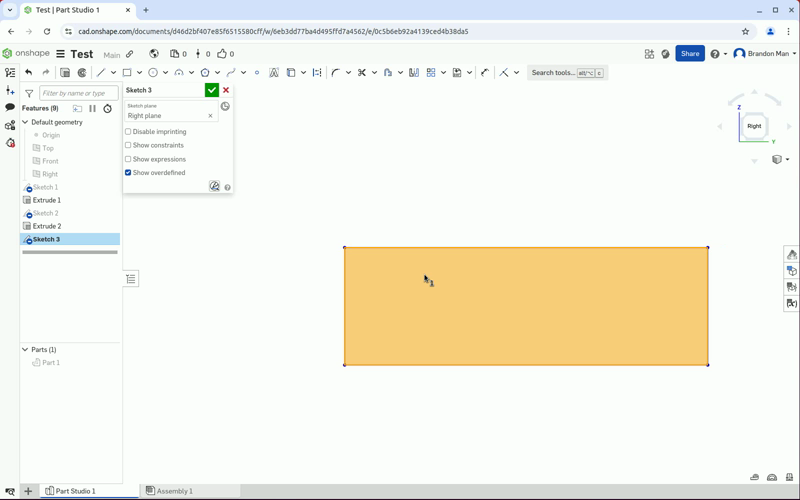
scroll(-6)
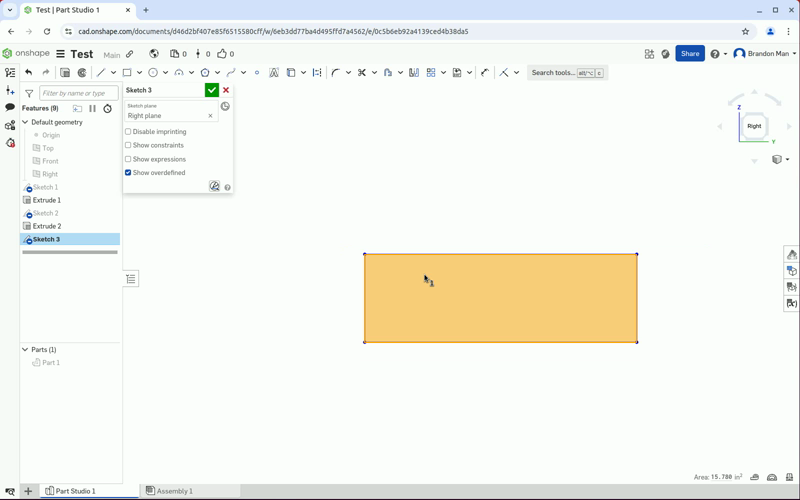
scroll(-6)
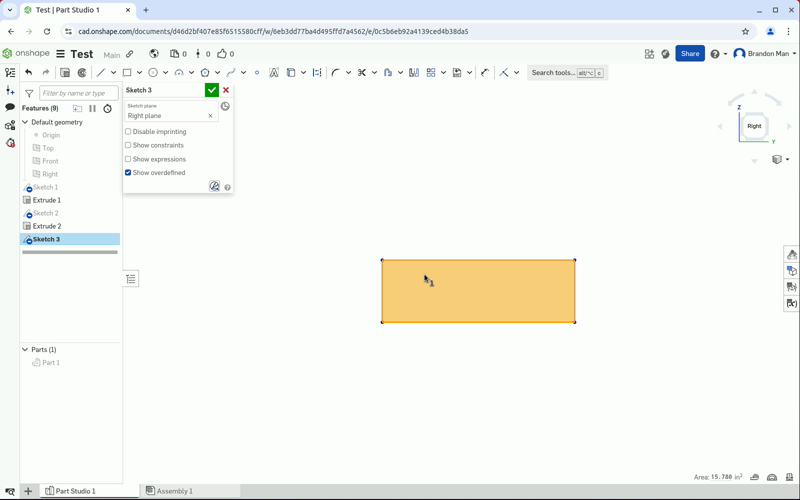
scroll(-6)
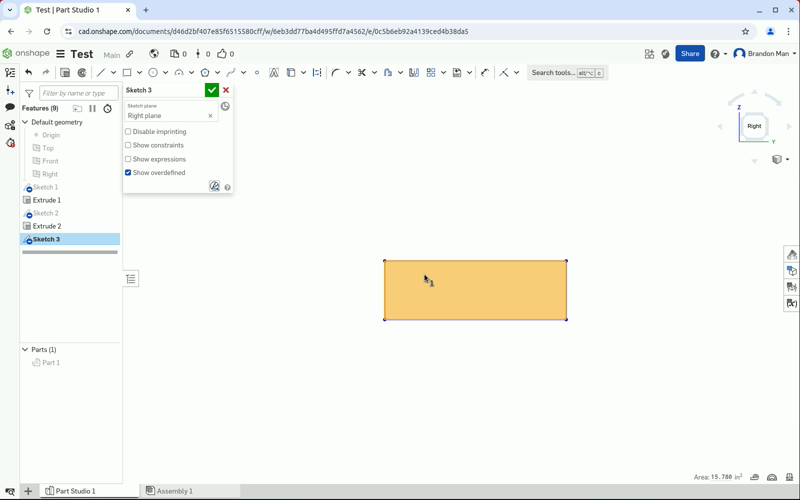
scroll(-6)
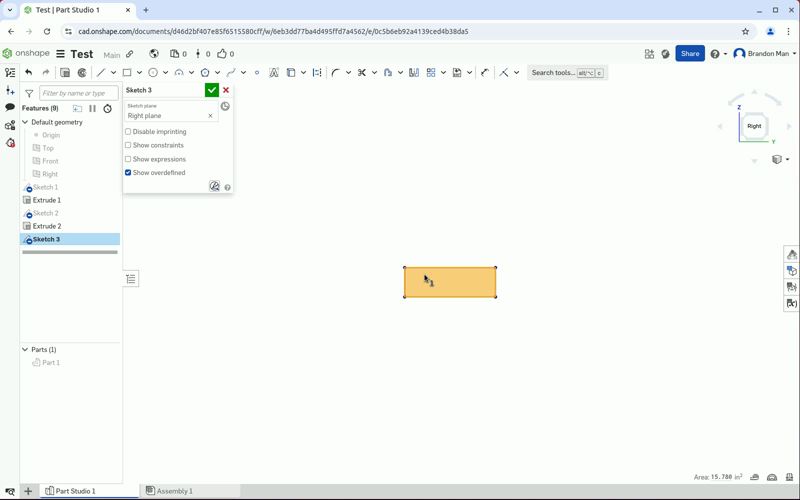
scroll(-6)
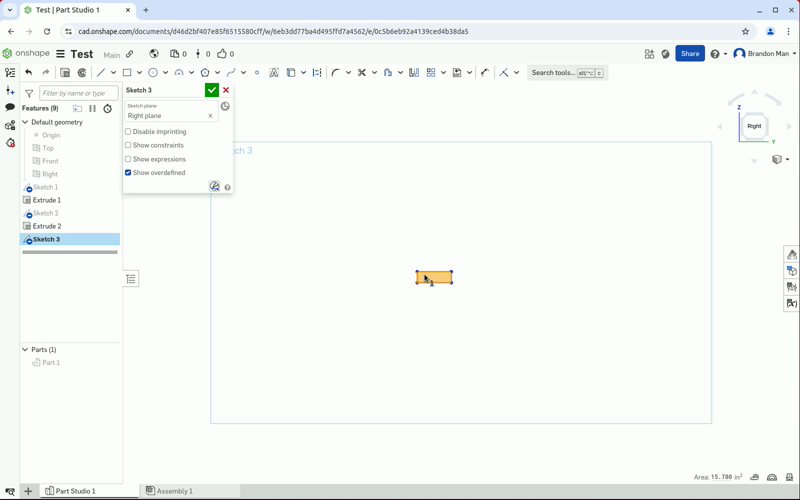
mouse_move(73, 352)
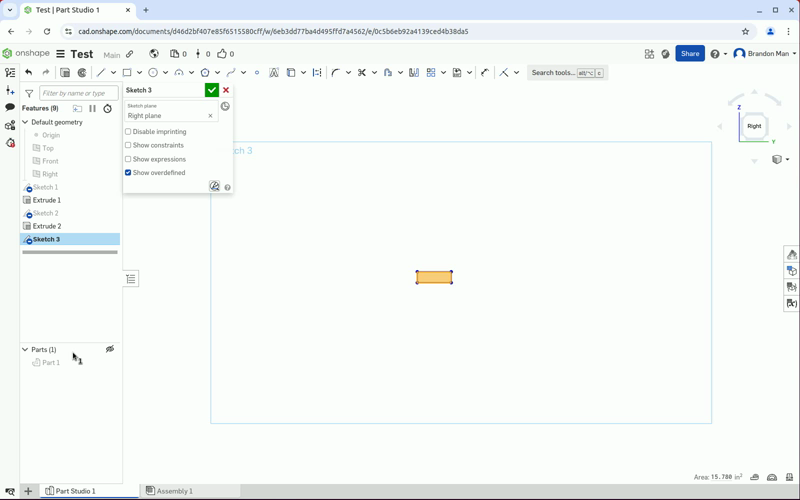
key(shift+y)
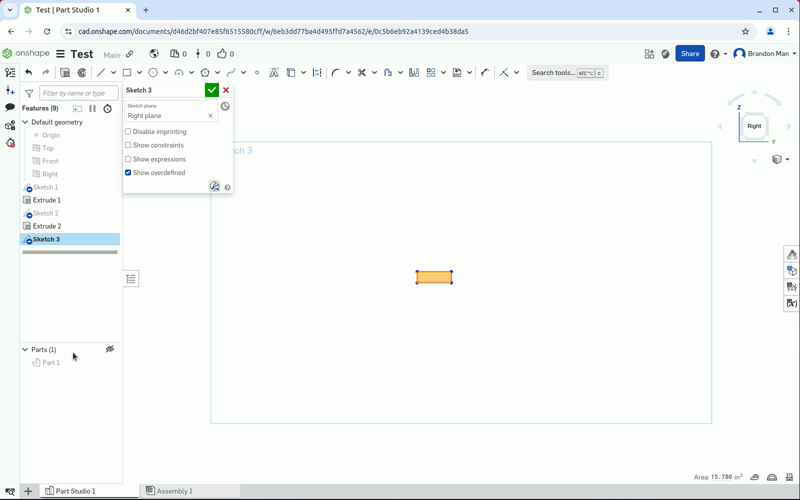
key(shift+e)
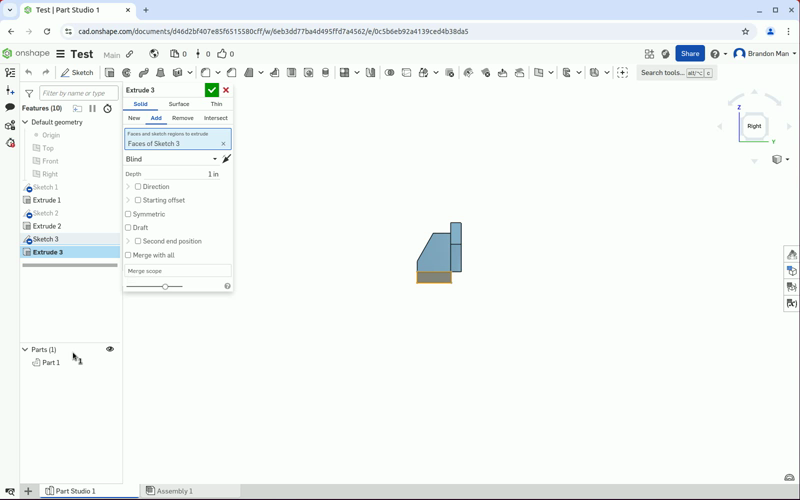
mouse_move(143, 106)
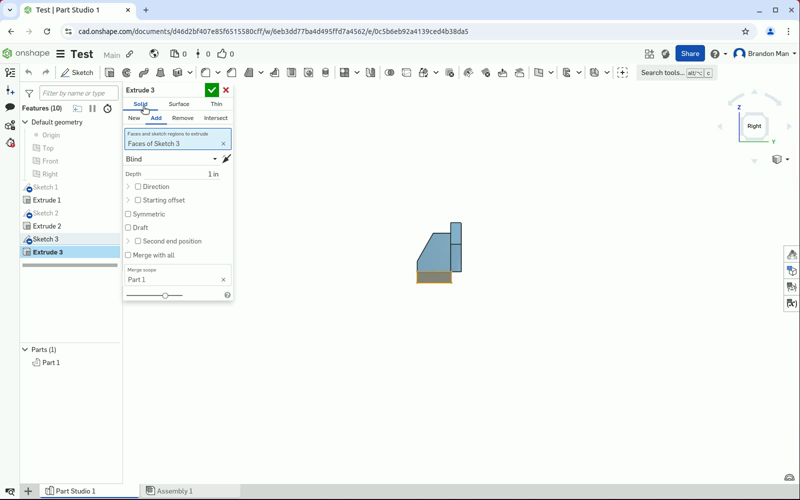
click(143, 106)
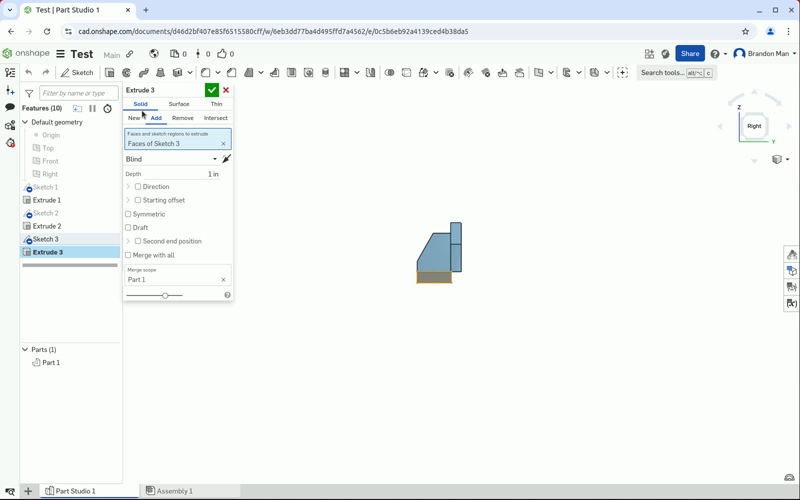
mouse_move(137, 120)
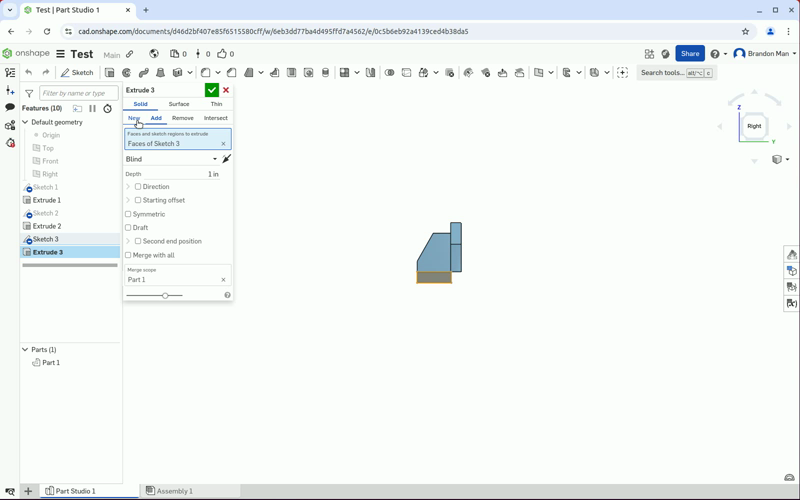
click(137, 120)
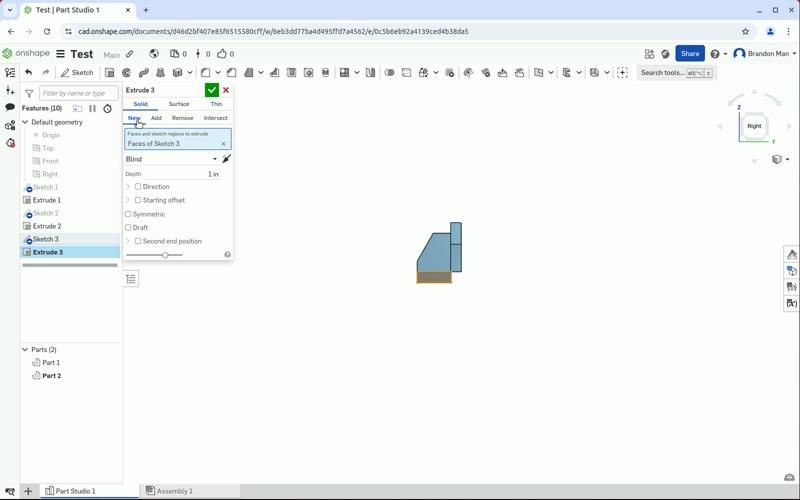
key(tab, 4)
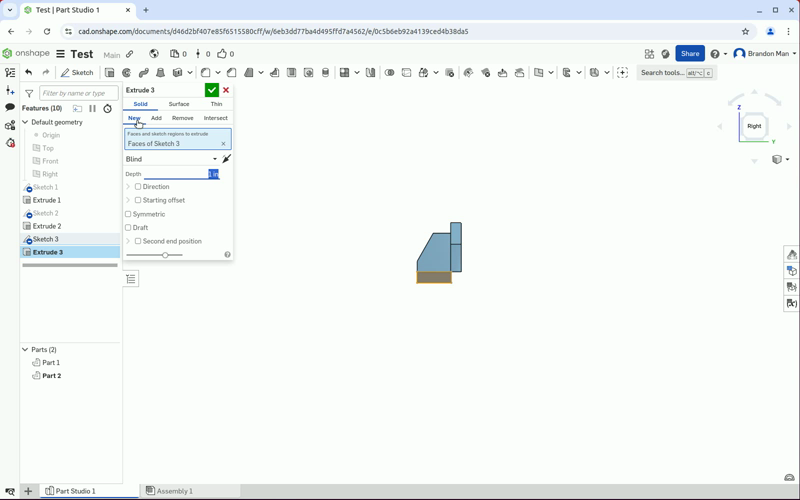
text(2.166)
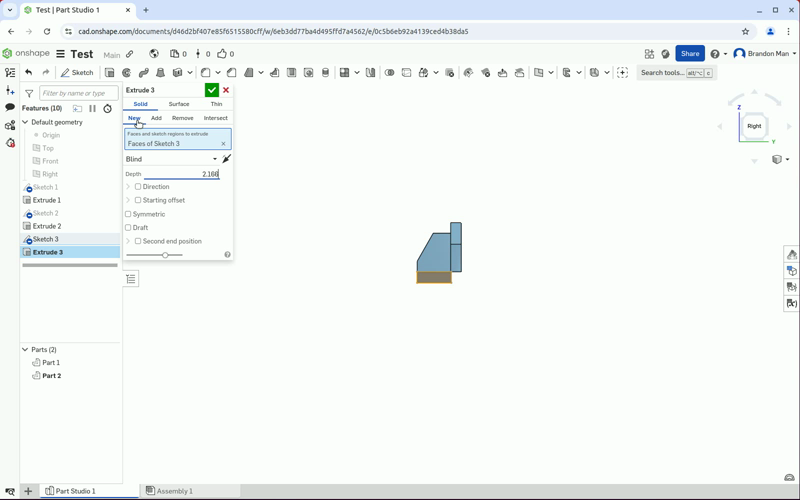
key(enter)
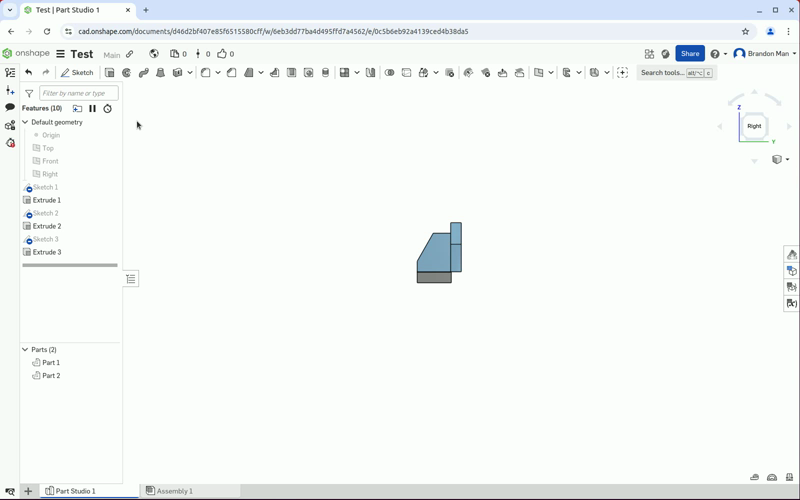
key(shift+h)
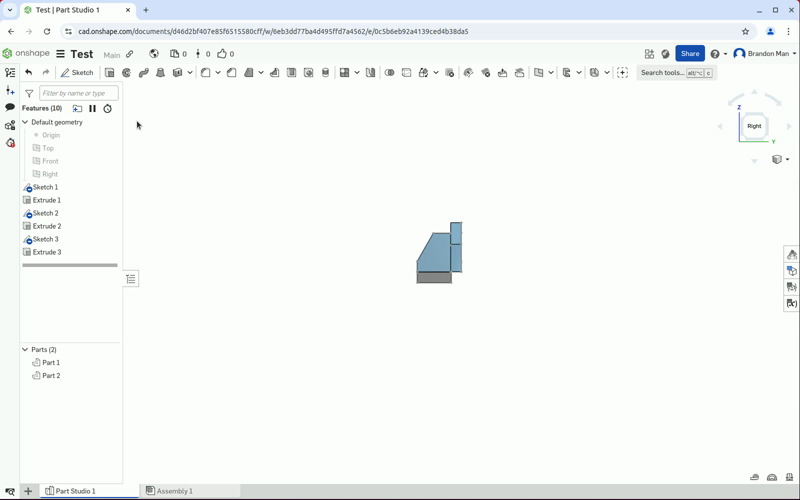
key(shift+h)
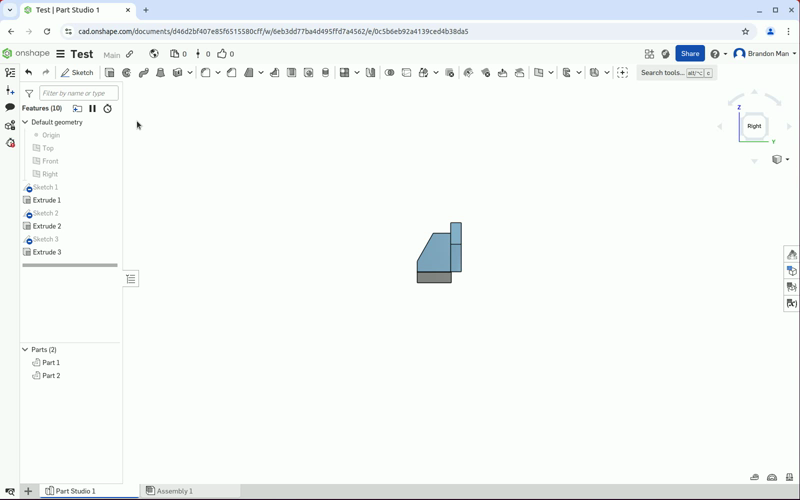
mouse_move(73, 189)
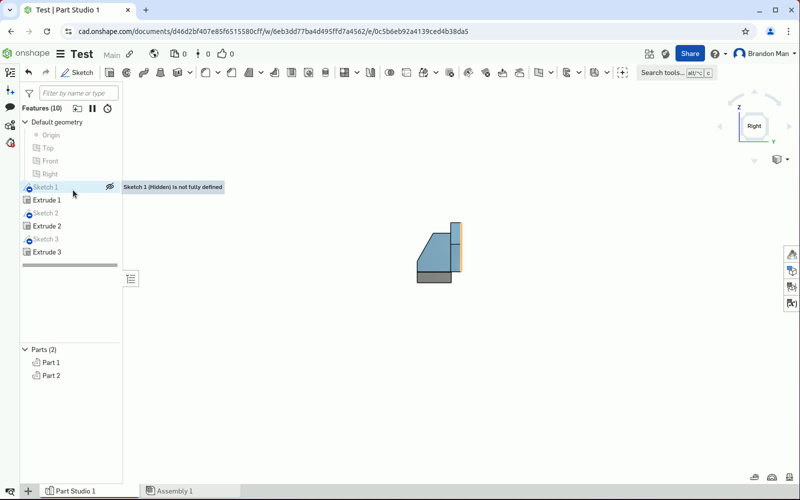
click(73, 189)
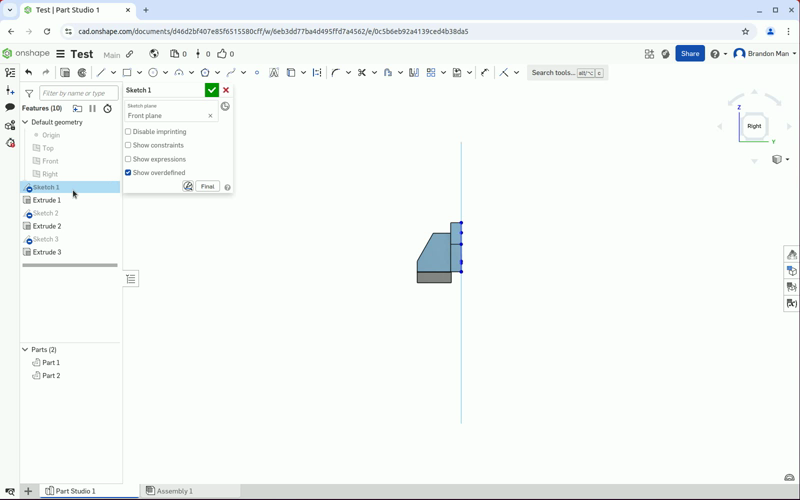
mouse_move(229, 92)
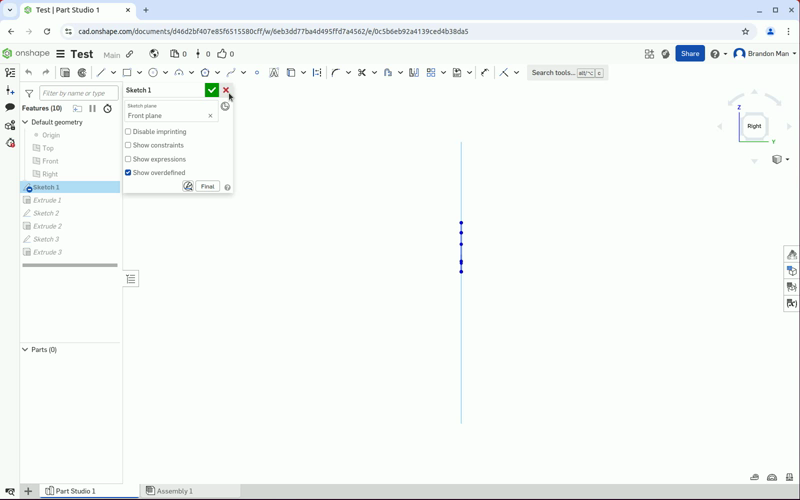
click(229, 92)
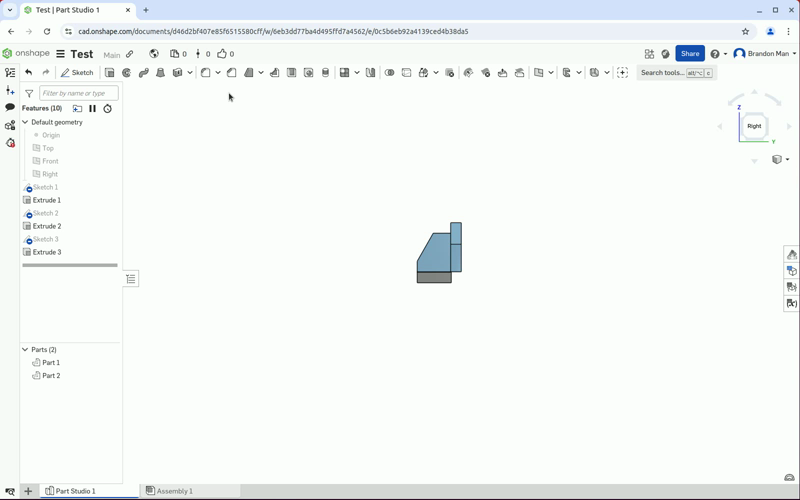
mouse_move(73, 352)
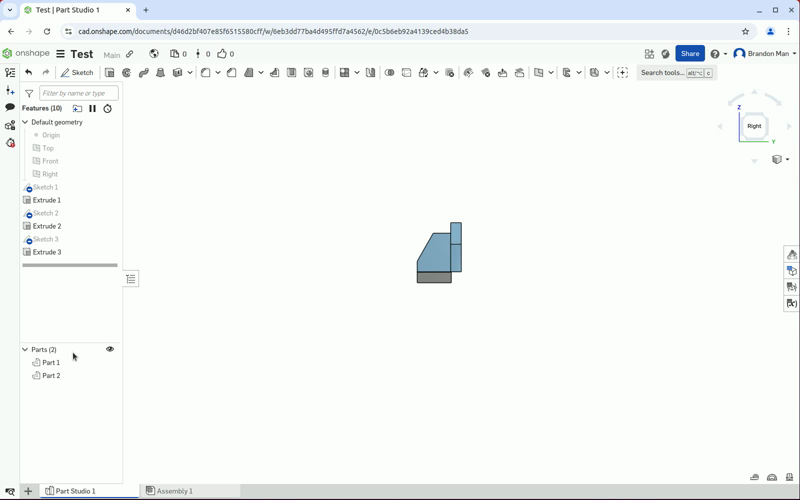
key(y)
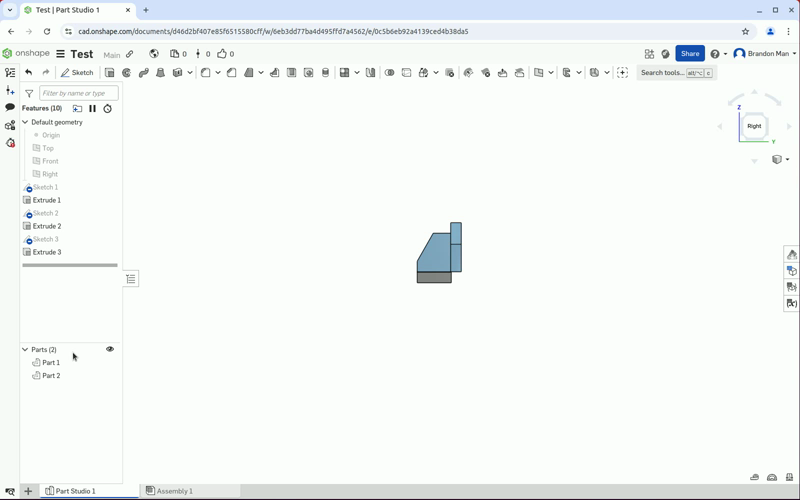
key(shift+p)
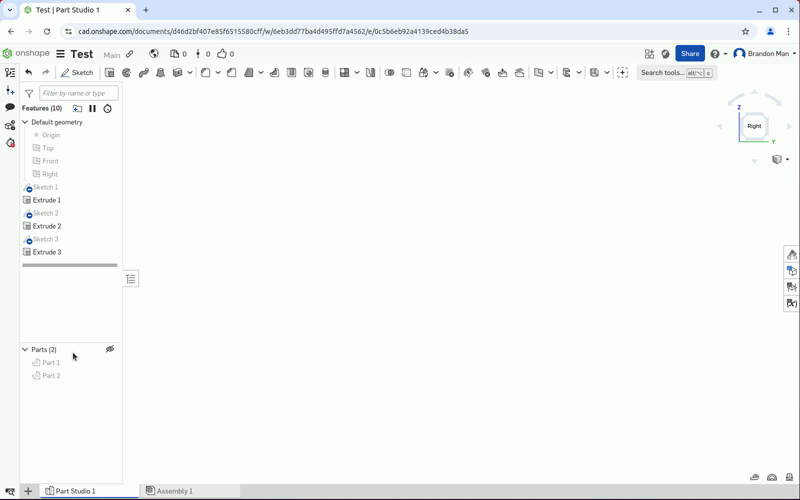
key(space)
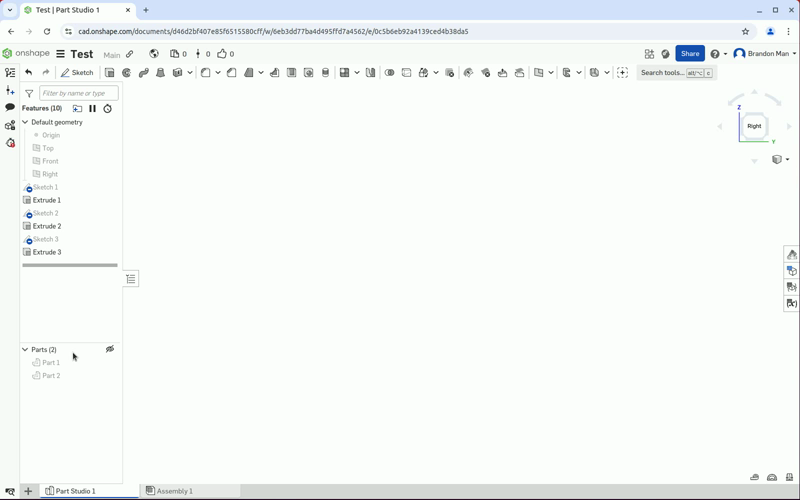
key_down(shift)
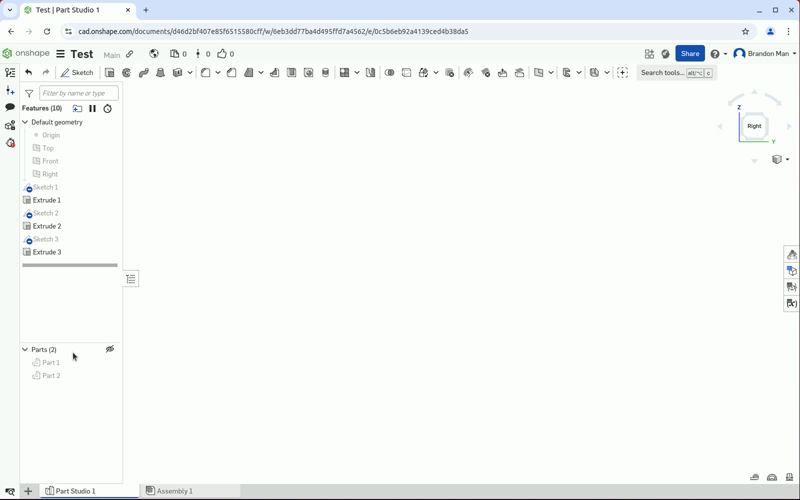
key(right)
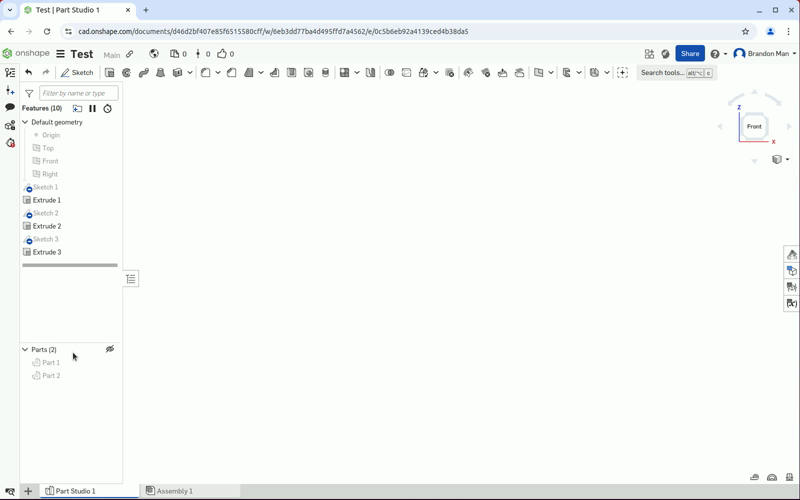
key_up(shift)
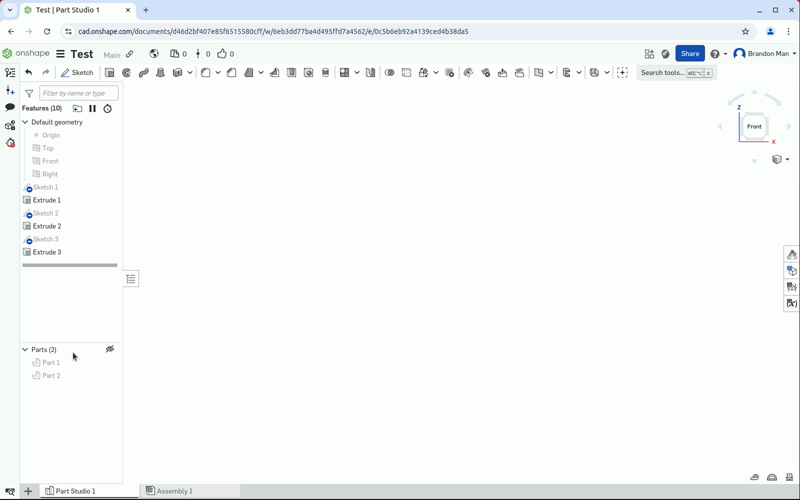
key(space)
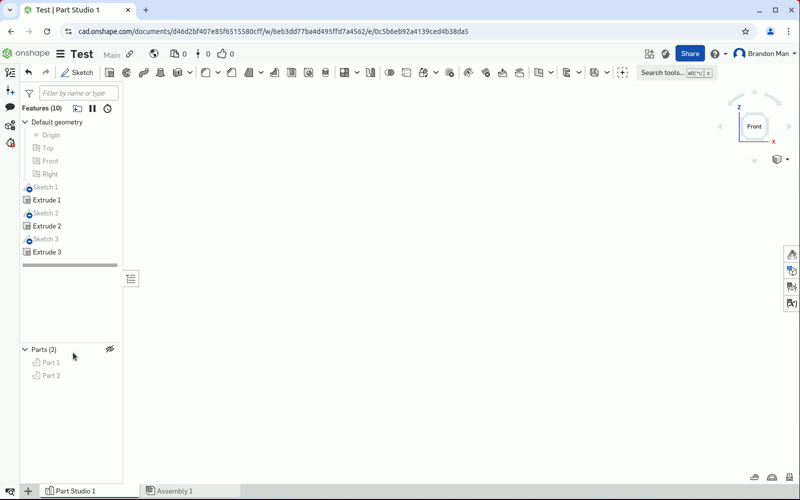
key_down(shift)
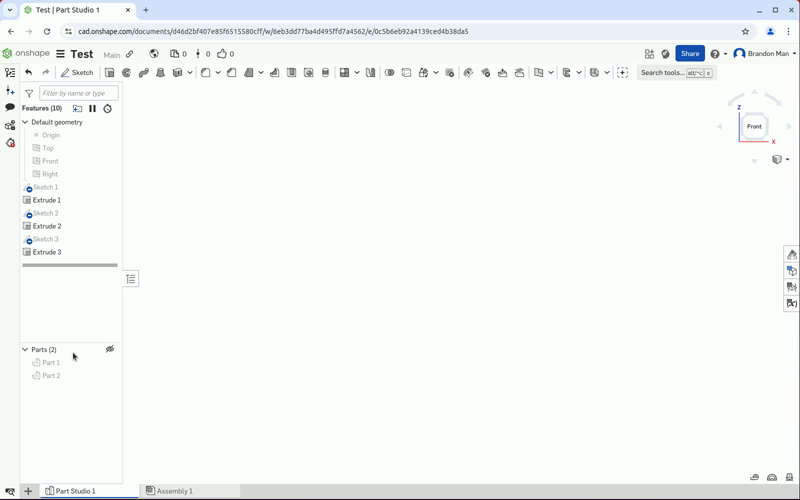
key(down)
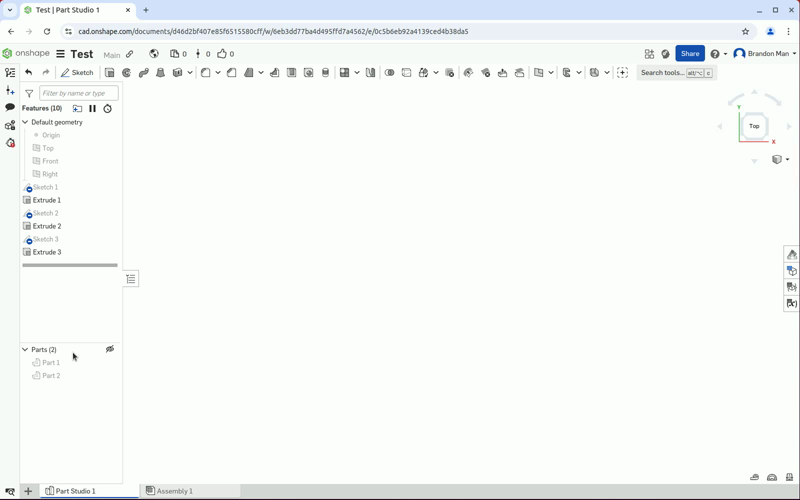
key_up(shift)
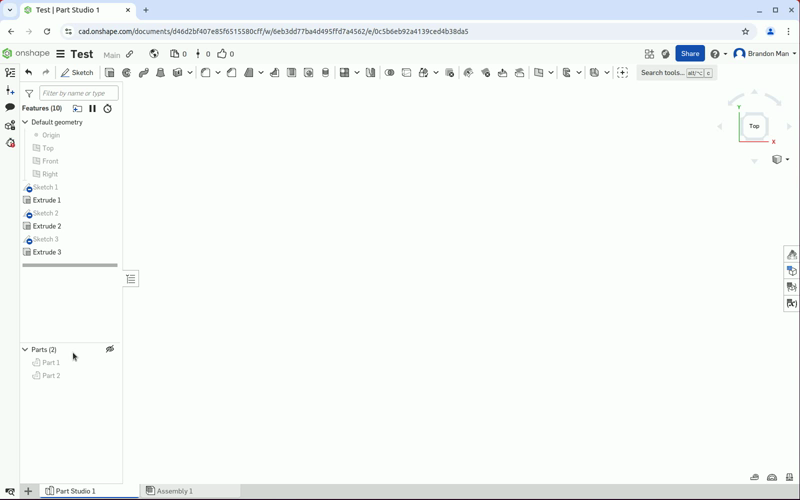
mouse_move(73, 352)
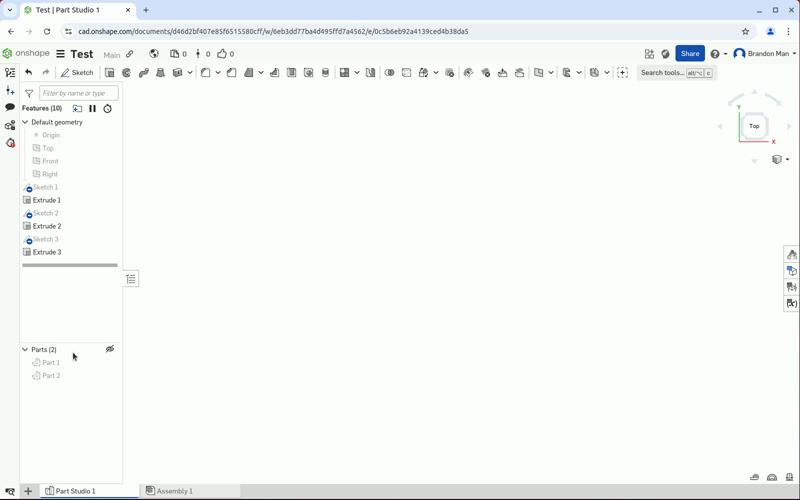
key(shift+y)
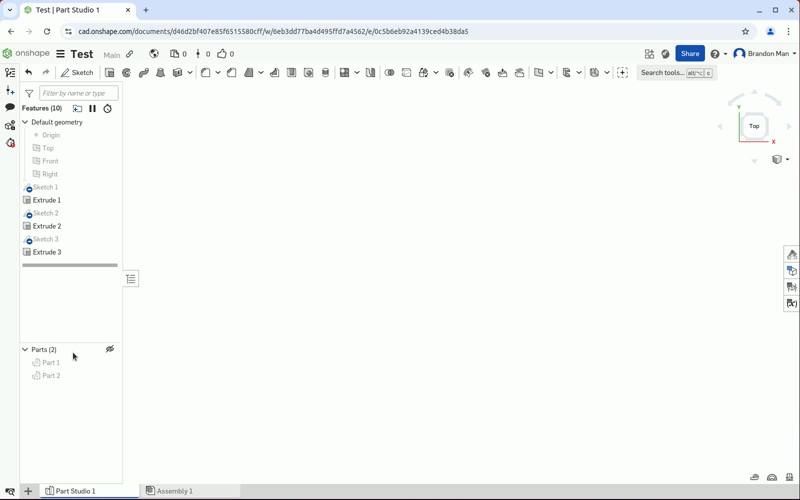
key(shift+s)
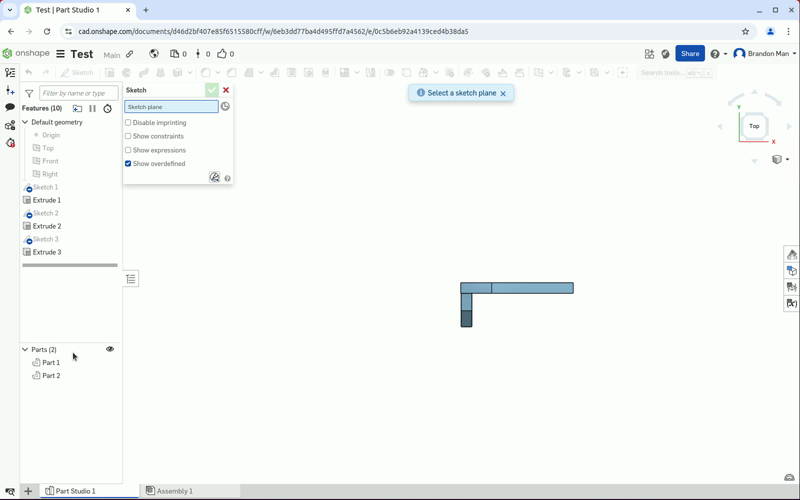
mouse_move(73, 150)
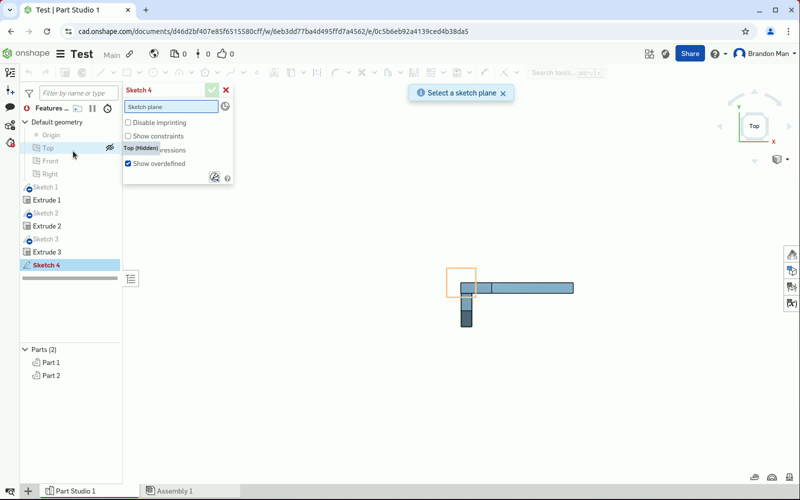
click(73, 150)
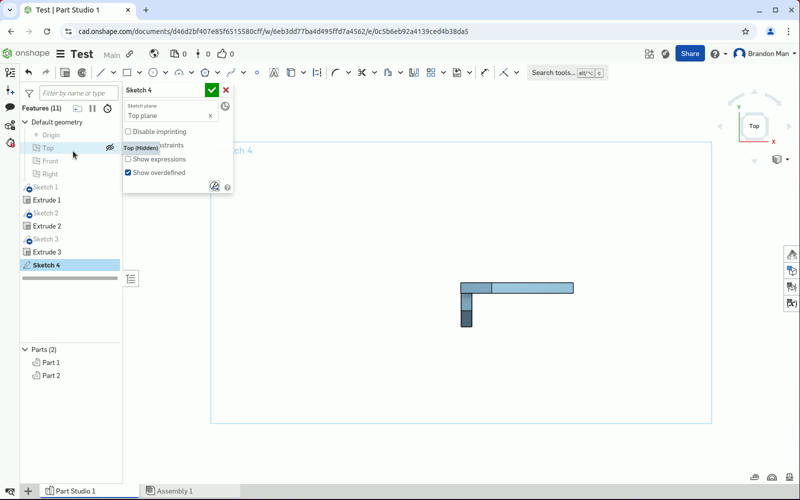
mouse_move(73, 352)
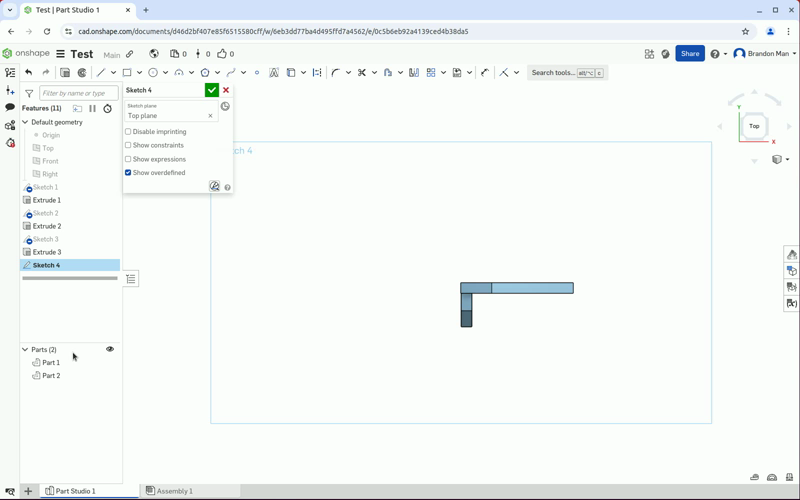
key(y)
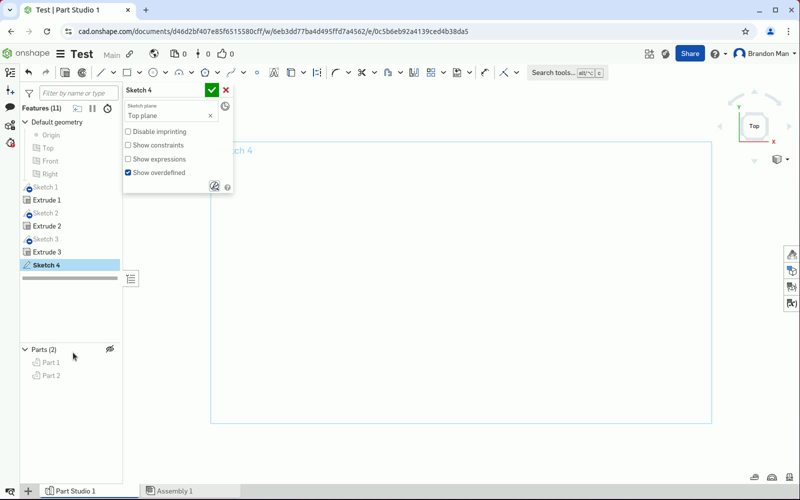
key(l)
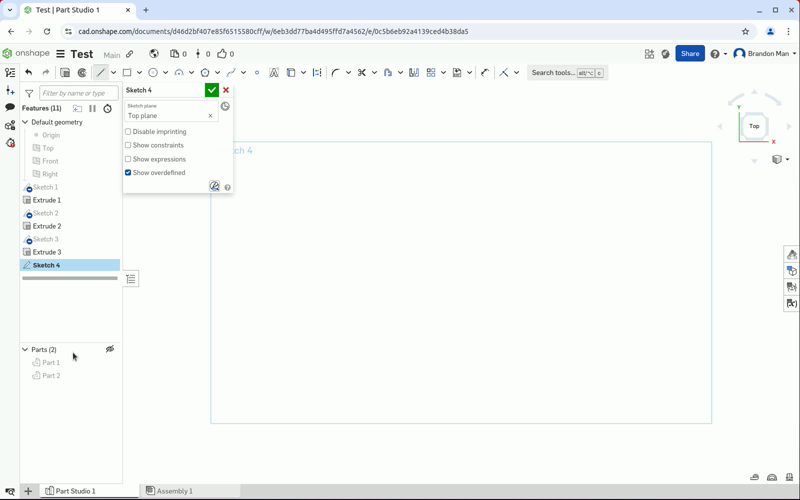
key_down(shift)
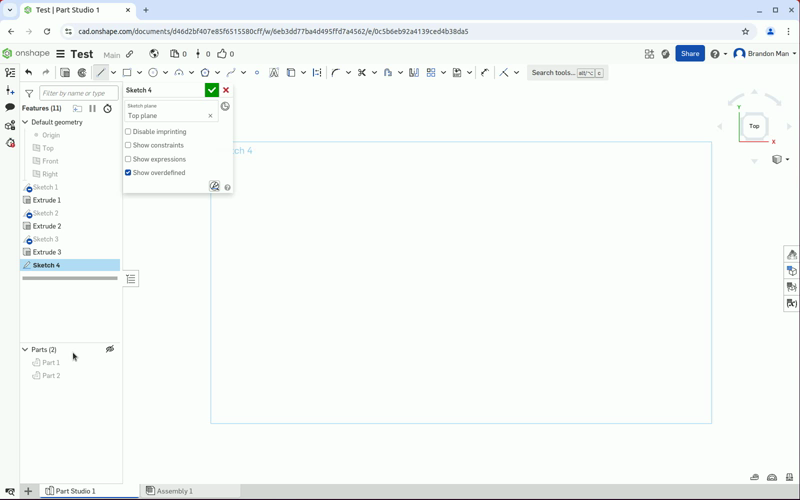
mouse_move(471, 326)
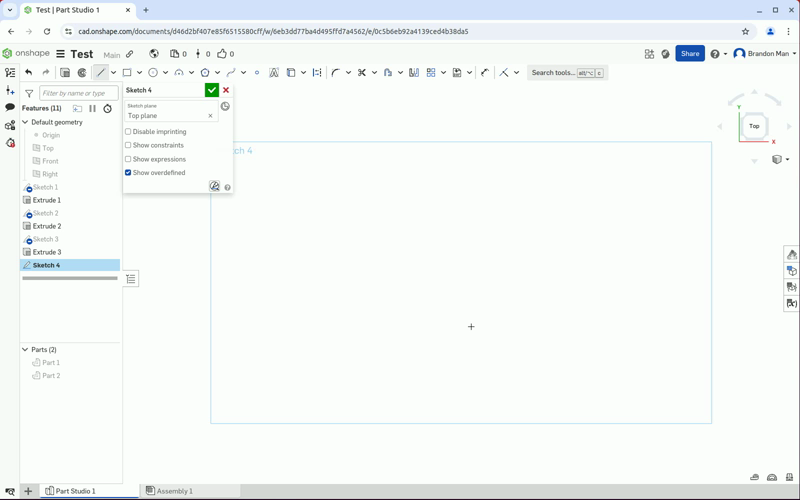
click(471, 326)
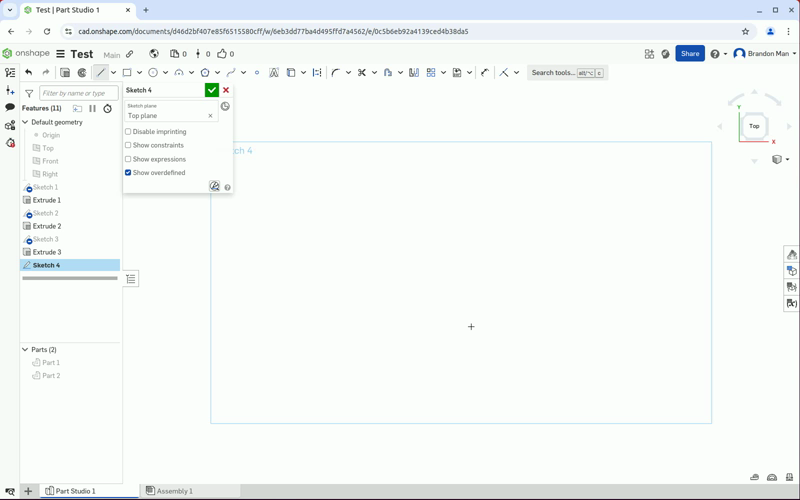
key_up(shift)
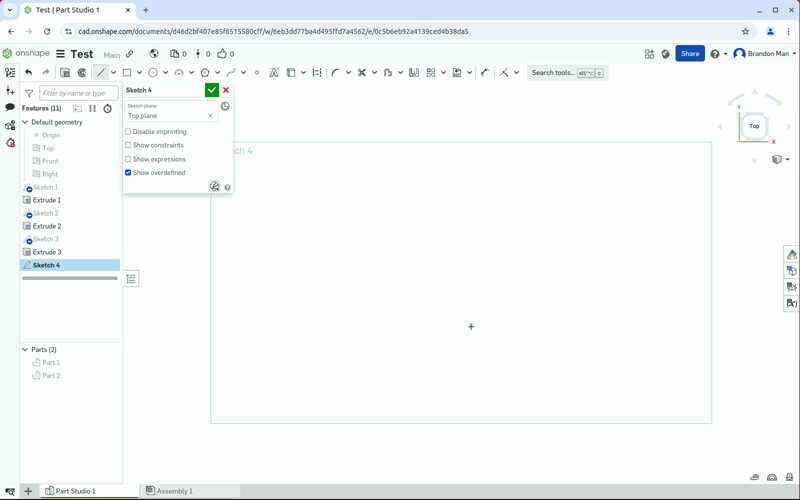
key_down(shift)
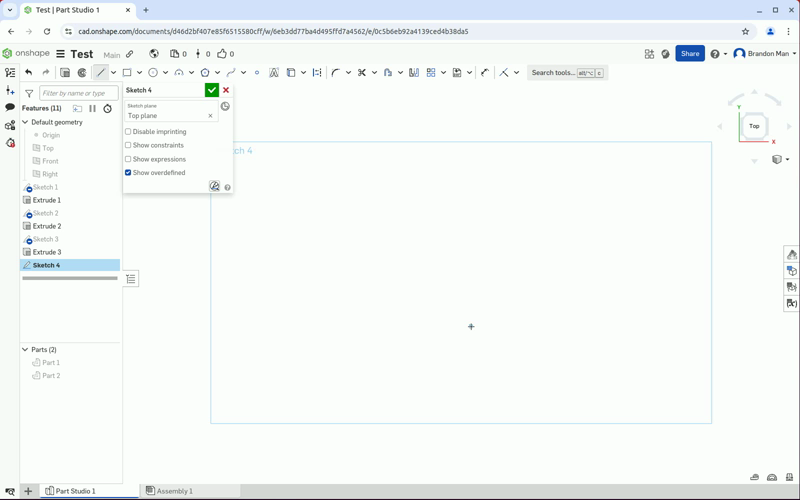
mouse_move(523, 292)
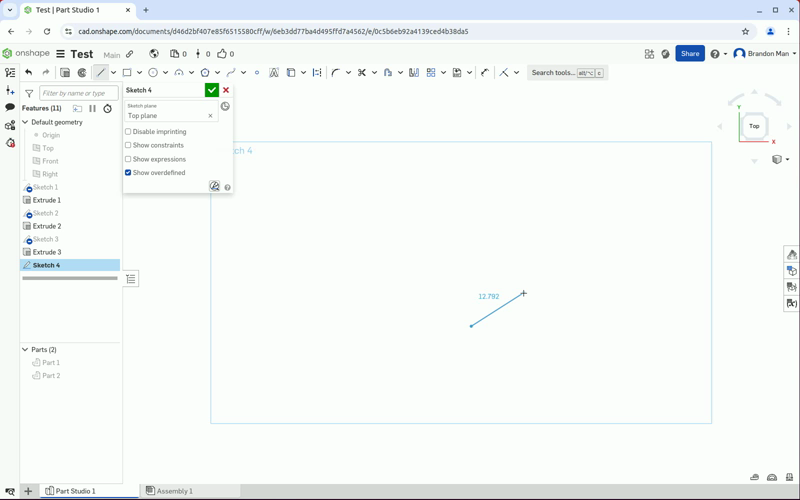
click(523, 292)
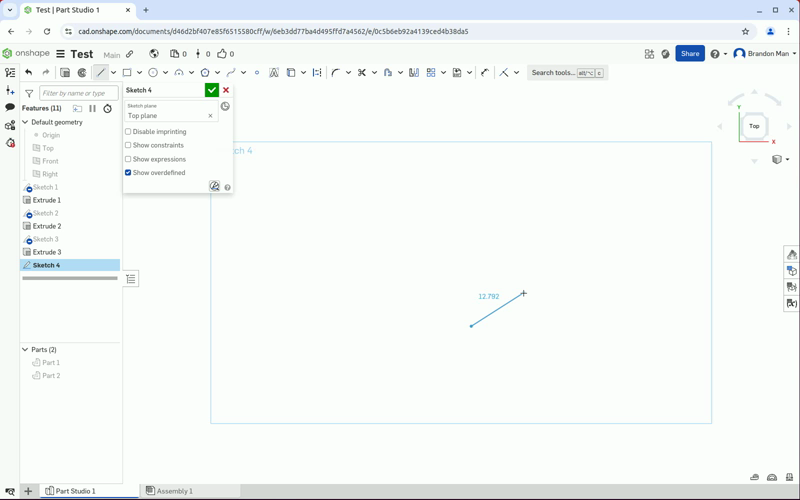
key_up(shift)
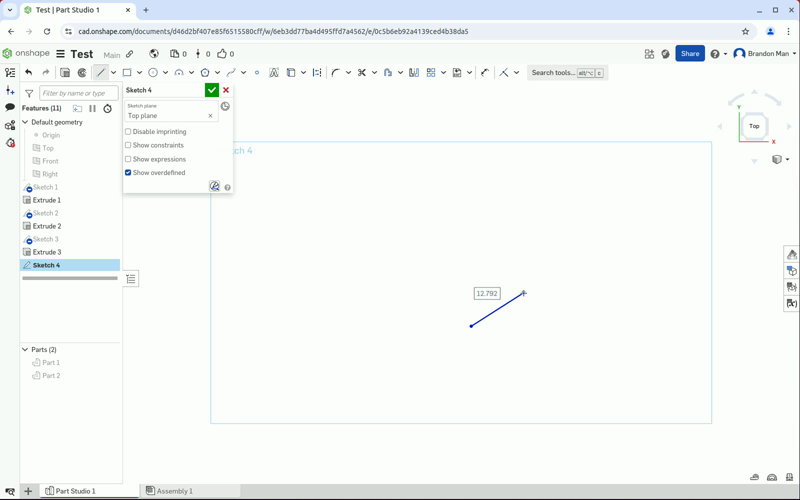
key_down(shift)
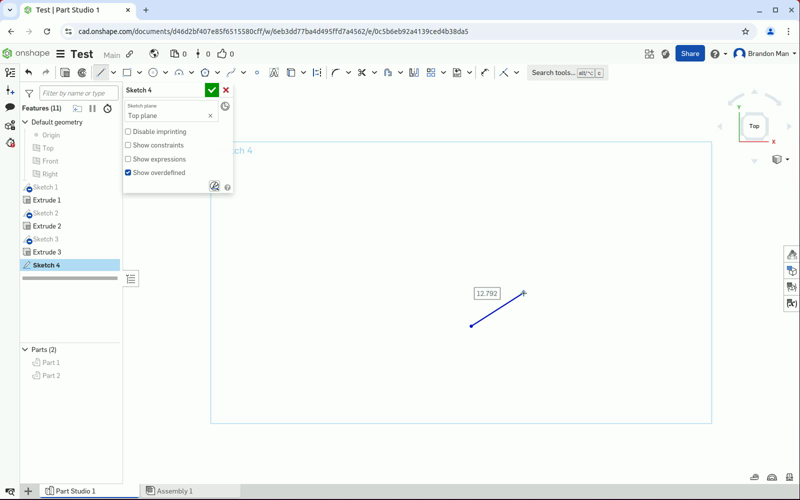
mouse_move(553, 292)
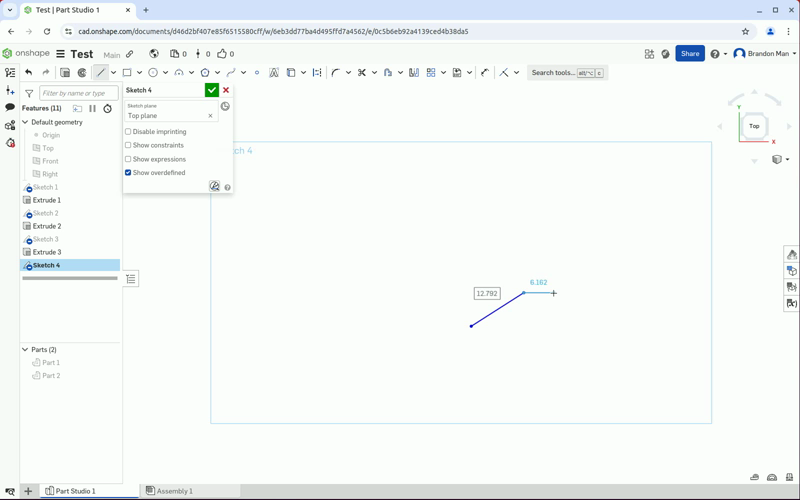
mouse_move(492, 292)
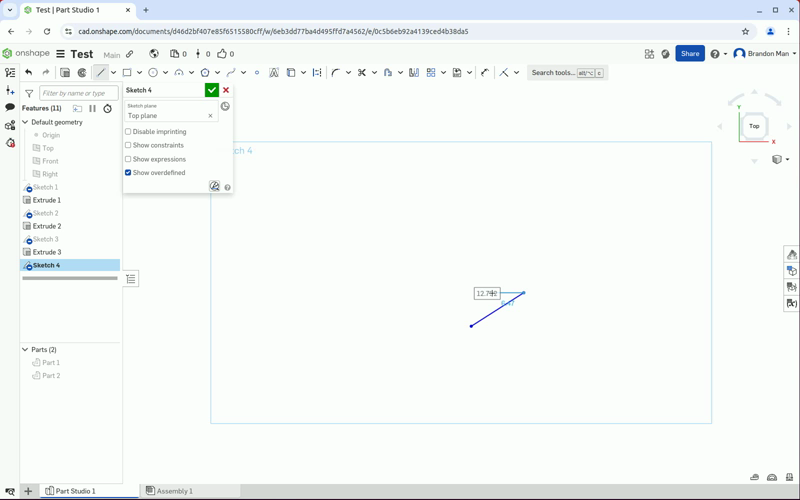
click(492, 292)
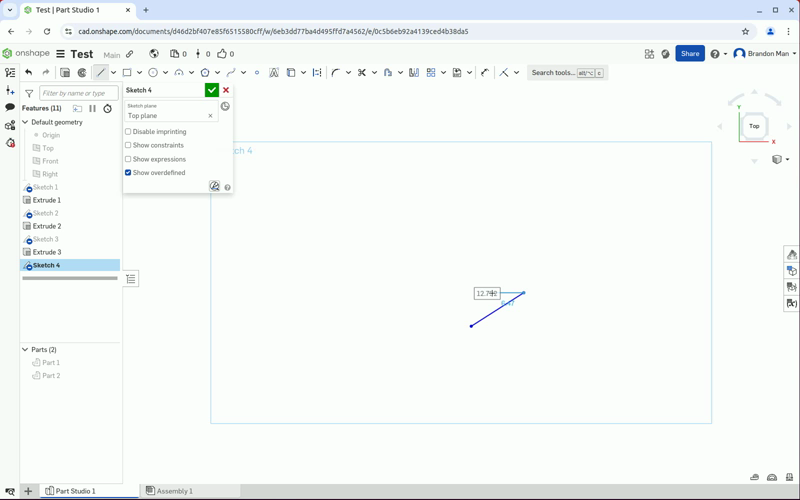
key_up(shift)
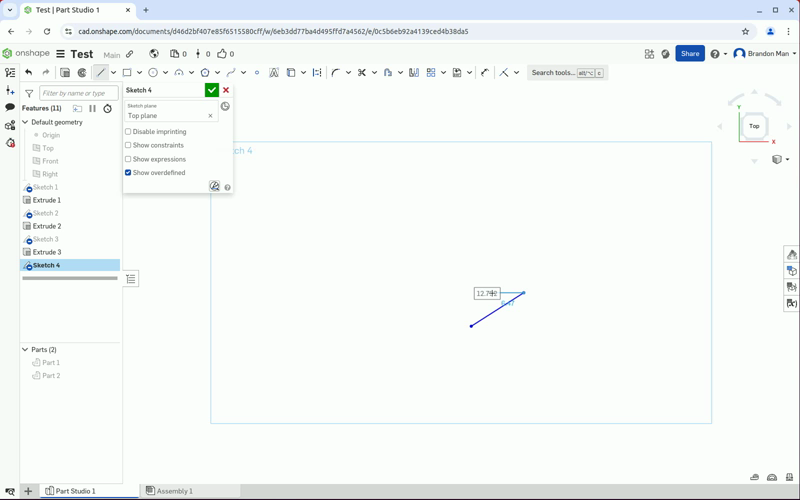
key_down(shift)
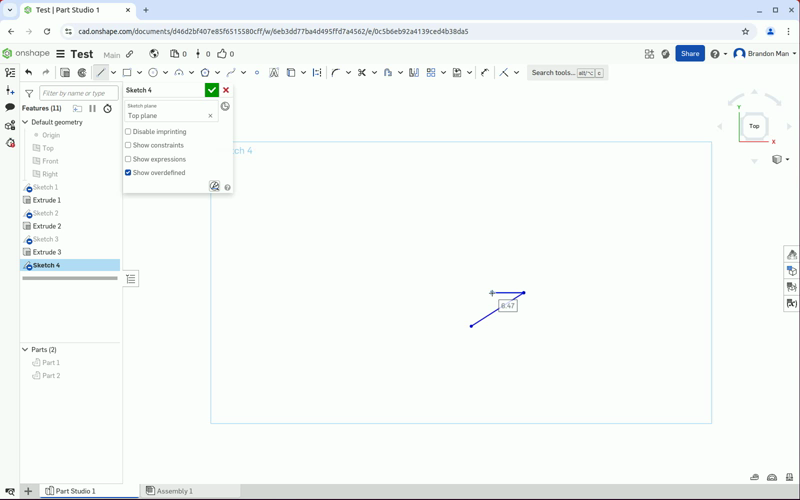
mouse_move(522, 292)
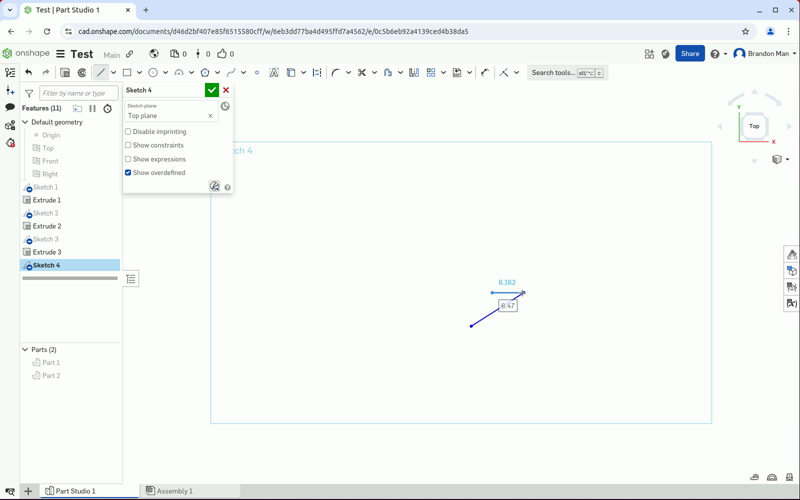
mouse_move(471, 292)
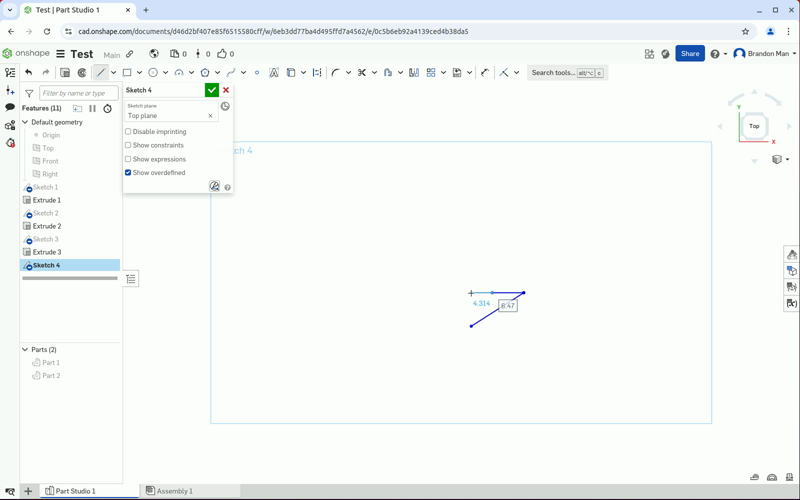
click(471, 292)
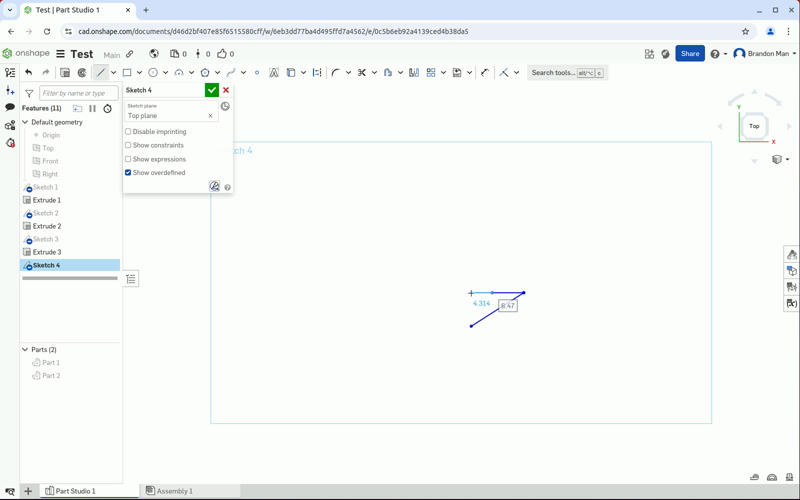
key_up(shift)
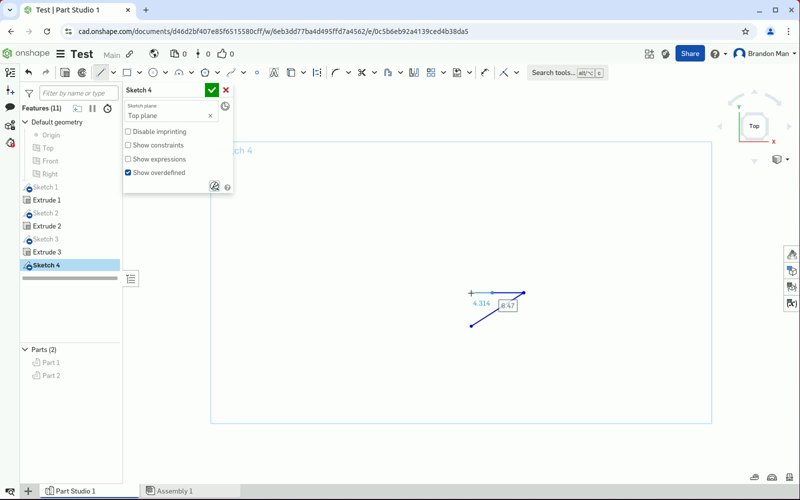
key_down(shift)
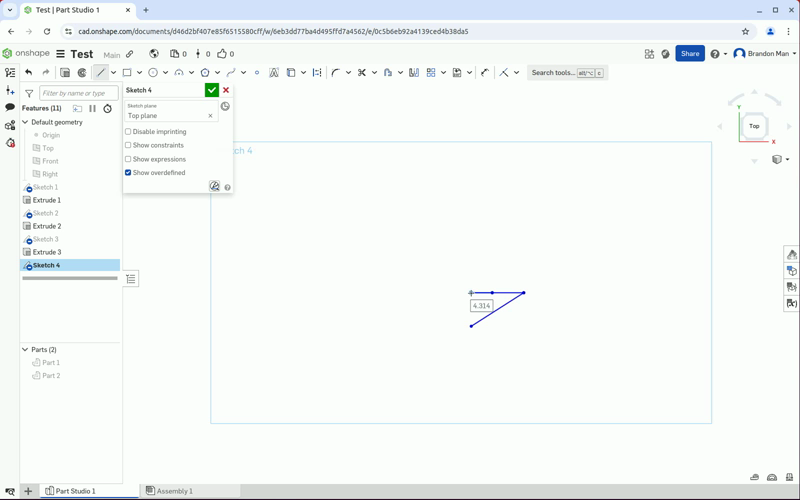
mouse_move(501, 292)
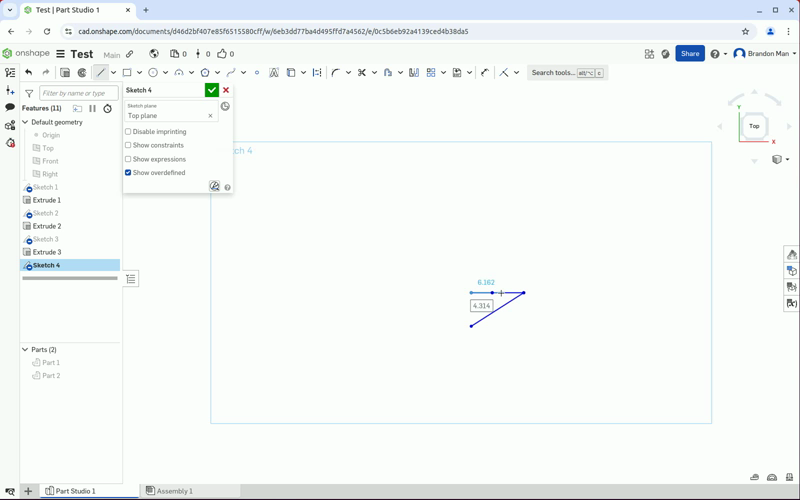
mouse_move(471, 309)
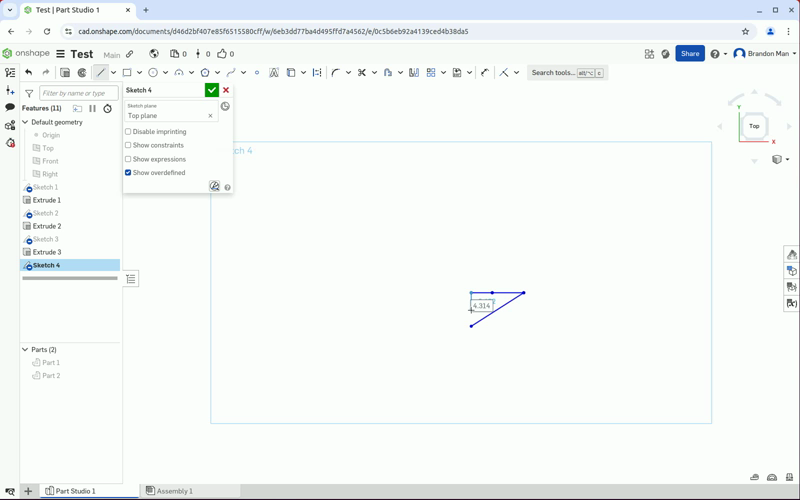
click(471, 309)
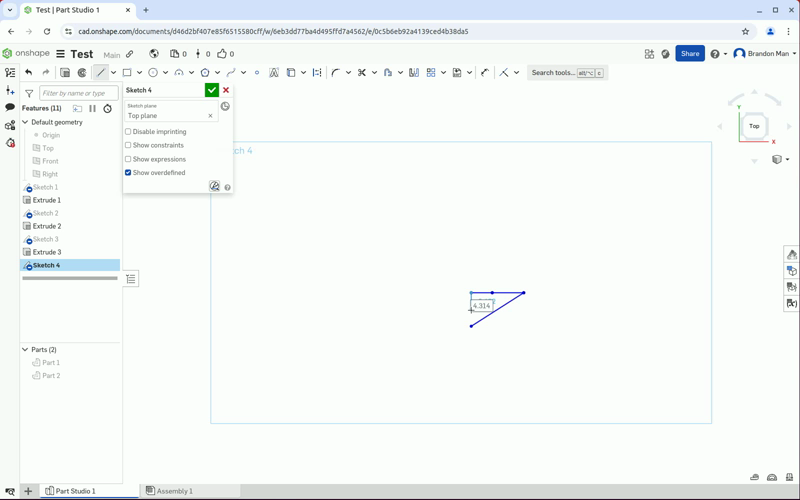
key_up(shift)
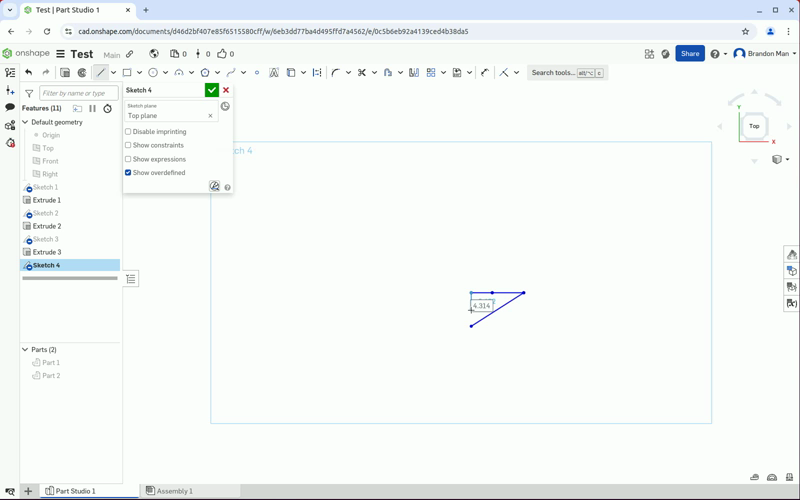
mouse_move(501, 309)
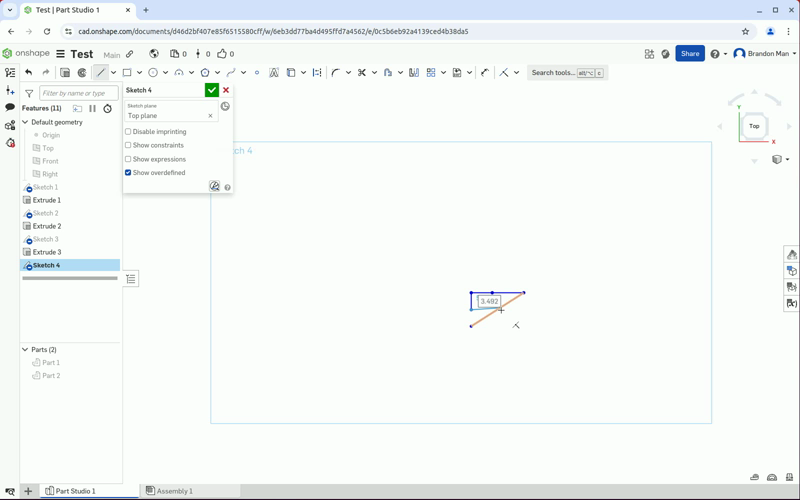
key_down(shift)
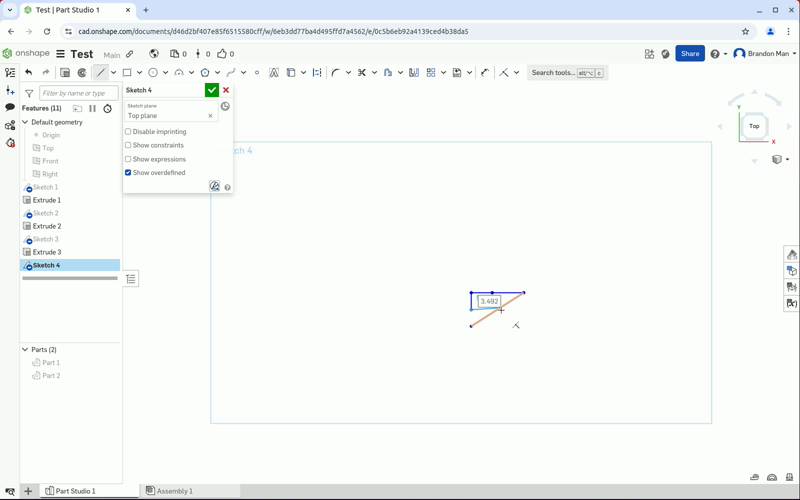
mouse_move(471, 326)
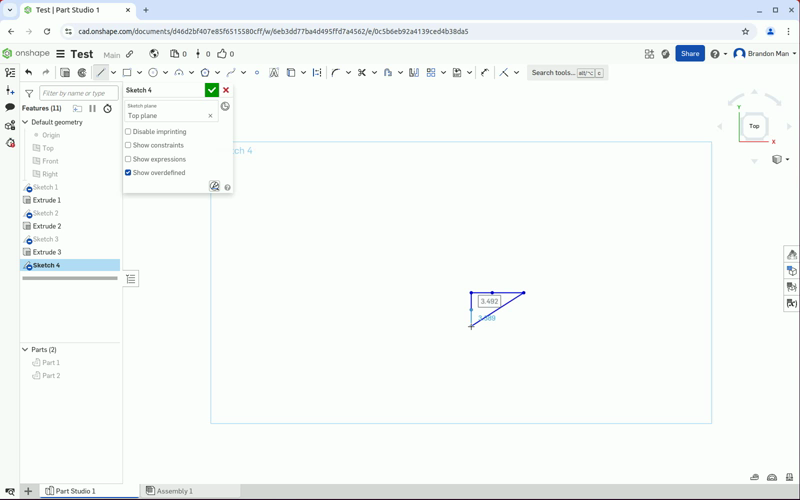
key_up(shift)
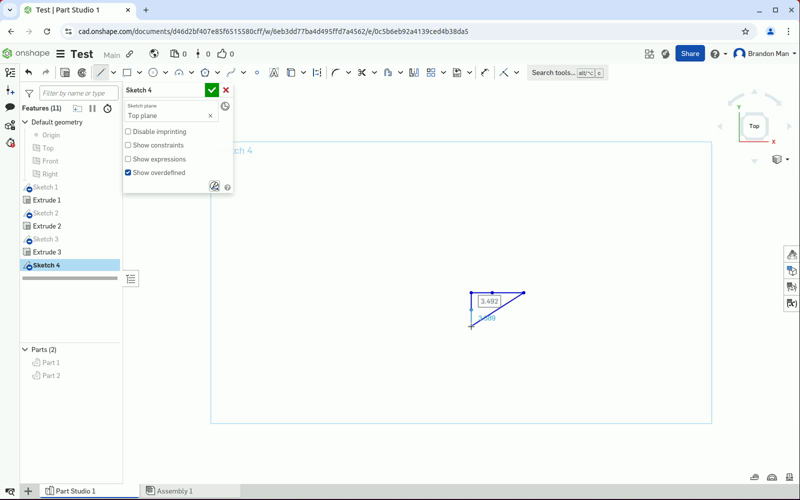
click(471, 326)
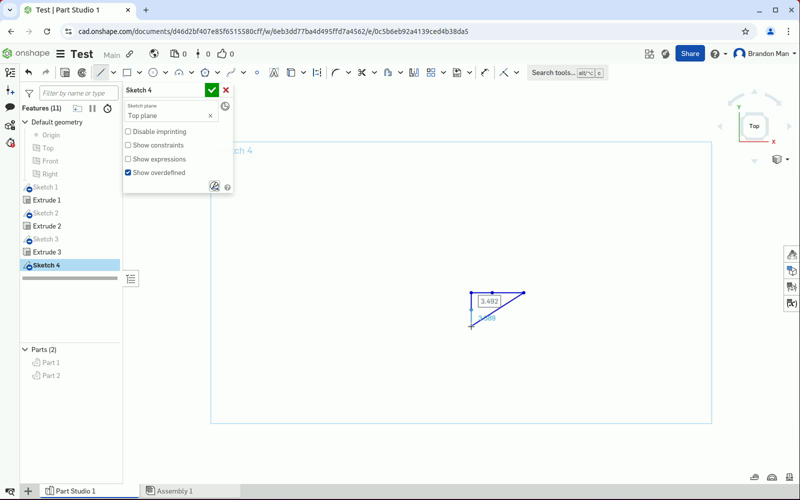
key(esc)
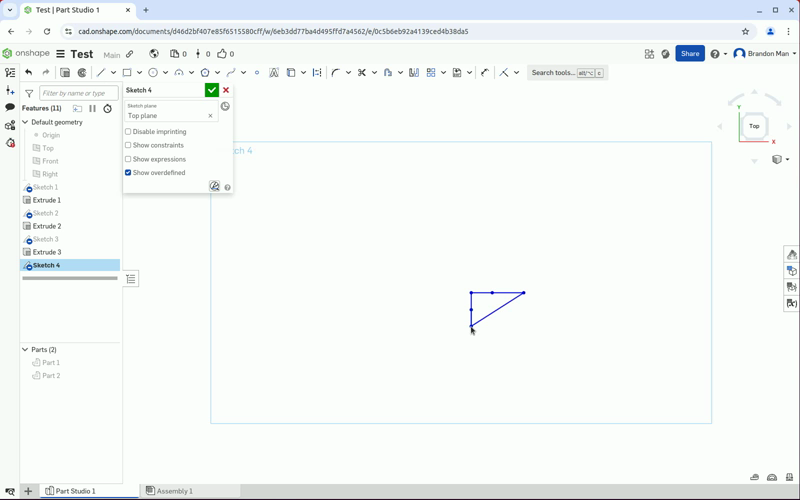
mouse_move(475, 303)
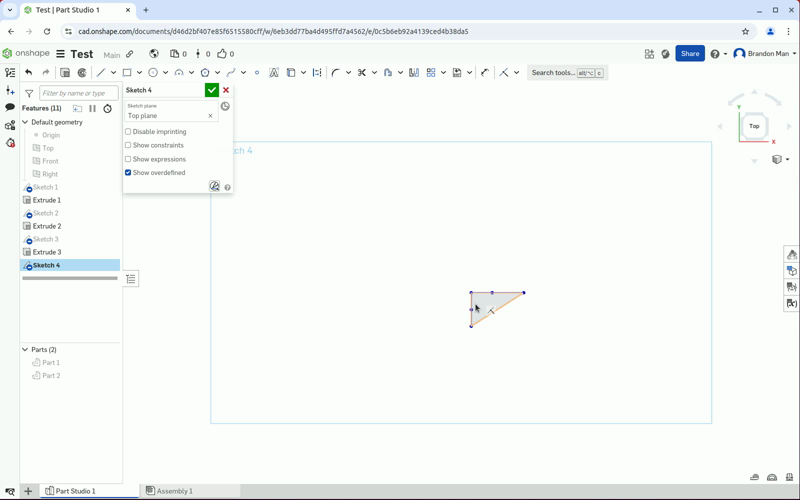
scroll(6)
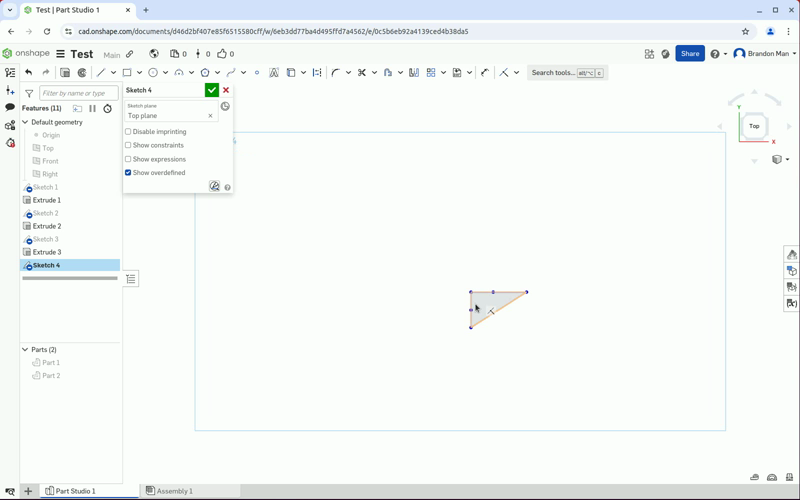
scroll(6)
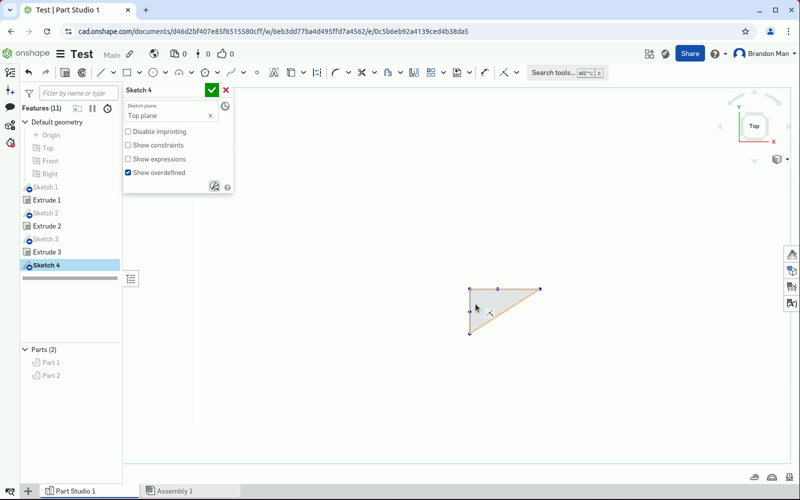
scroll(6)
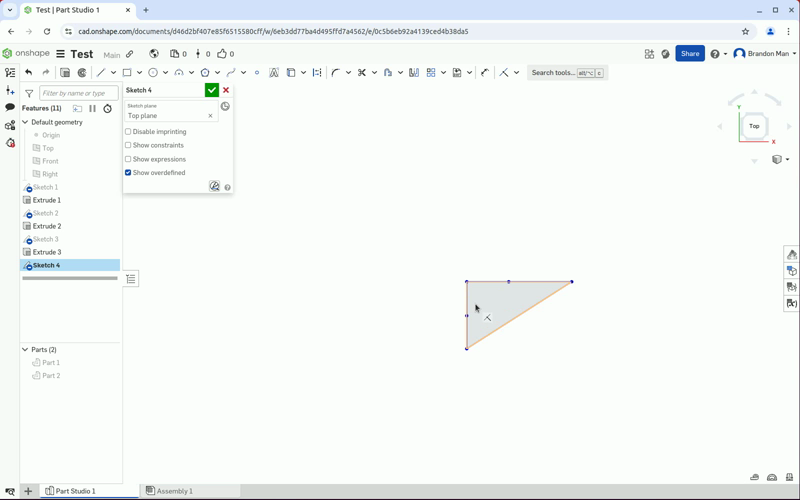
scroll(6)
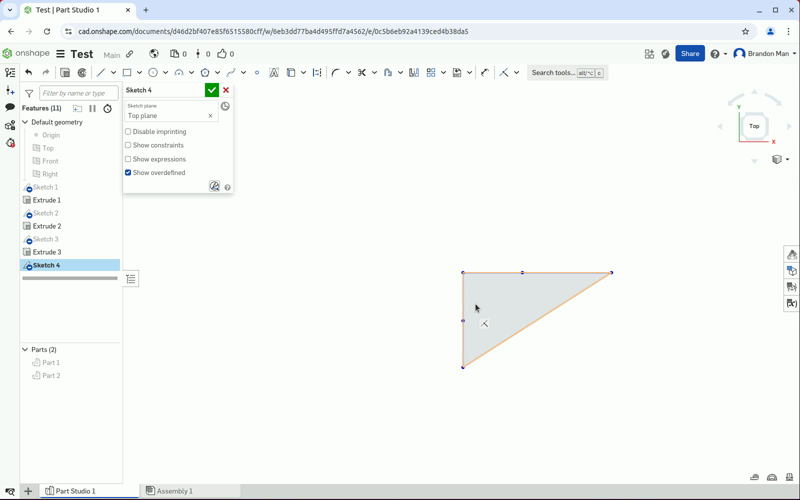
scroll(6)
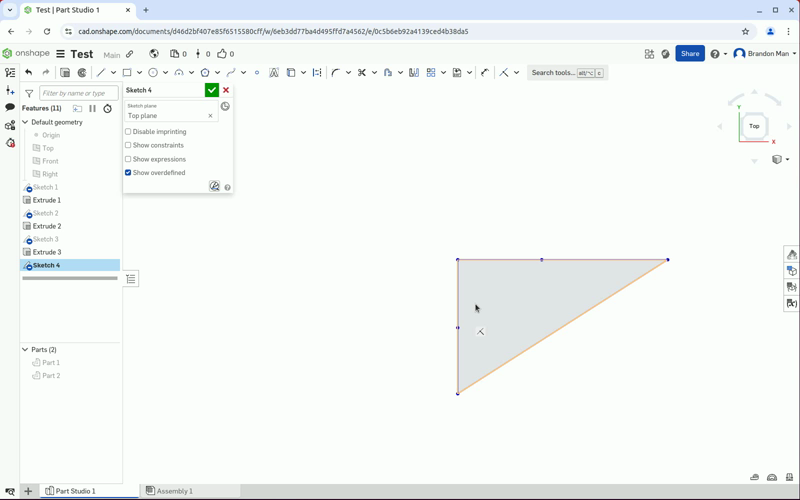
scroll(6)
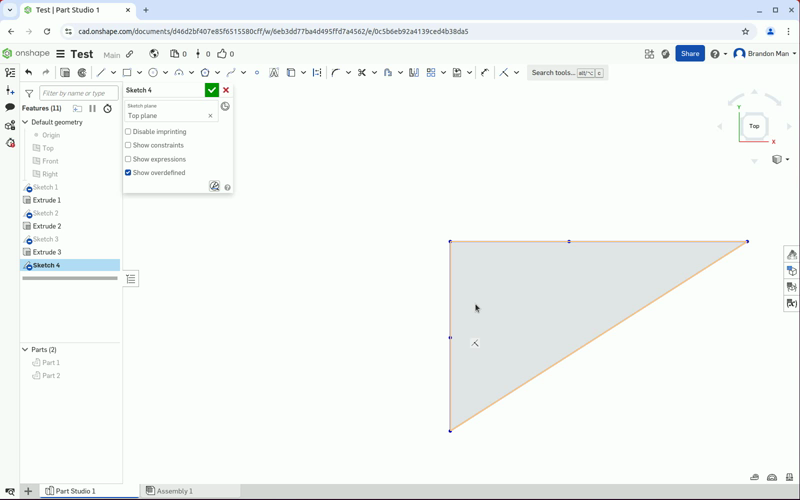
scroll(6)
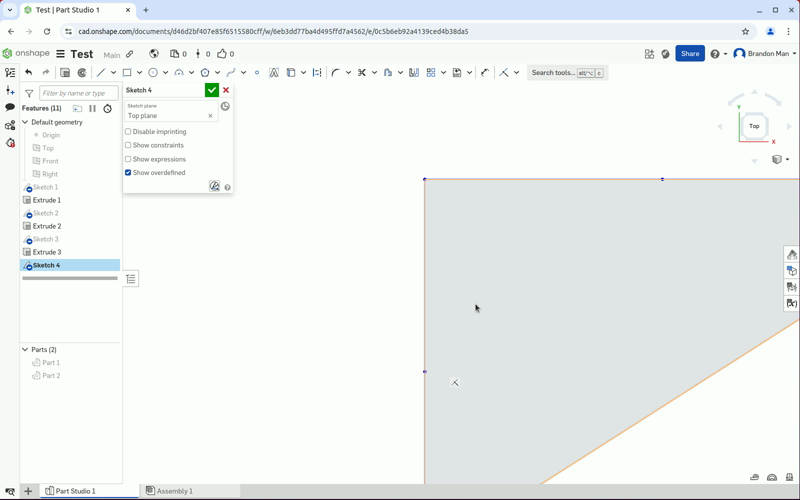
click(475, 303)
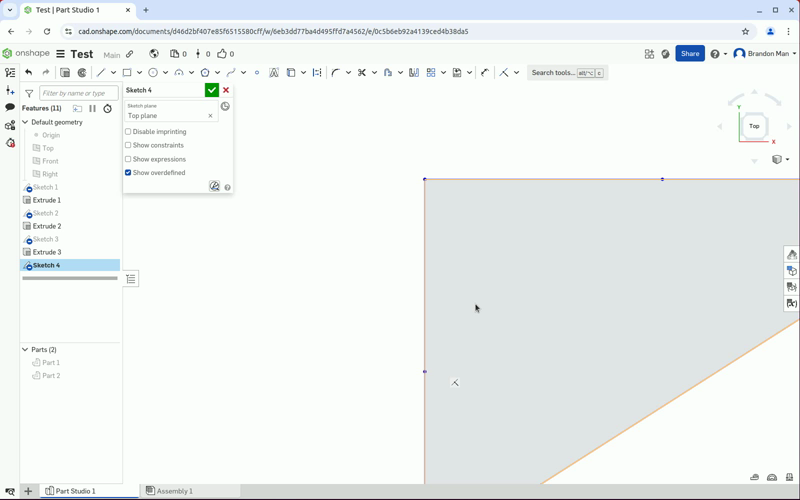
scroll(-6)
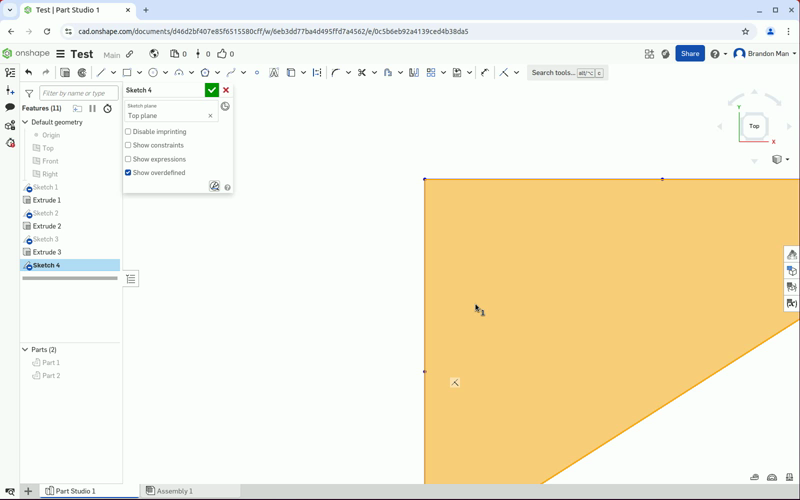
scroll(-6)
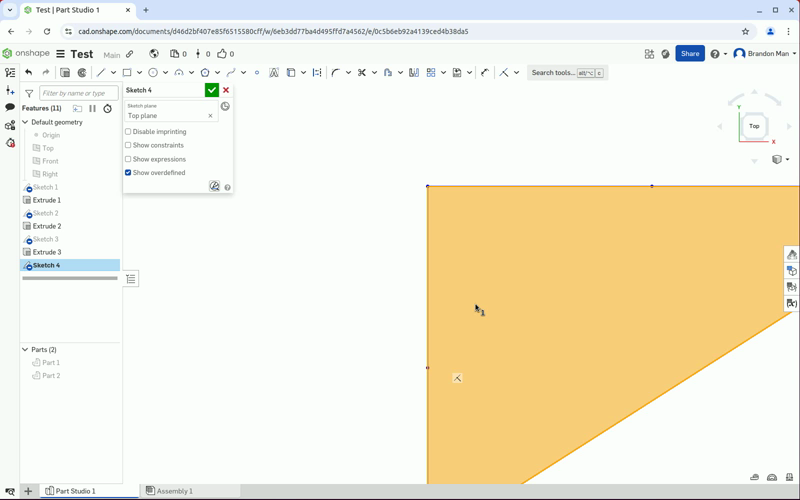
scroll(-6)
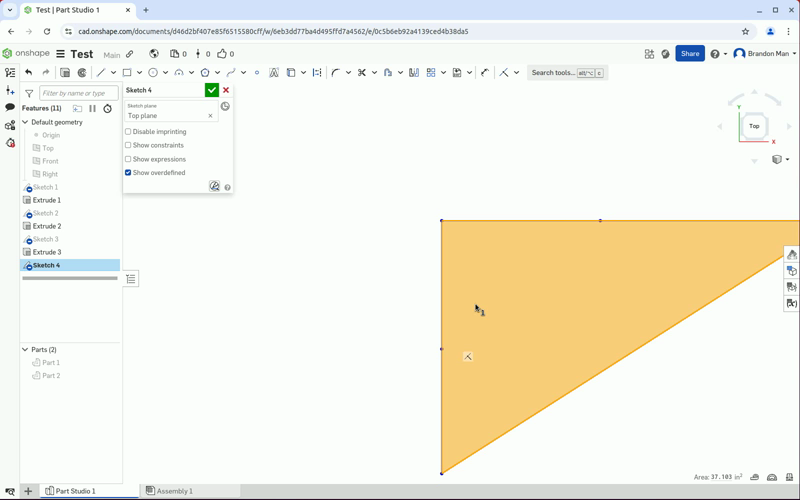
scroll(-6)
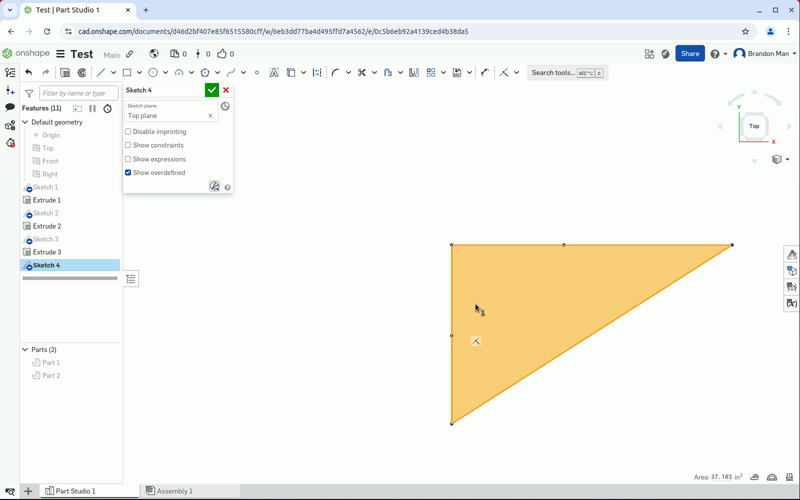
scroll(-6)
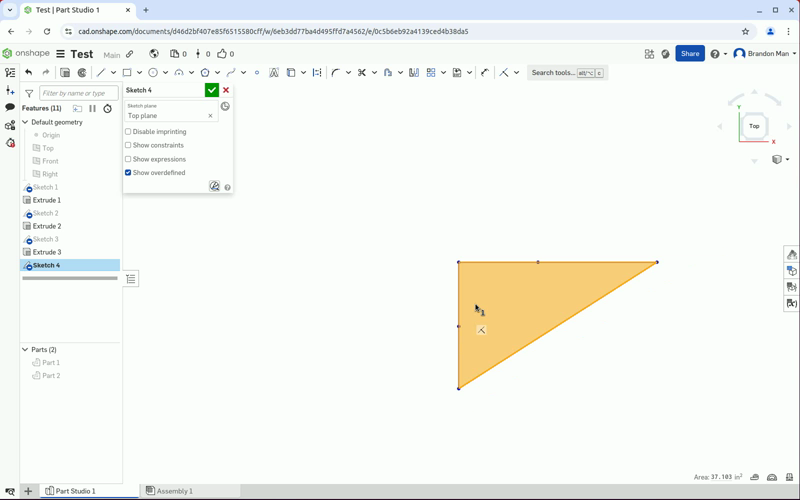
scroll(-6)
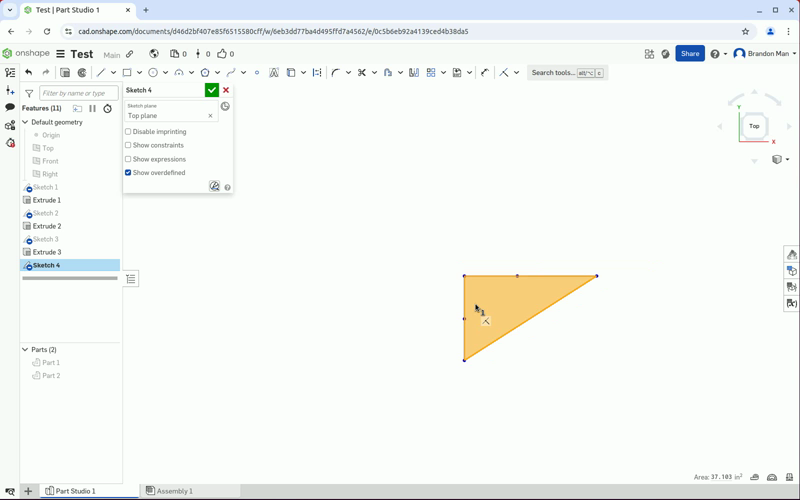
scroll(-6)
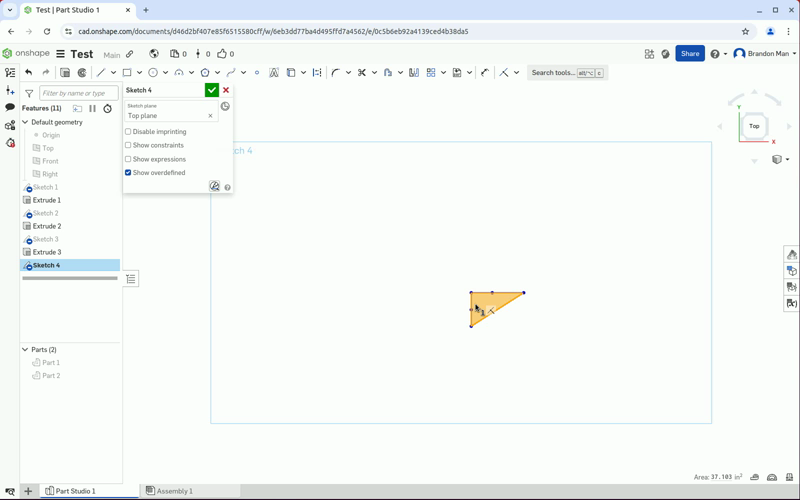
mouse_move(73, 352)
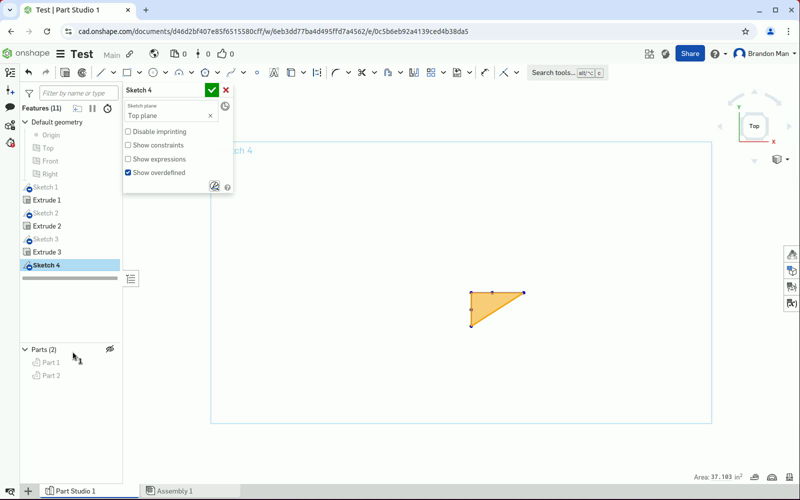
key(shift+y)
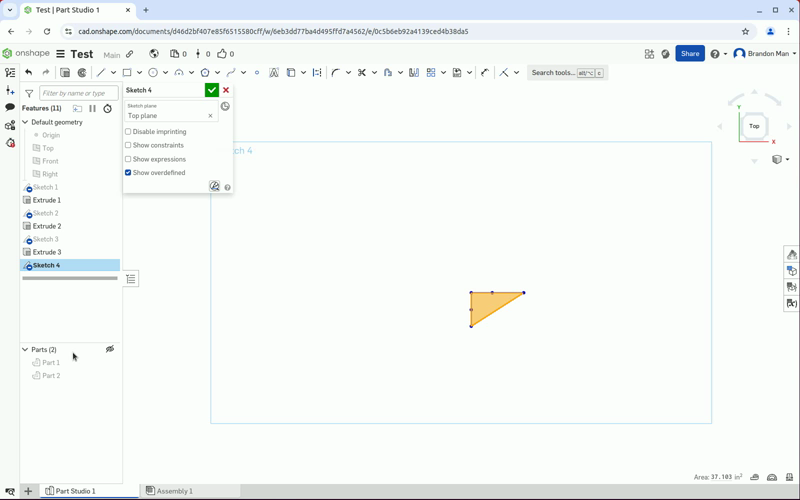
key(shift+e)
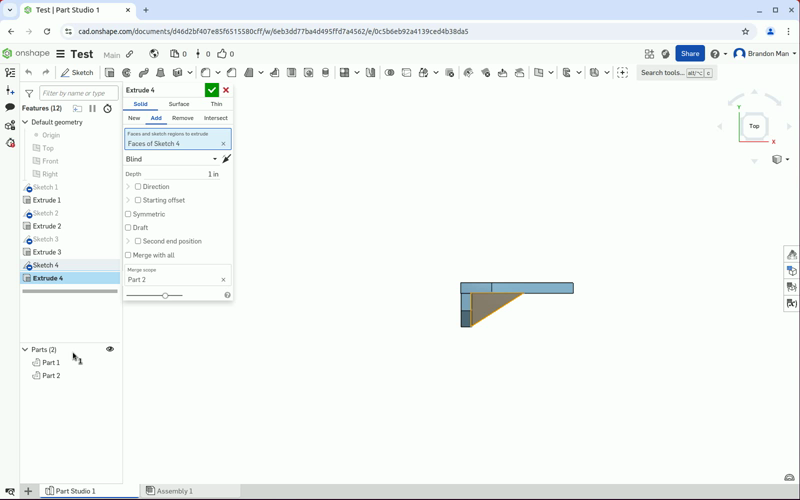
mouse_move(143, 106)
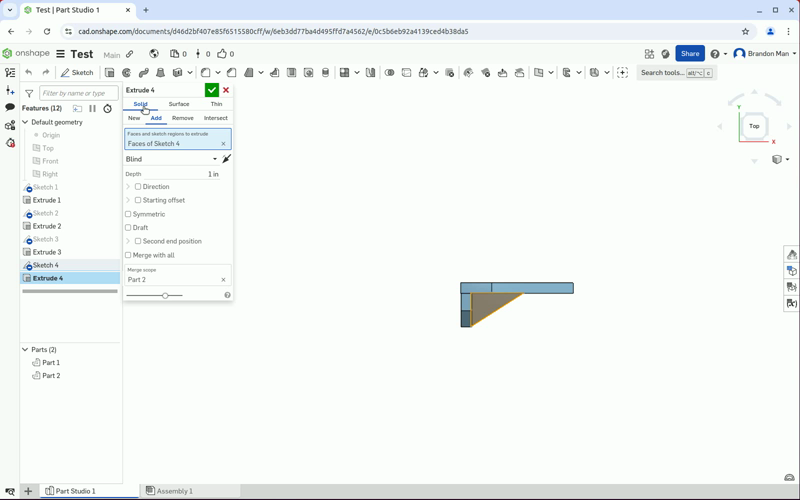
click(143, 106)
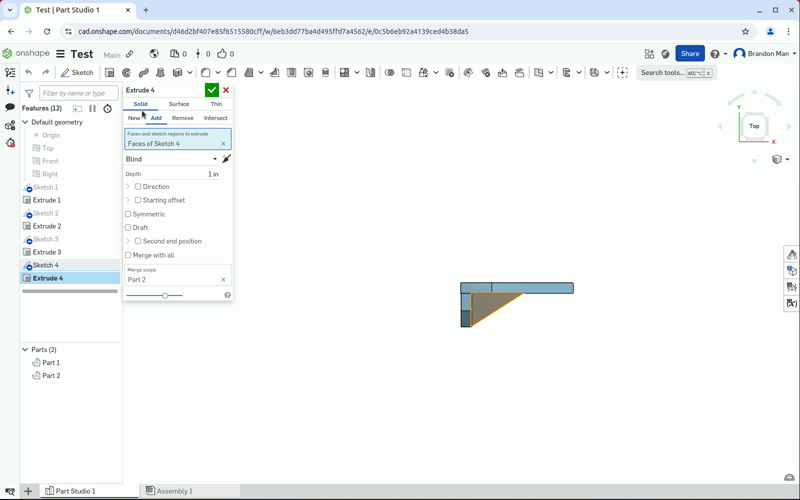
mouse_move(137, 120)
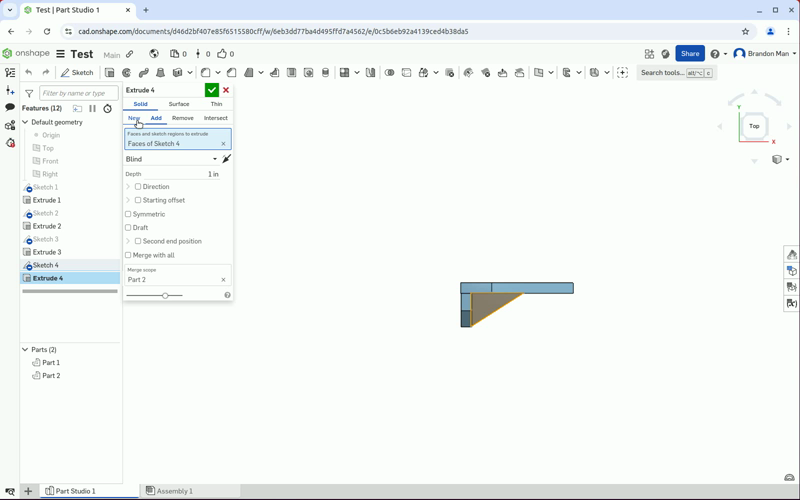
click(137, 120)
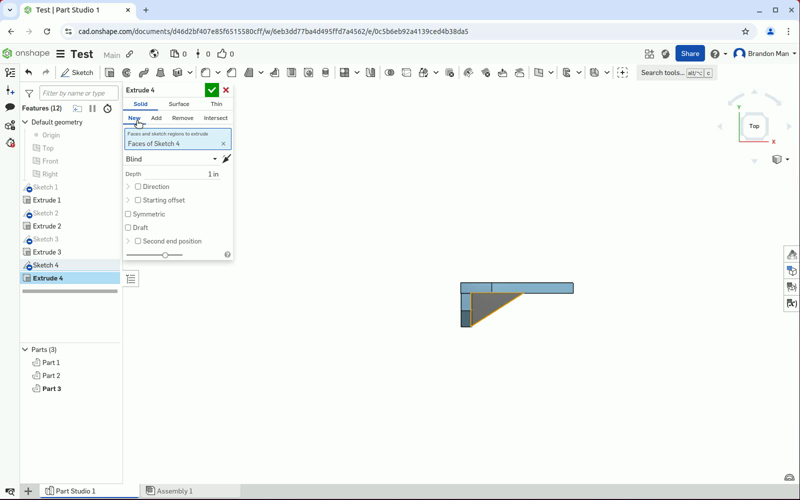
key(tab, 4)
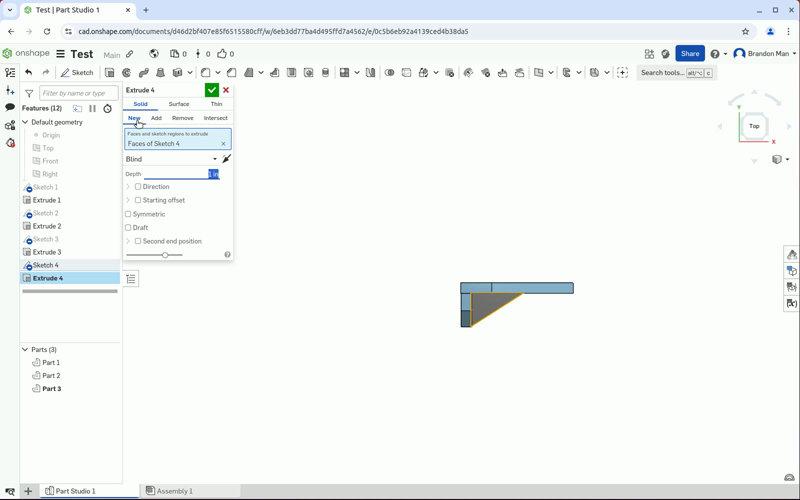
text(2.166)
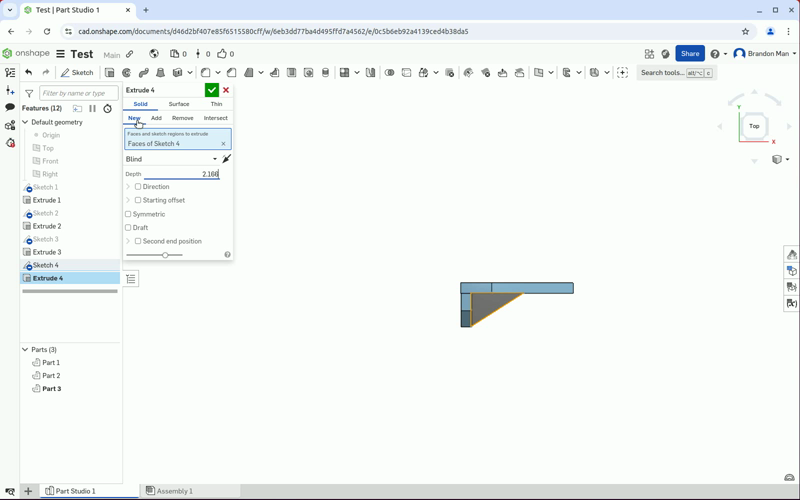
key(enter)
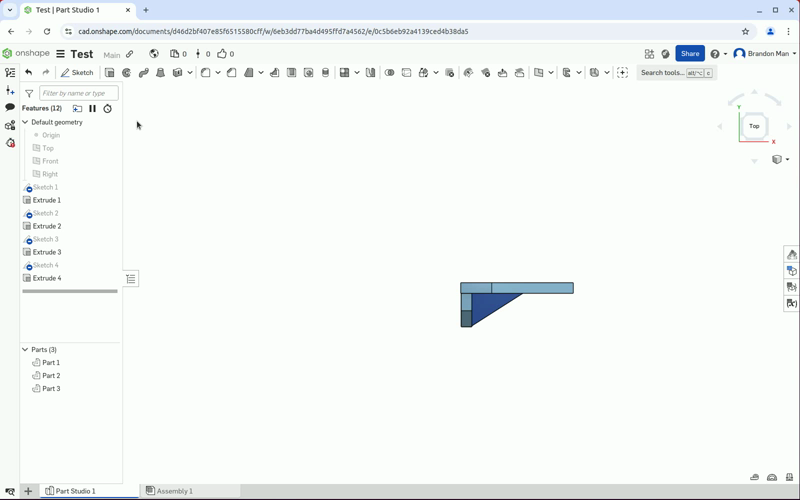
key(shift+h)
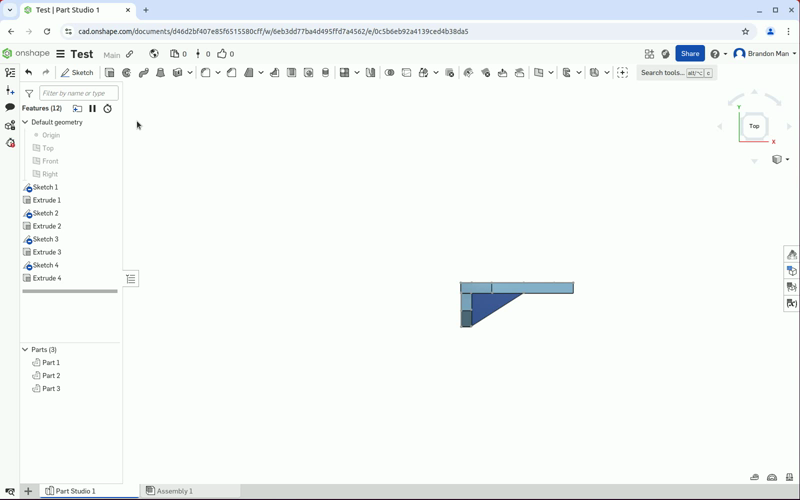
key(shift+h)
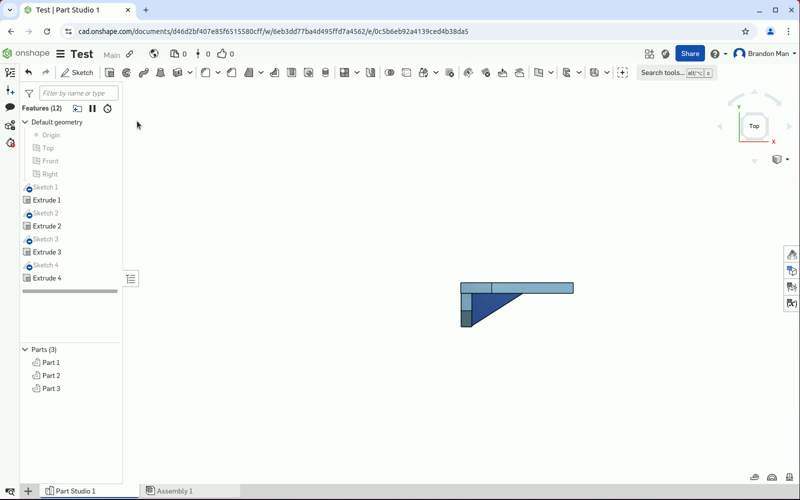
mouse_move(73, 189)
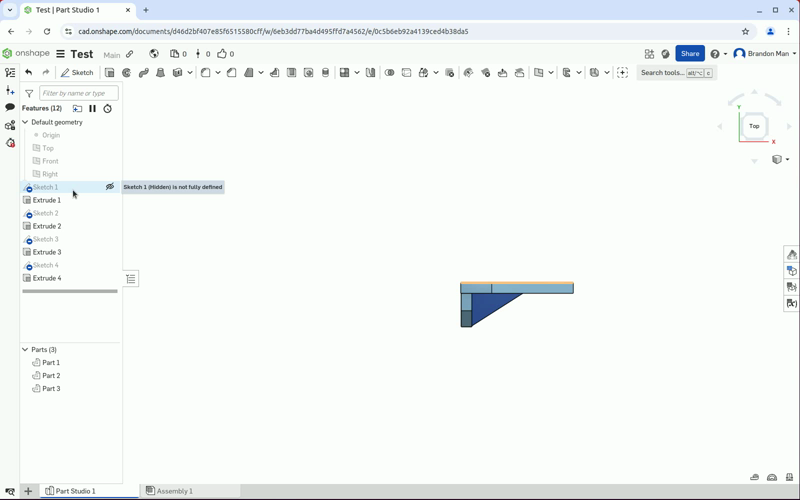
click(73, 189)
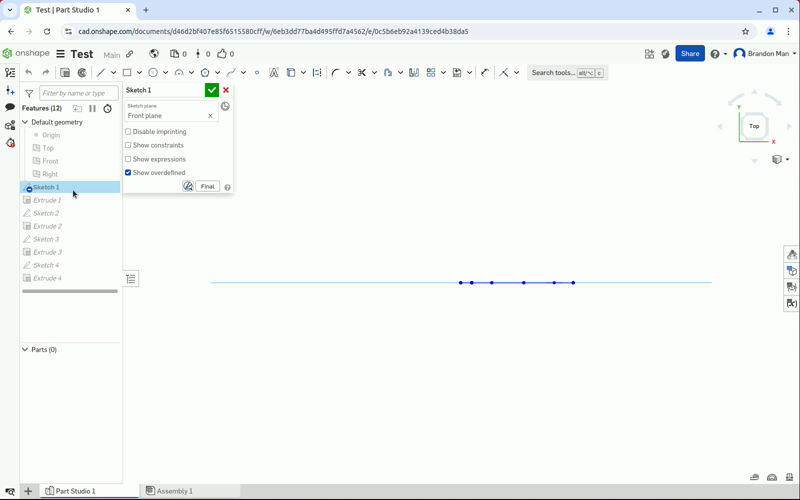
mouse_move(229, 92)
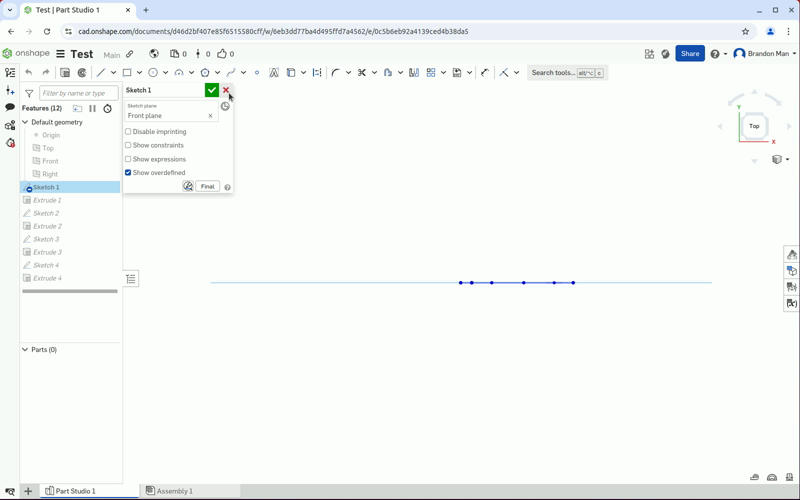
click(229, 92)
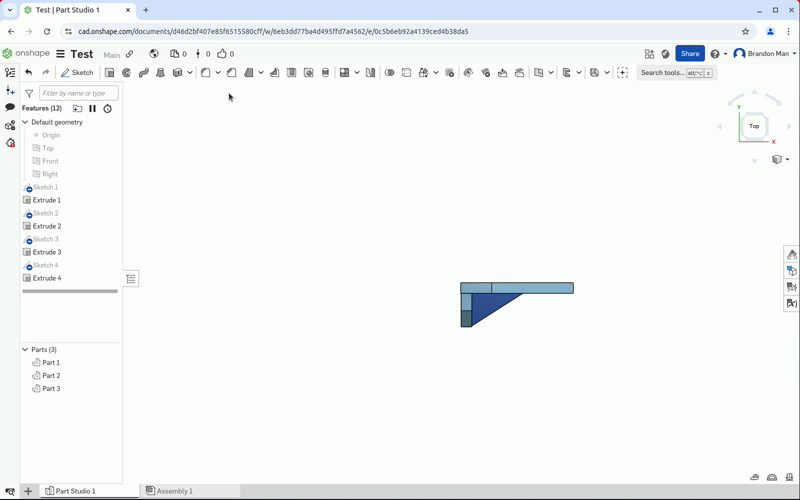
mouse_move(73, 352)
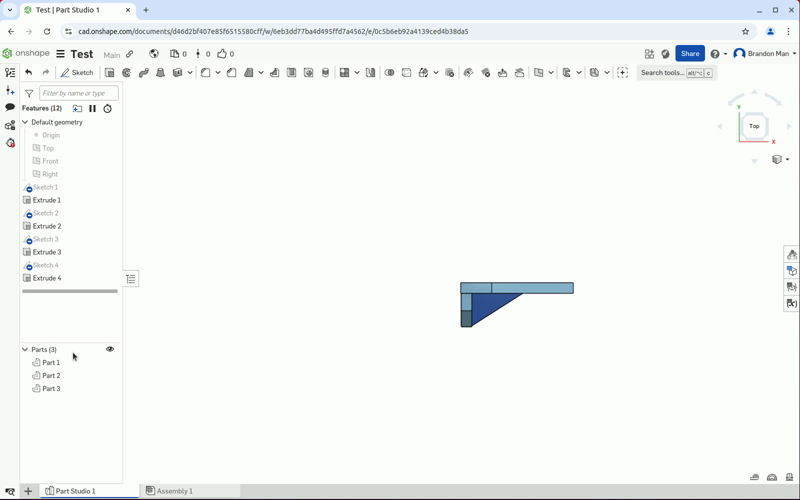
key(y)
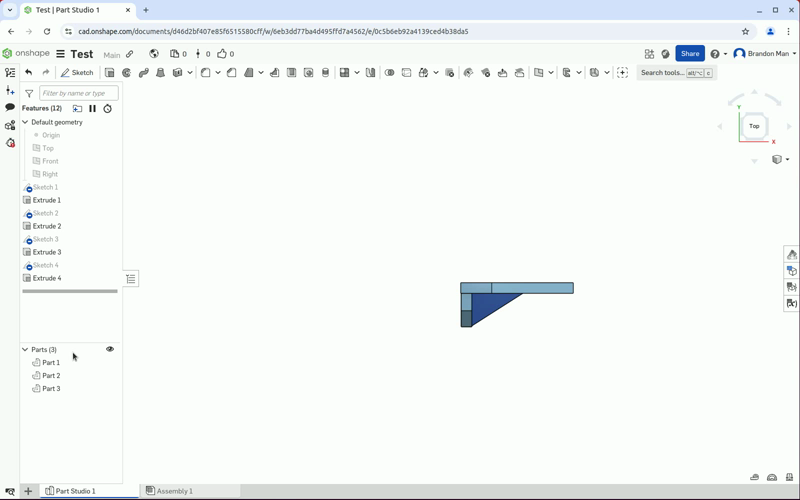
key(shift+p)
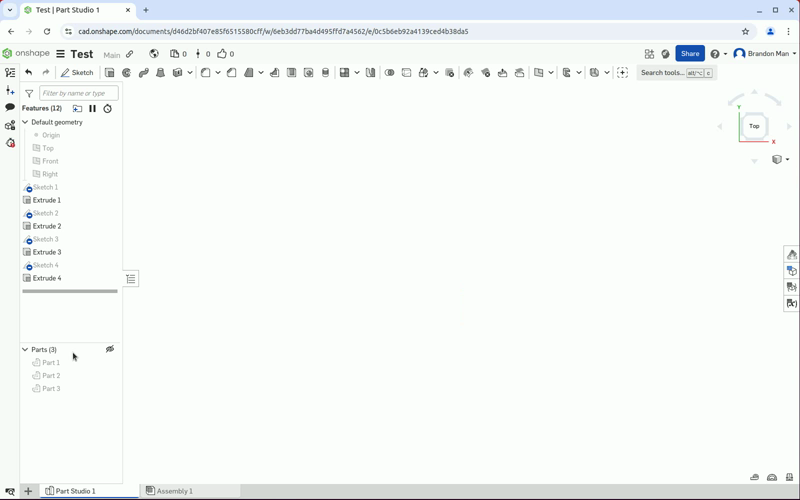
key(space)
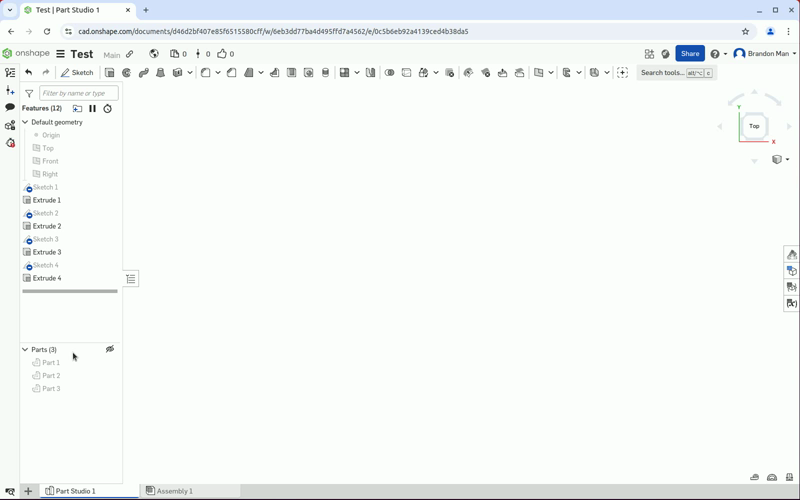
key_down(shift)
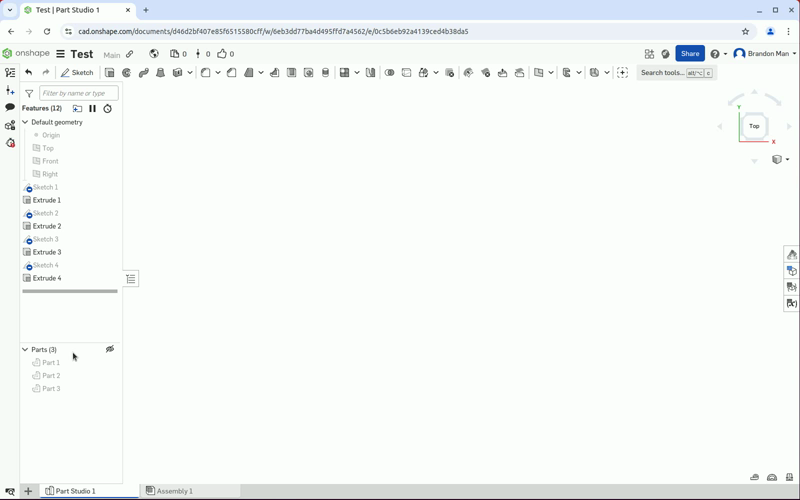
key(up)
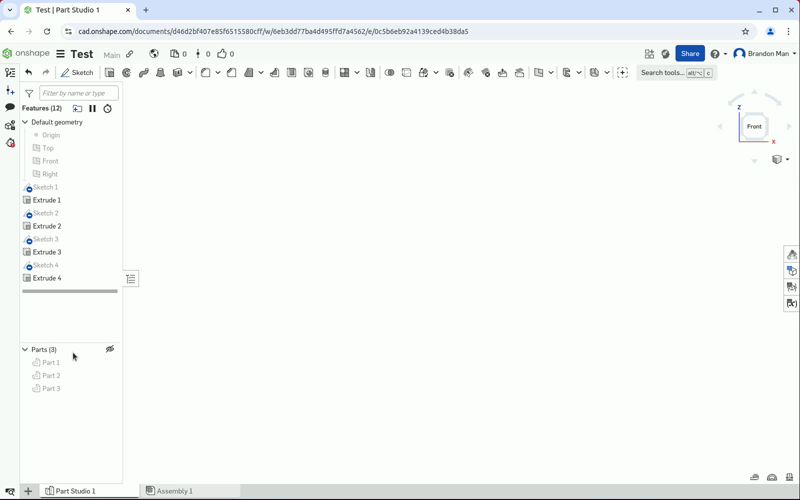
key_up(shift)
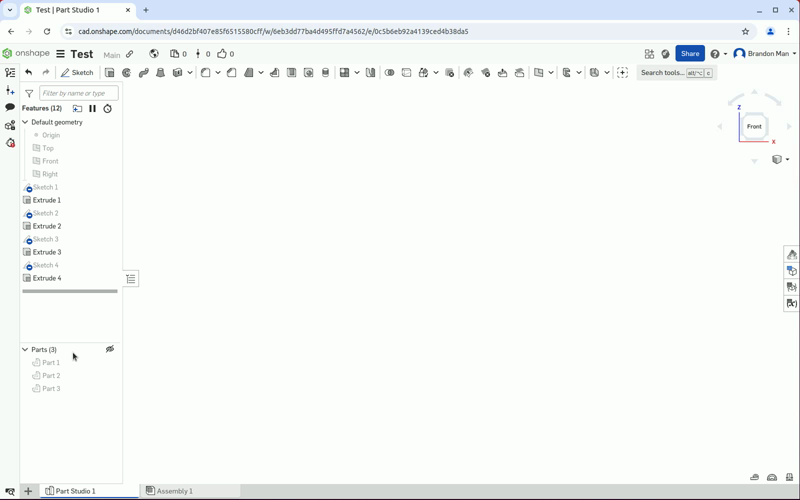
mouse_move(73, 352)
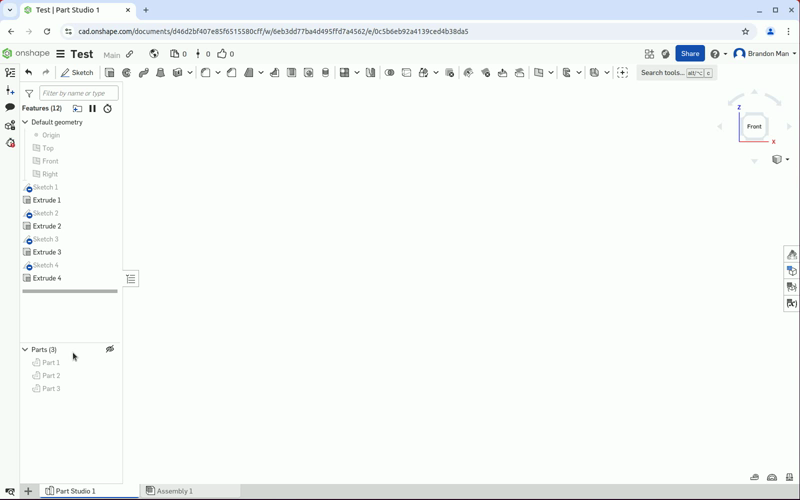
key(shift+y)
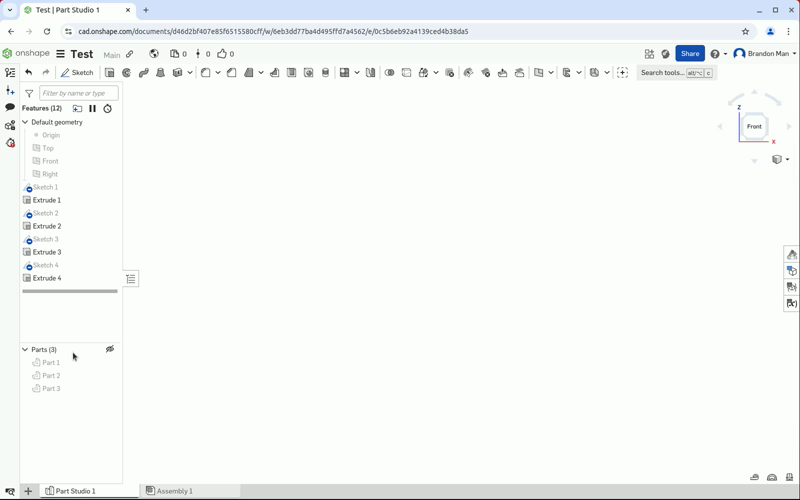
key(shift+s)
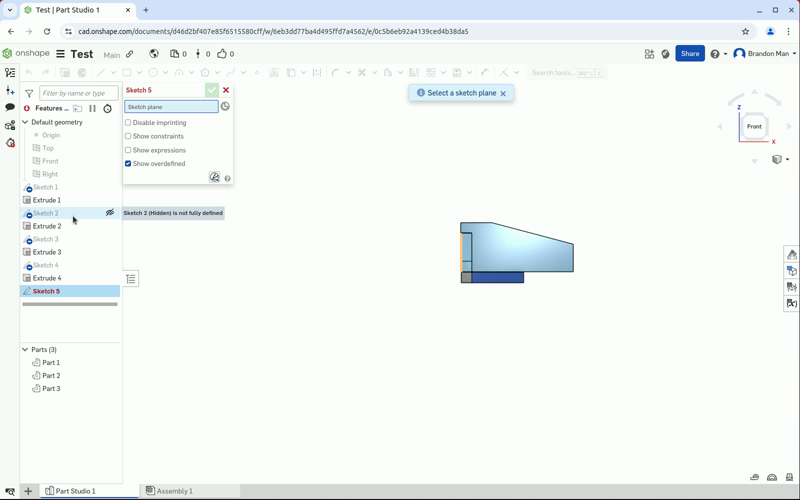
scroll(3)
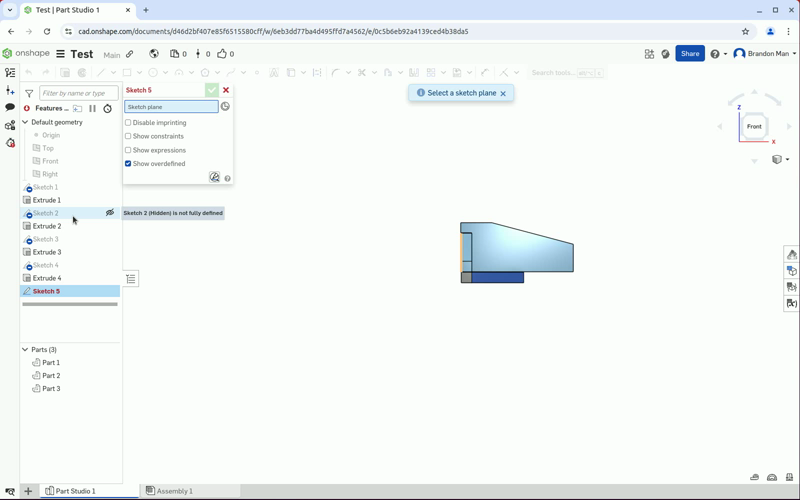
mouse_move(73, 163)
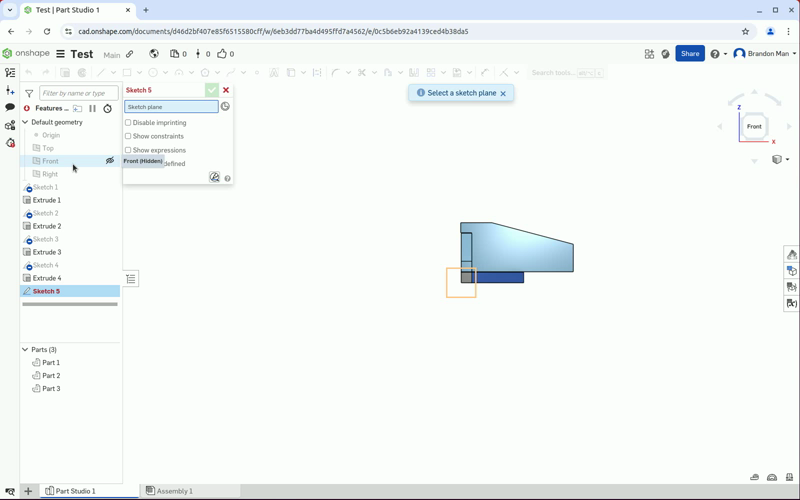
click(73, 163)
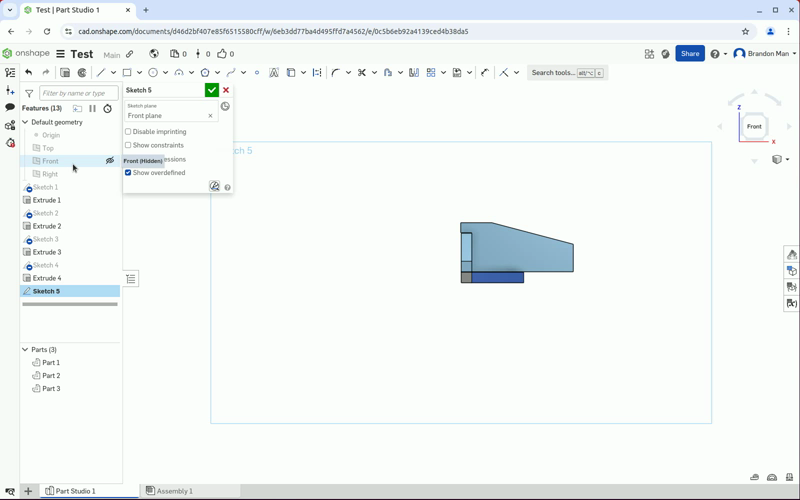
mouse_move(73, 352)
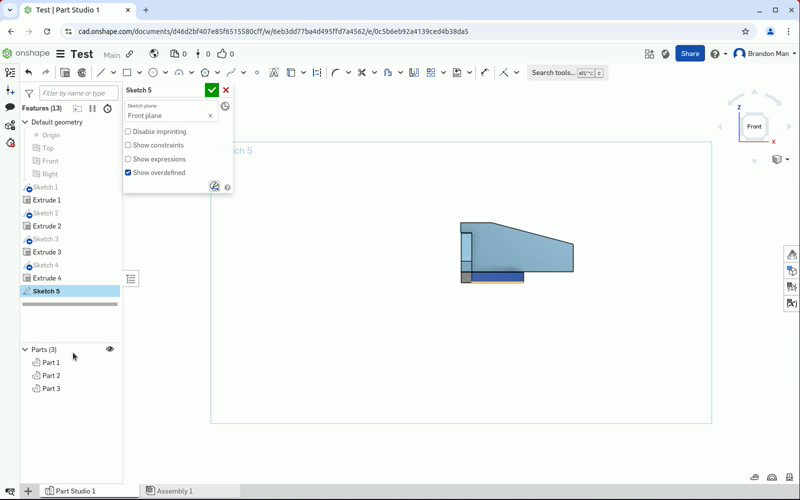
key(y)
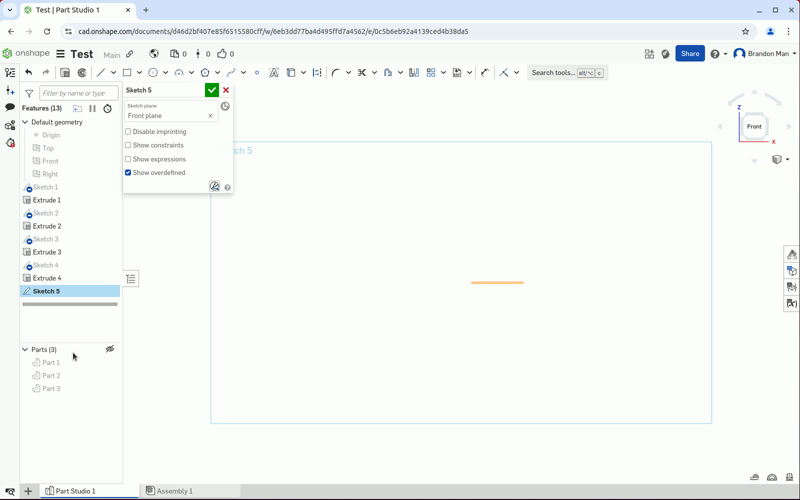
key(l)
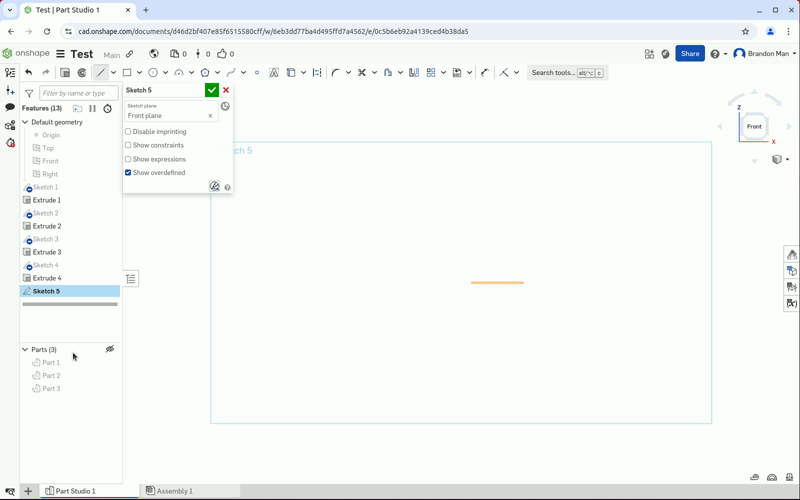
key_down(shift)
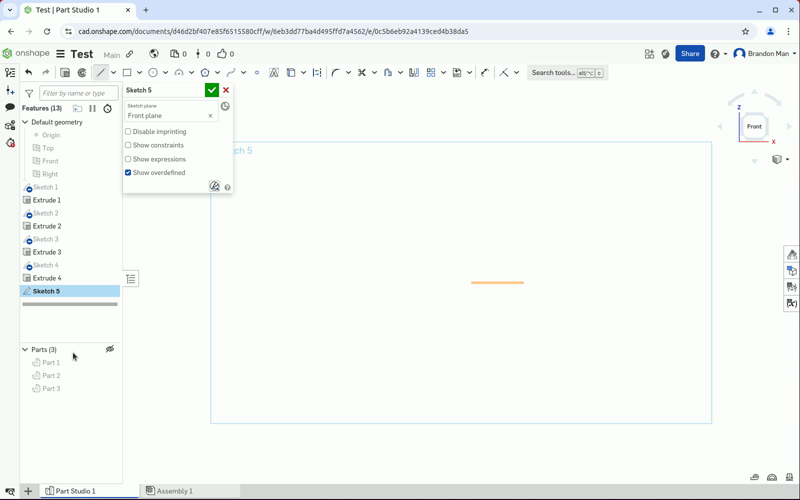
mouse_move(471, 282)
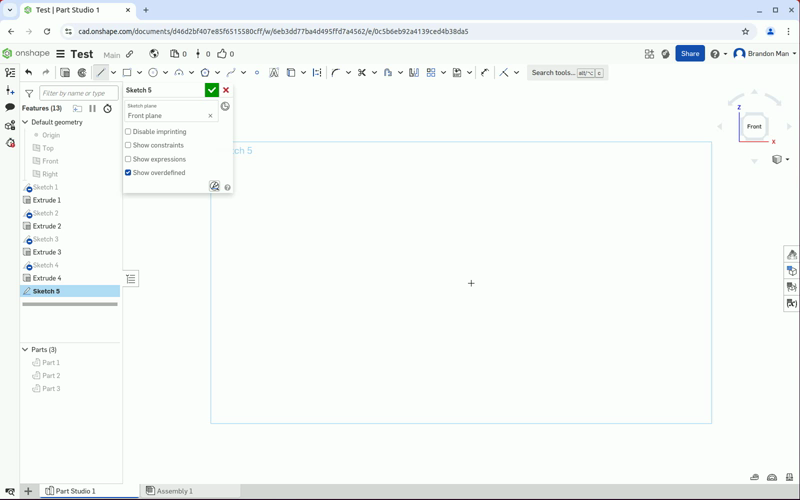
click(471, 282)
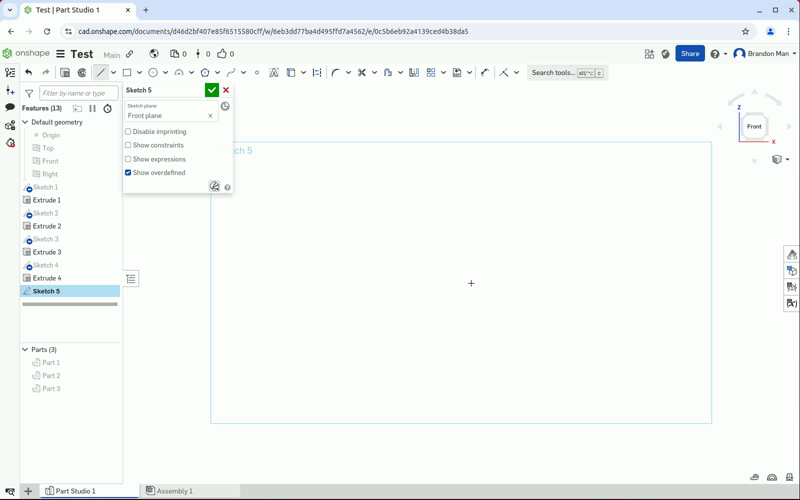
key_up(shift)
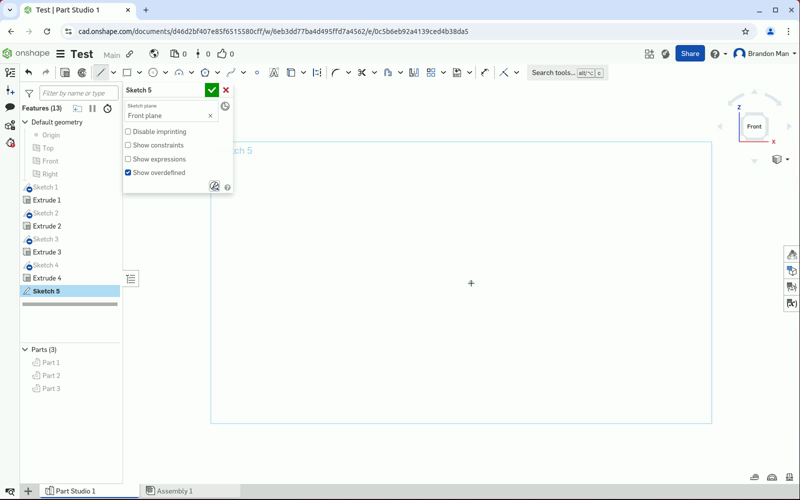
key_down(shift)
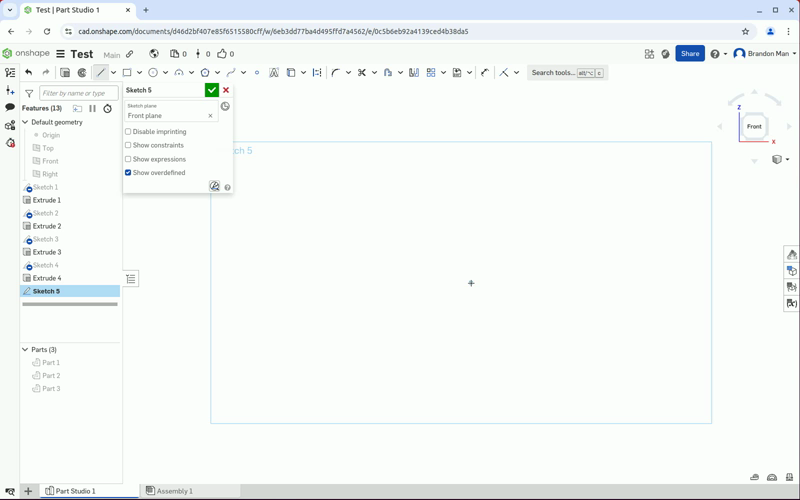
mouse_move(501, 282)
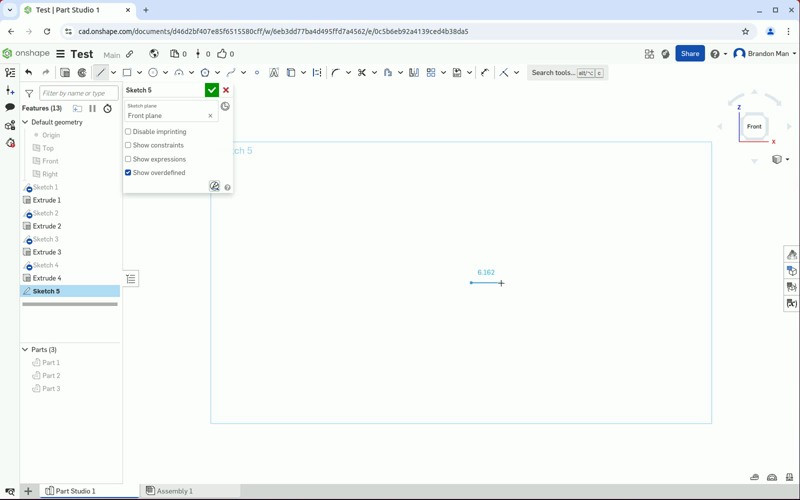
mouse_move(523, 282)
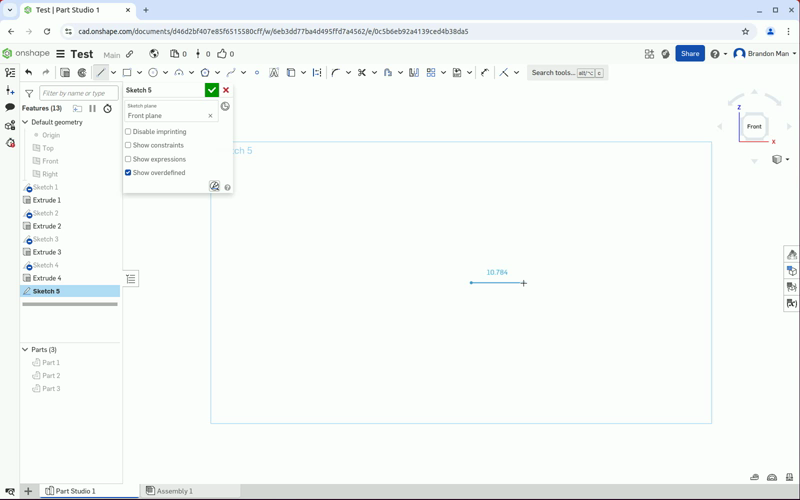
click(523, 282)
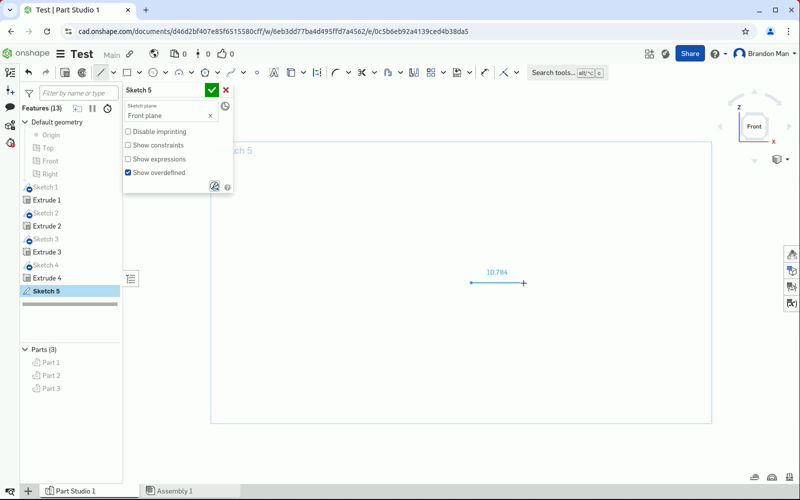
key_up(shift)
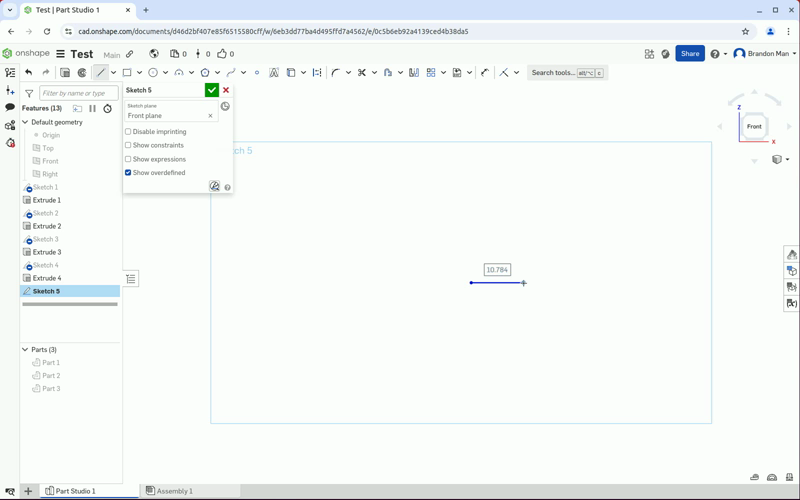
key_down(shift)
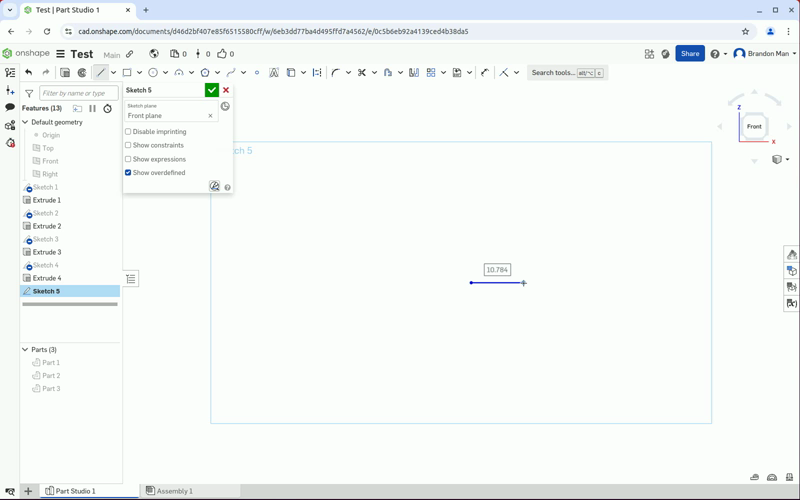
mouse_move(553, 282)
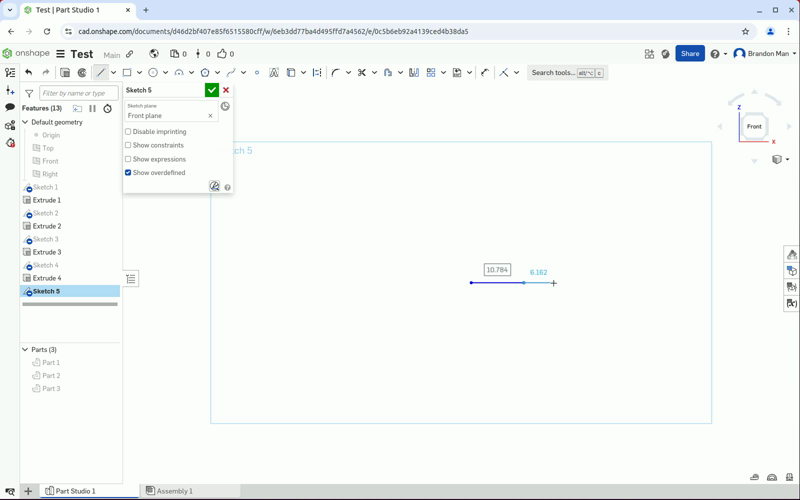
mouse_move(523, 271)
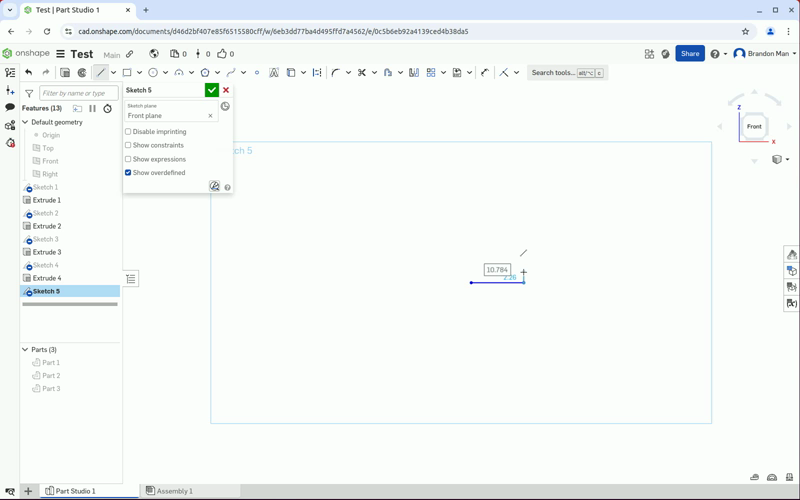
click(523, 271)
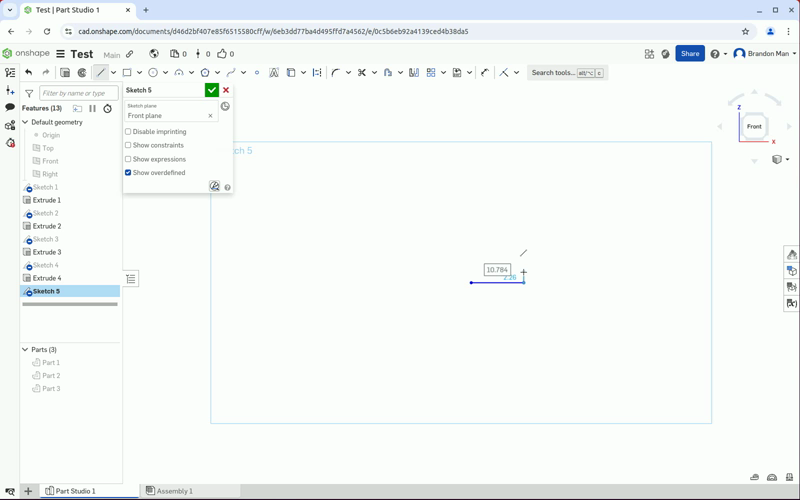
key_up(shift)
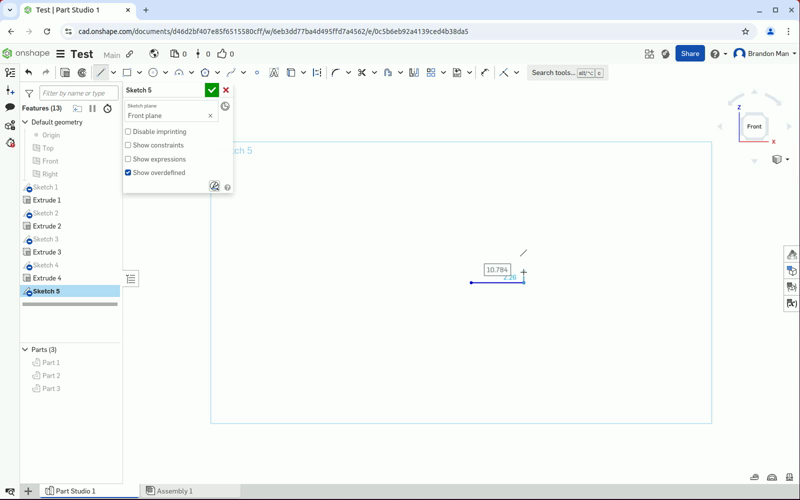
key_down(shift)
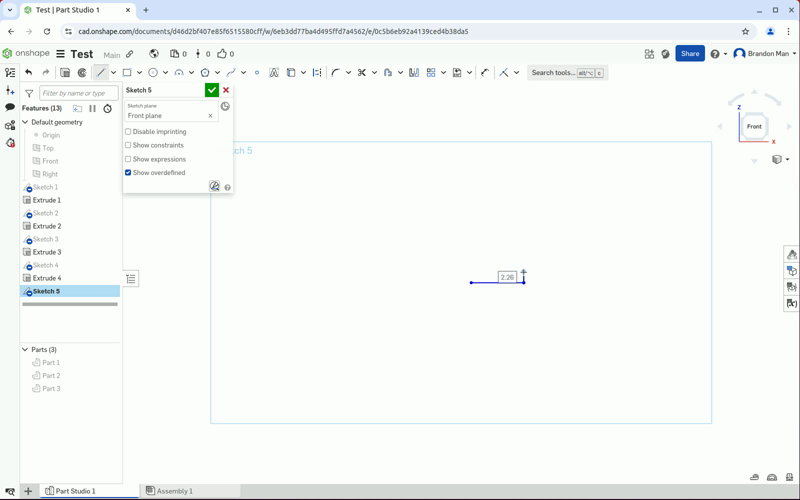
mouse_move(553, 271)
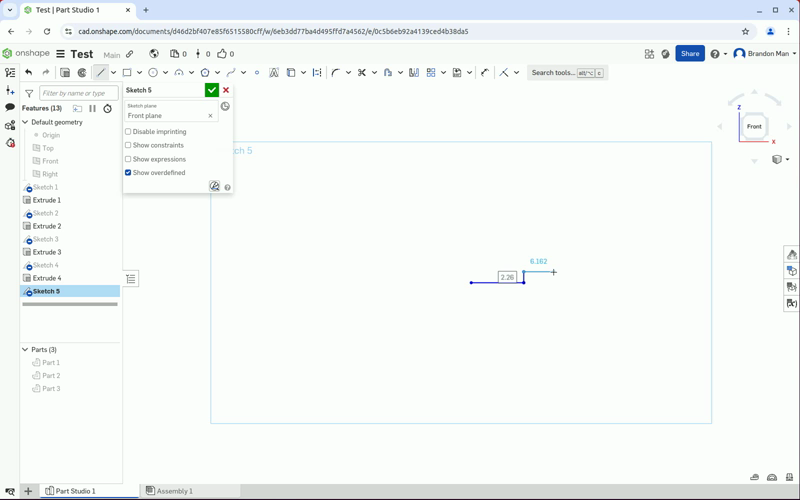
mouse_move(471, 271)
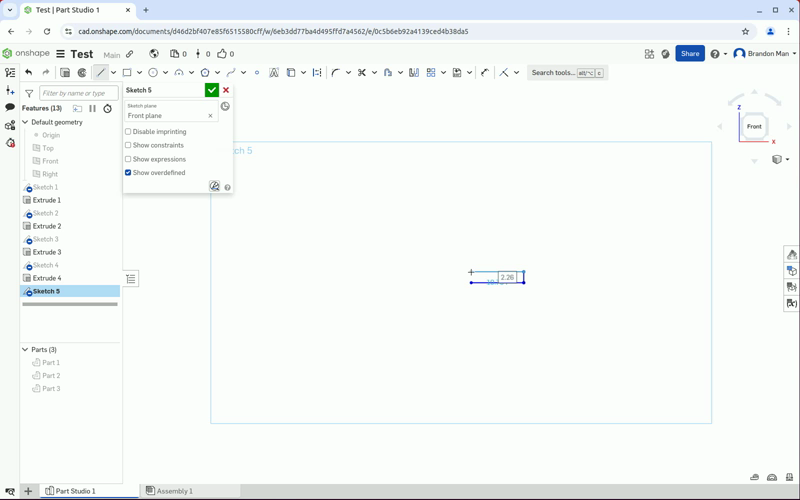
click(471, 271)
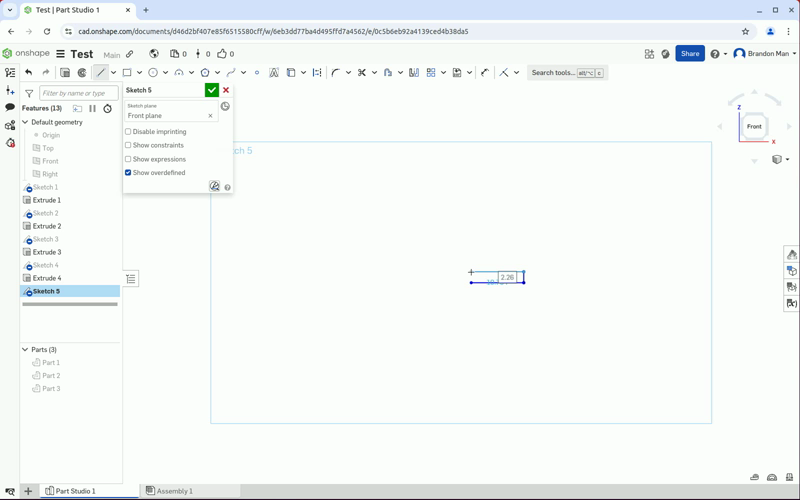
key_up(shift)
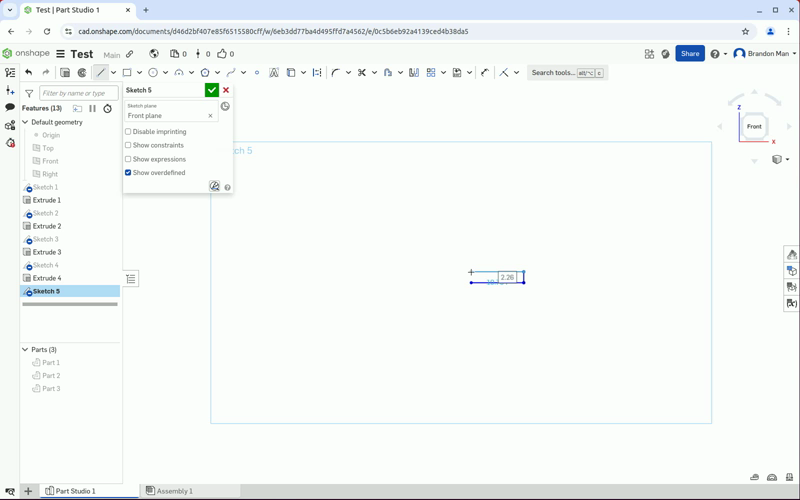
mouse_move(501, 271)
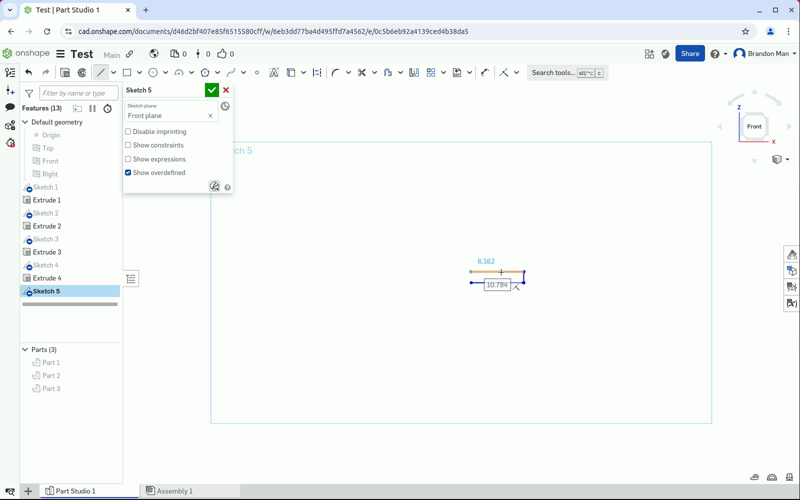
key_down(shift)
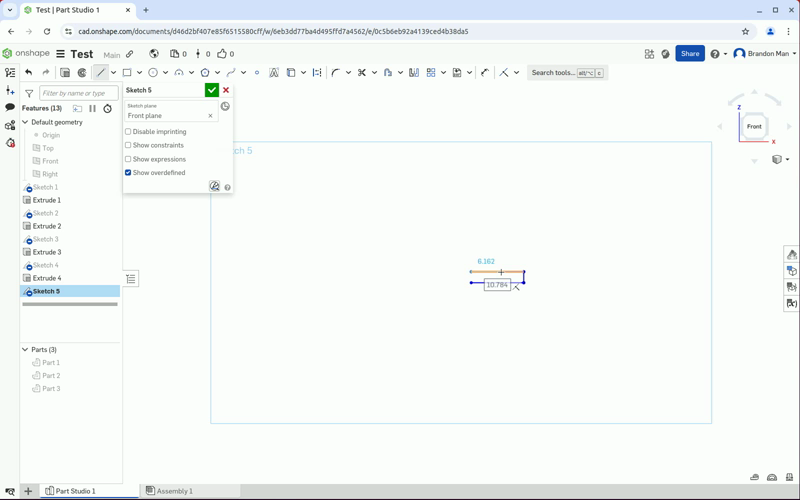
mouse_move(471, 282)
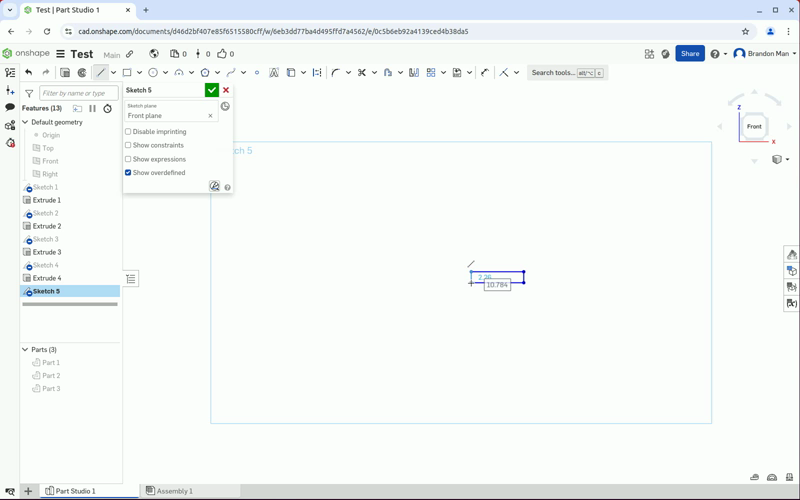
key_up(shift)
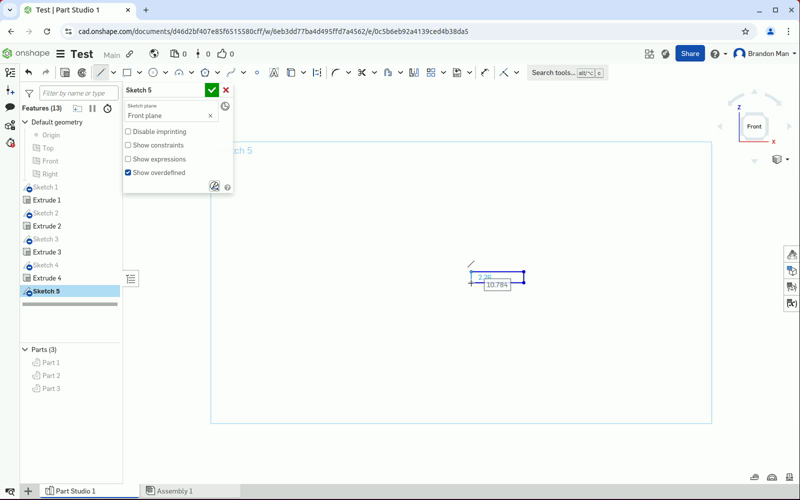
click(471, 282)
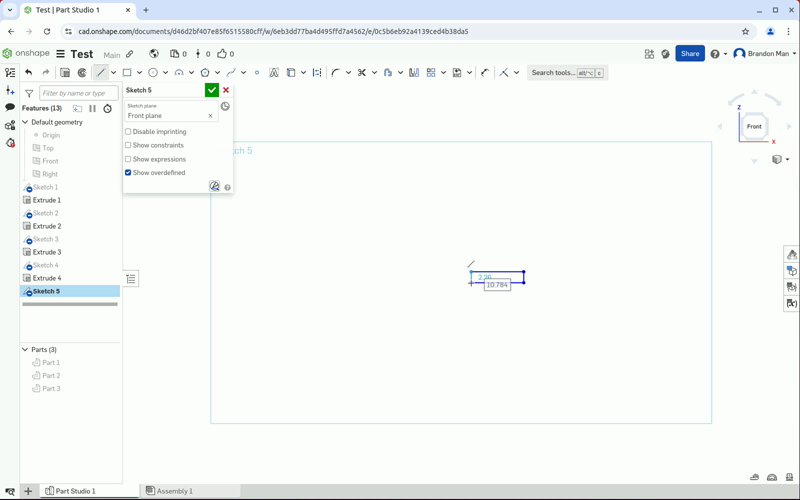
key(esc)
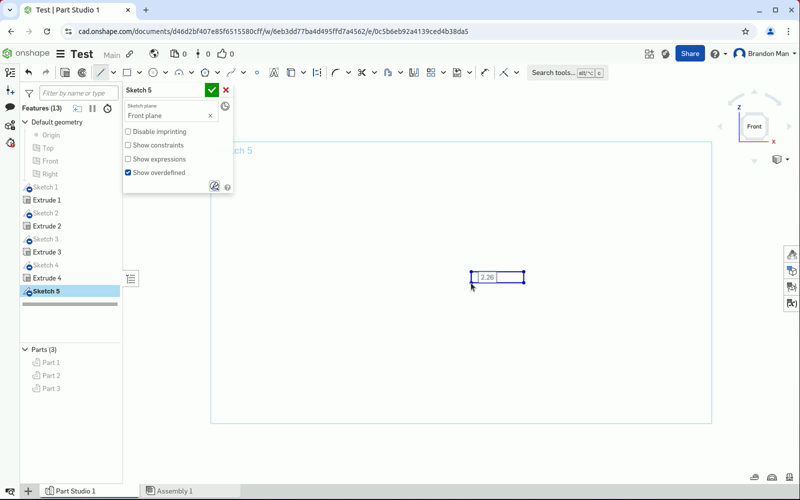
mouse_move(499, 282)
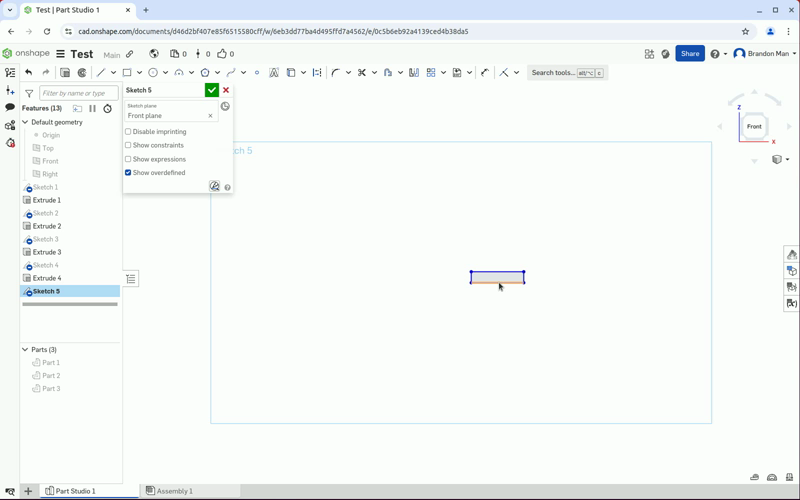
scroll(6)
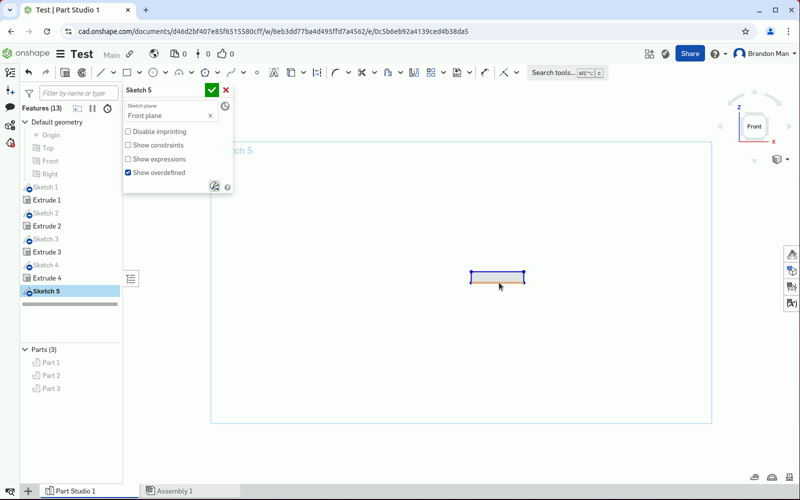
scroll(6)
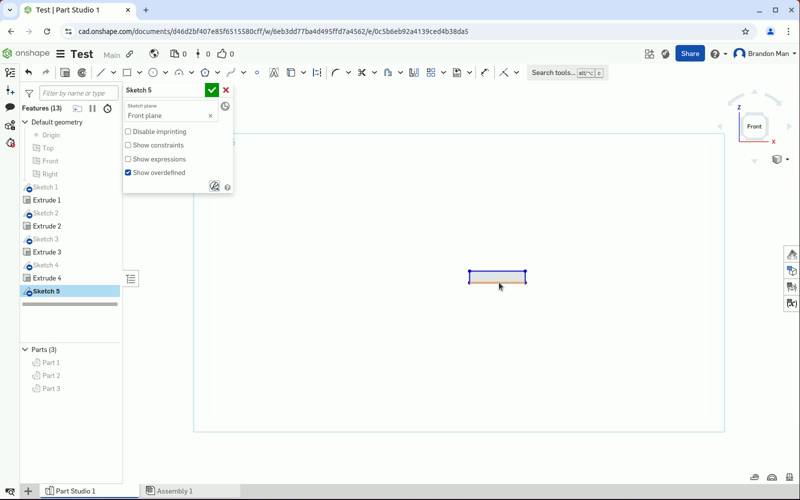
scroll(6)
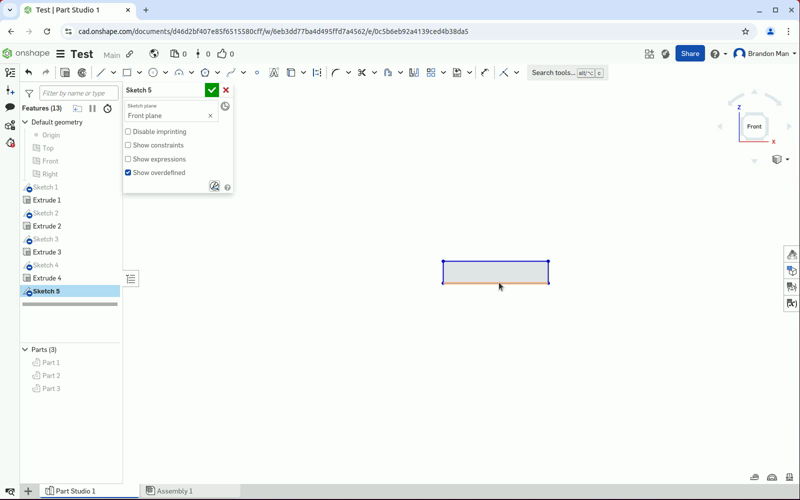
scroll(6)
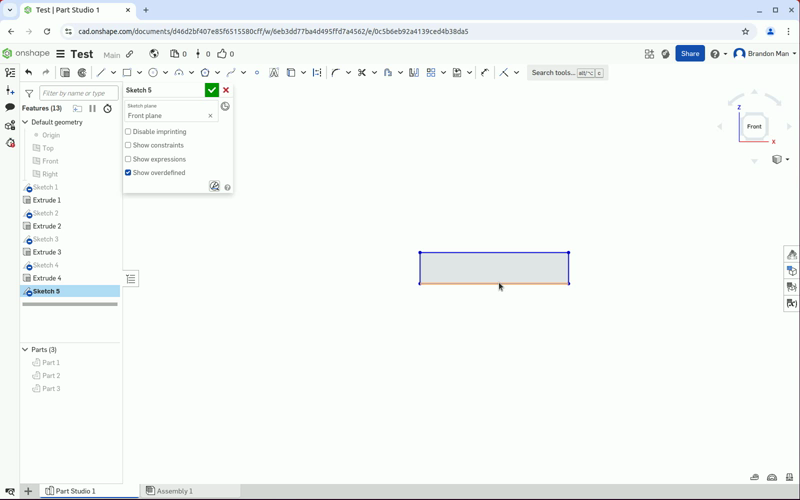
scroll(6)
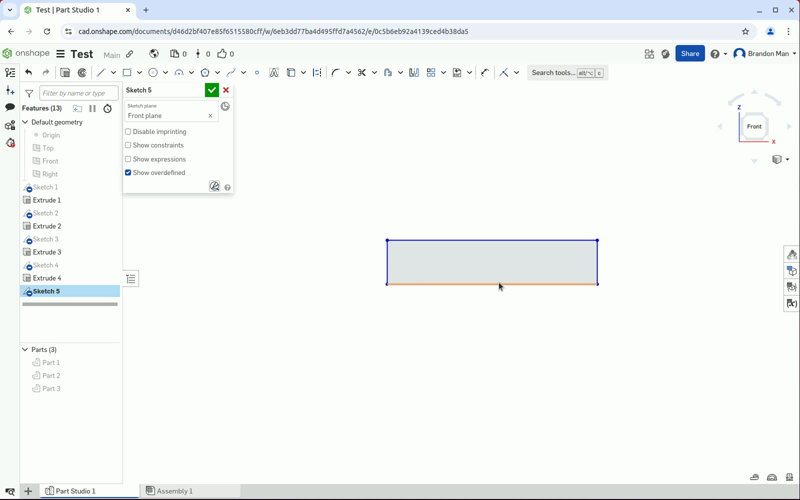
scroll(6)
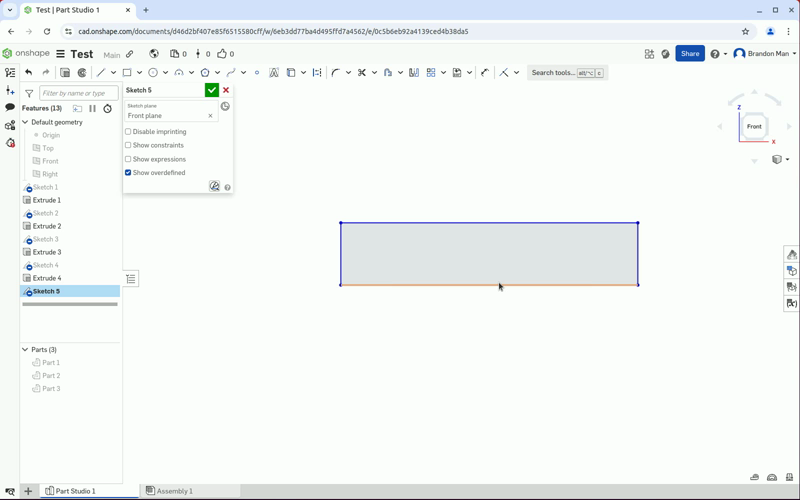
scroll(6)
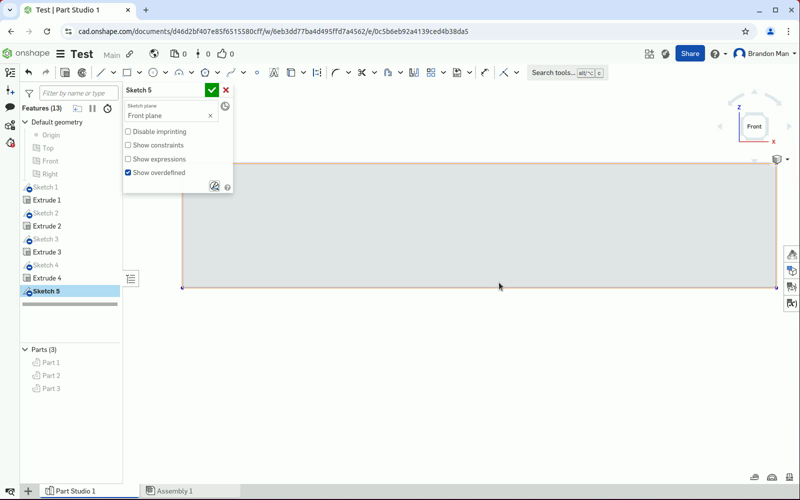
click(499, 282)
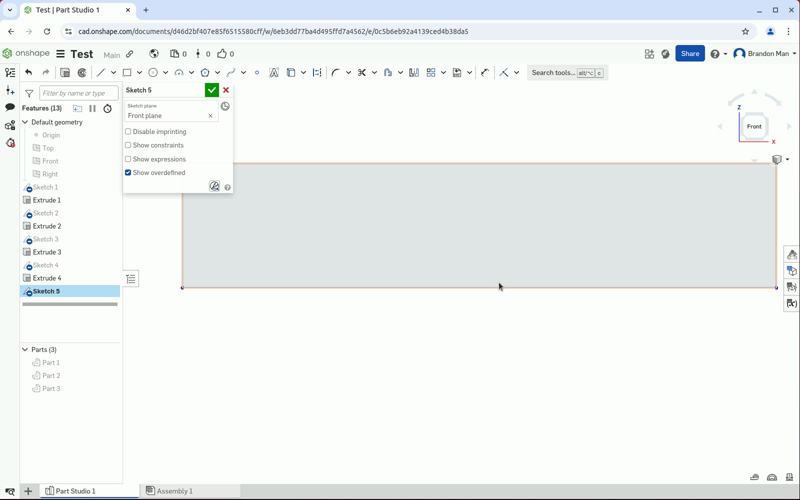
scroll(-6)
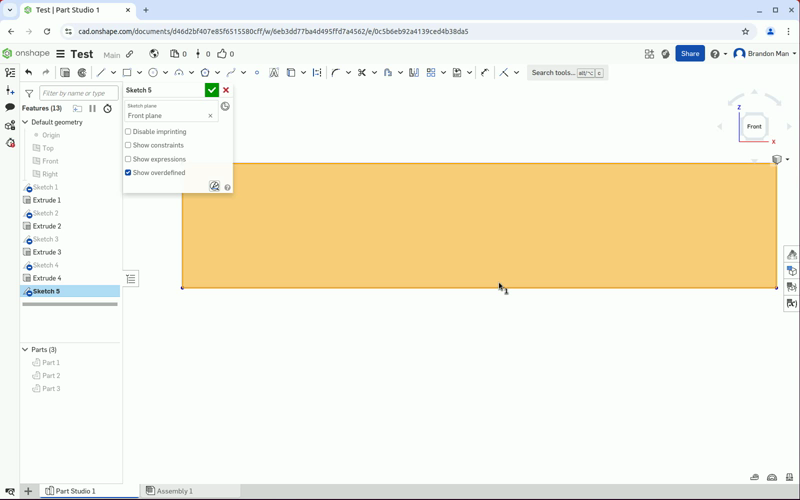
scroll(-6)
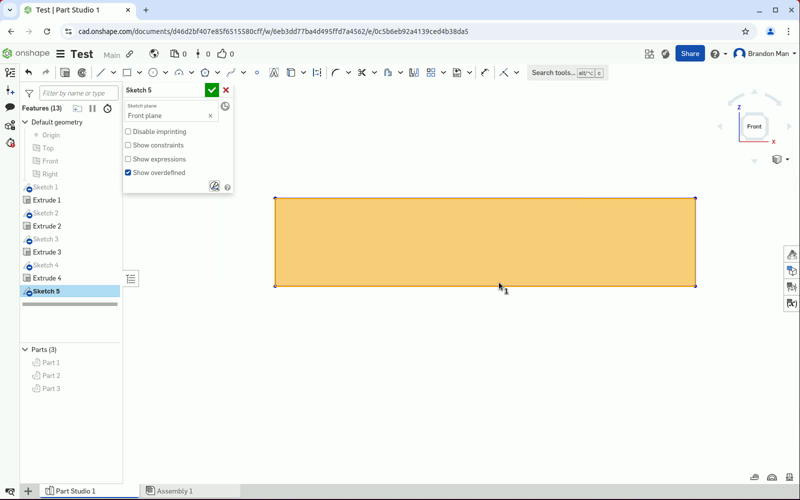
scroll(-6)
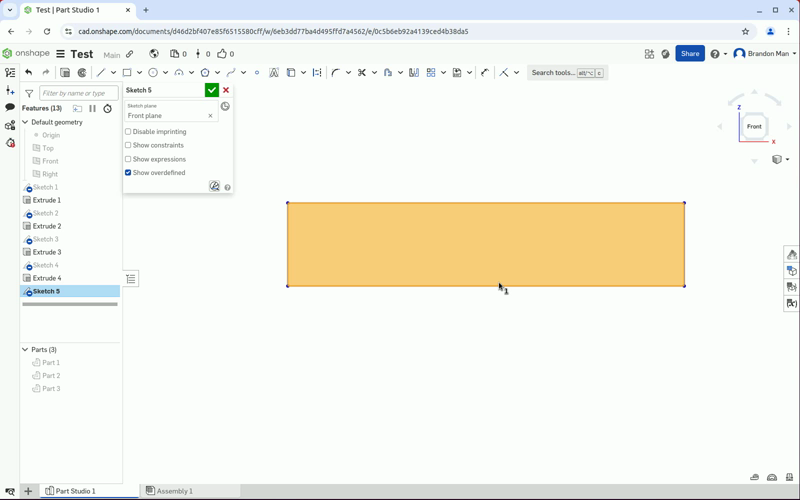
scroll(-6)
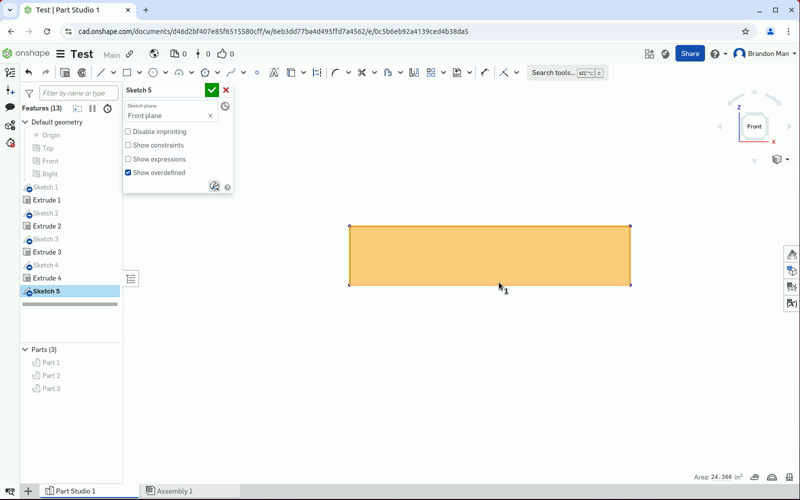
scroll(-6)
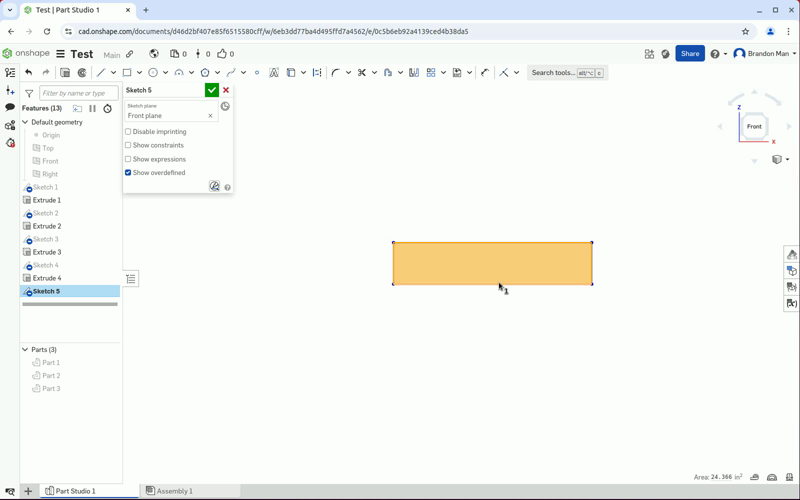
scroll(-6)
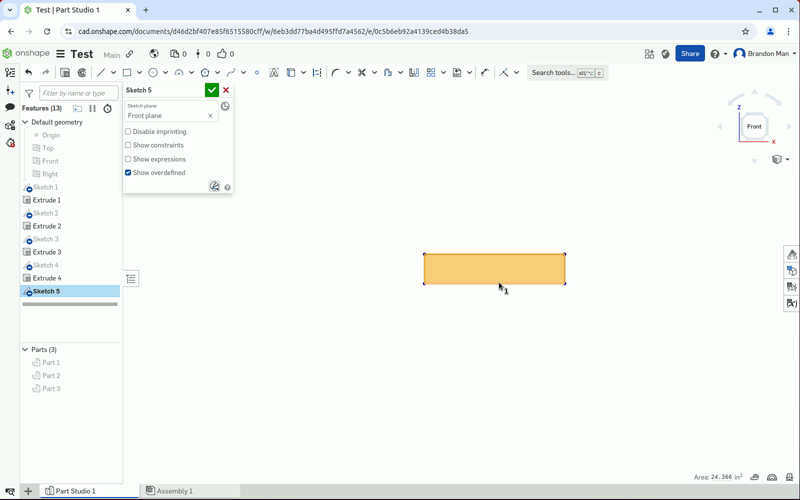
scroll(-6)
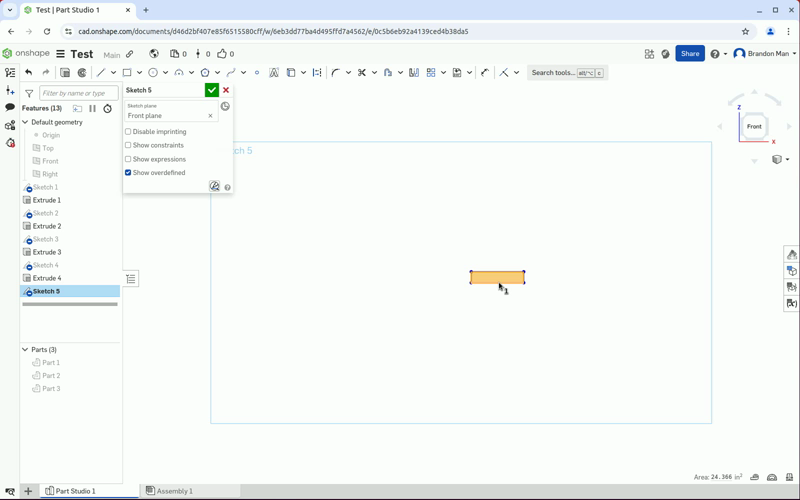
mouse_move(73, 352)
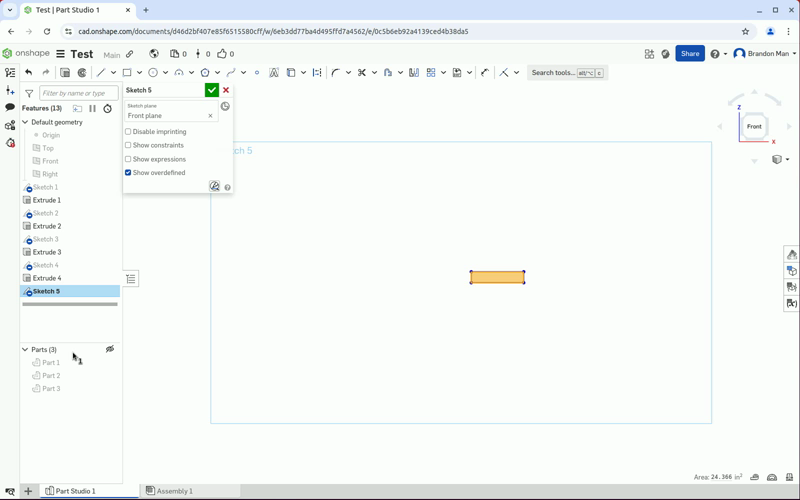
key(shift+y)
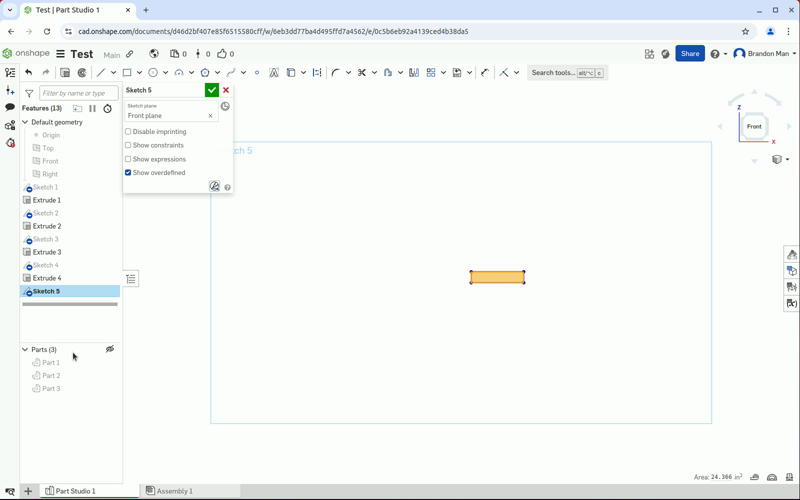
key(shift+e)
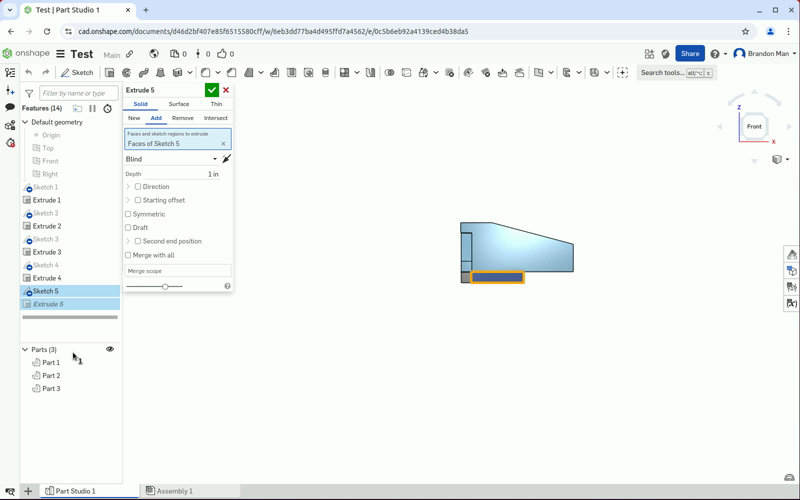
mouse_move(143, 106)
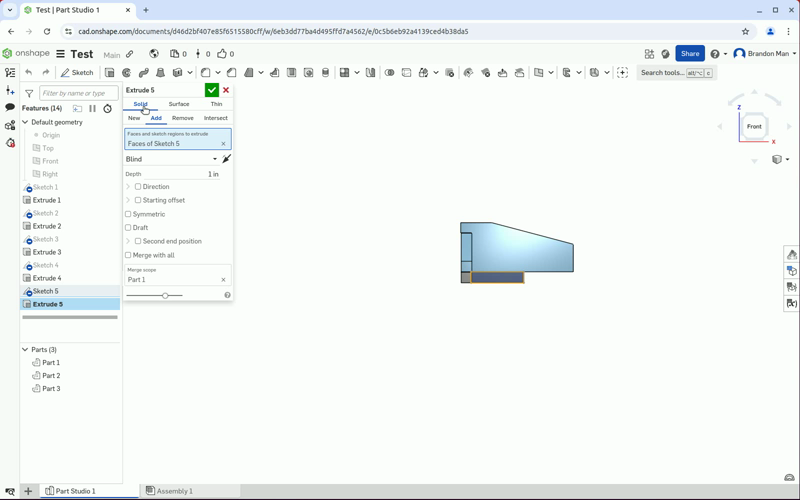
click(143, 106)
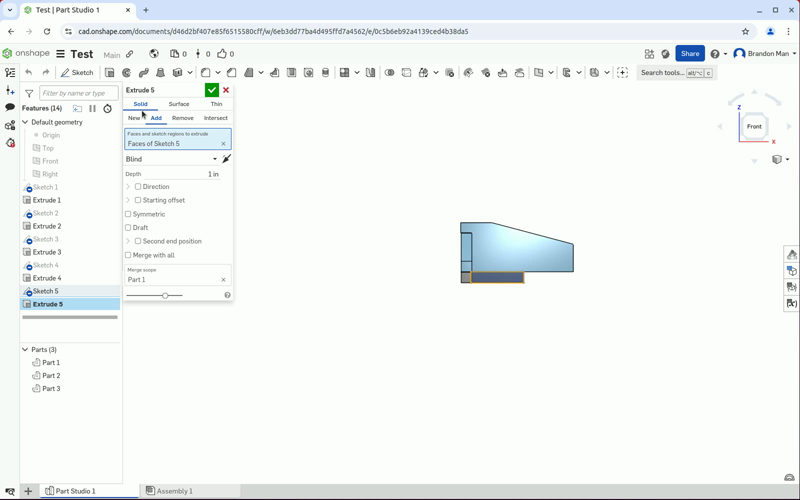
mouse_move(137, 120)
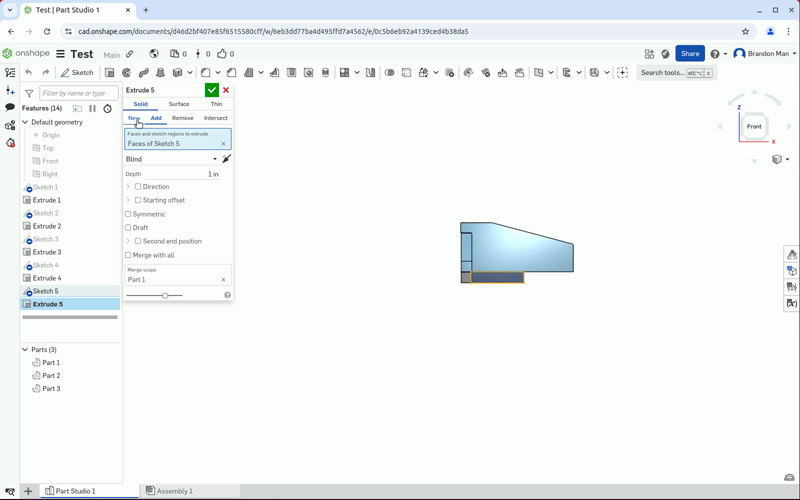
click(137, 120)
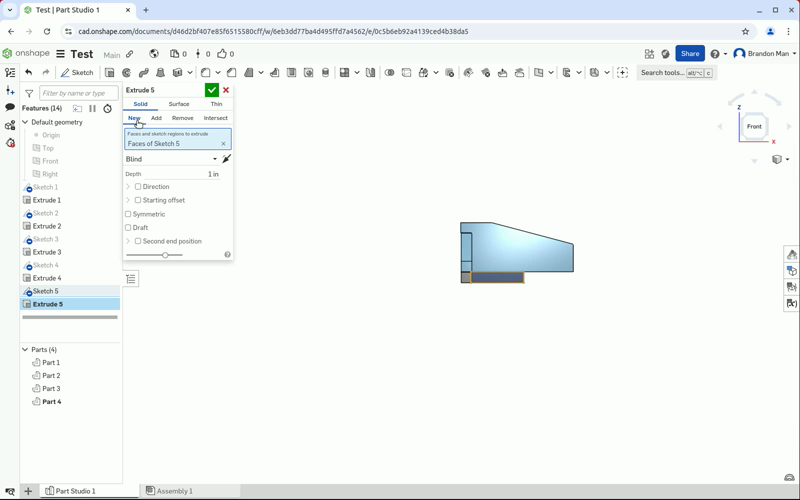
key(tab, 4)
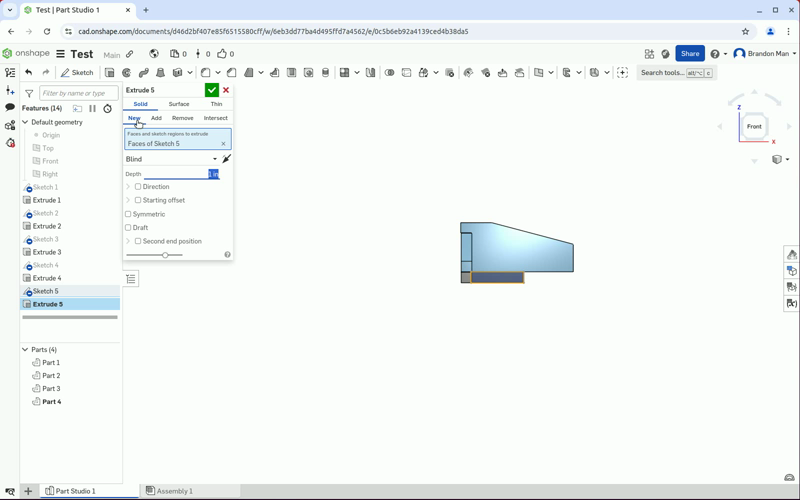
text(2.166)
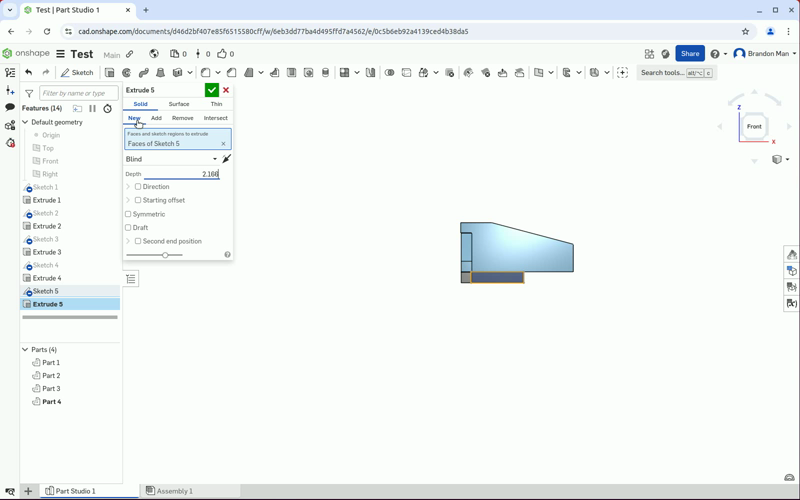
key(enter)
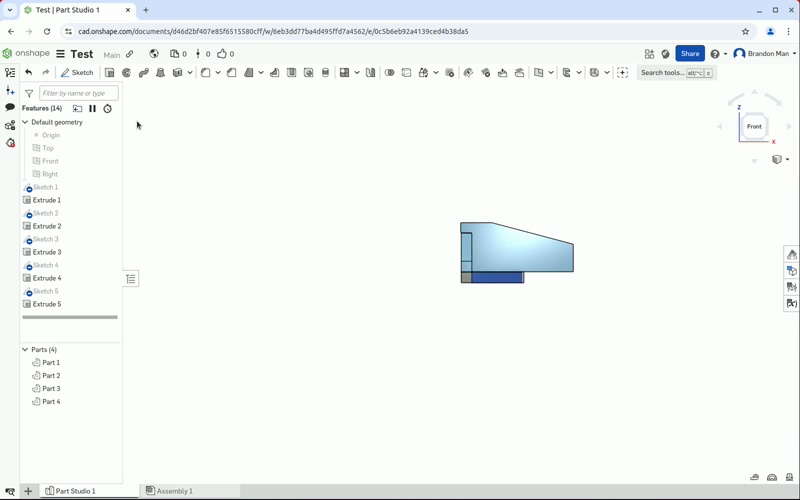
key(shift+h)
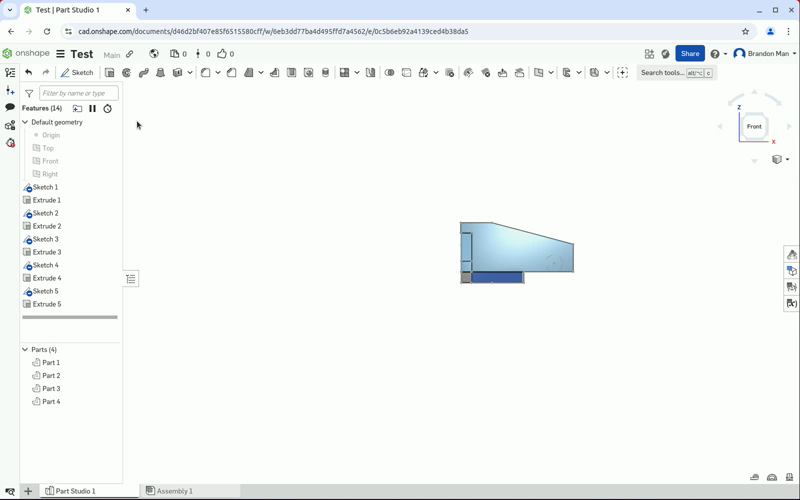
key(shift+h)
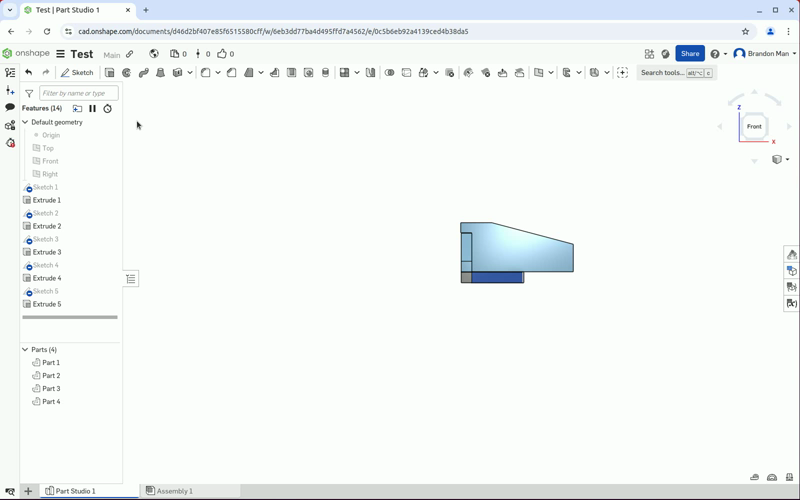
mouse_move(73, 189)
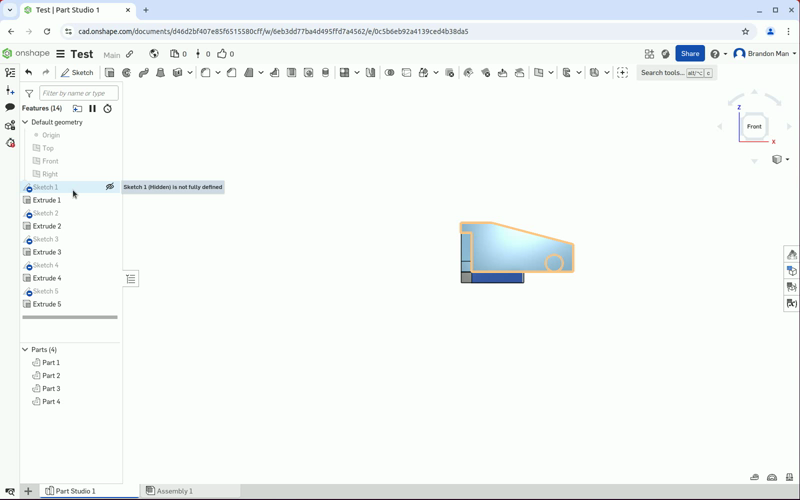
click(73, 189)
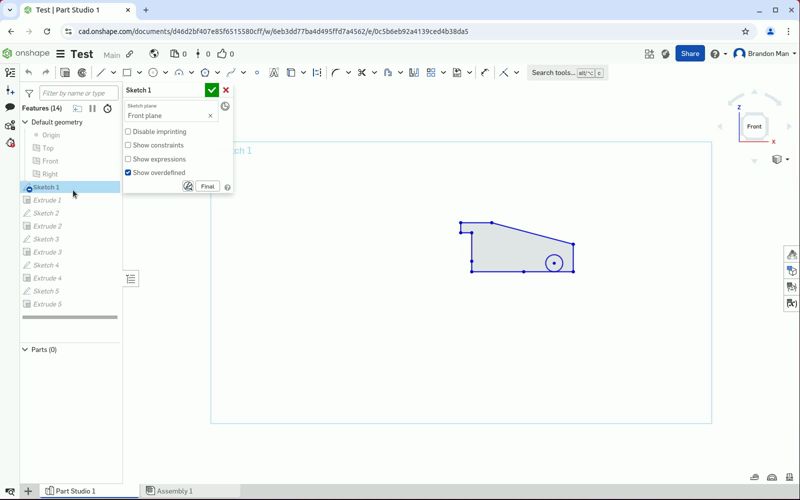
mouse_move(229, 92)
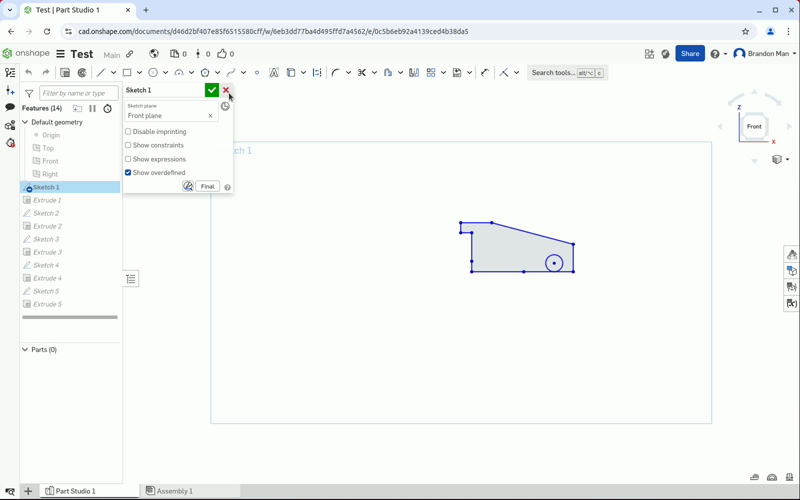
click(229, 92)
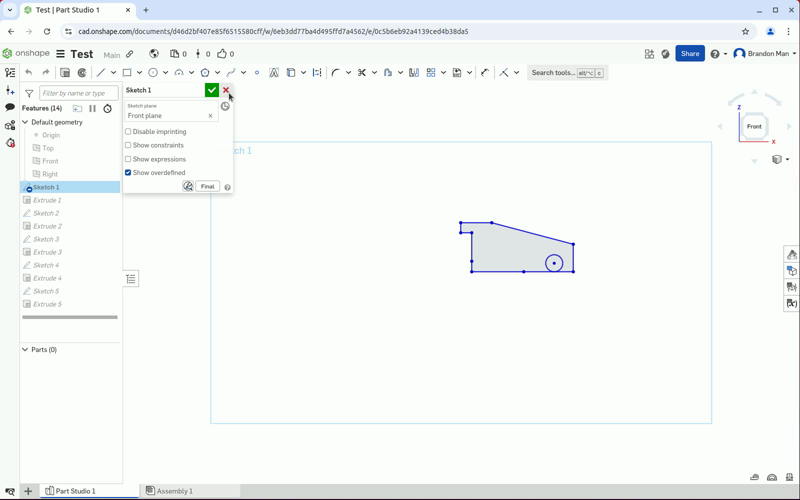
key(shift+s)
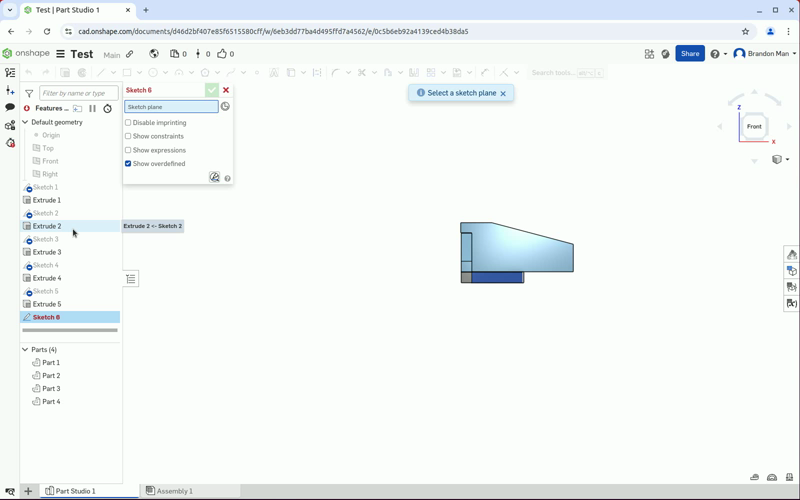
scroll(3)
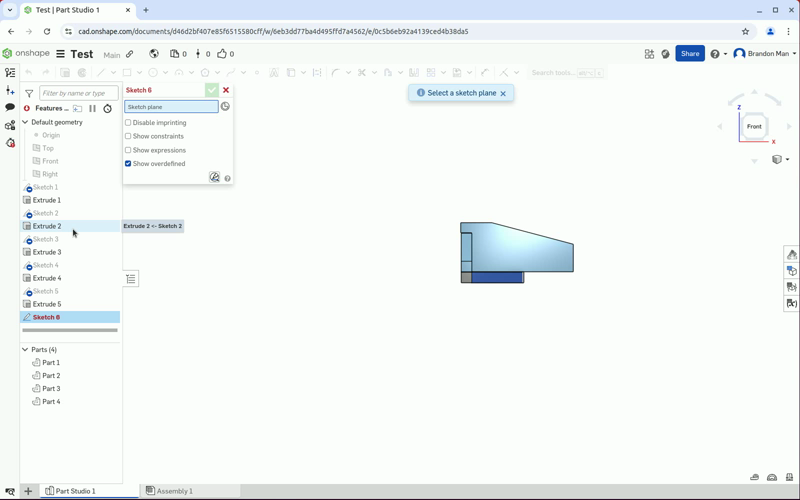
mouse_move(73, 163)
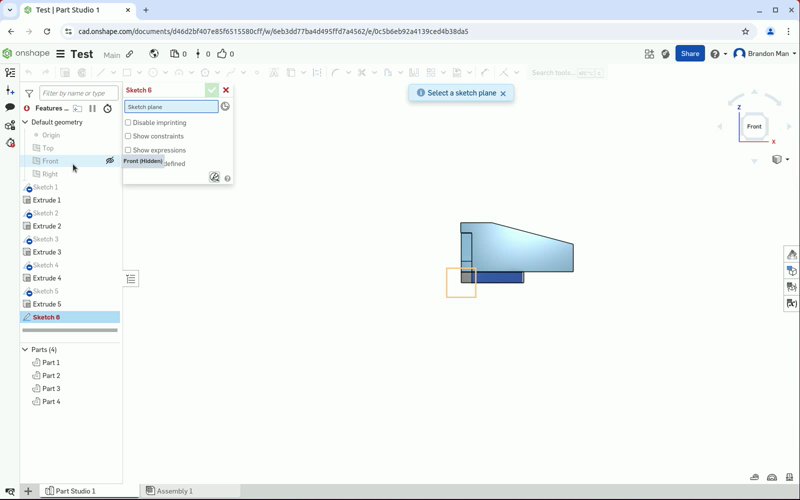
click(73, 163)
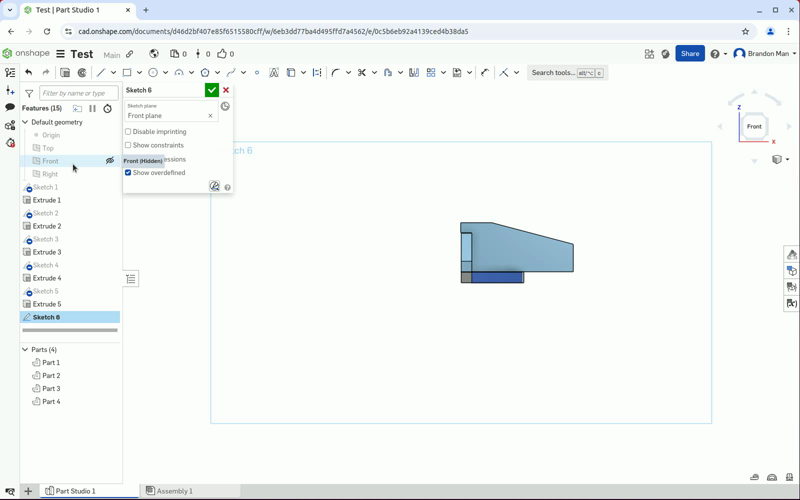
mouse_move(73, 352)
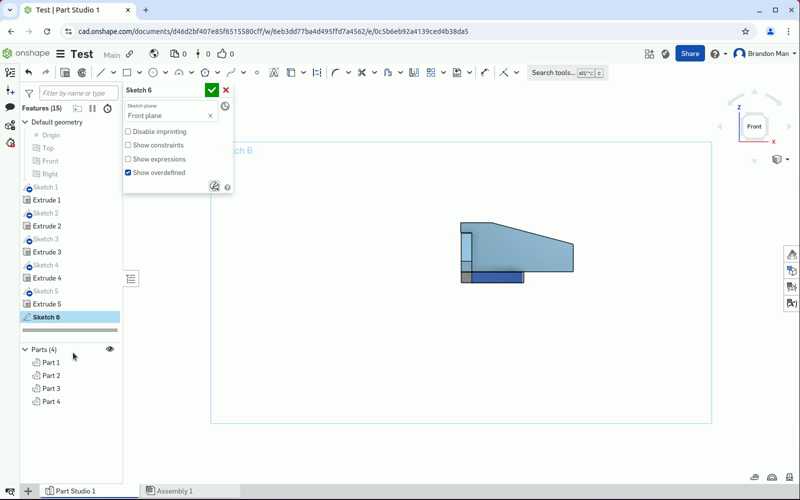
key(y)
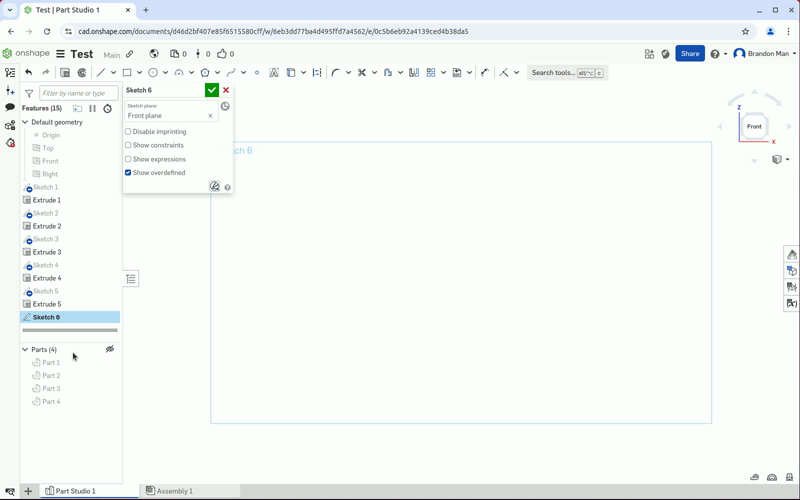
key(l)
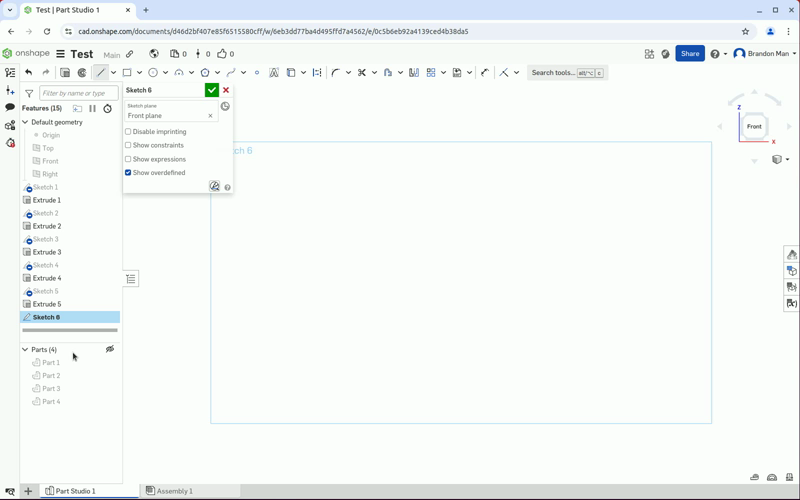
key_down(shift)
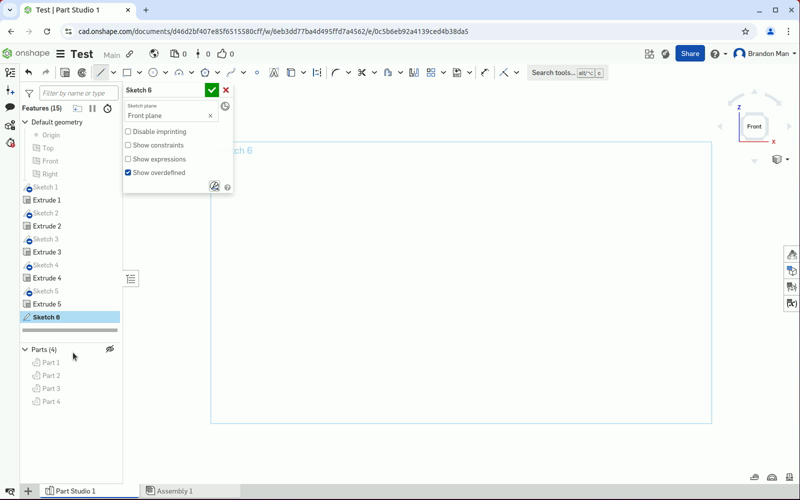
mouse_move(522, 282)
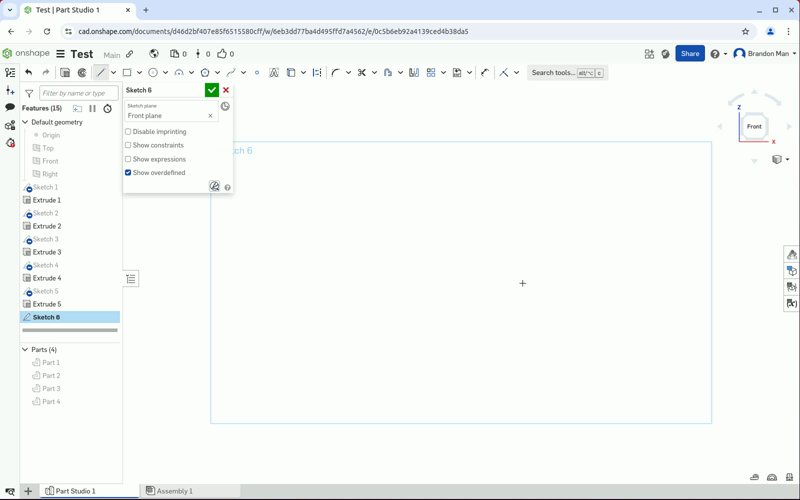
click(522, 282)
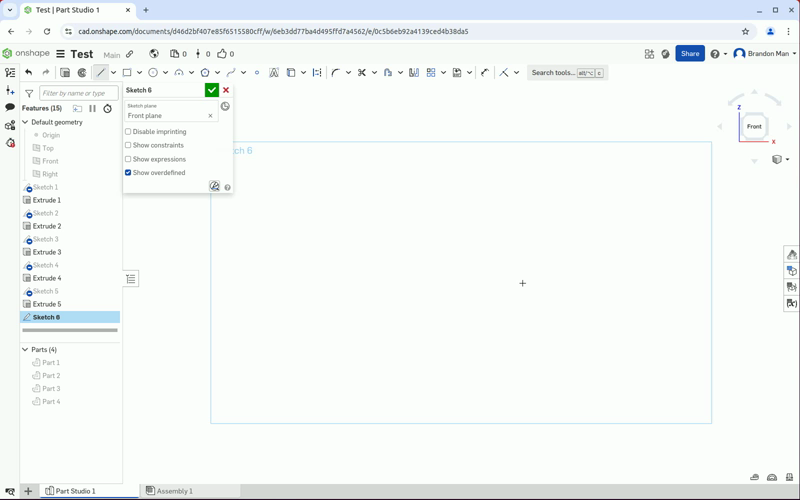
key_up(shift)
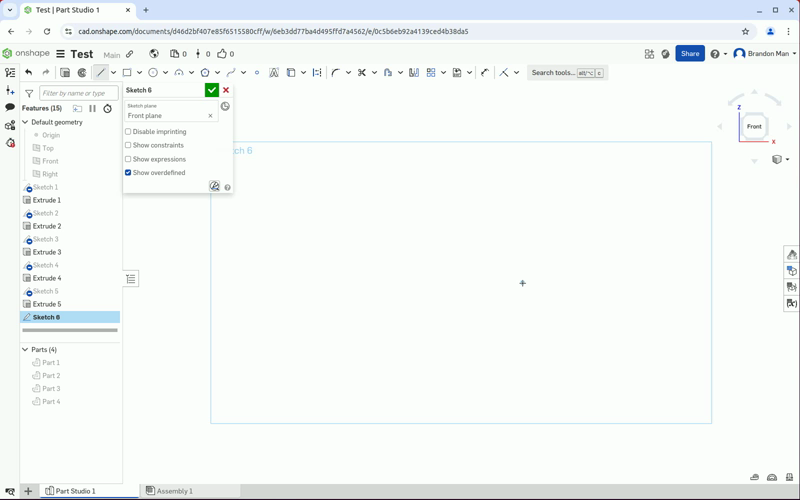
key_down(shift)
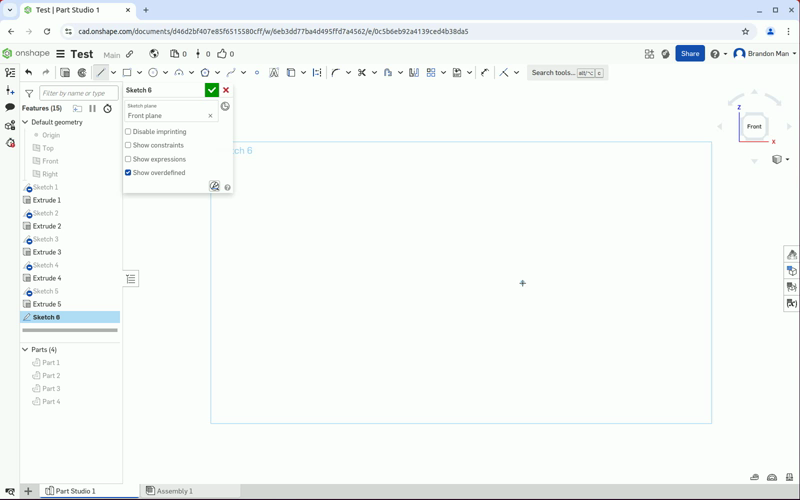
mouse_move(552, 282)
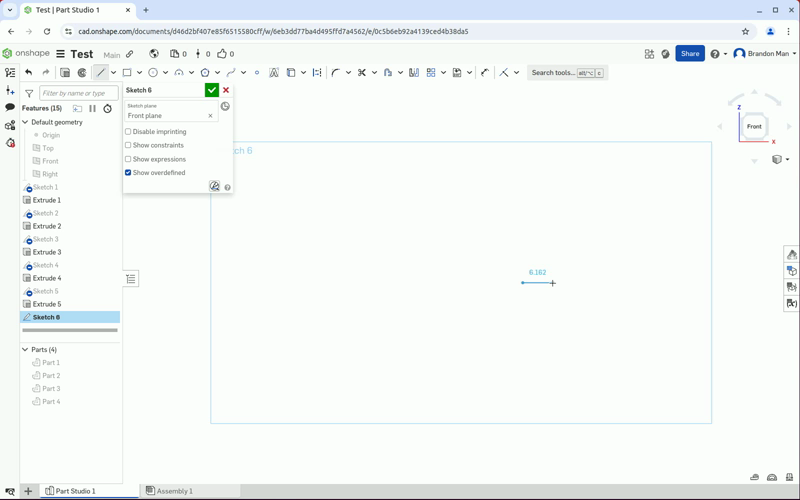
mouse_move(573, 282)
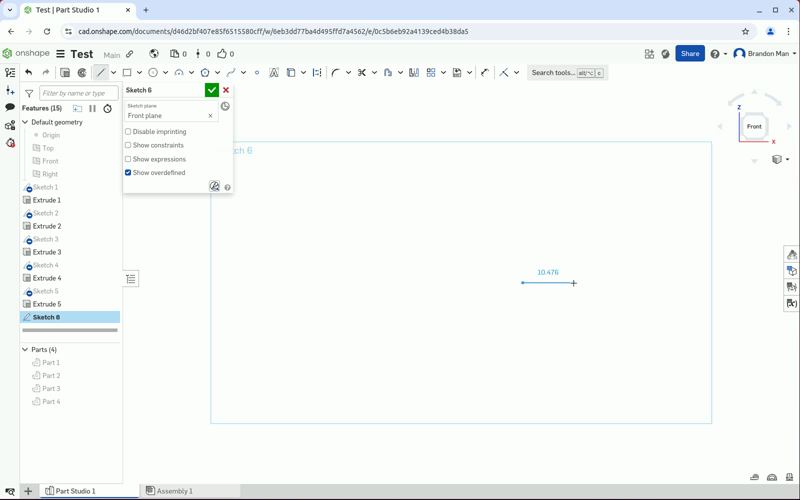
click(573, 282)
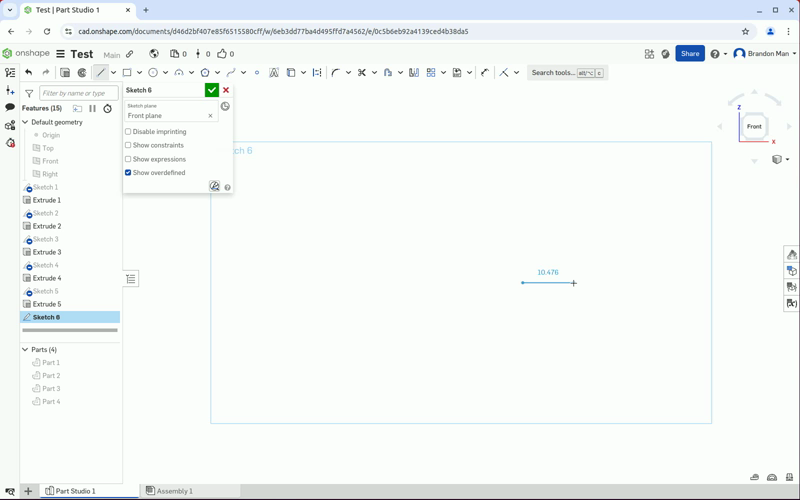
key_up(shift)
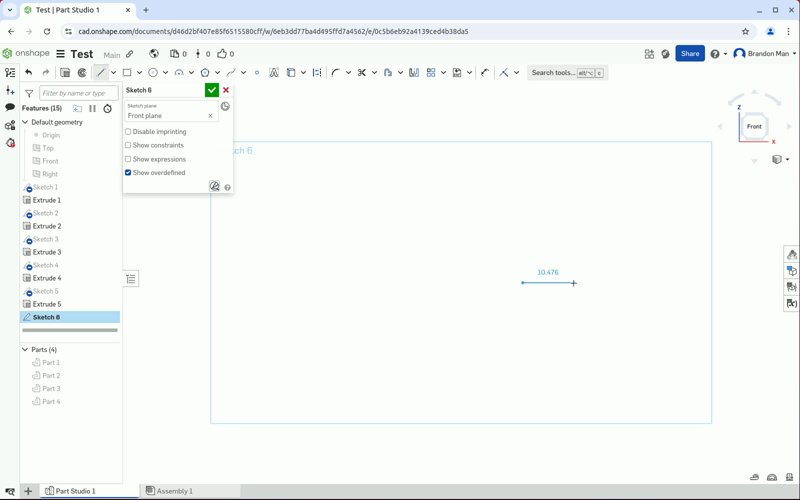
key_down(shift)
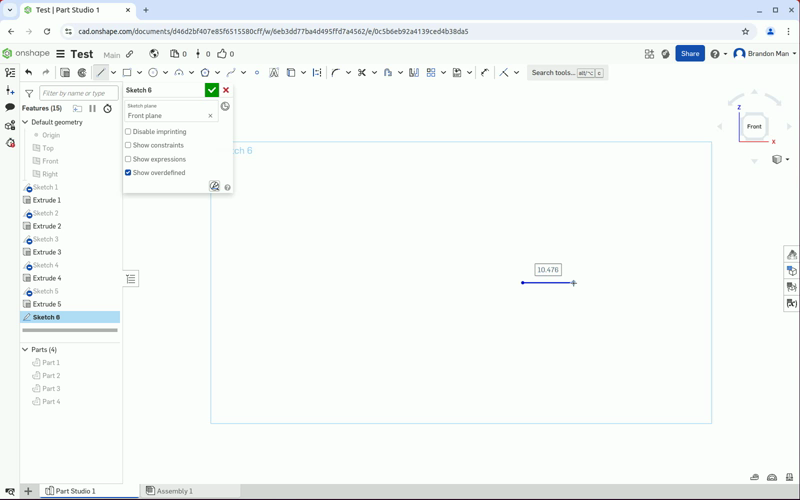
mouse_move(589, 282)
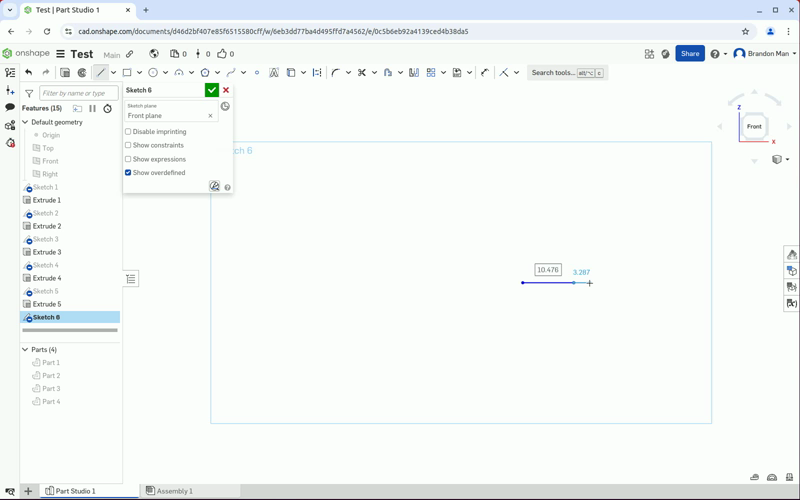
mouse_move(573, 272)
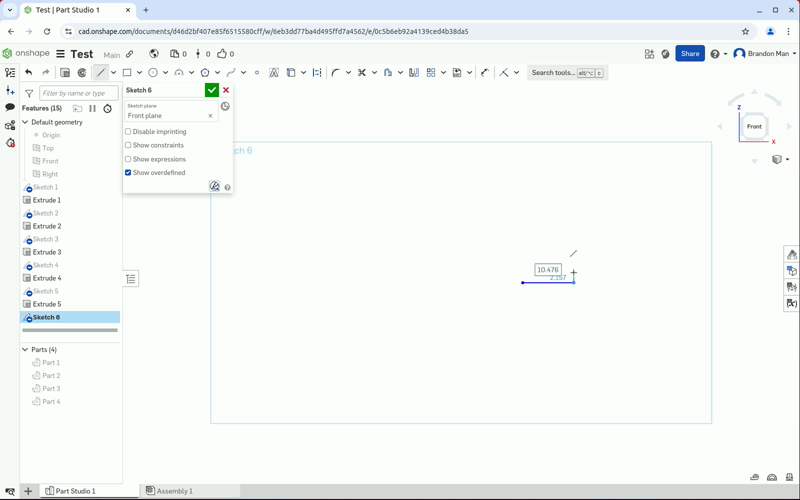
click(573, 272)
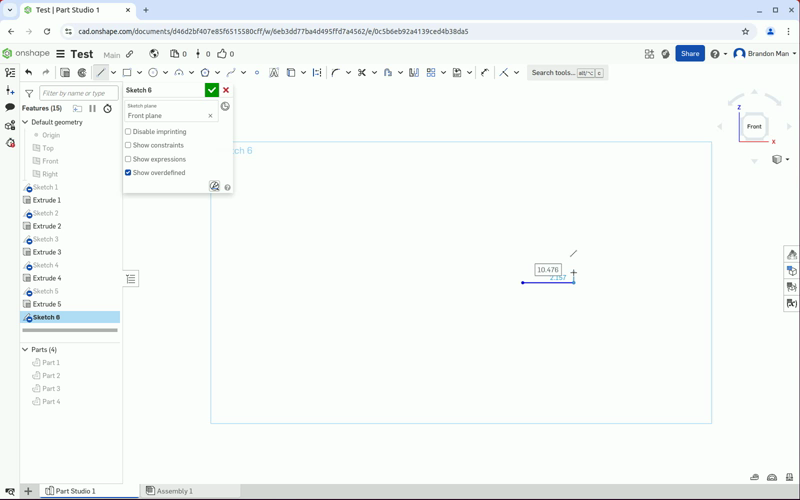
key_up(shift)
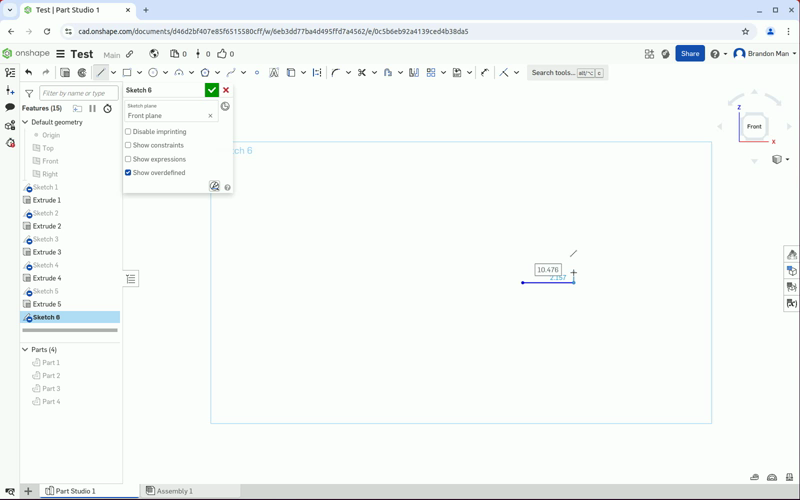
key_down(shift)
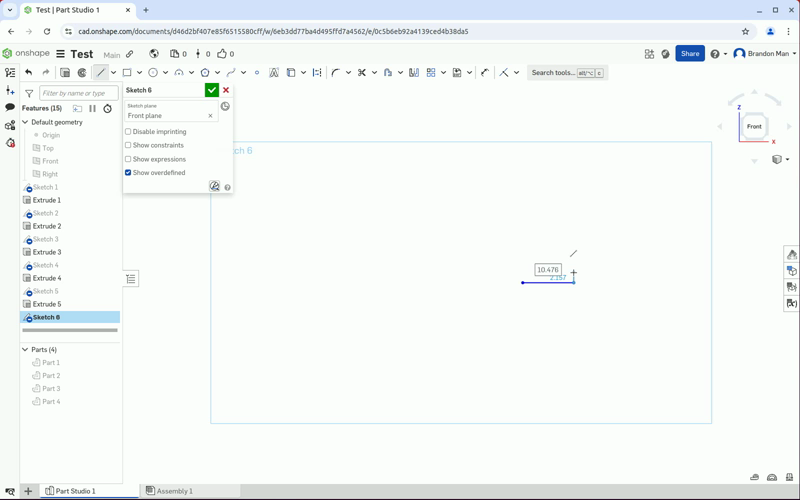
mouse_move(589, 272)
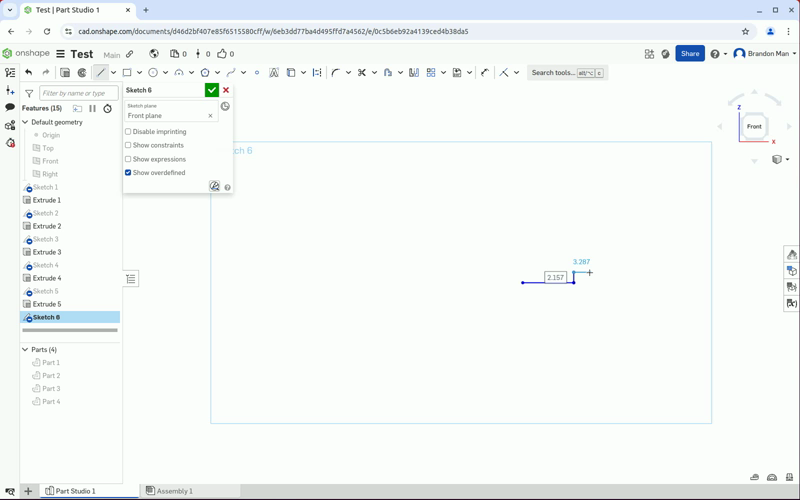
mouse_move(522, 272)
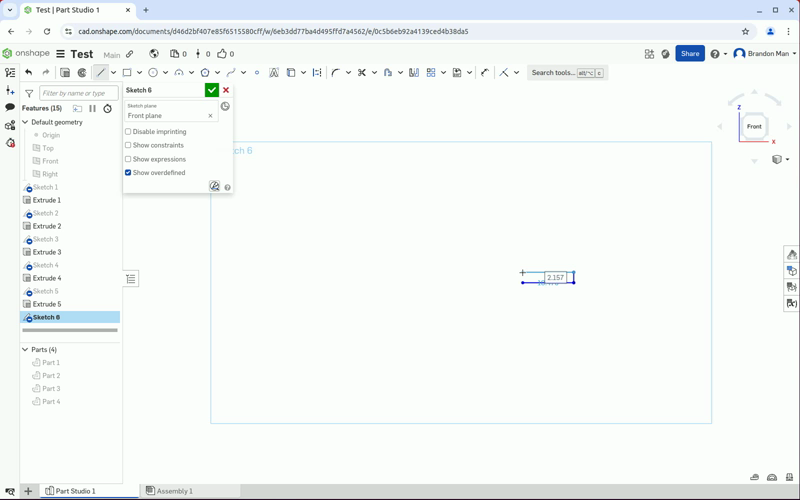
click(522, 272)
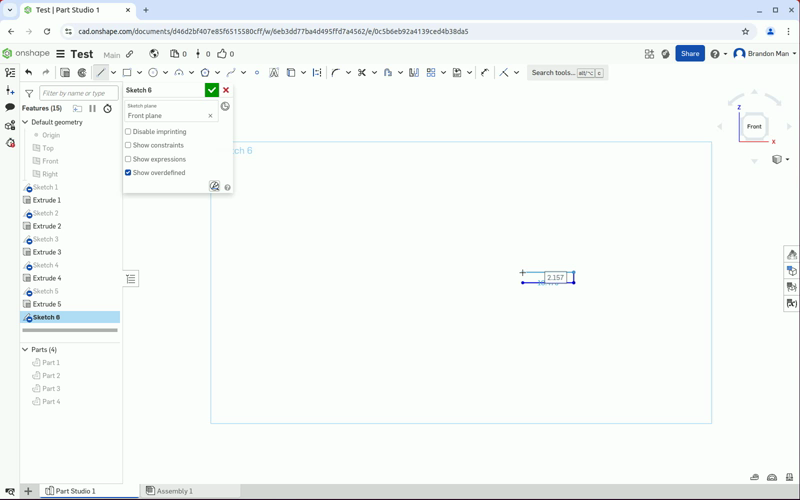
key_up(shift)
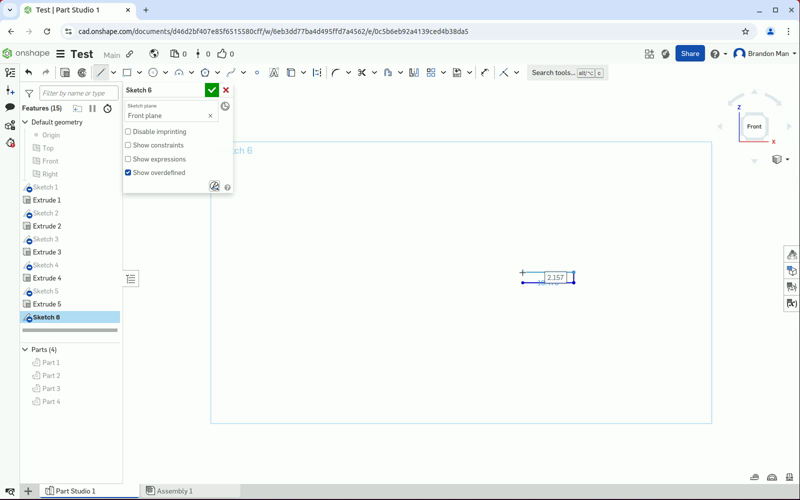
mouse_move(552, 272)
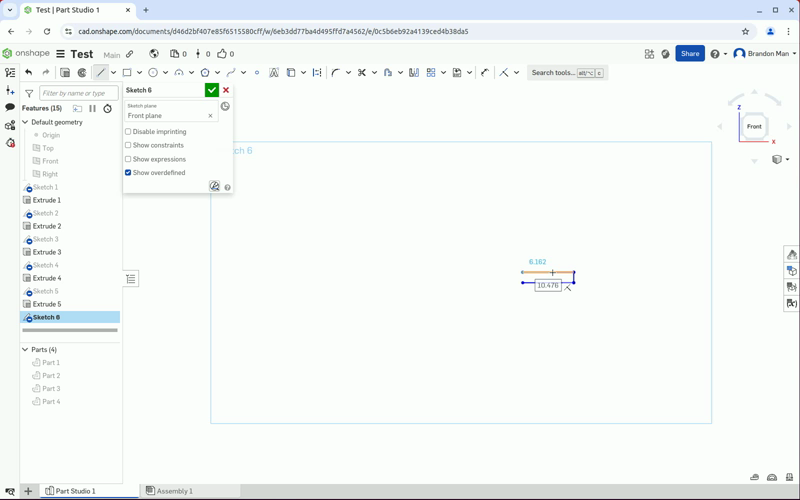
key_down(shift)
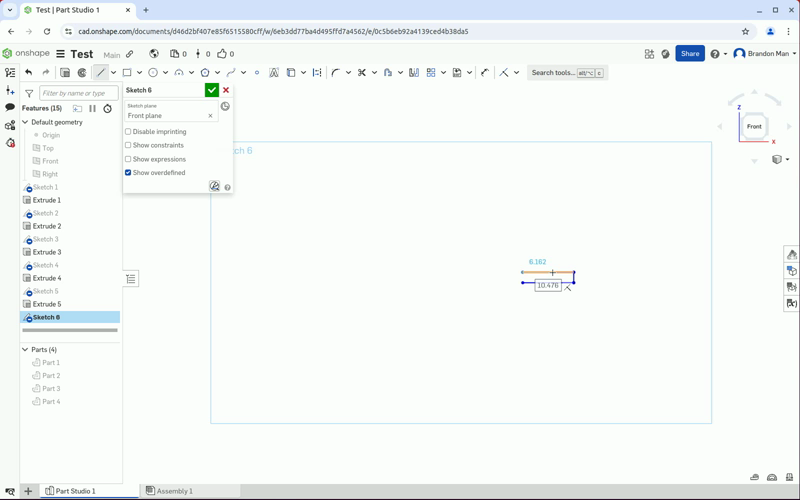
mouse_move(522, 282)
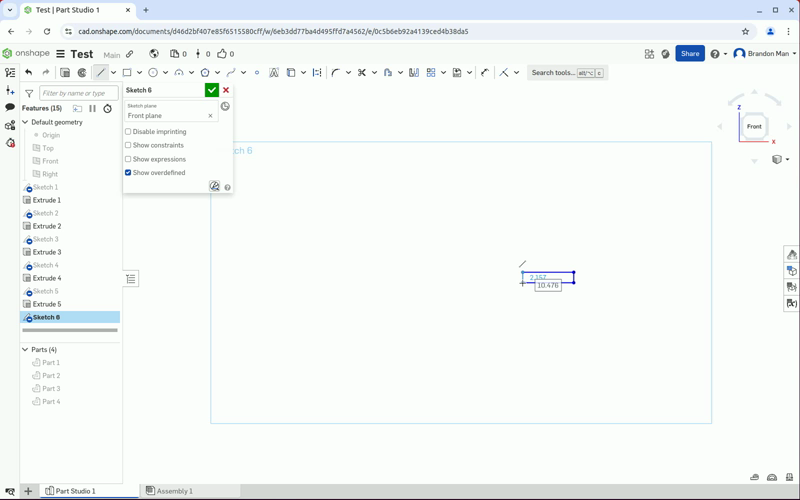
key_up(shift)
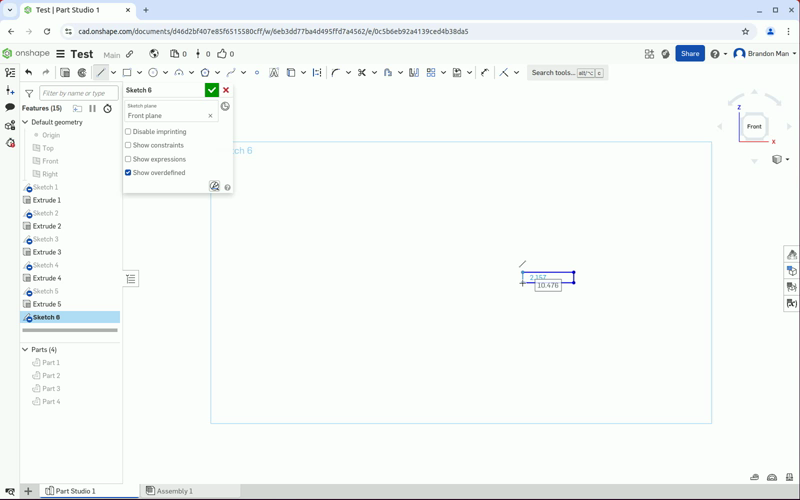
click(522, 282)
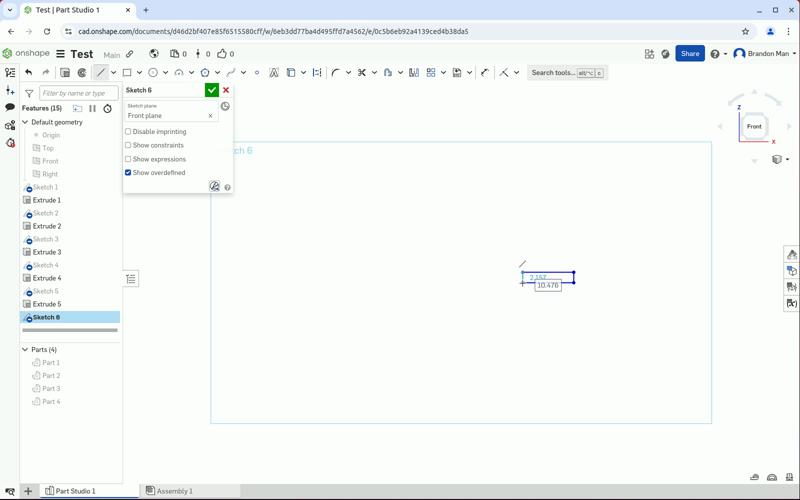
key(esc)
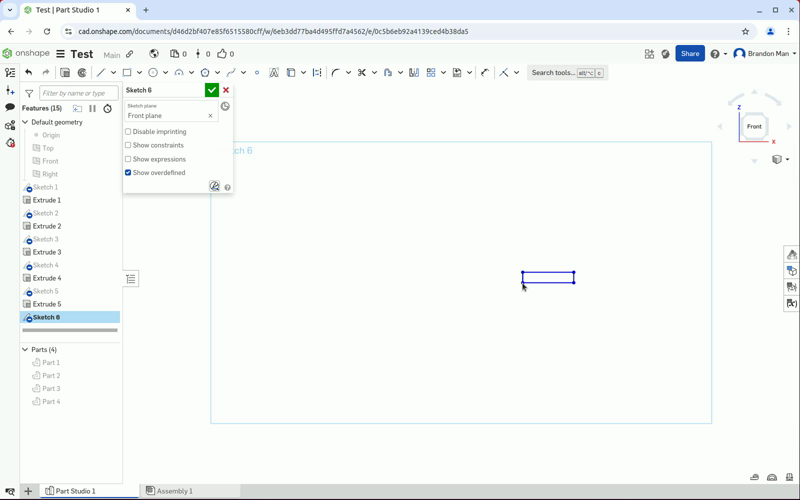
mouse_move(566, 274)
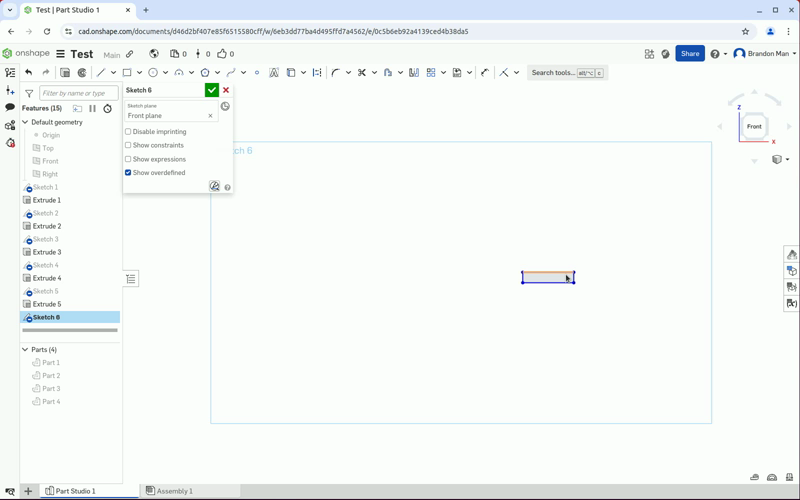
scroll(6)
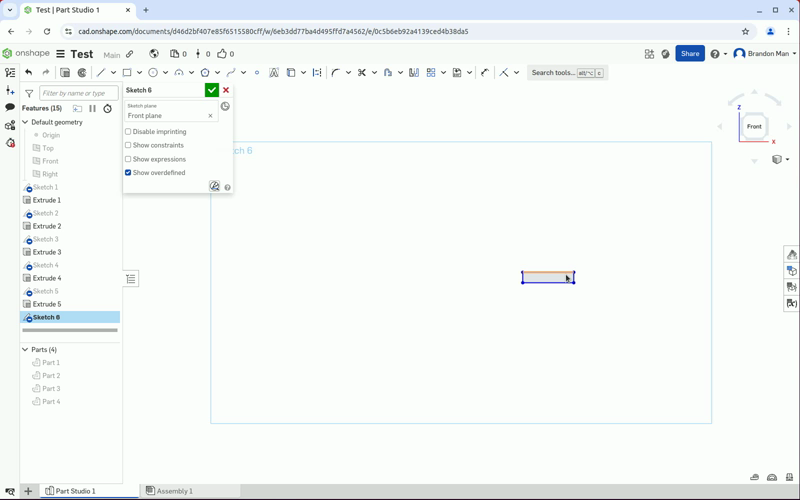
scroll(6)
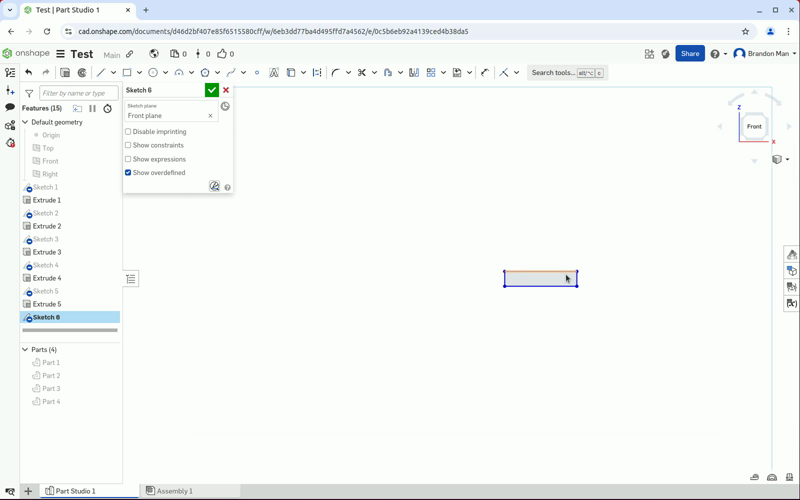
scroll(6)
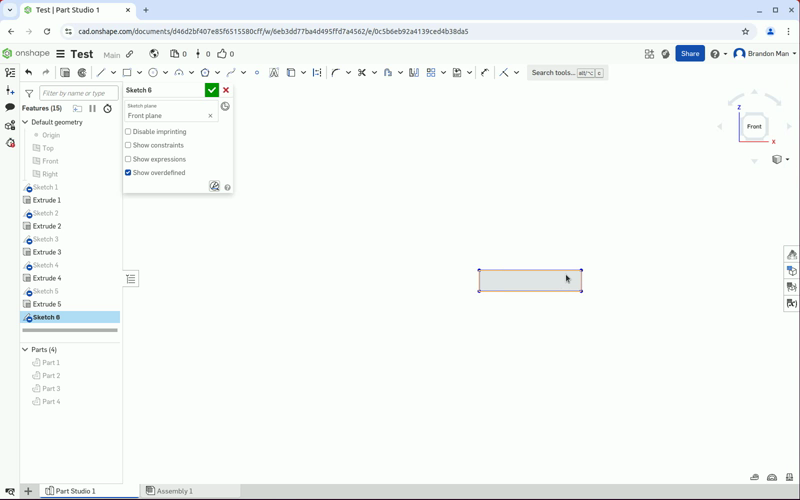
scroll(6)
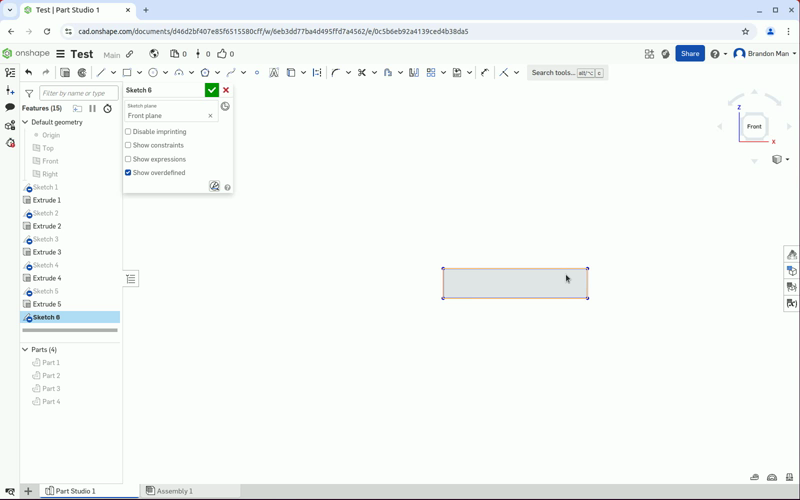
scroll(6)
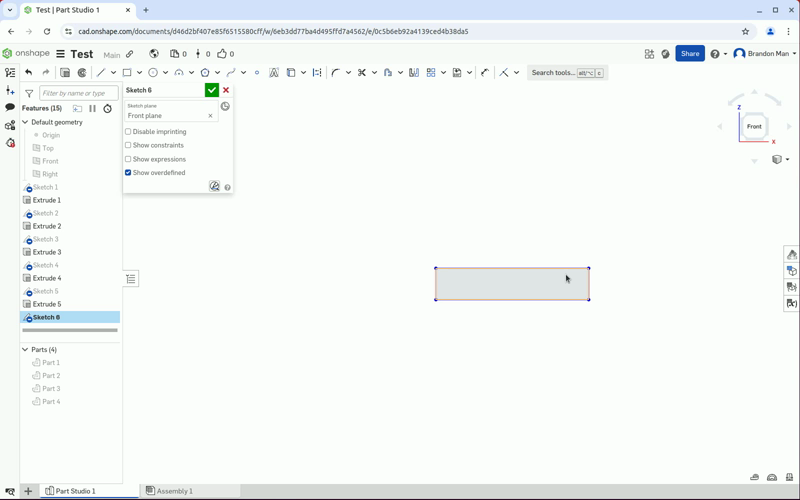
scroll(6)
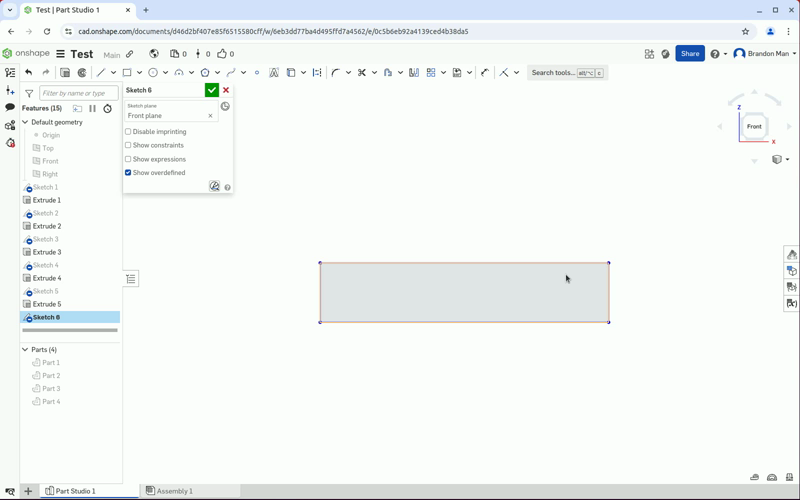
scroll(6)
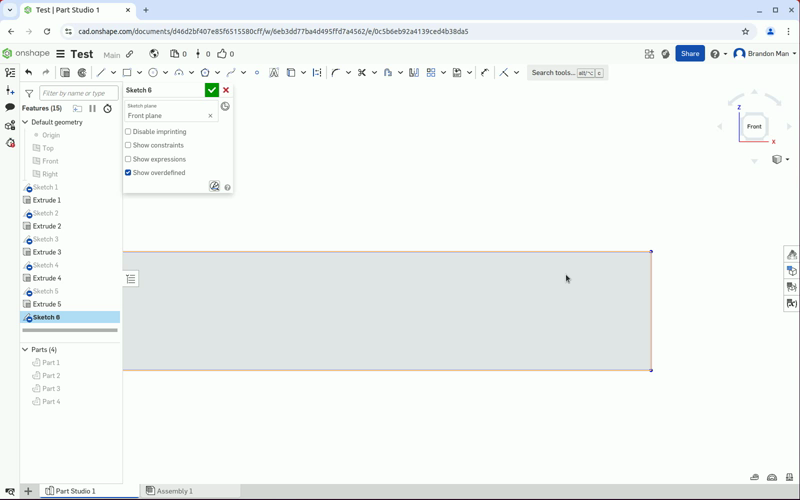
click(566, 274)
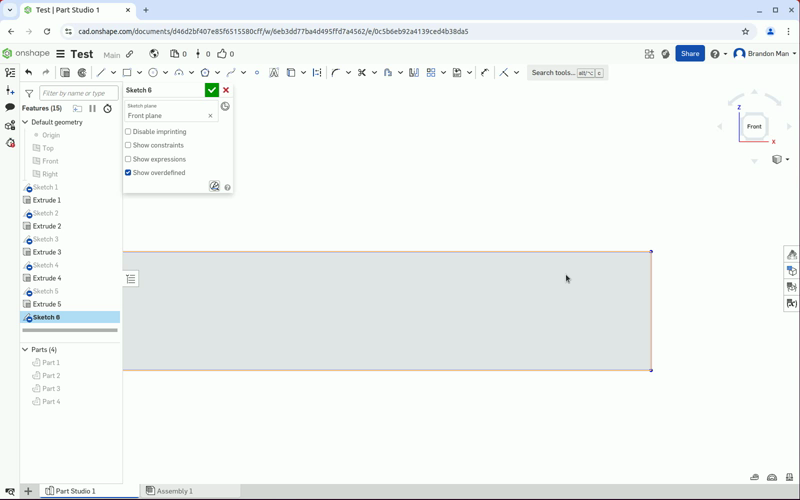
scroll(-6)
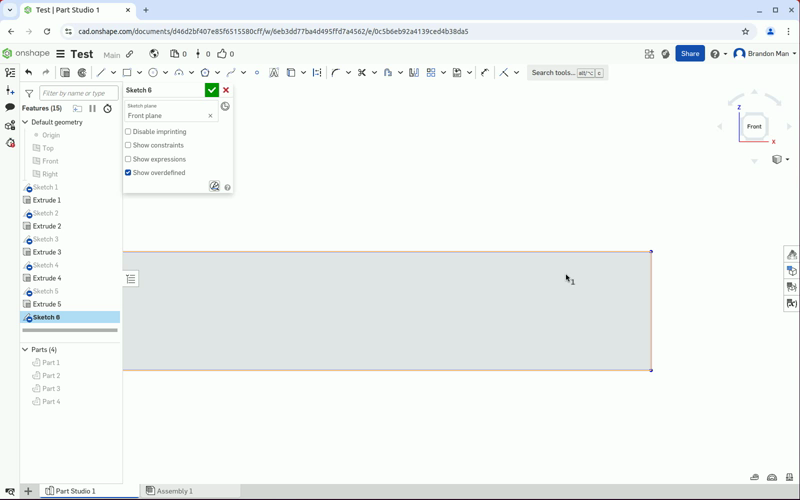
scroll(-6)
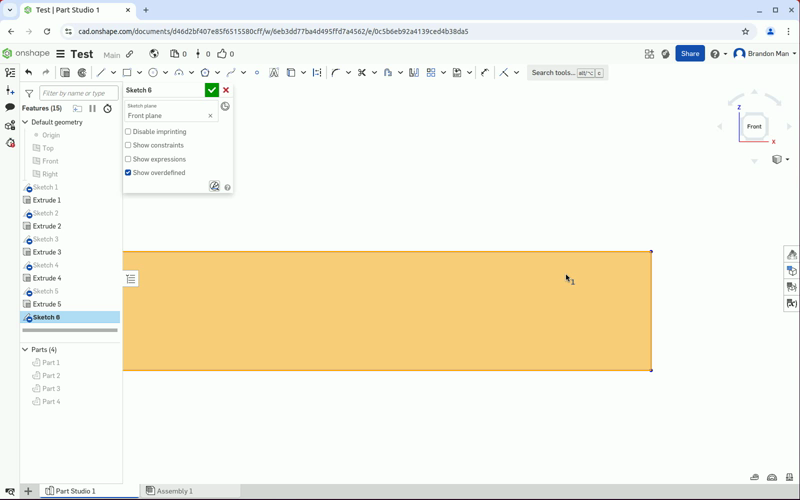
scroll(-6)
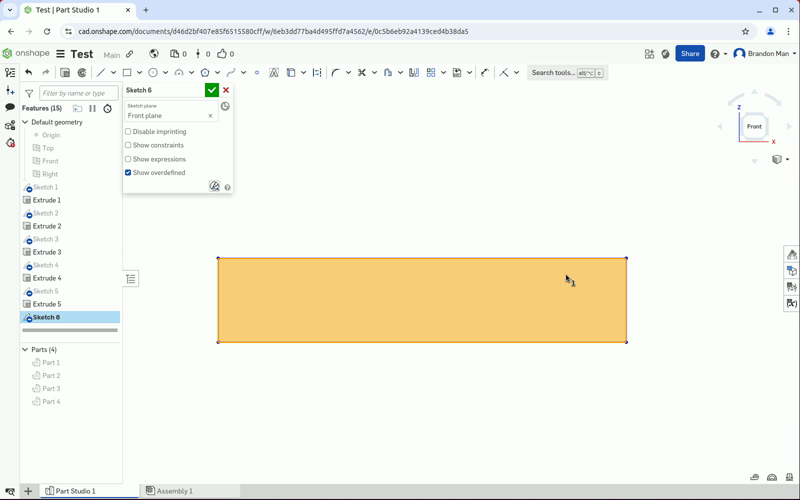
scroll(-6)
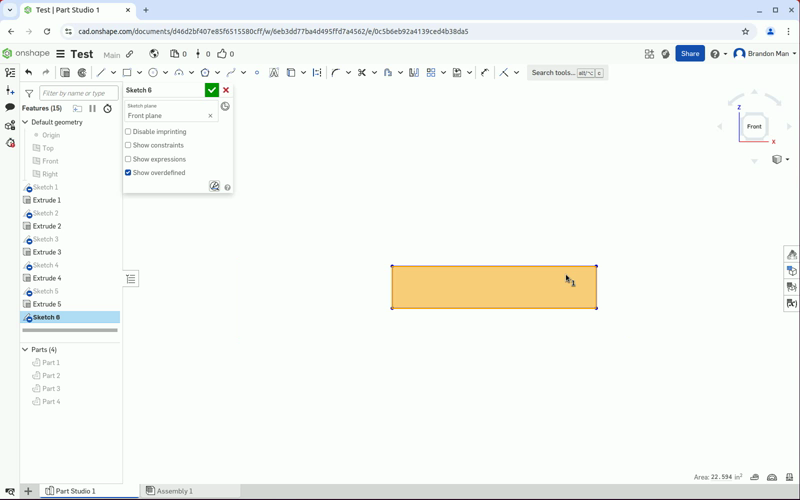
scroll(-6)
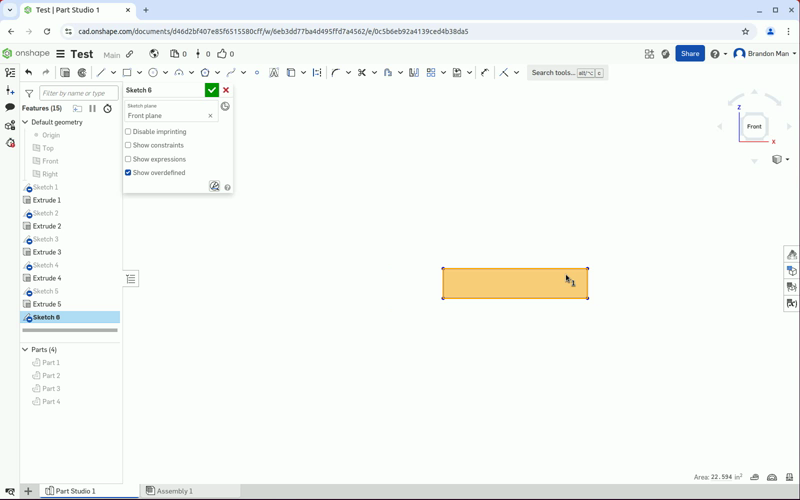
scroll(-6)
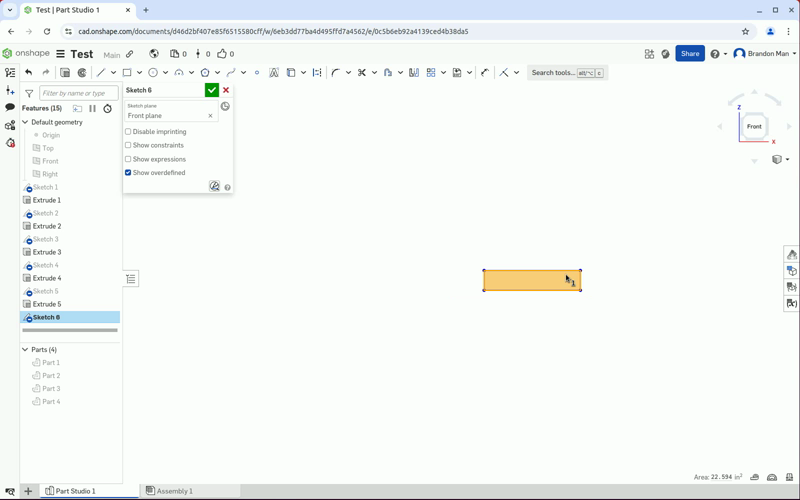
scroll(-6)
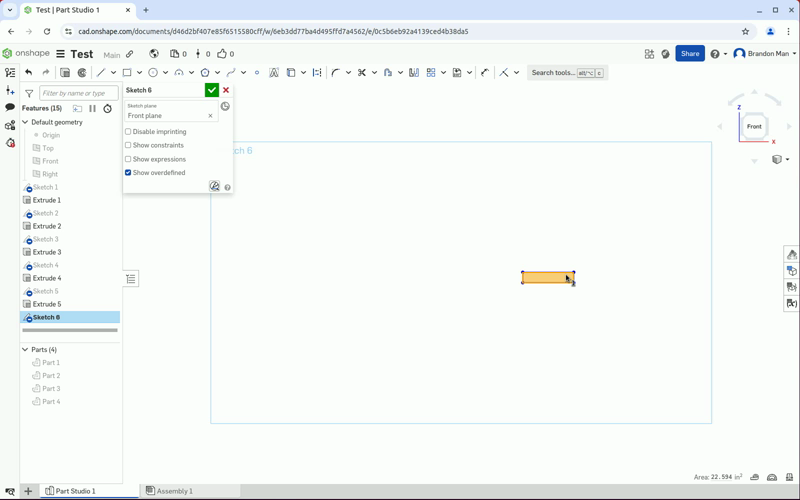
mouse_move(73, 352)
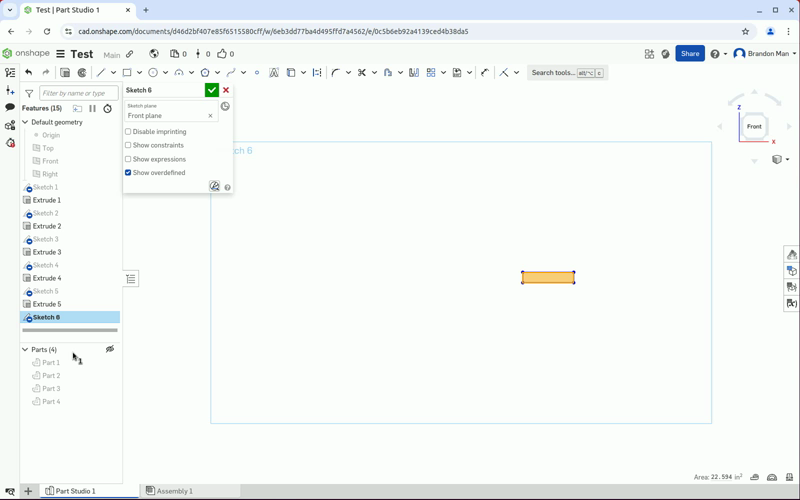
key(shift+y)
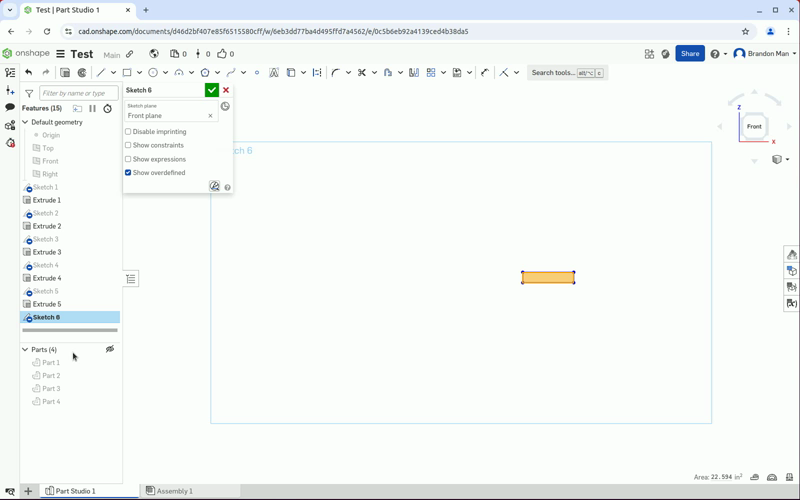
key(shift+e)
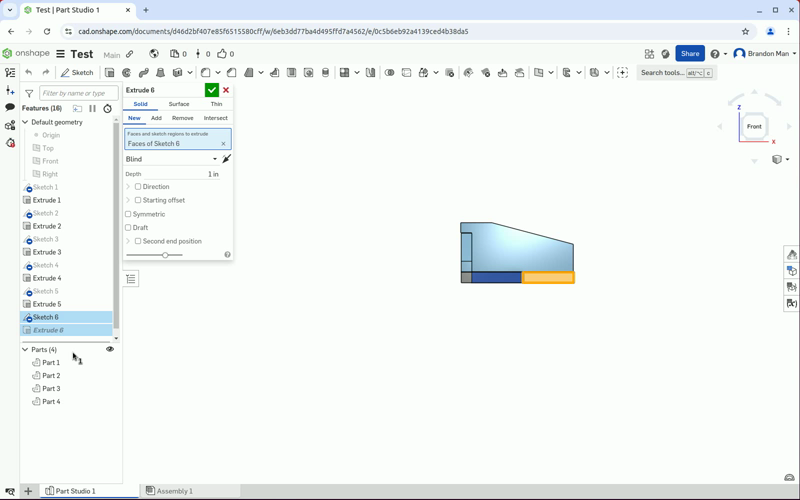
mouse_move(143, 106)
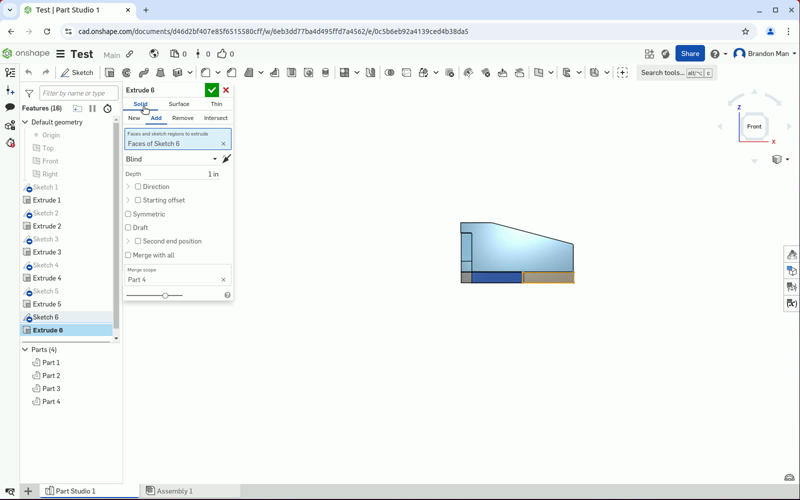
click(143, 106)
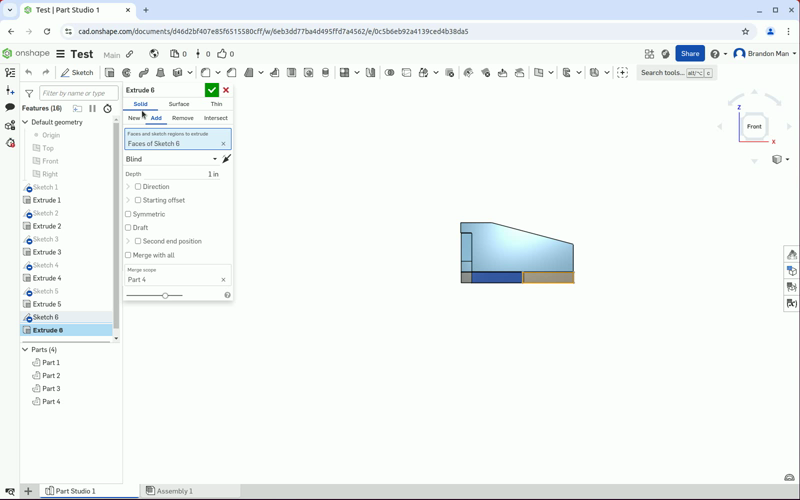
mouse_move(137, 120)
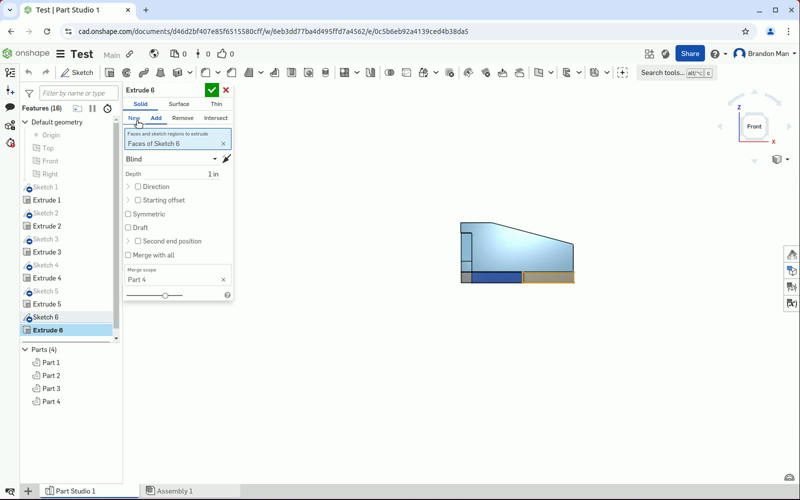
click(137, 120)
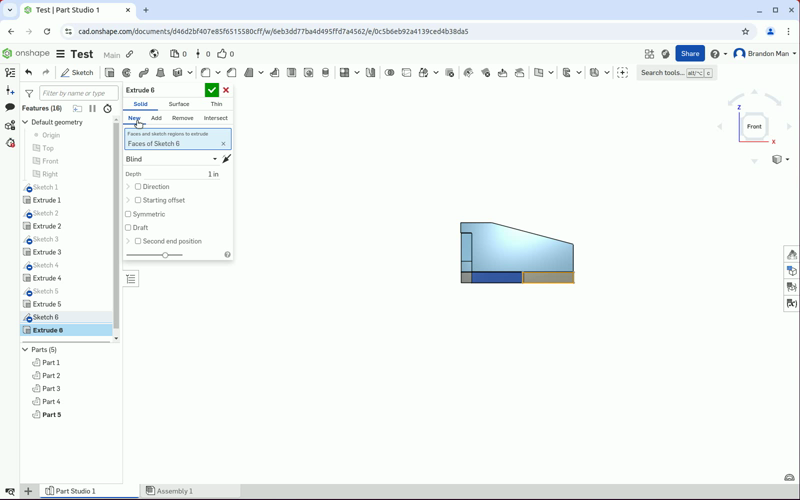
key(tab, 4)
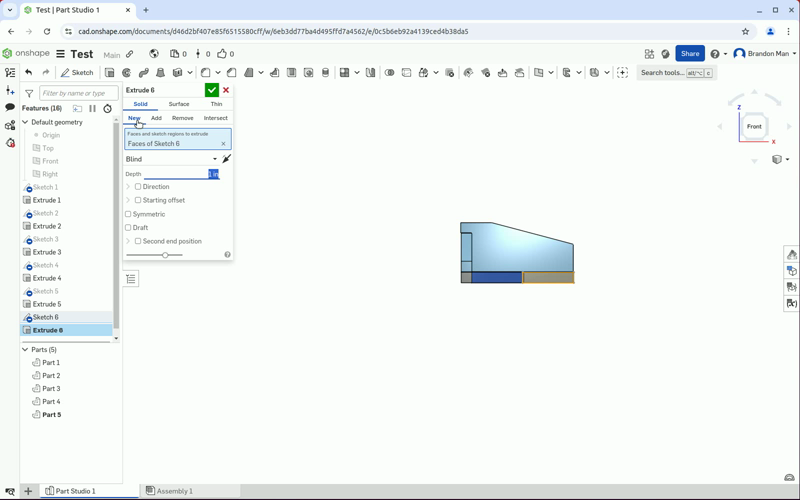
text(2.166)
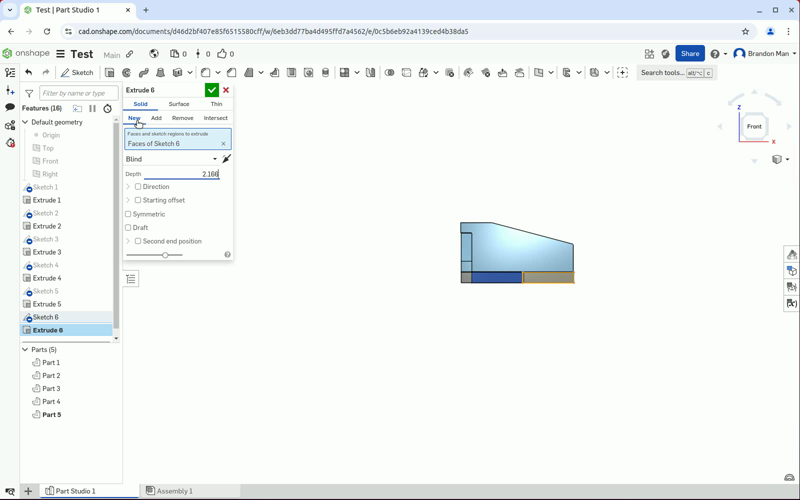
key(enter)
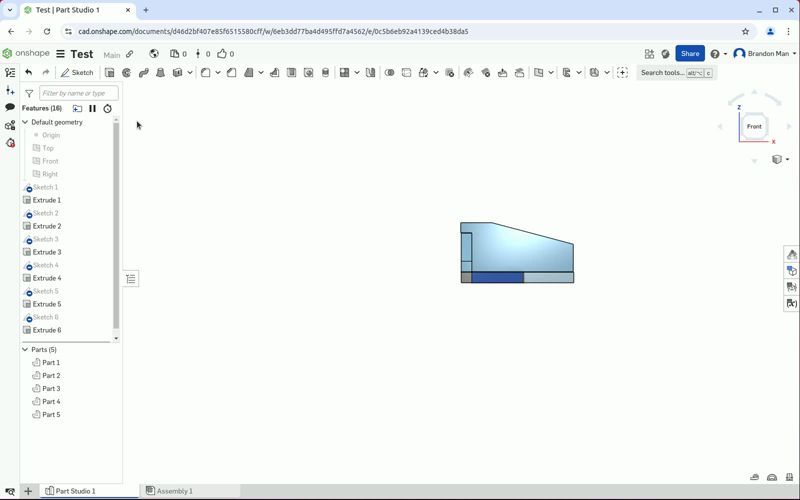
key(shift+h)
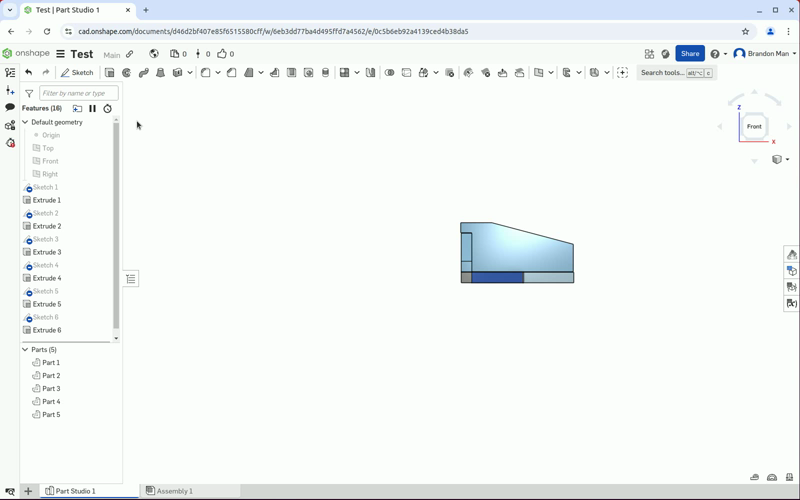
key(shift+h)
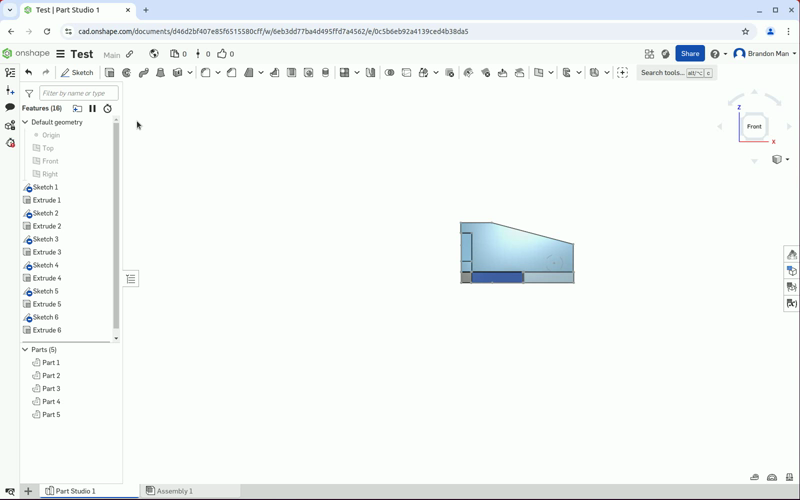
key(shift+7)
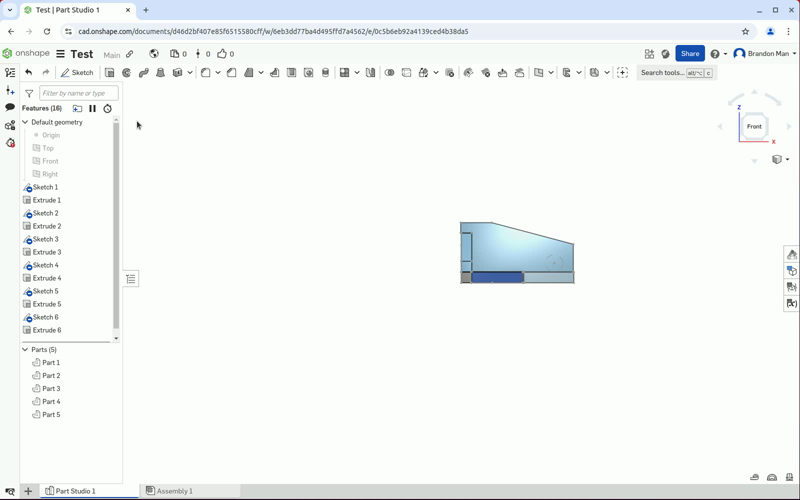
key(left, 2)
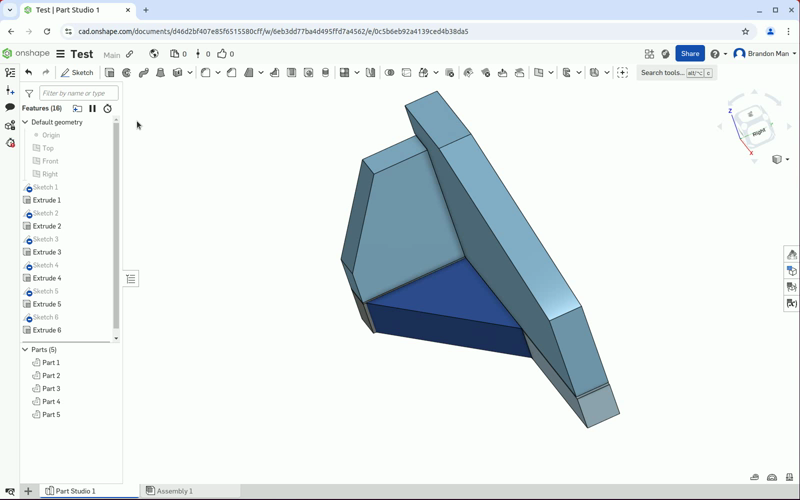
key(down, 2)
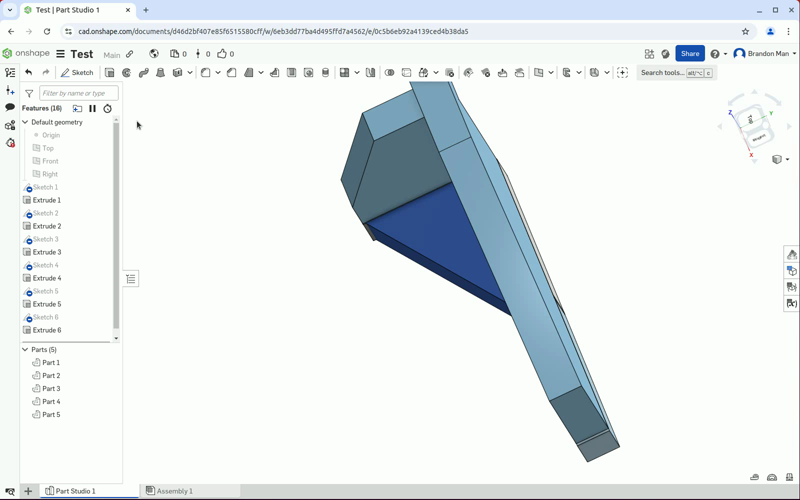
key(up, 2)
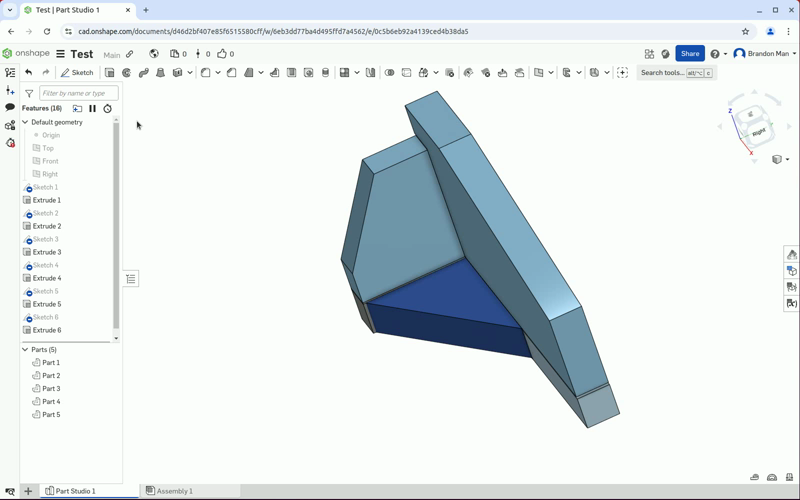
key(right, 2)
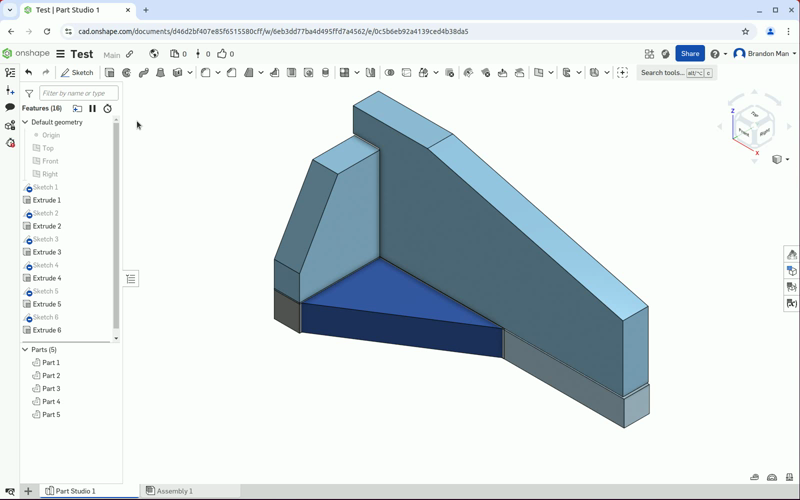
mouse_move(69, 189)
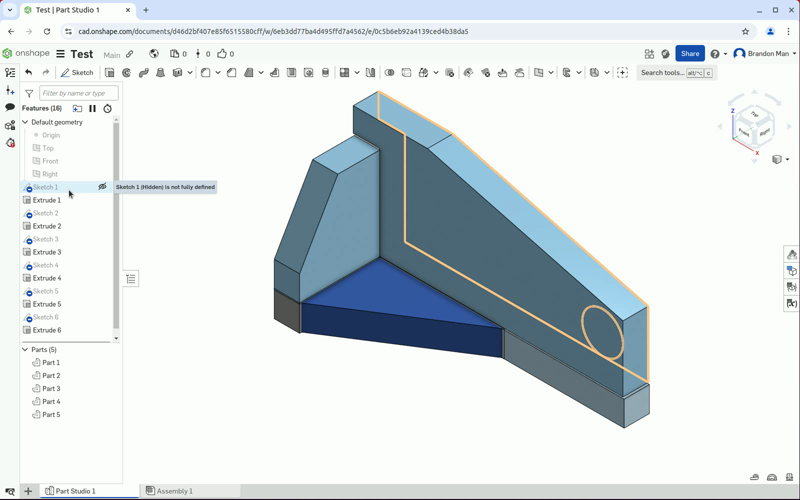
click(69, 189)